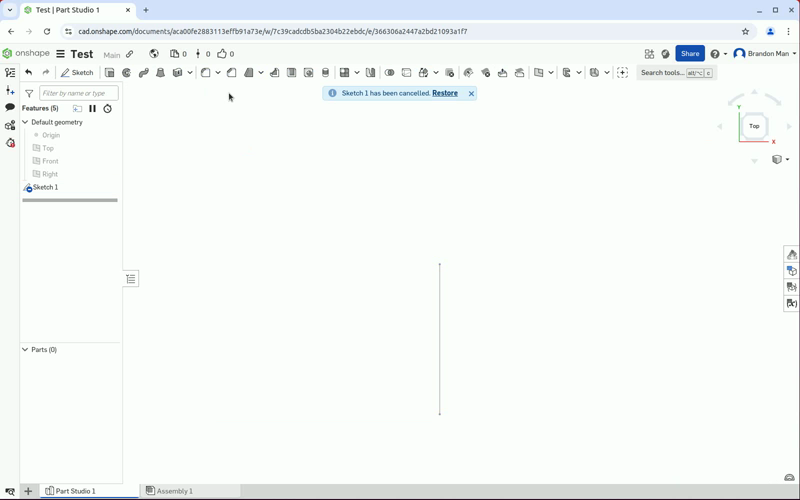
key(shift+h)
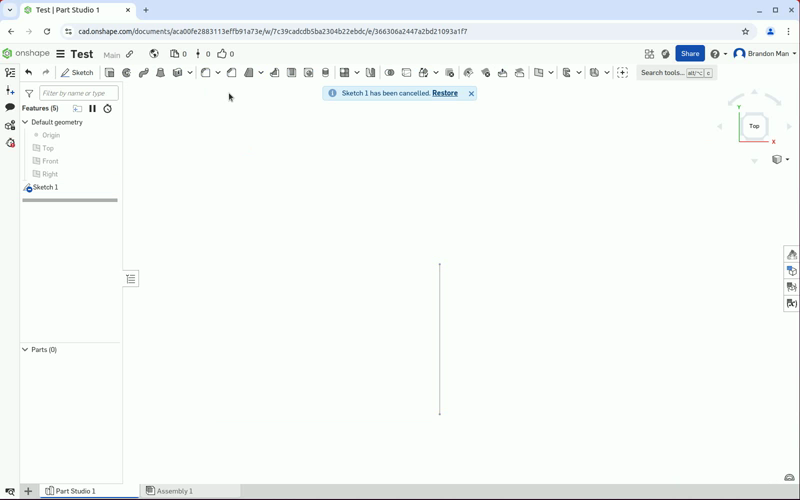
key(shift+s)
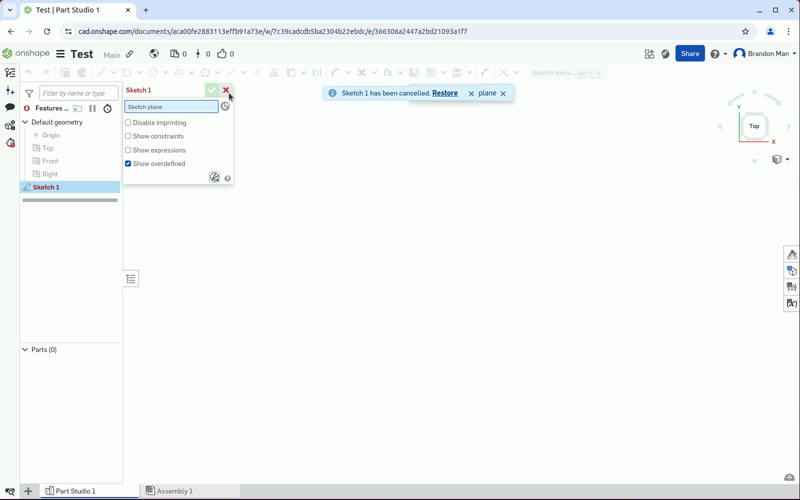
mouse_move(73, 150)
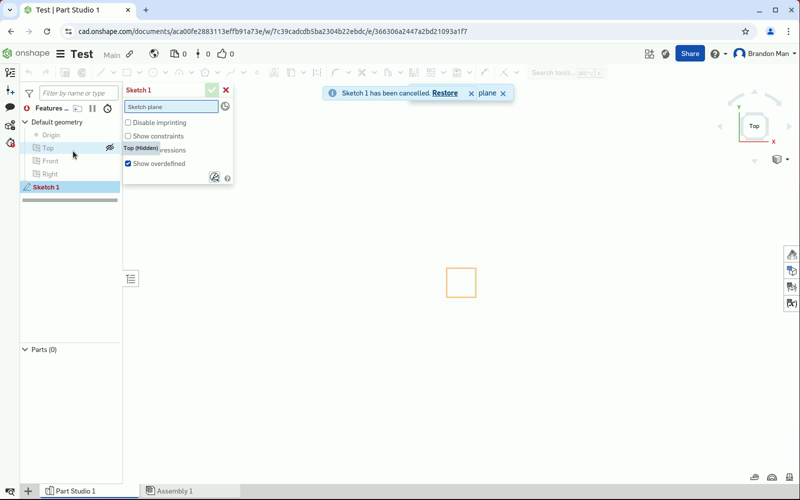
click(73, 150)
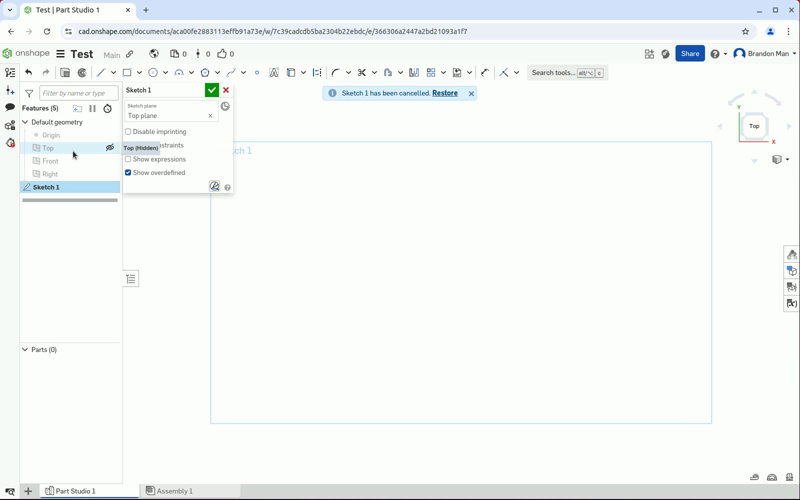
mouse_move(73, 352)
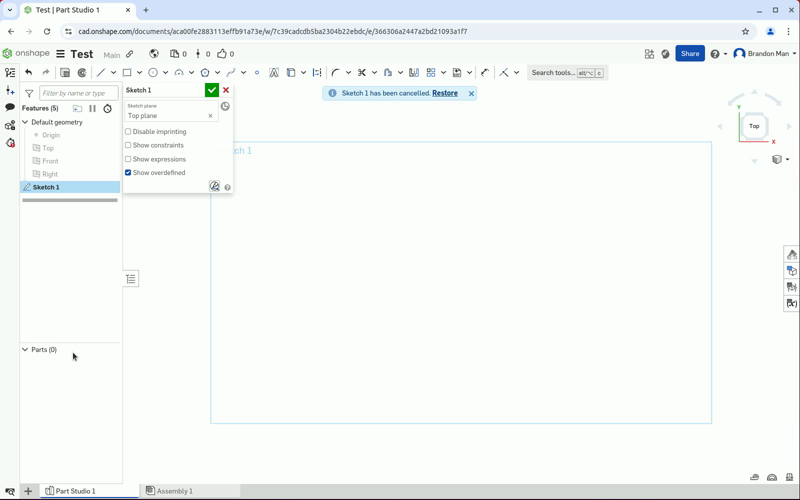
key(y)
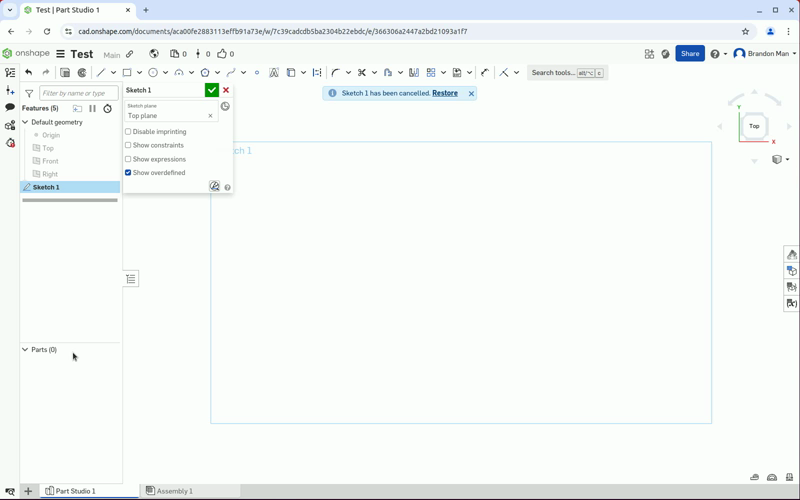
key(l)
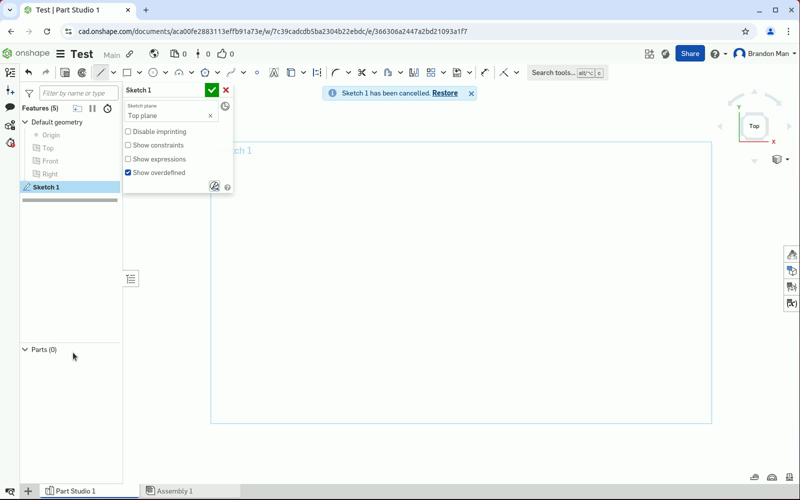
key_down(shift)
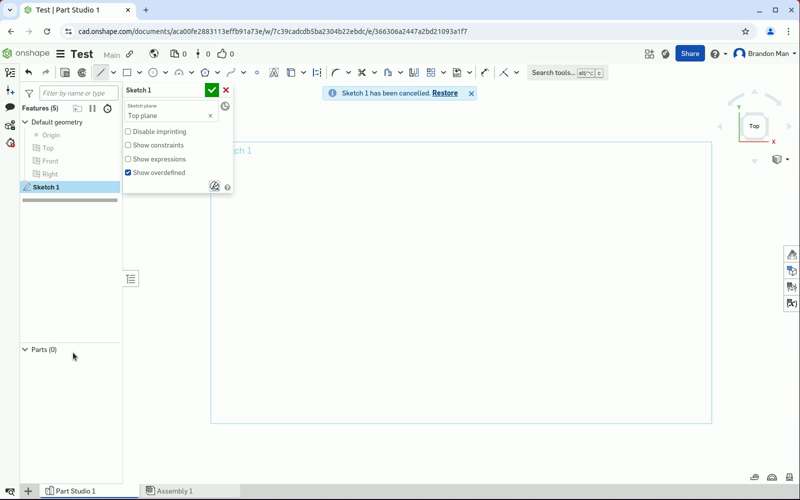
mouse_move(348, 311)
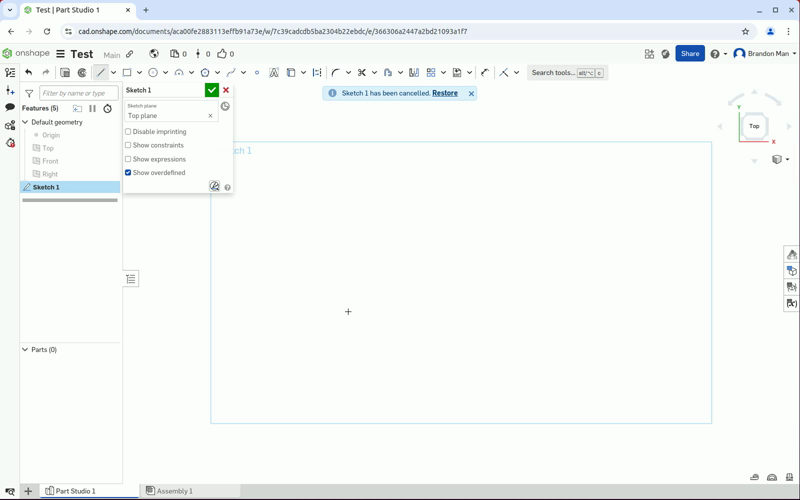
click(348, 311)
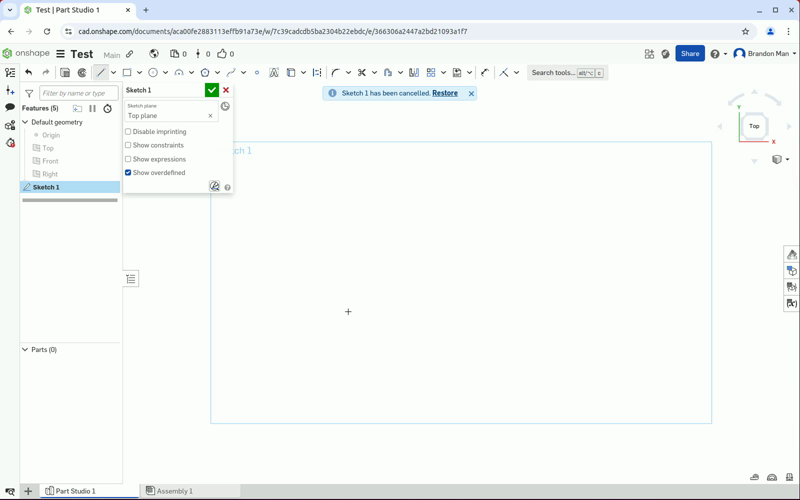
key_up(shift)
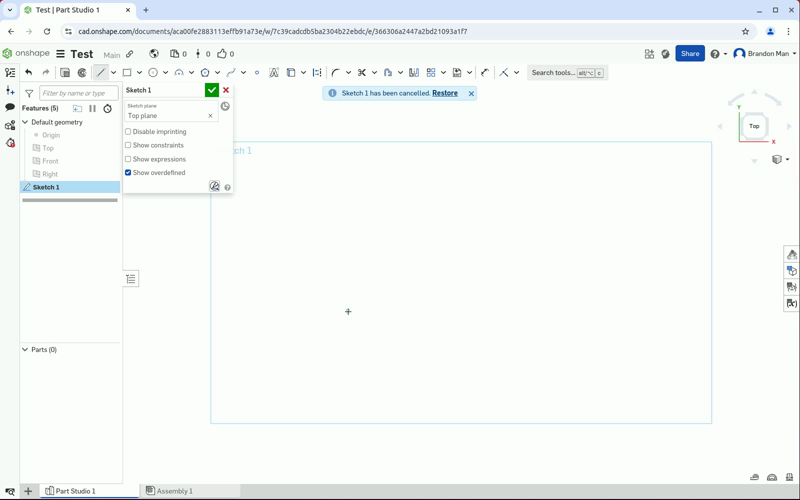
key_down(shift)
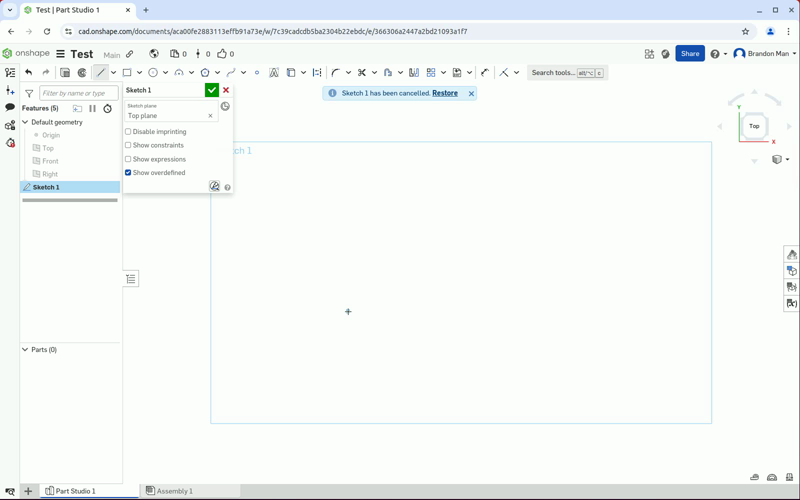
mouse_move(572, 311)
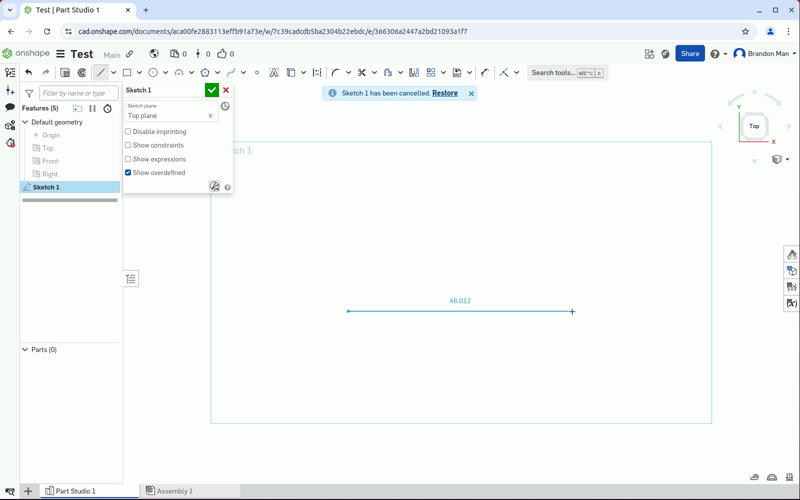
click(572, 311)
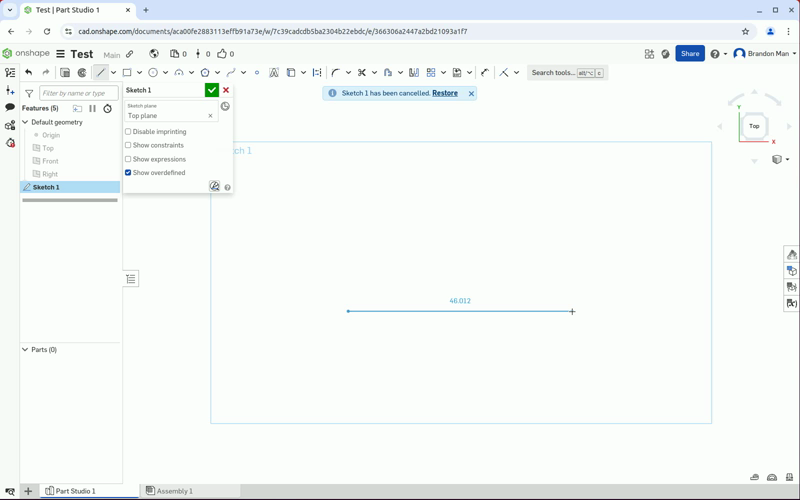
key_up(shift)
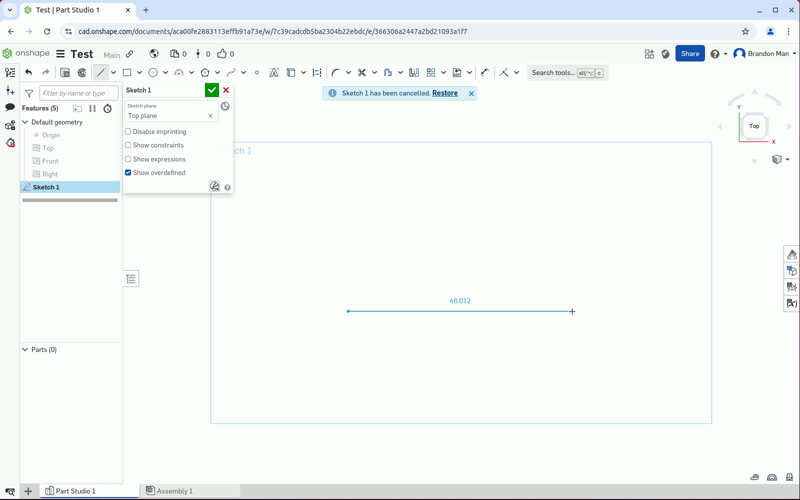
key_down(shift)
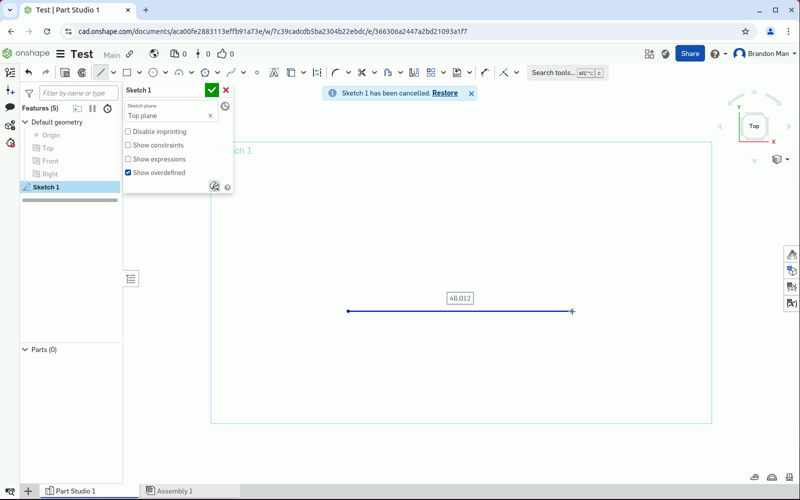
mouse_move(589, 311)
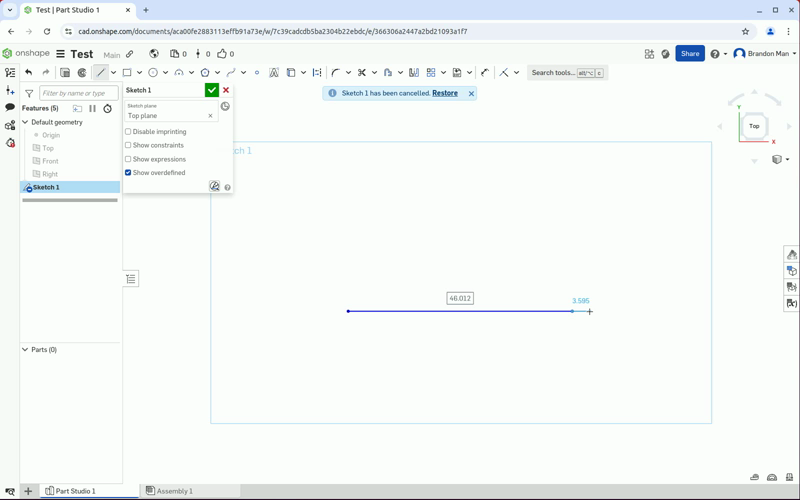
mouse_move(572, 308)
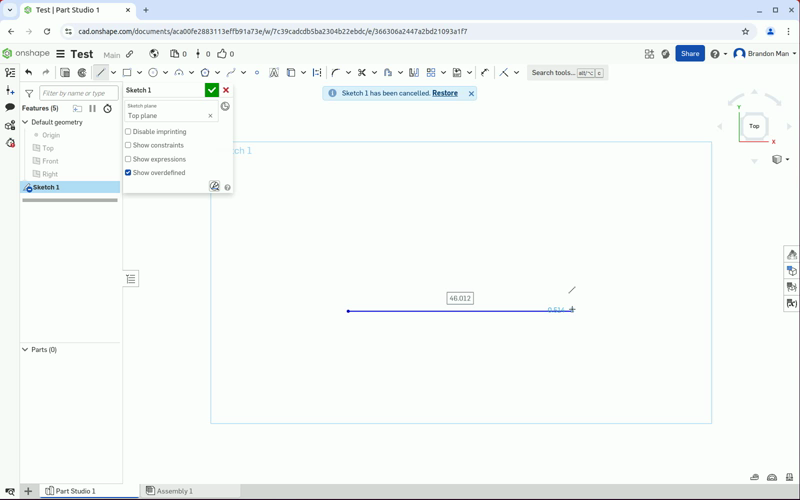
scroll(6)
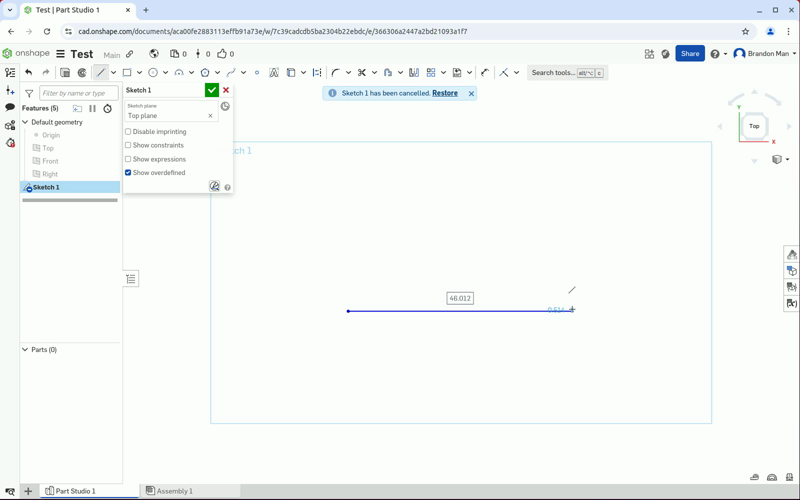
scroll(6)
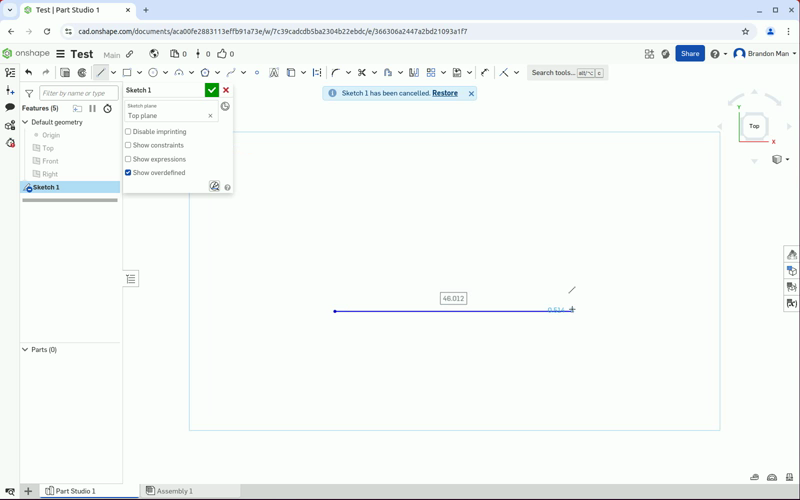
scroll(6)
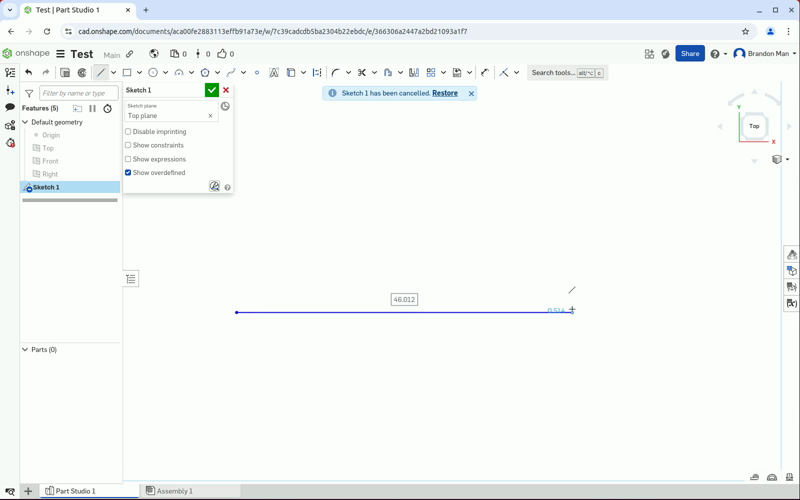
scroll(6)
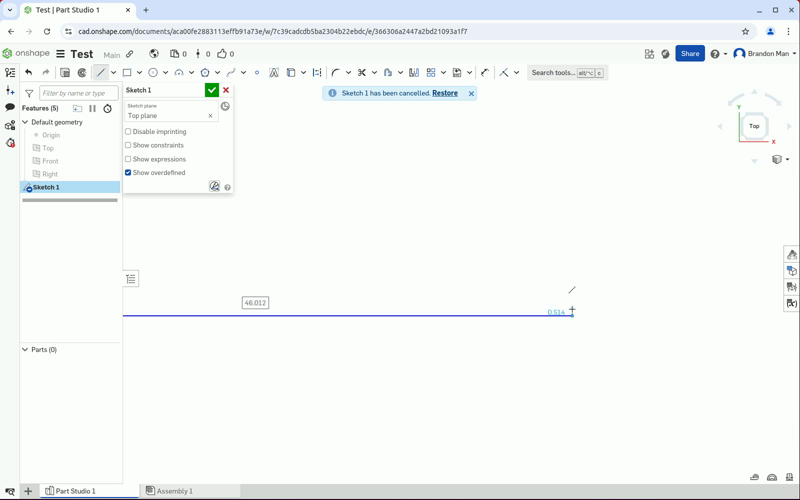
scroll(6)
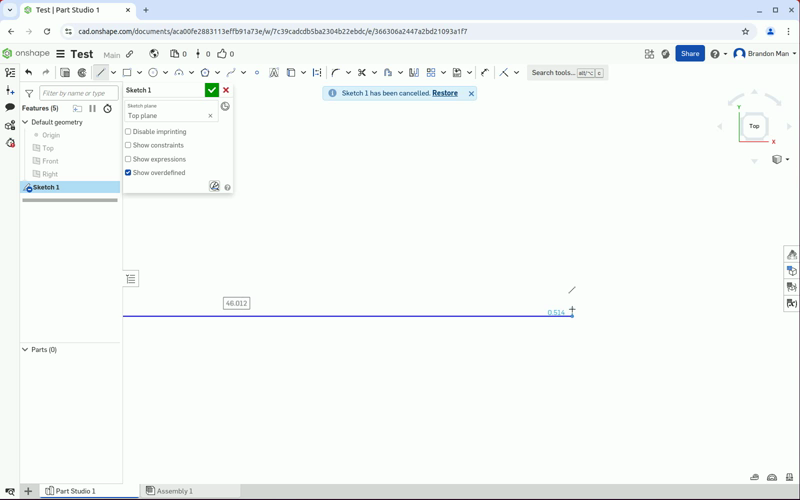
scroll(6)
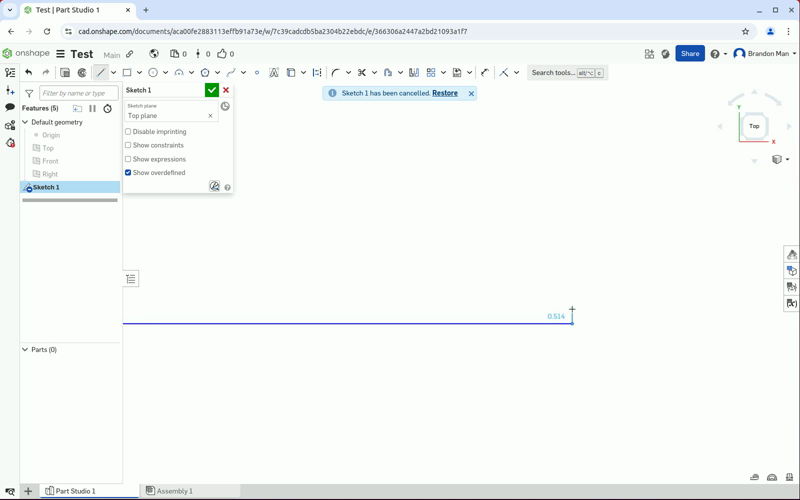
scroll(6)
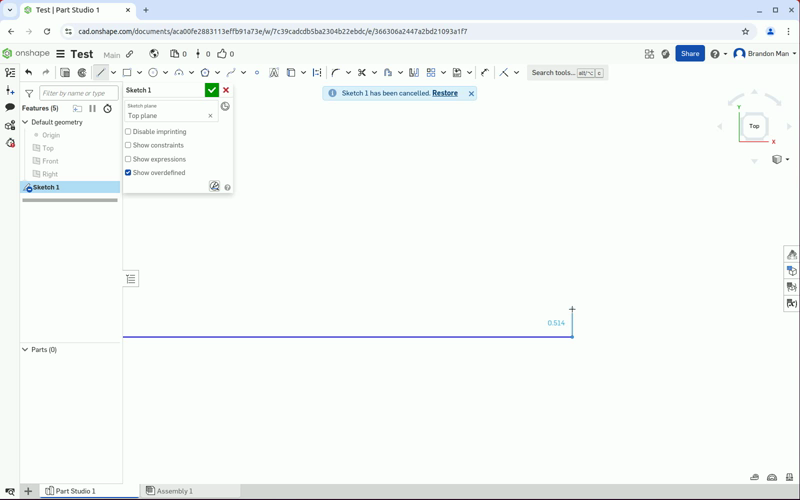
click(572, 308)
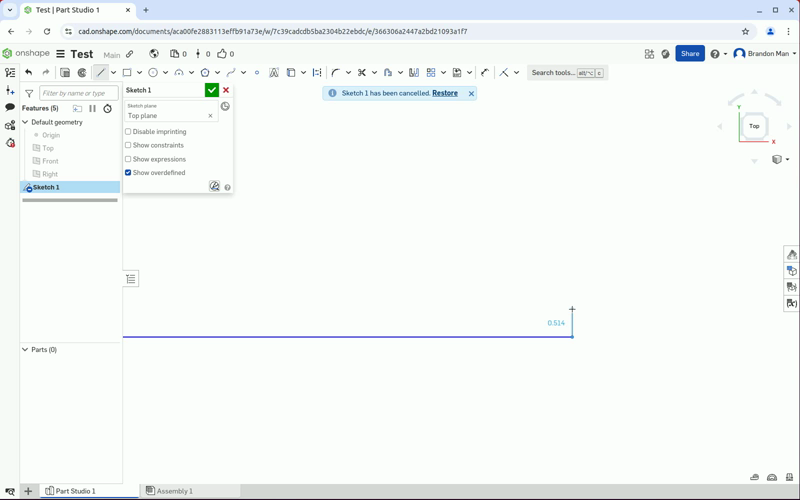
scroll(-6)
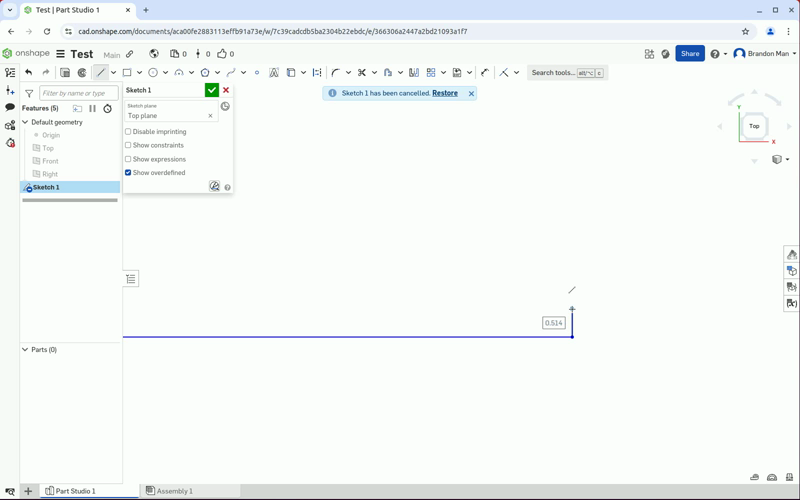
scroll(-6)
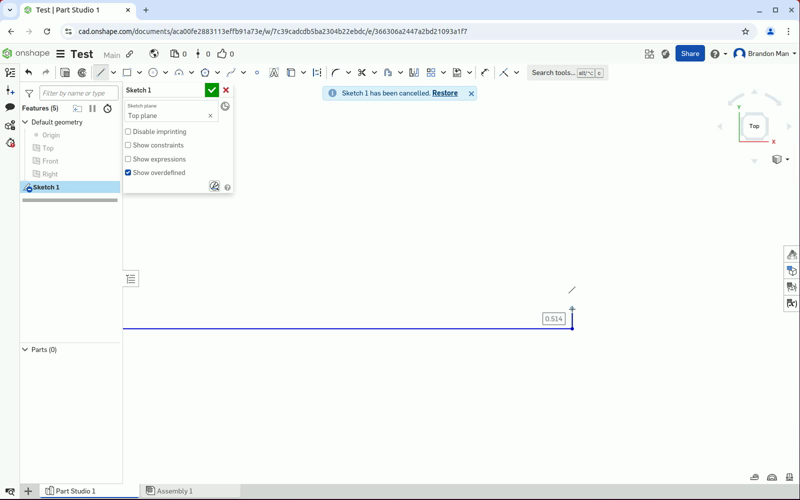
scroll(-6)
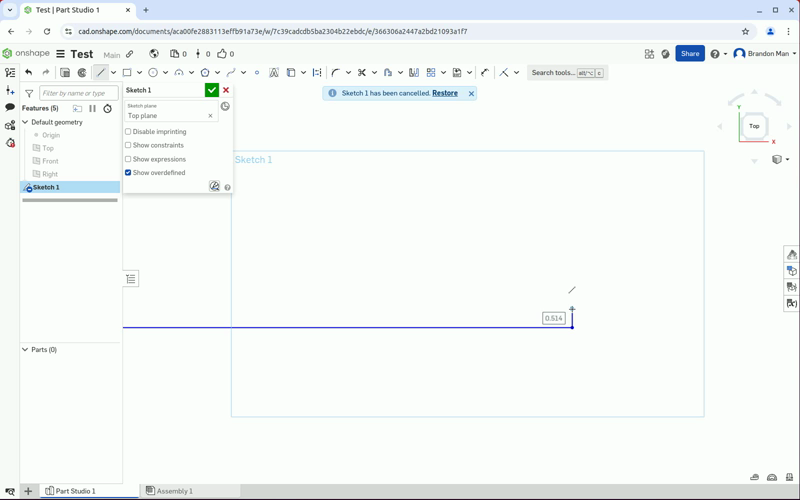
scroll(-6)
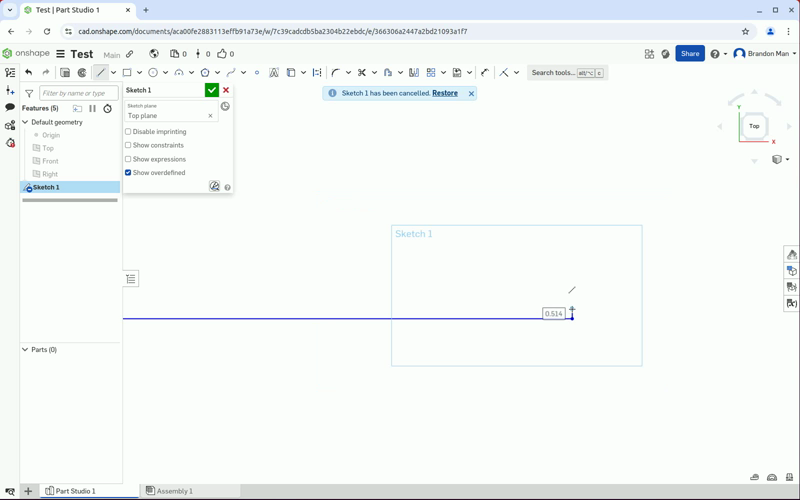
scroll(-6)
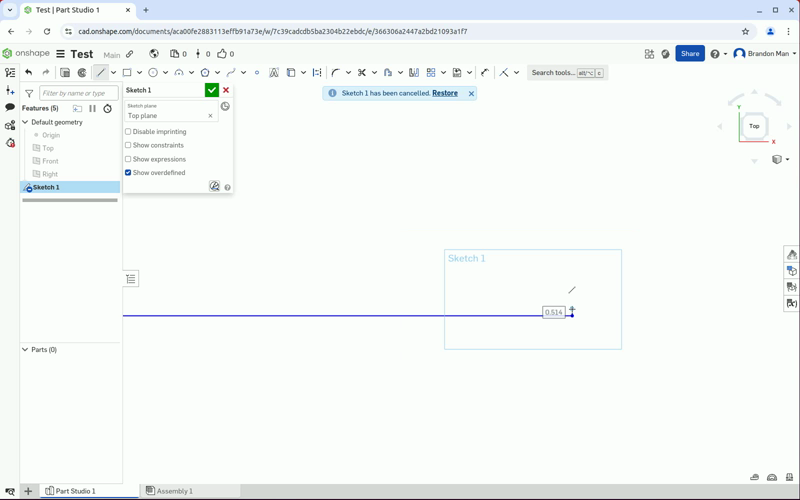
scroll(-6)
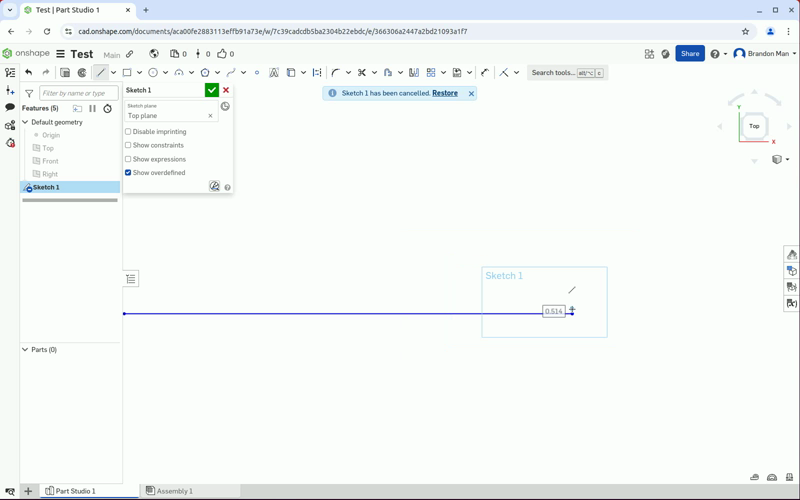
scroll(-6)
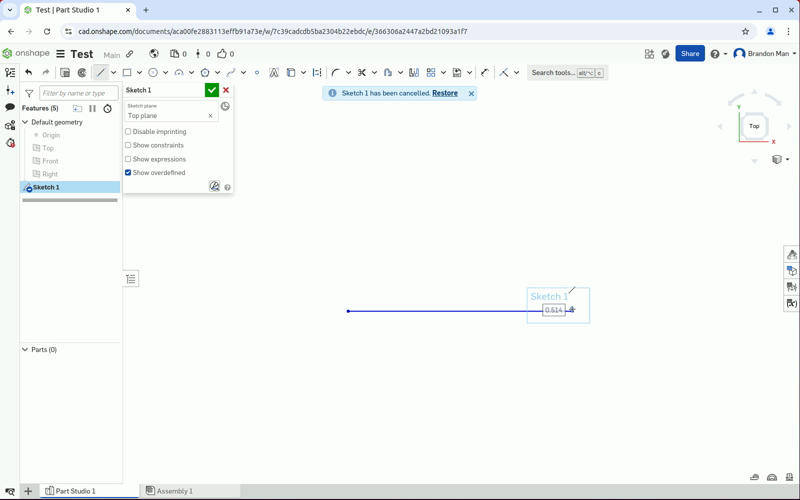
key_up(shift)
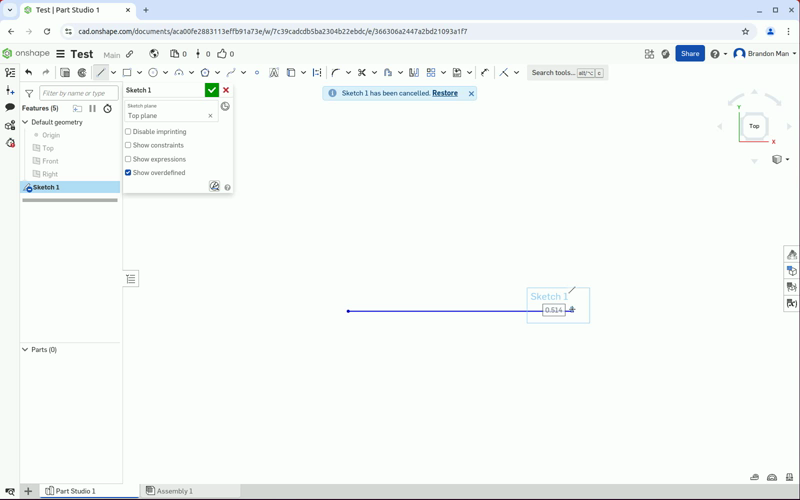
key_down(shift)
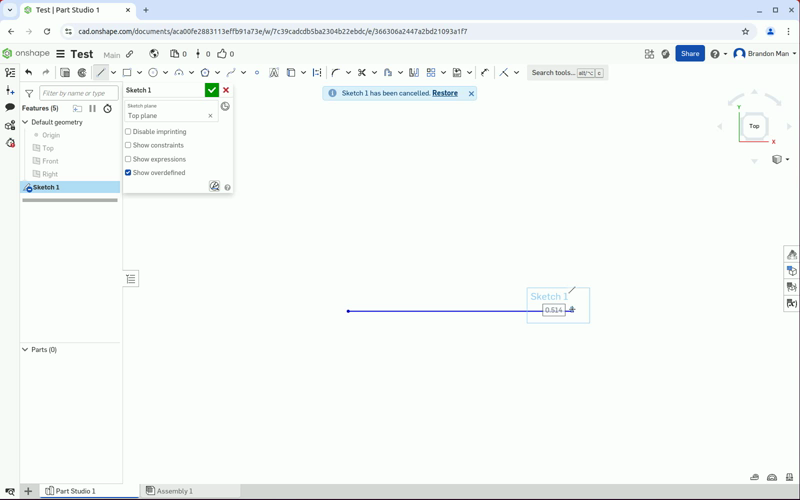
mouse_move(348, 308)
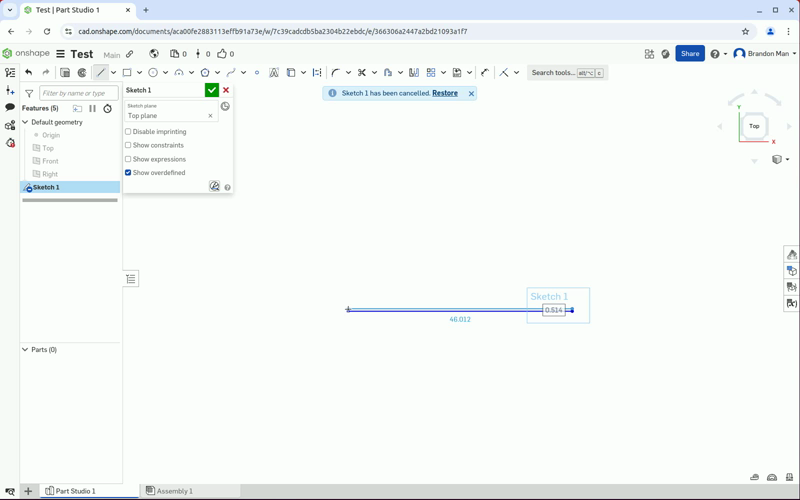
scroll(6)
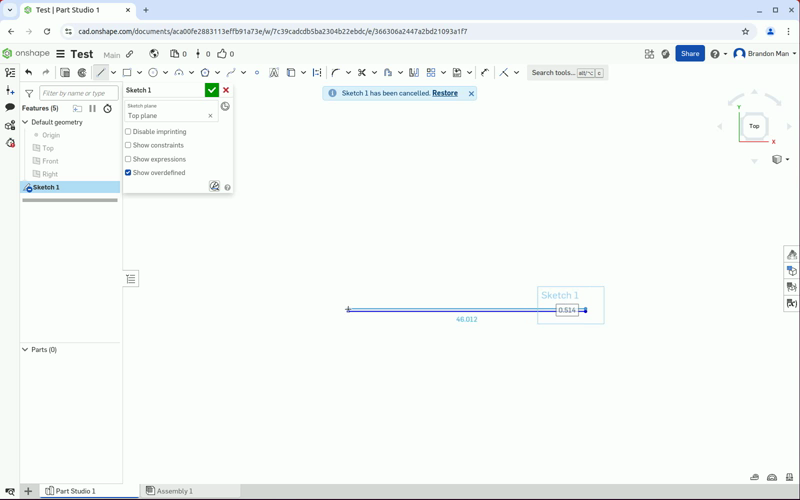
scroll(6)
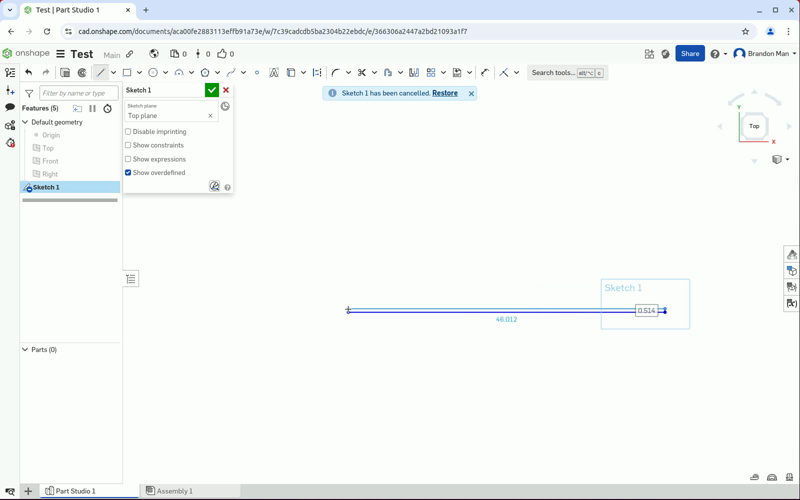
scroll(6)
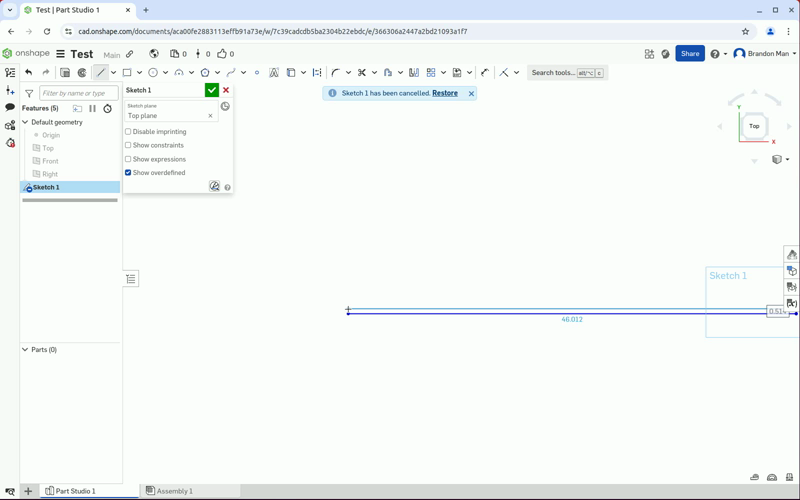
scroll(6)
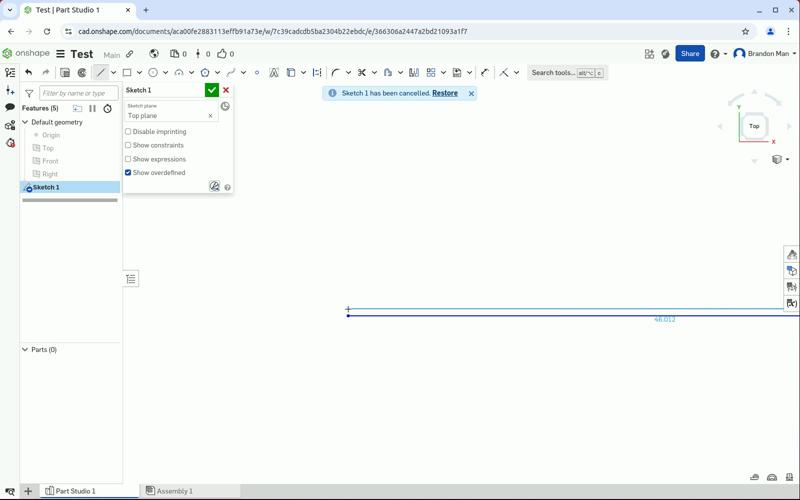
scroll(6)
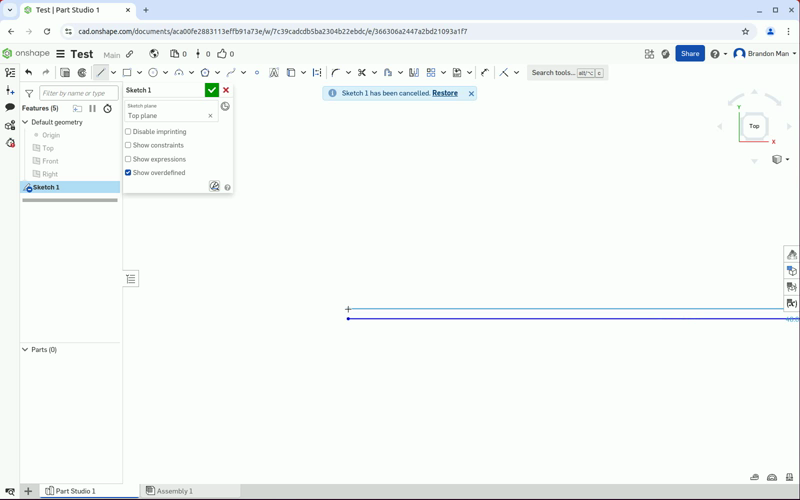
scroll(6)
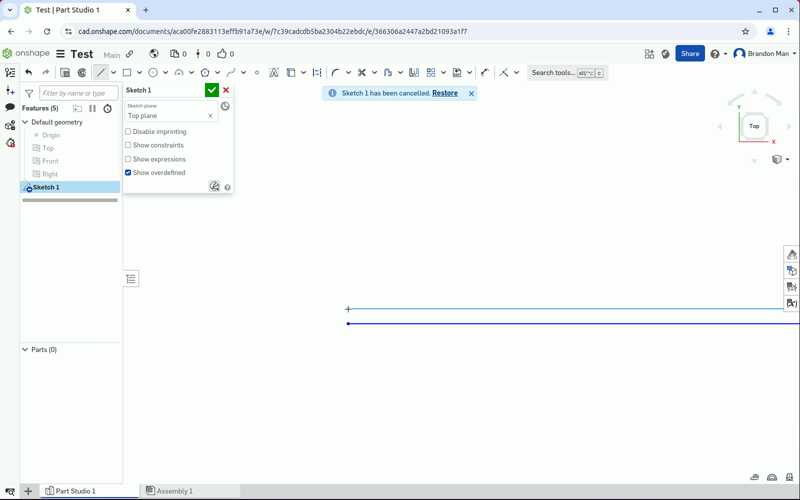
scroll(6)
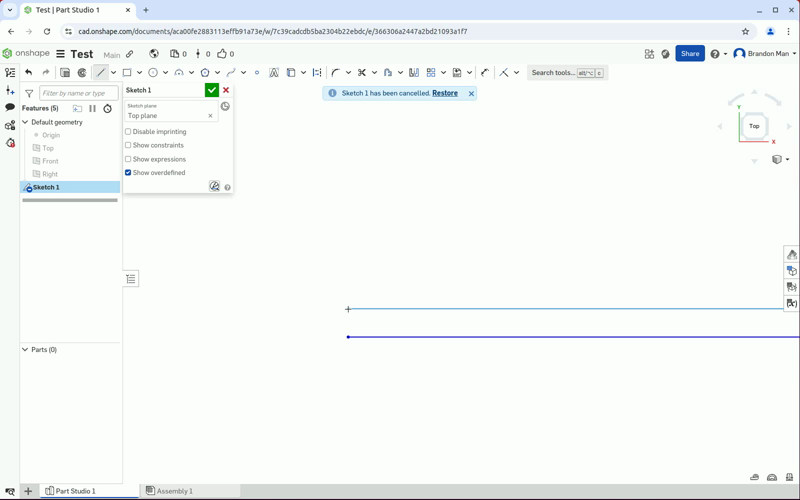
click(348, 308)
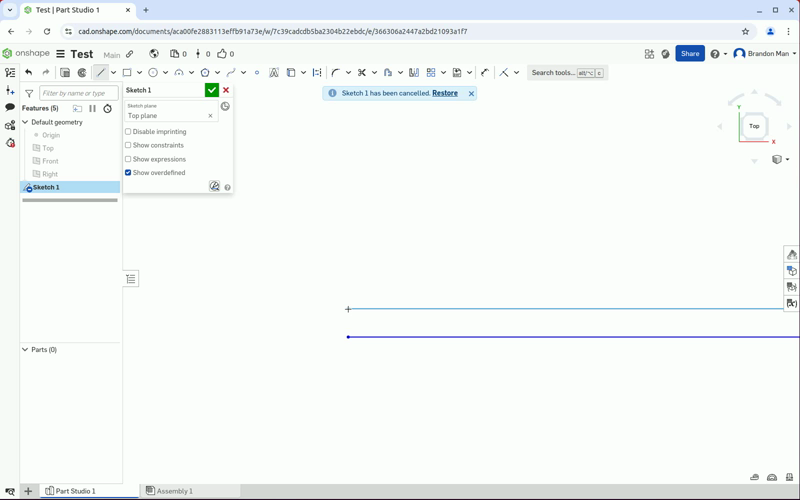
scroll(-6)
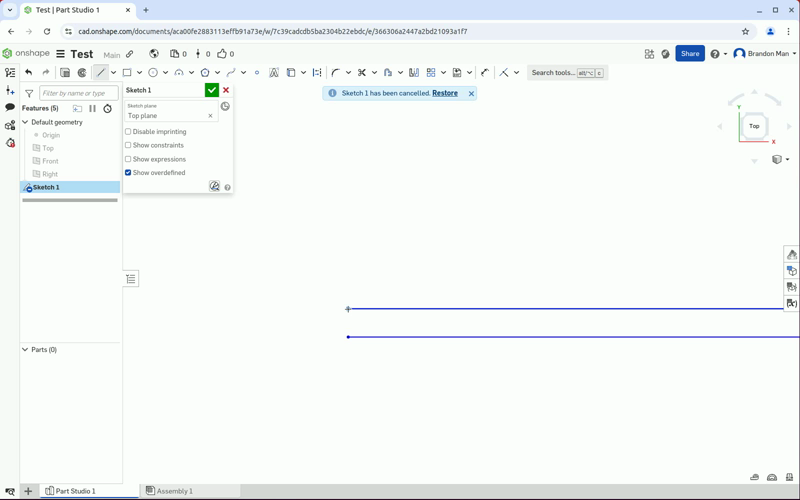
scroll(-6)
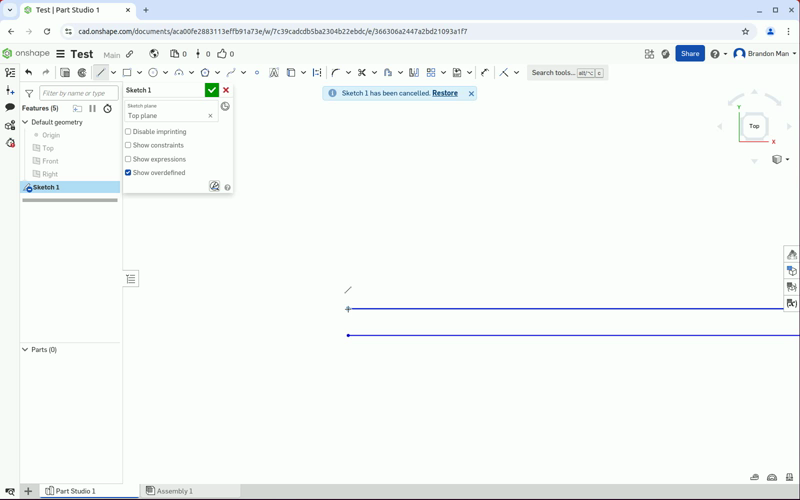
scroll(-6)
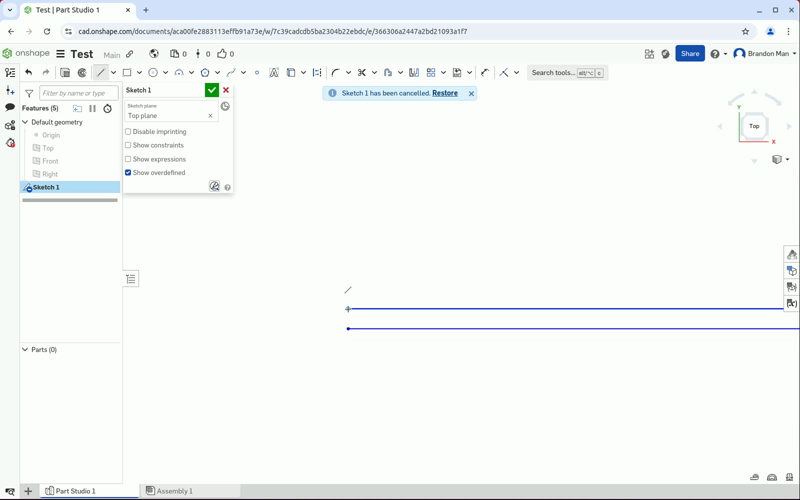
scroll(-6)
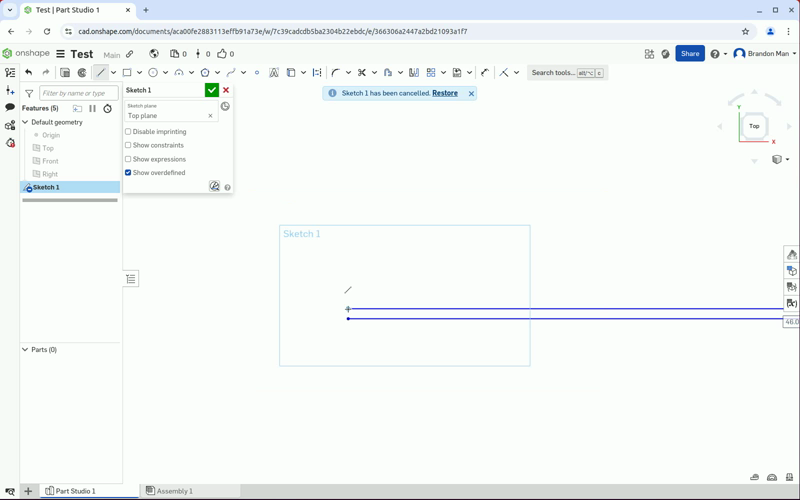
scroll(-6)
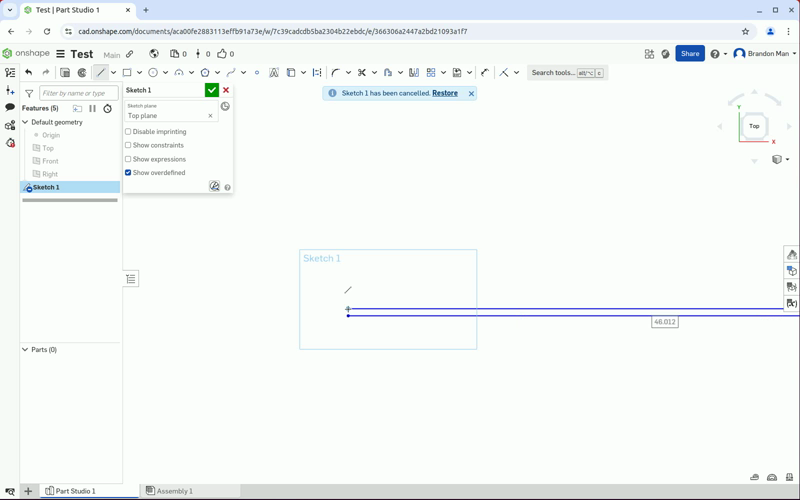
scroll(-6)
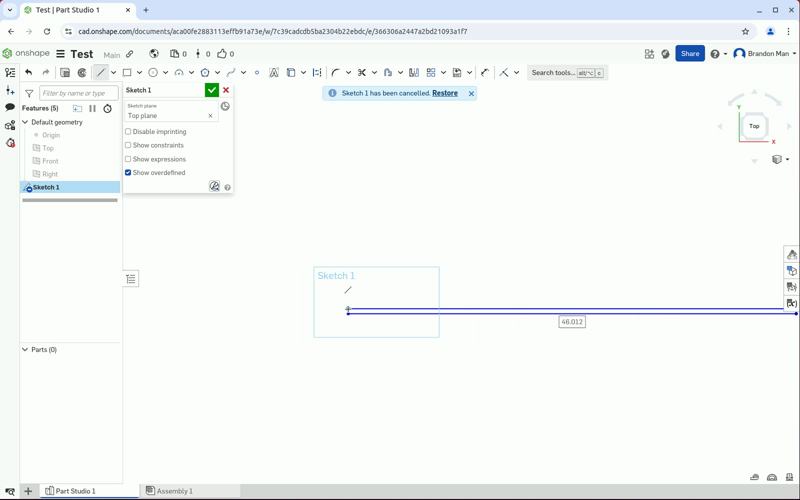
scroll(-6)
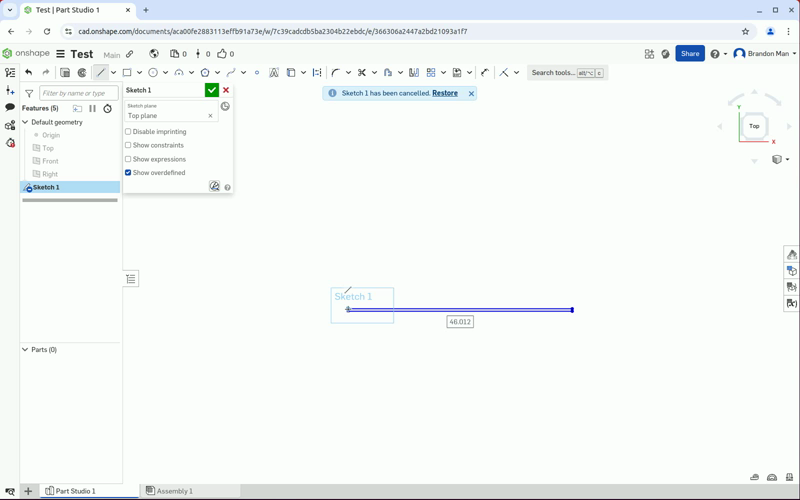
key_up(shift)
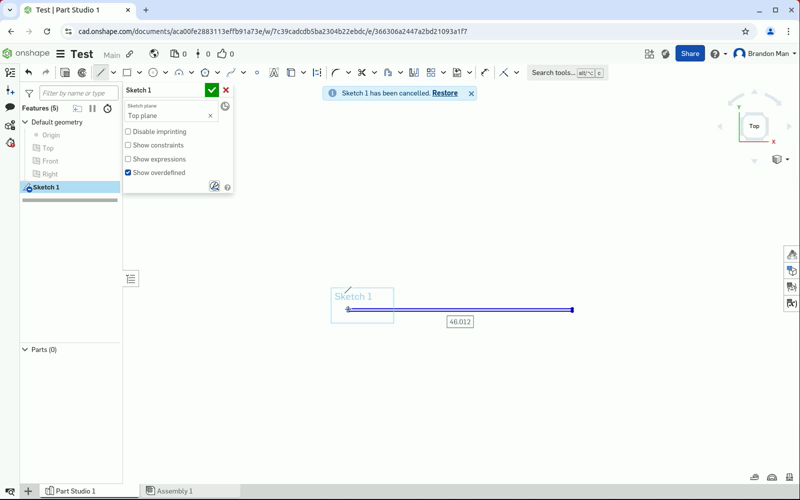
mouse_move(378, 308)
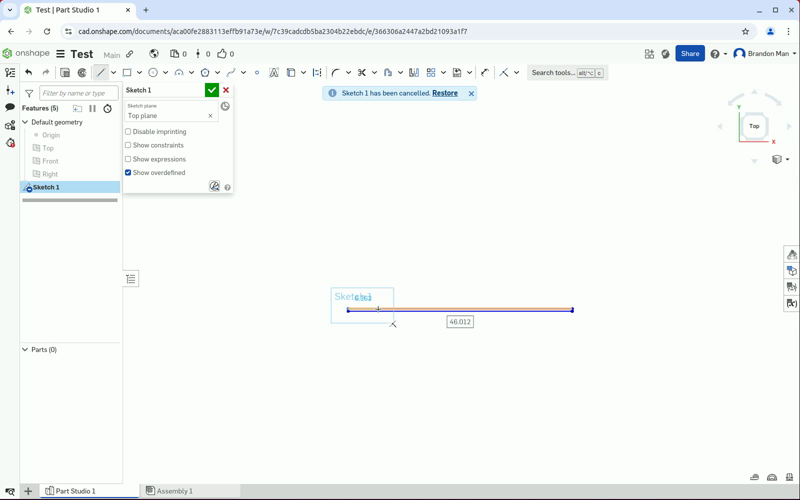
key_down(shift)
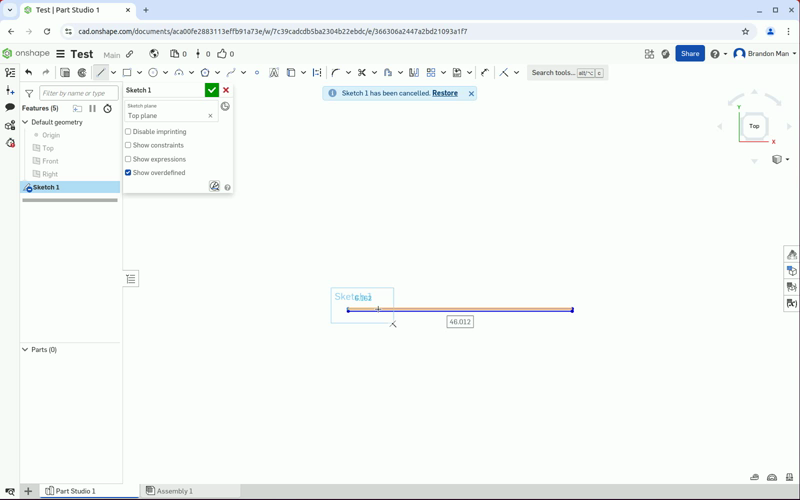
mouse_move(348, 311)
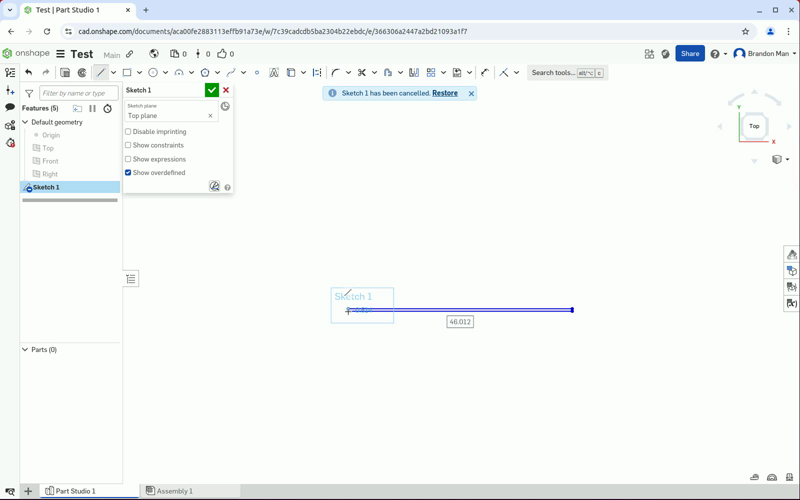
scroll(6)
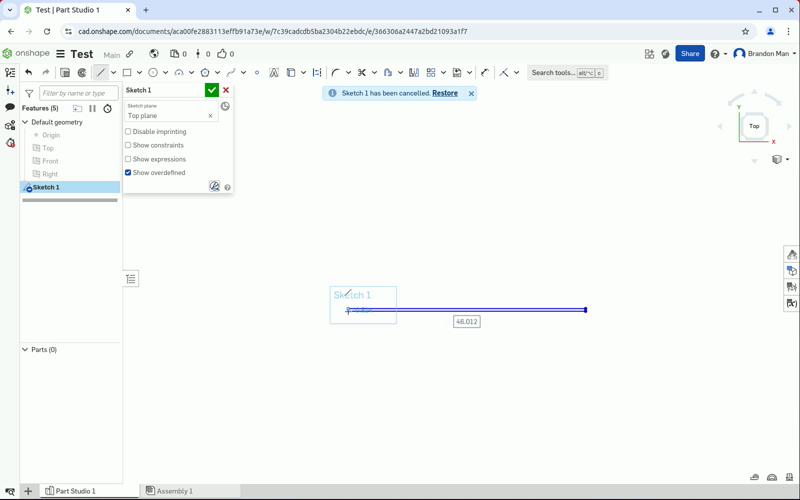
scroll(6)
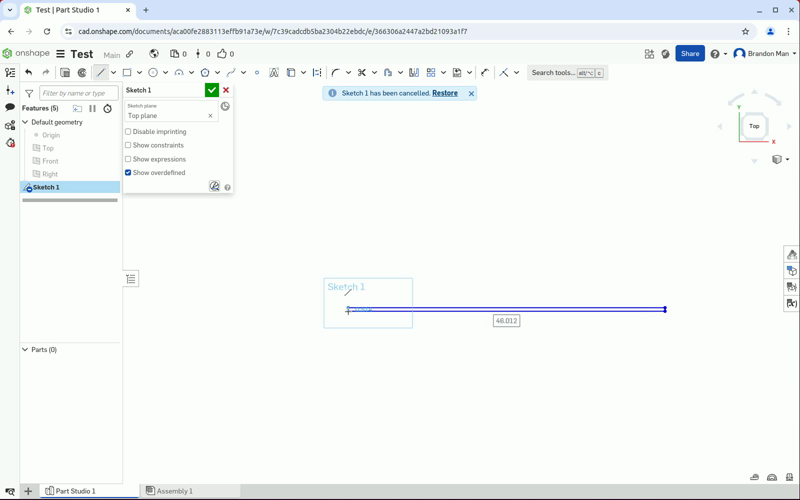
scroll(6)
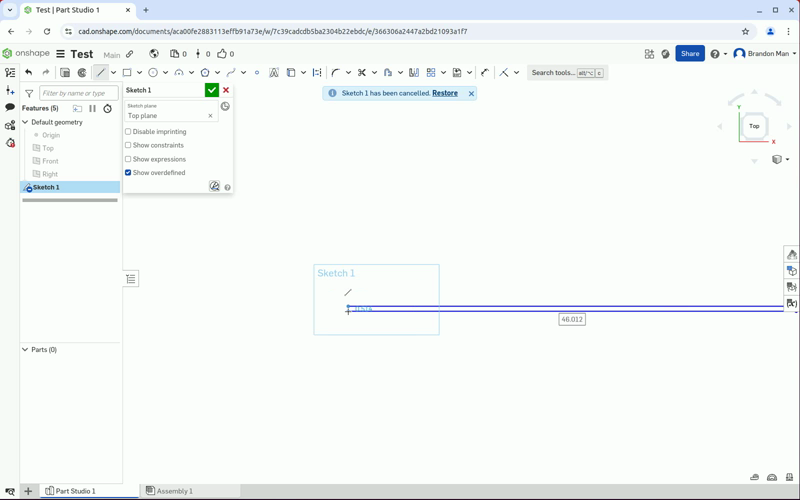
scroll(6)
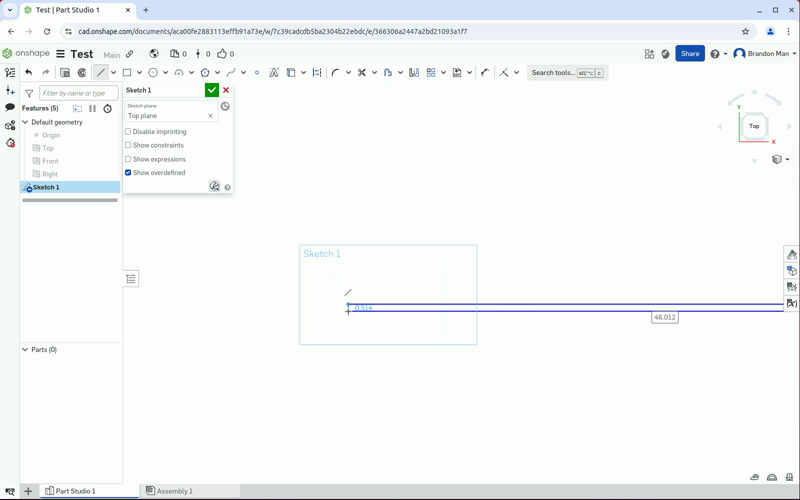
scroll(6)
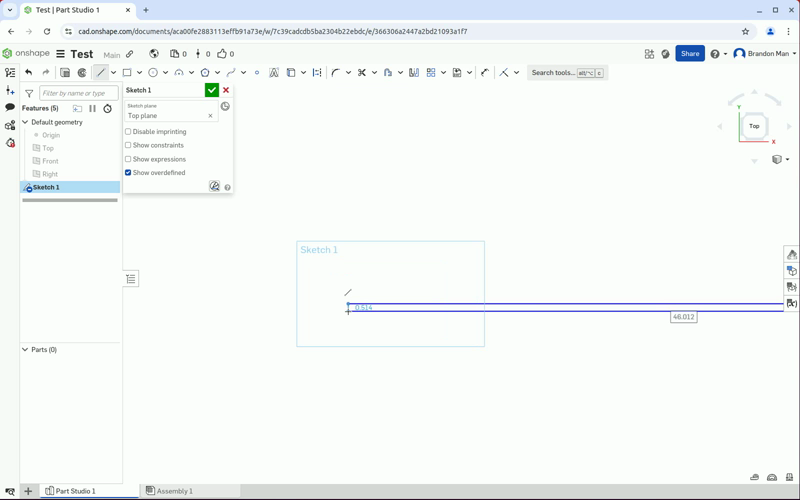
scroll(6)
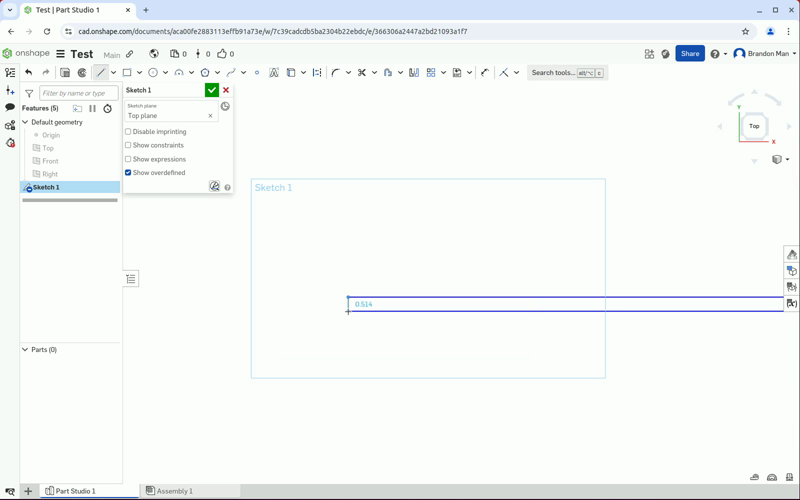
scroll(6)
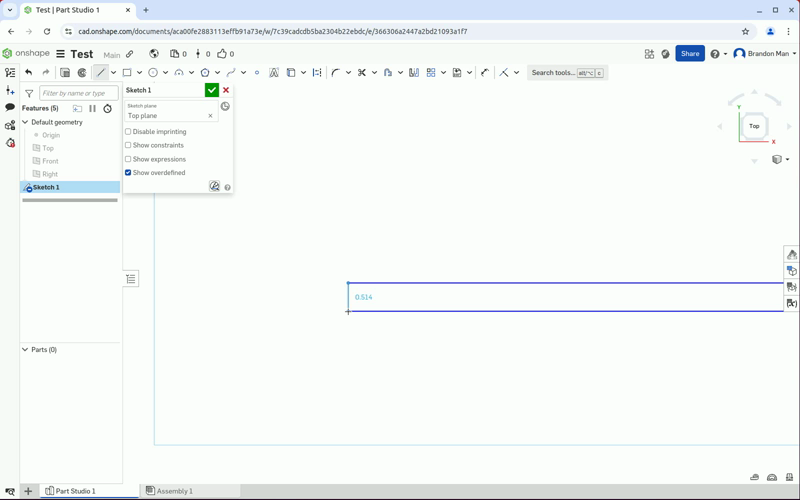
key_up(shift)
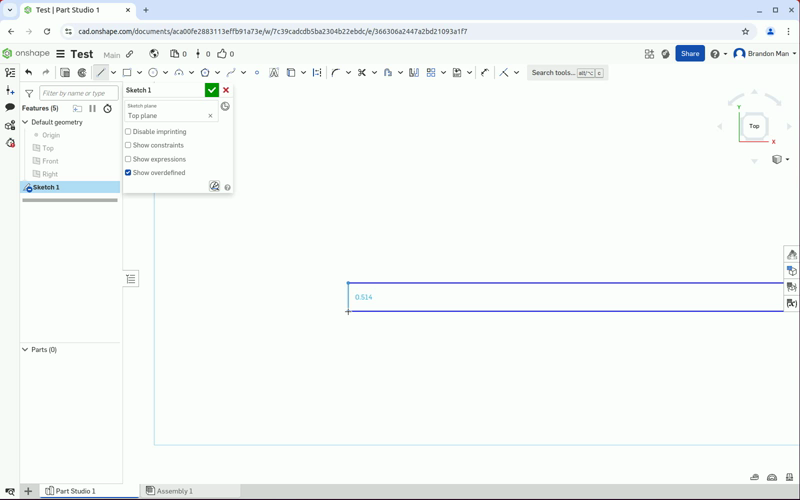
click(348, 311)
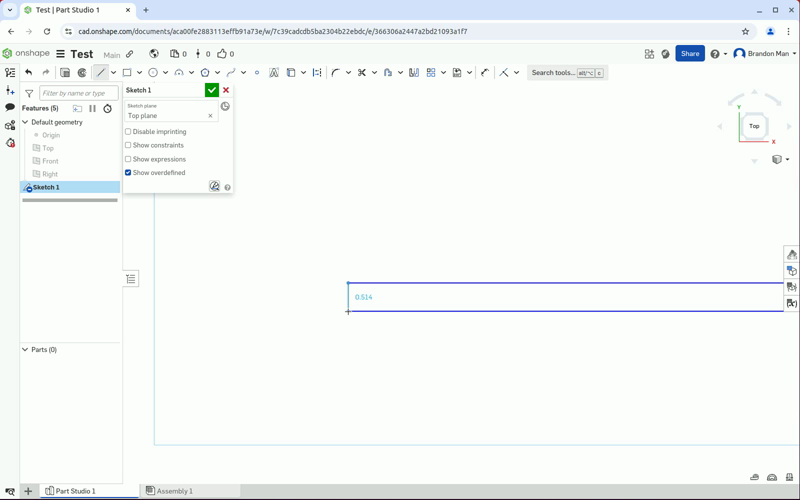
scroll(-6)
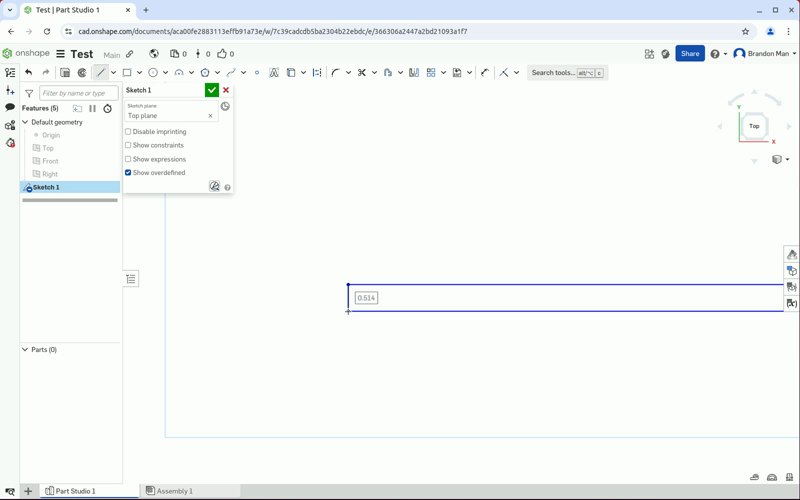
scroll(-6)
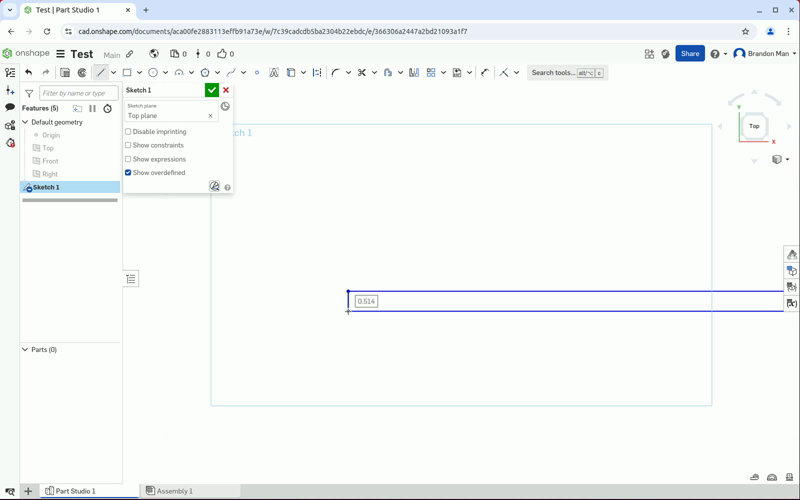
scroll(-6)
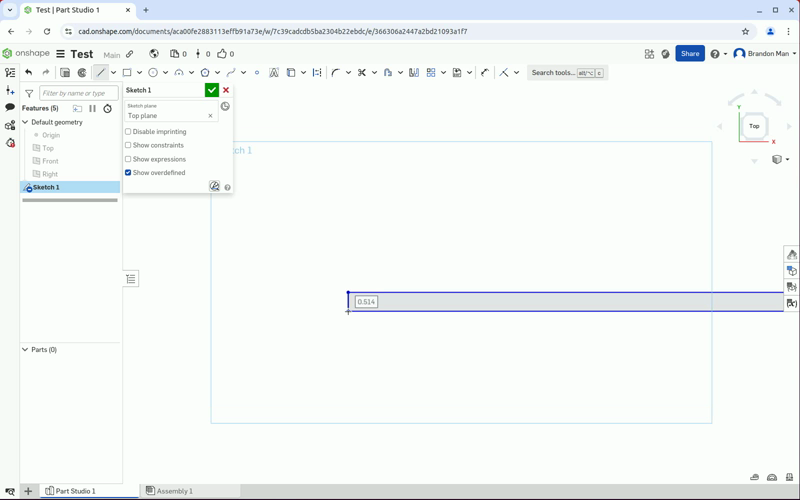
scroll(-6)
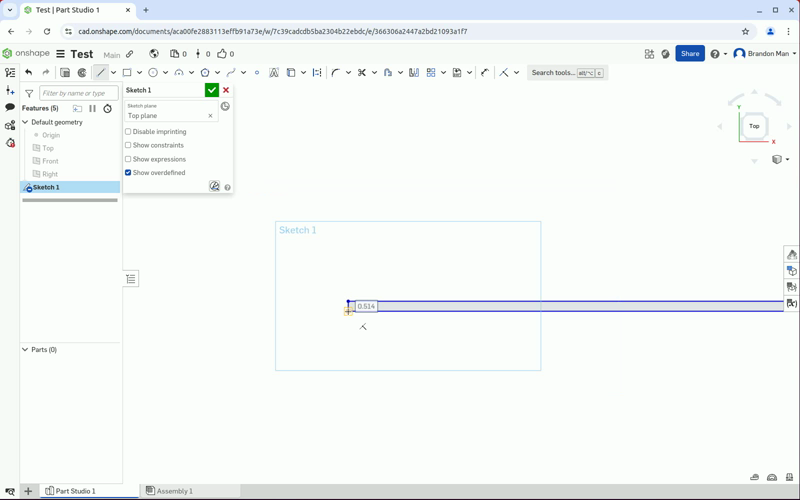
scroll(-6)
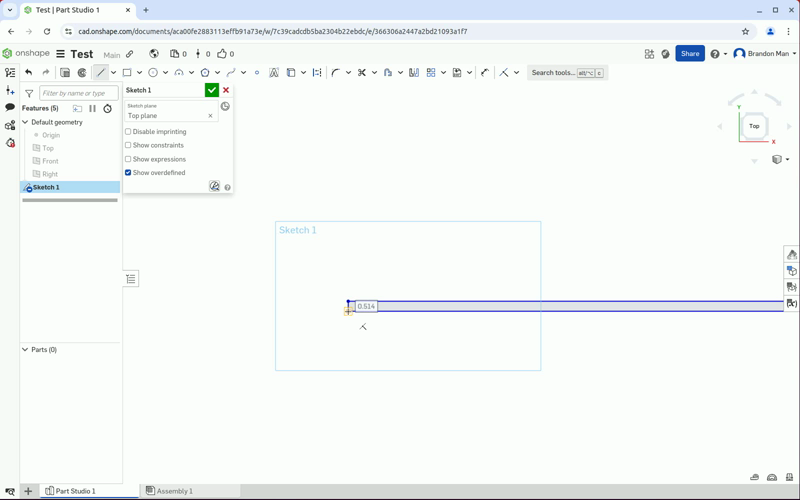
scroll(-6)
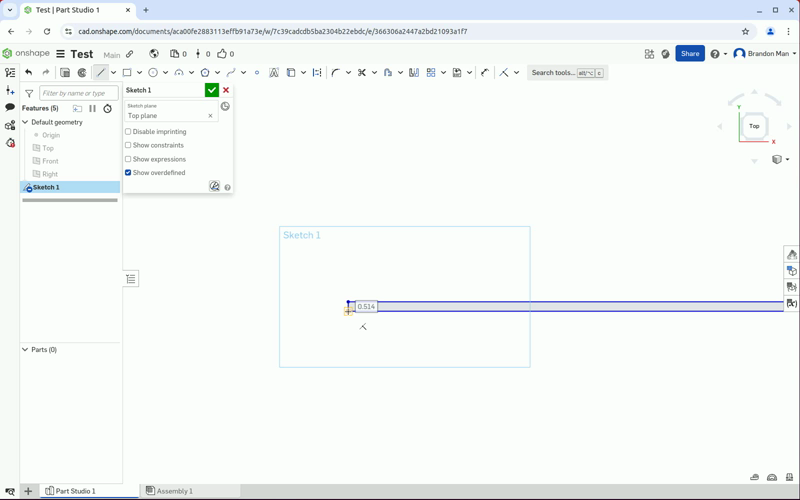
scroll(-6)
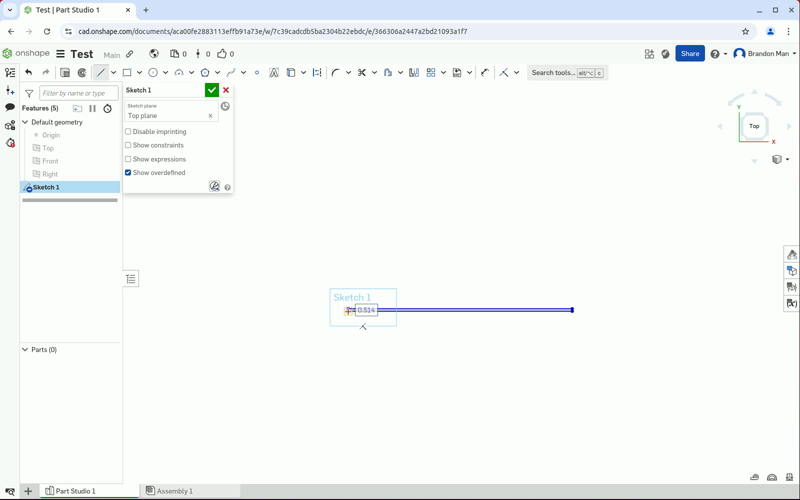
key(esc)
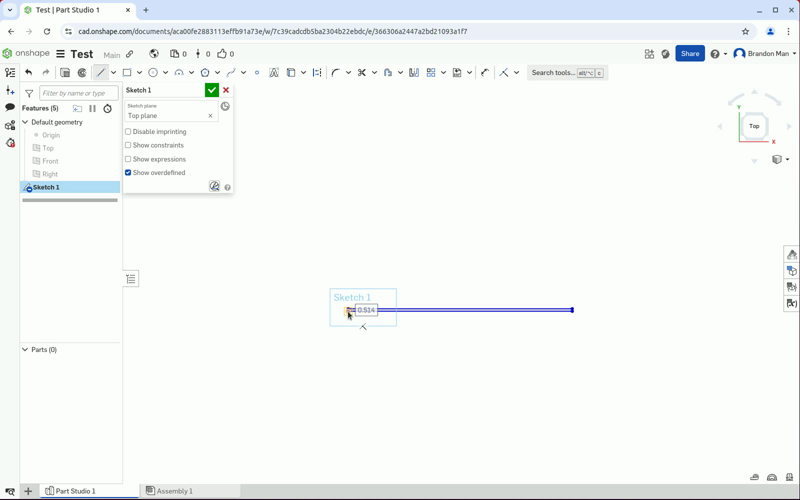
mouse_move(526, 309)
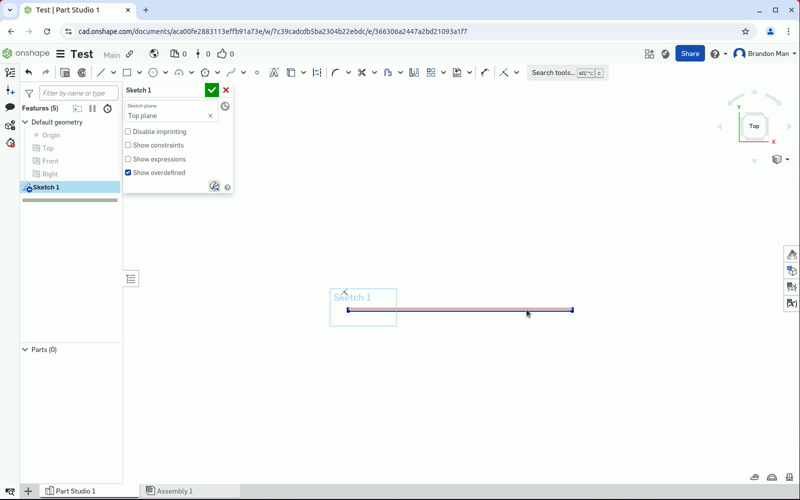
scroll(6)
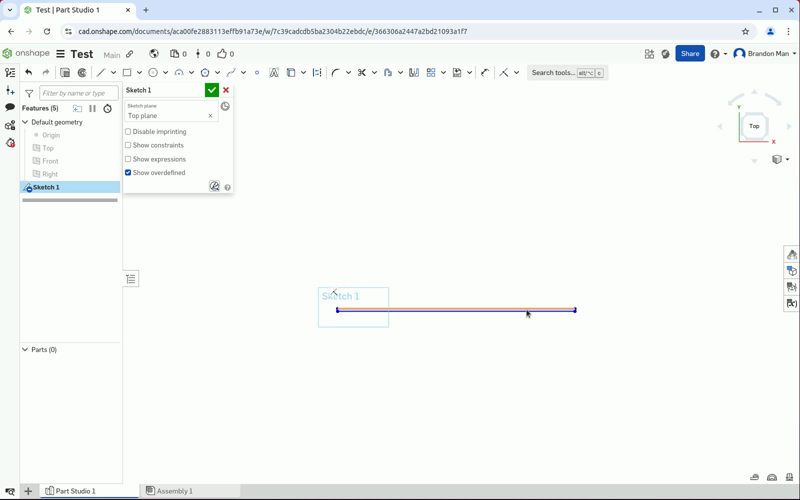
scroll(6)
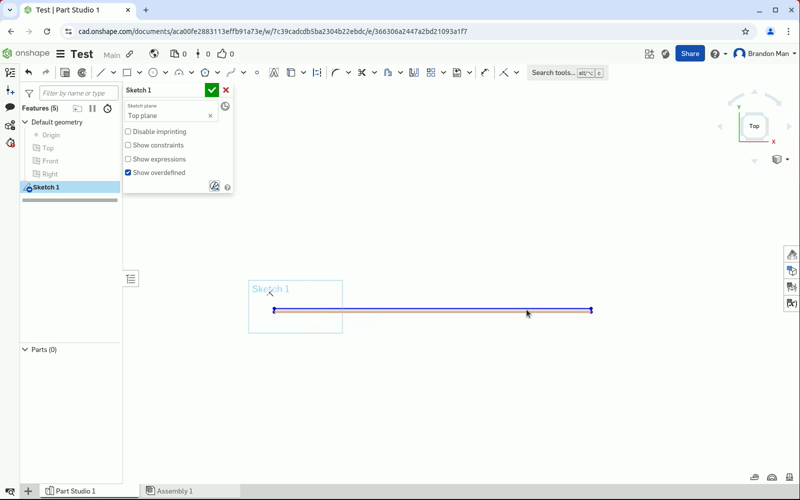
scroll(6)
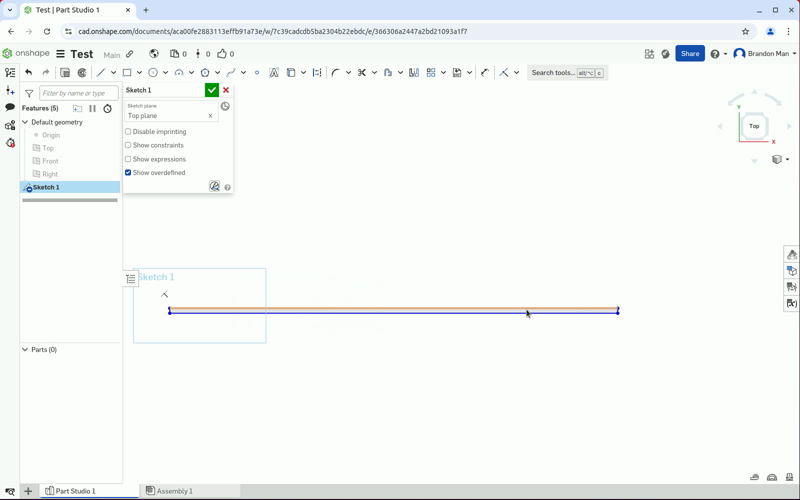
scroll(6)
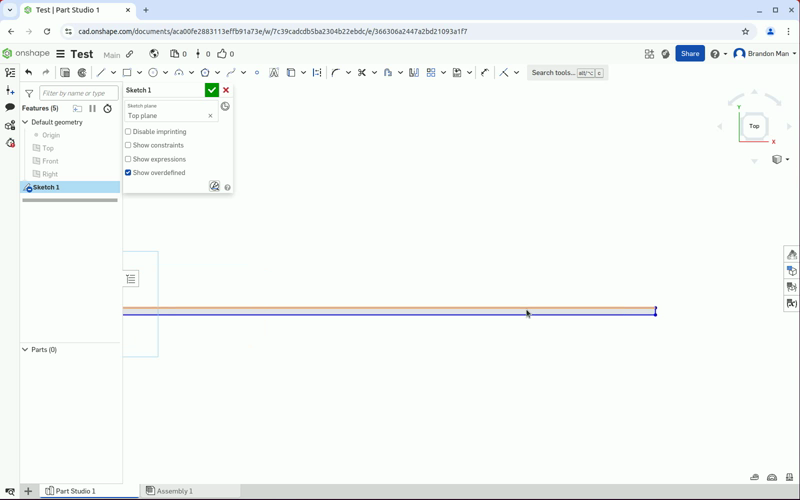
scroll(6)
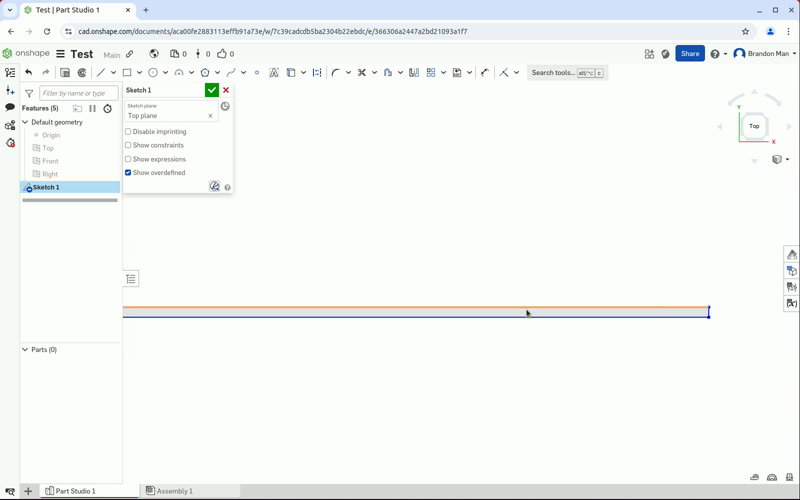
scroll(6)
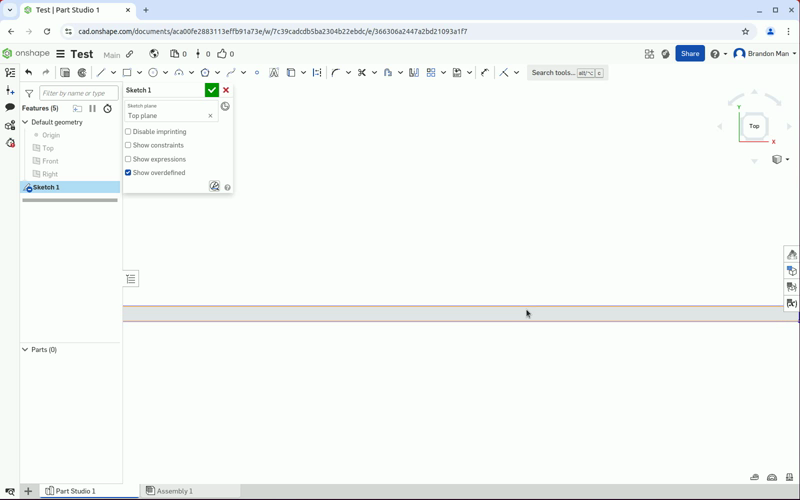
scroll(6)
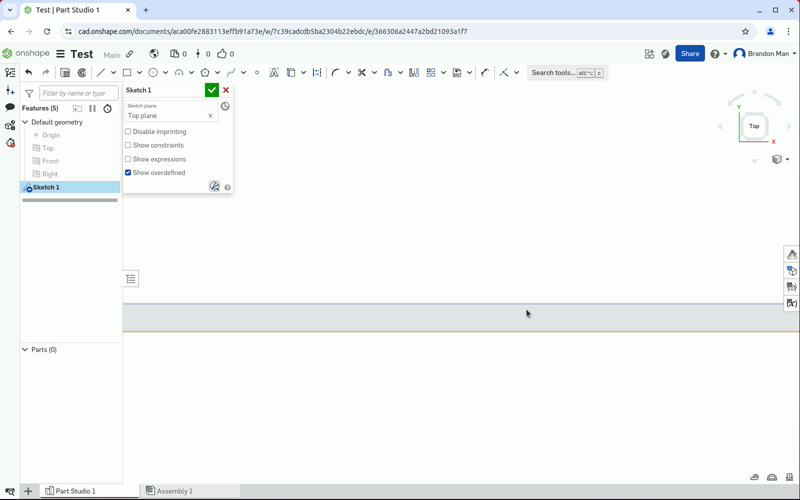
click(526, 309)
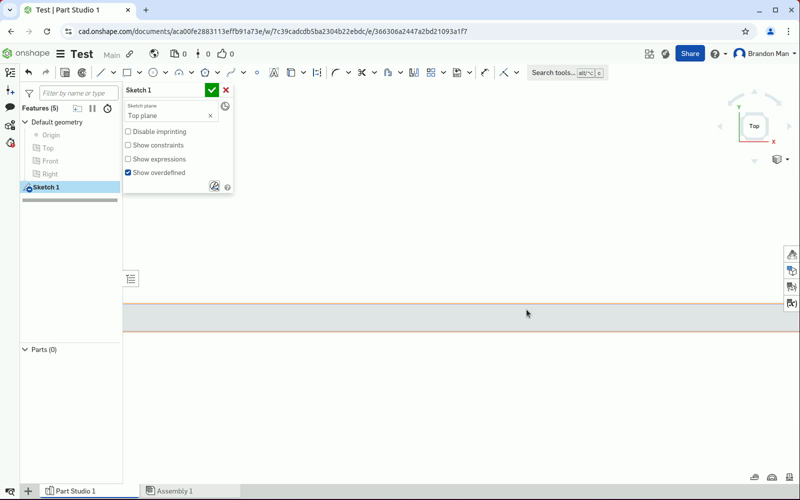
scroll(-6)
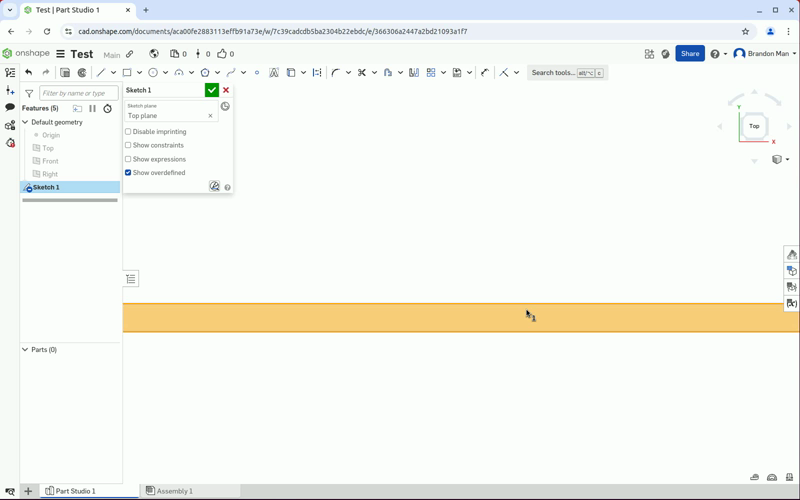
scroll(-6)
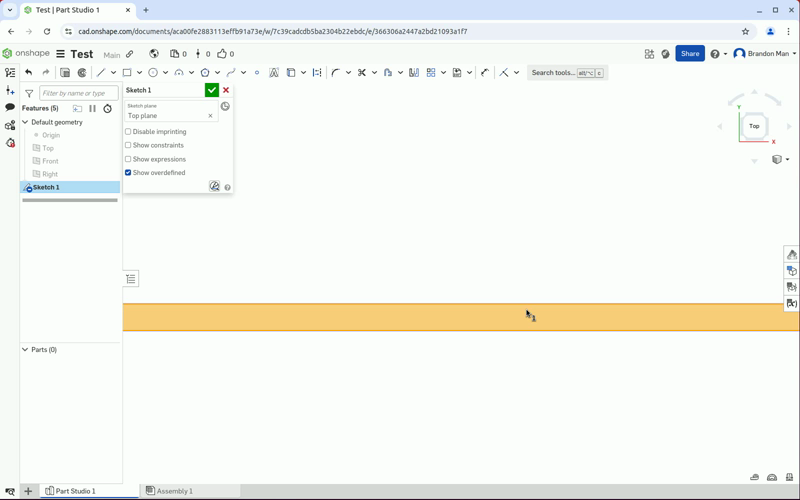
scroll(-6)
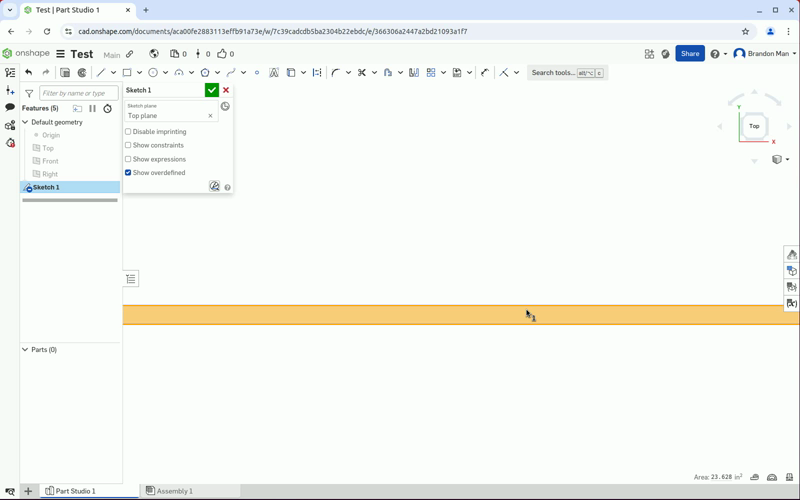
scroll(-6)
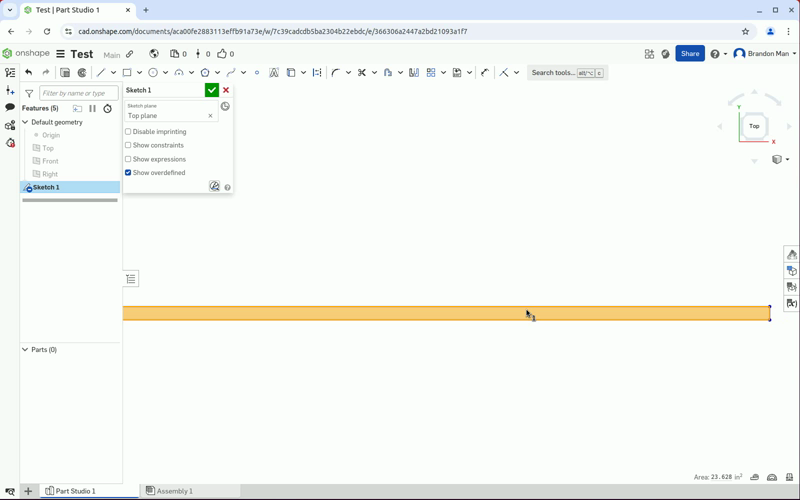
scroll(-6)
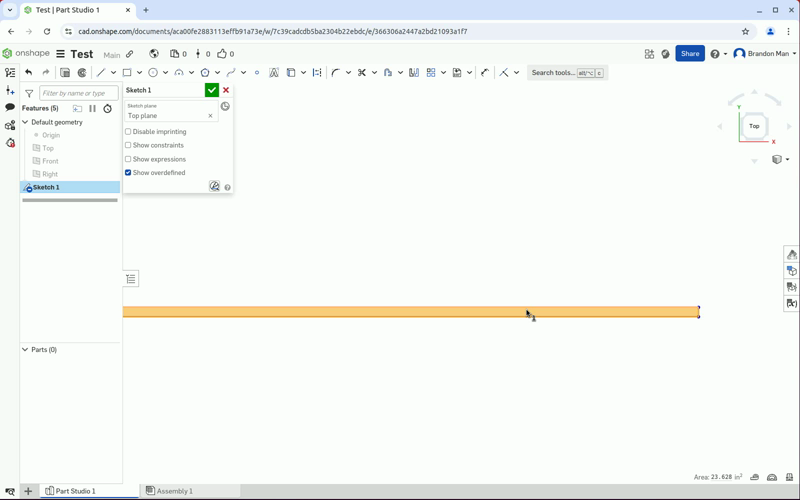
scroll(-6)
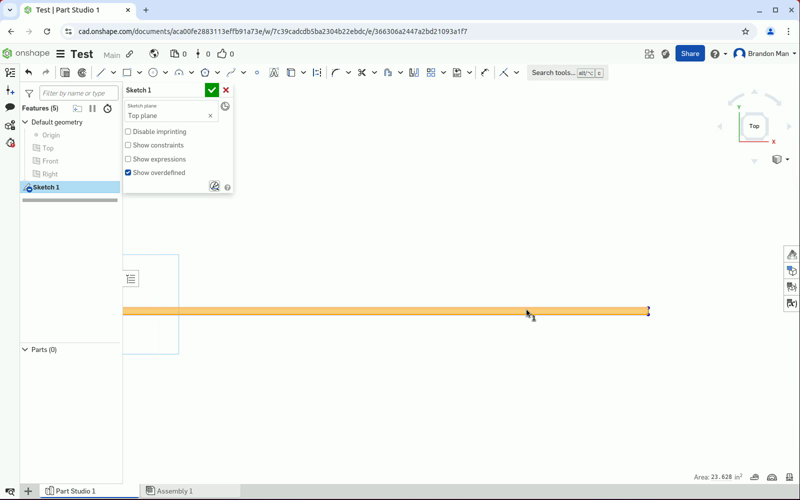
scroll(-6)
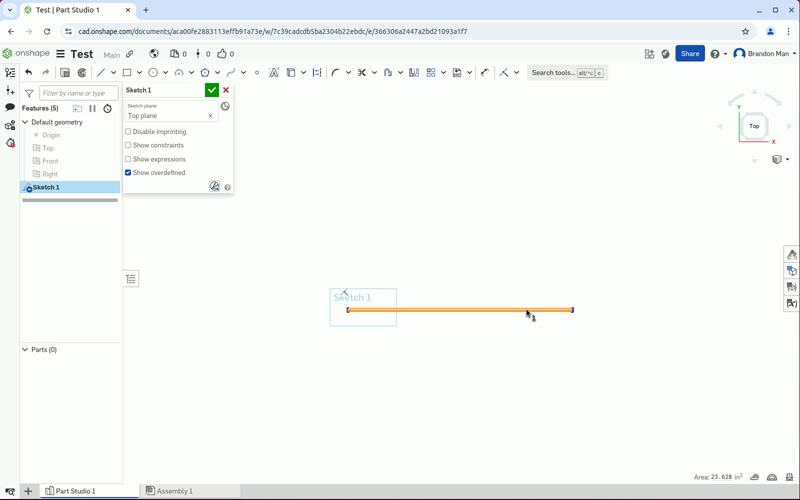
mouse_move(73, 352)
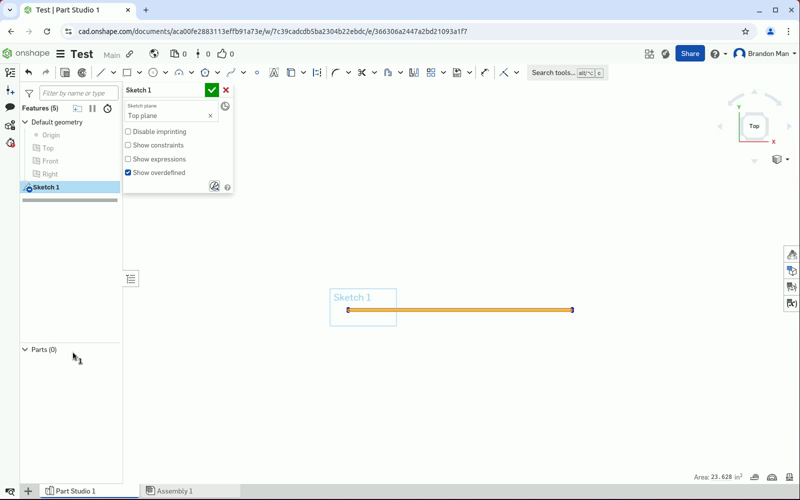
key(shift+y)
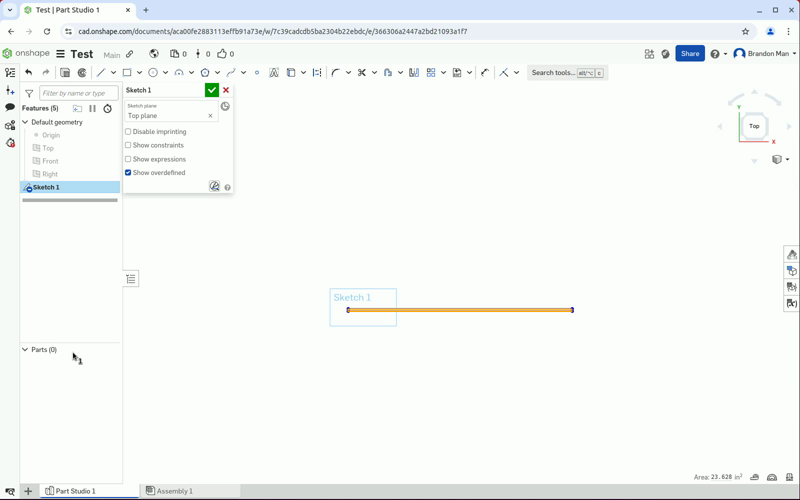
key(shift+e)
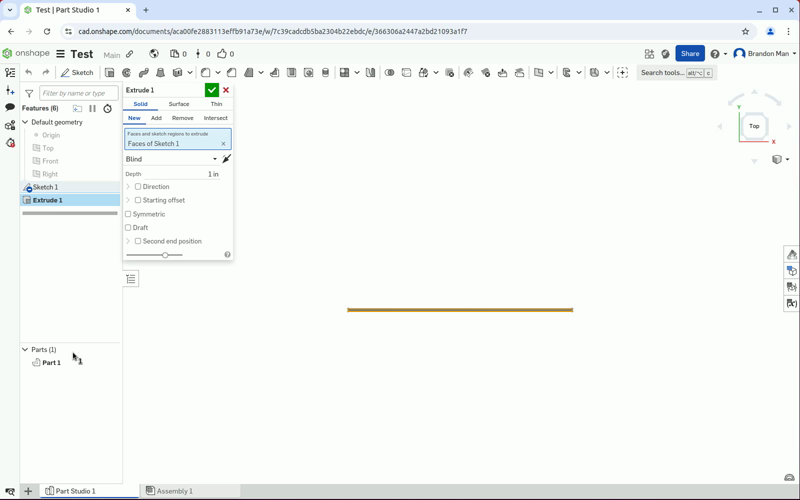
mouse_move(143, 106)
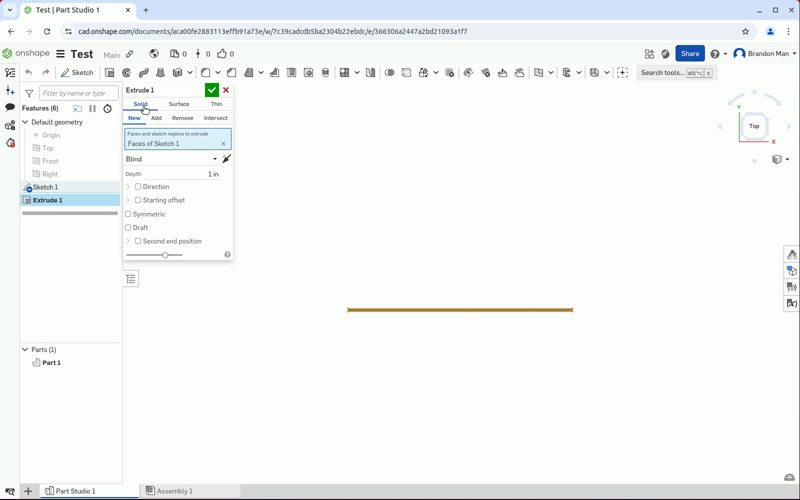
click(143, 106)
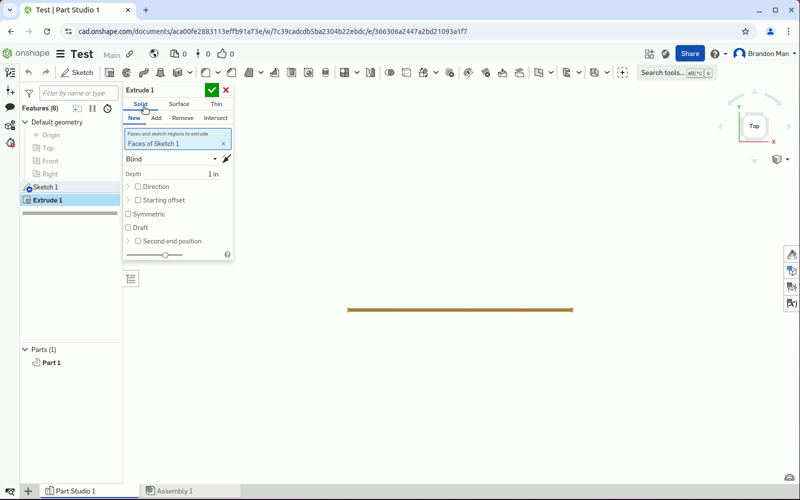
mouse_move(137, 120)
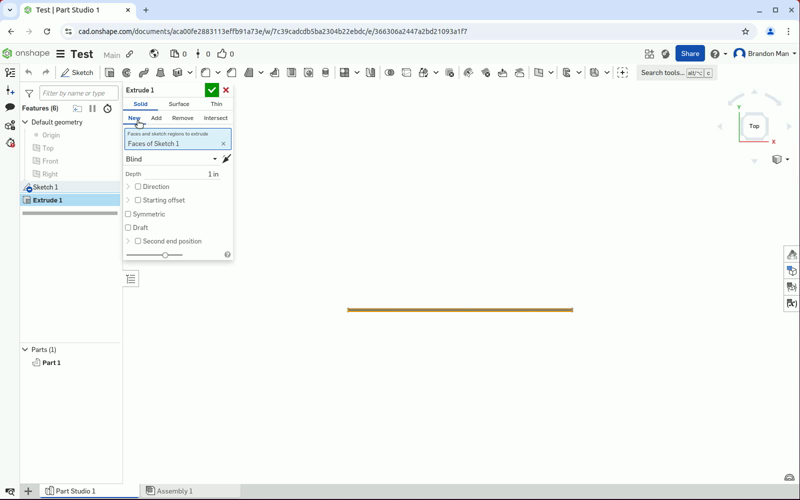
click(137, 120)
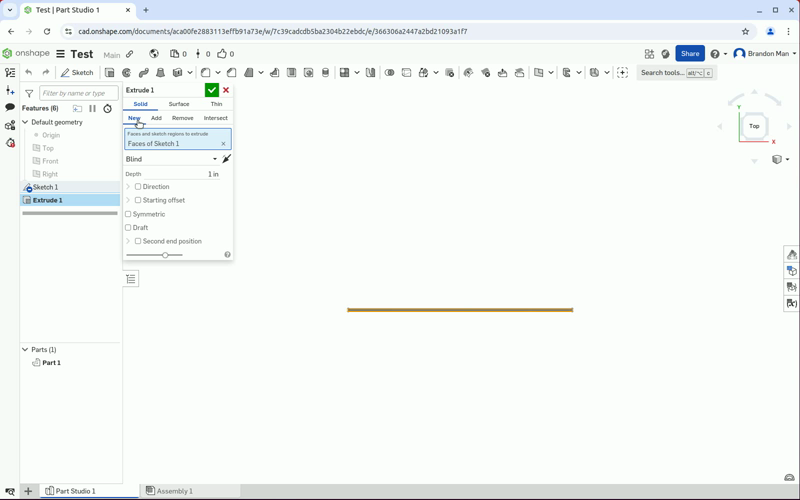
key(tab, 4)
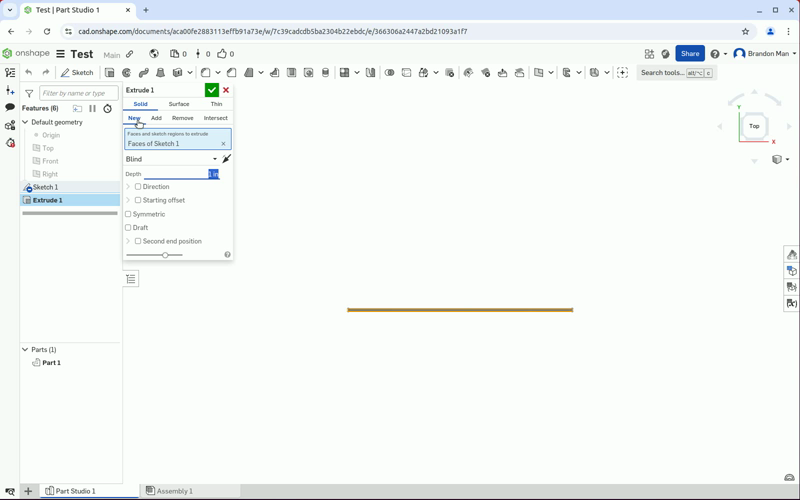
text(0.241)
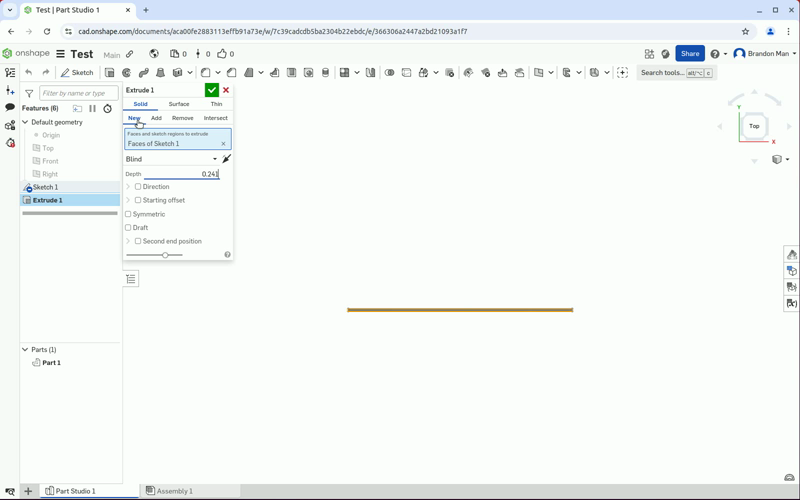
key(enter)
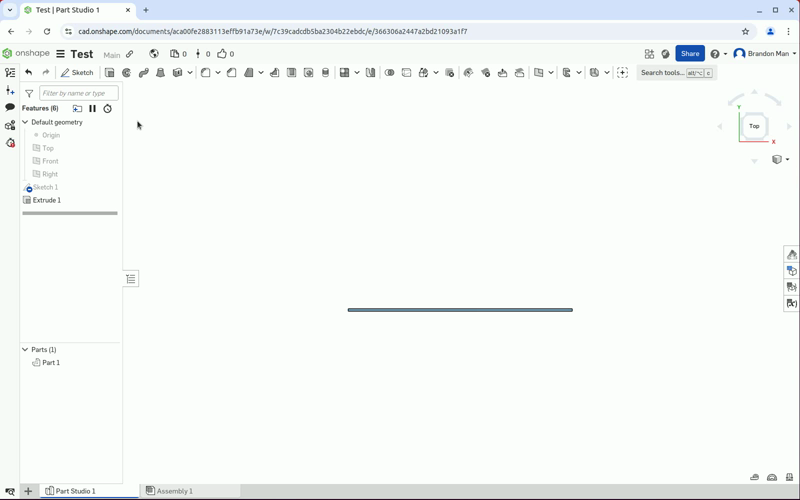
key(shift+h)
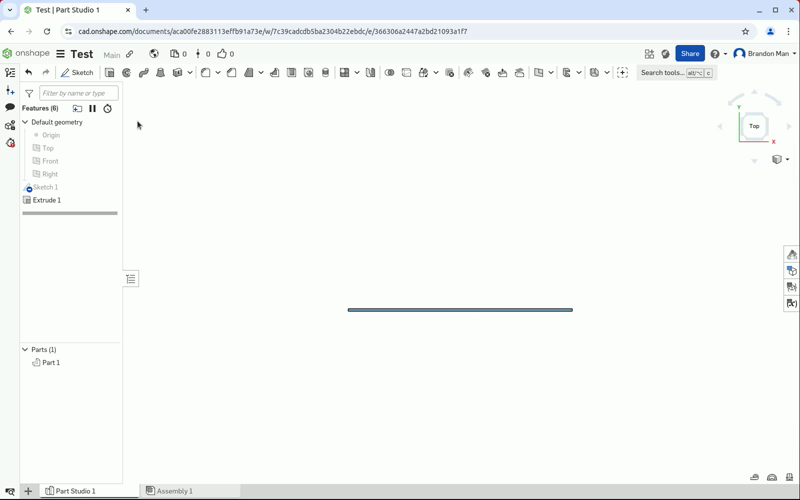
key(shift+h)
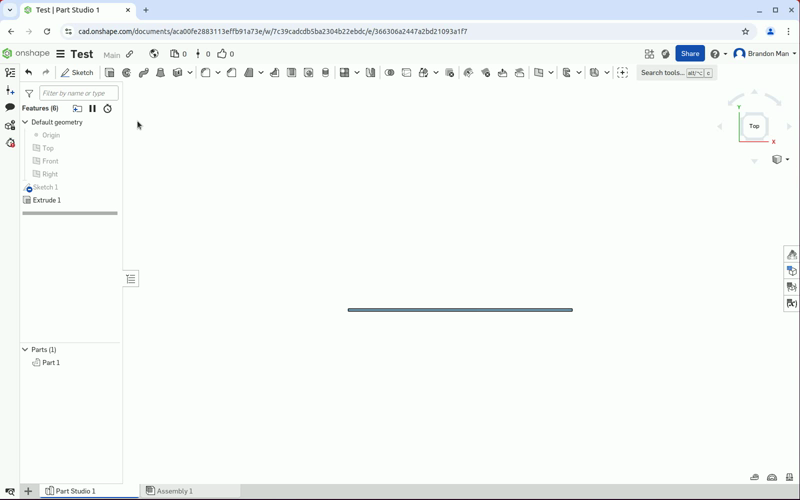
mouse_move(73, 189)
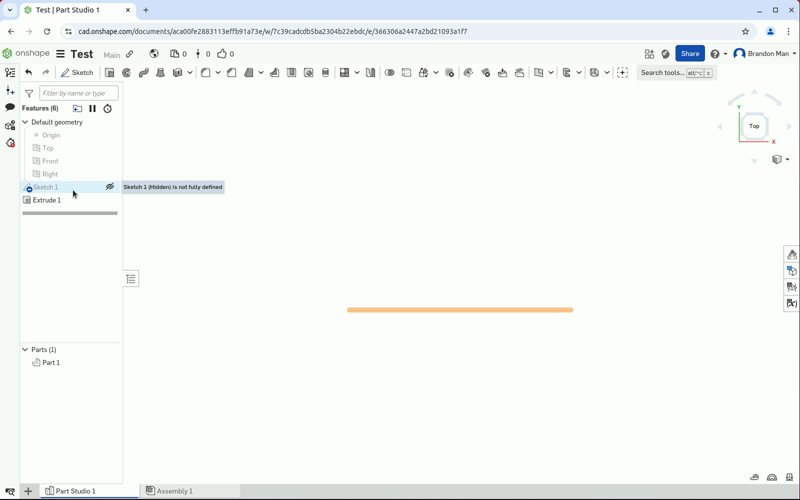
click(73, 189)
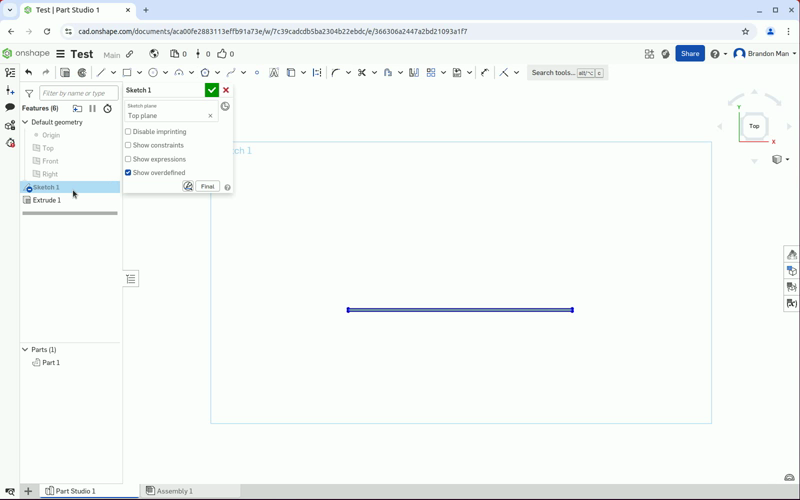
mouse_move(229, 92)
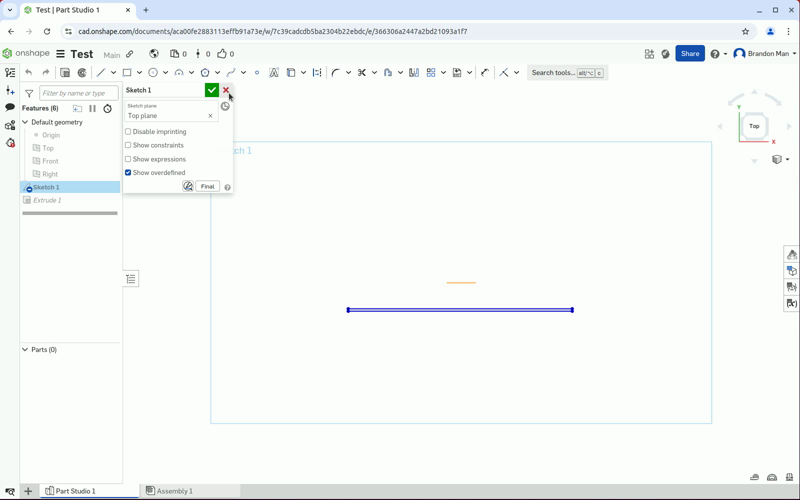
click(229, 92)
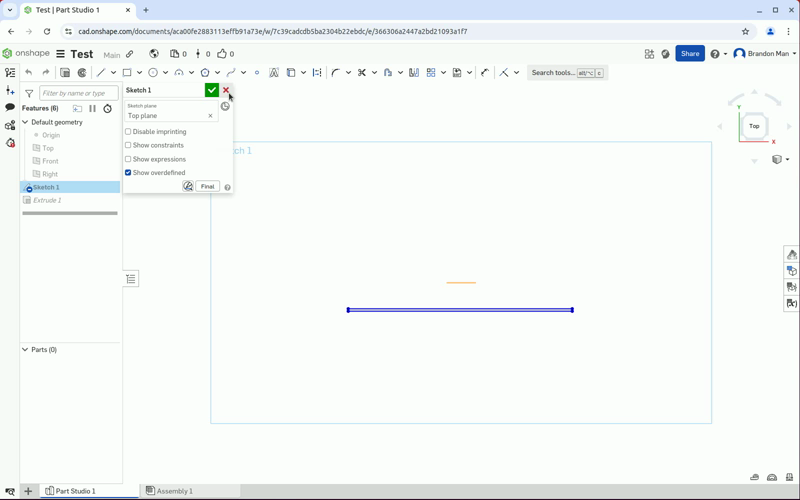
key(shift+s)
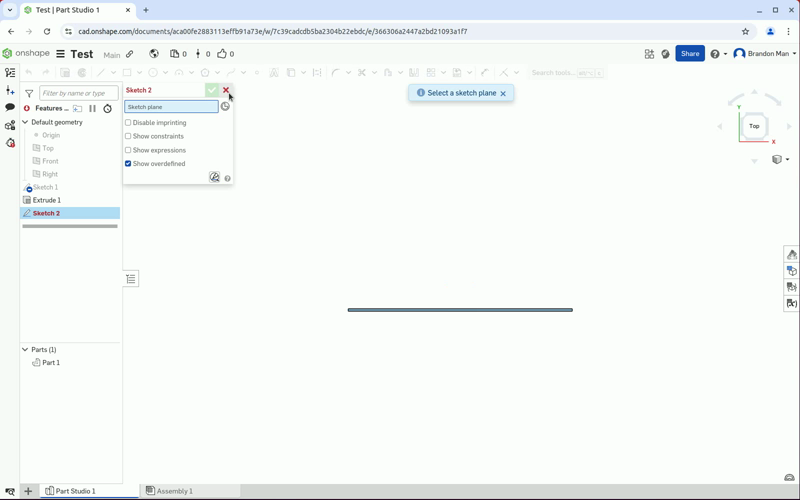
mouse_move(73, 150)
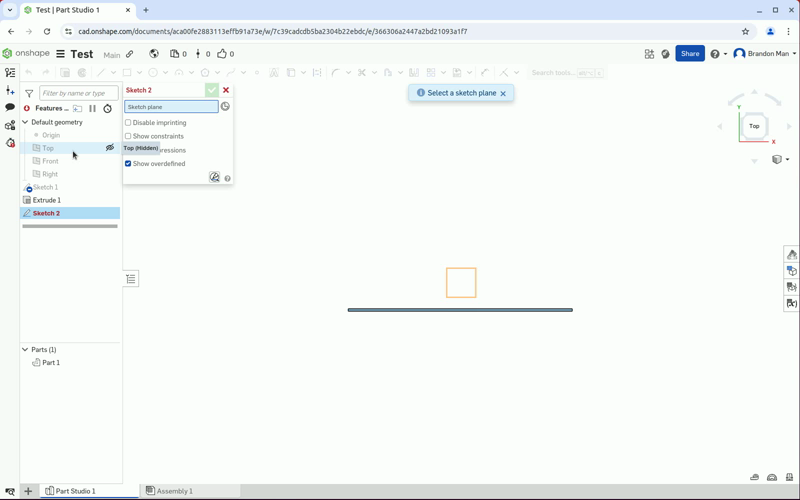
click(73, 150)
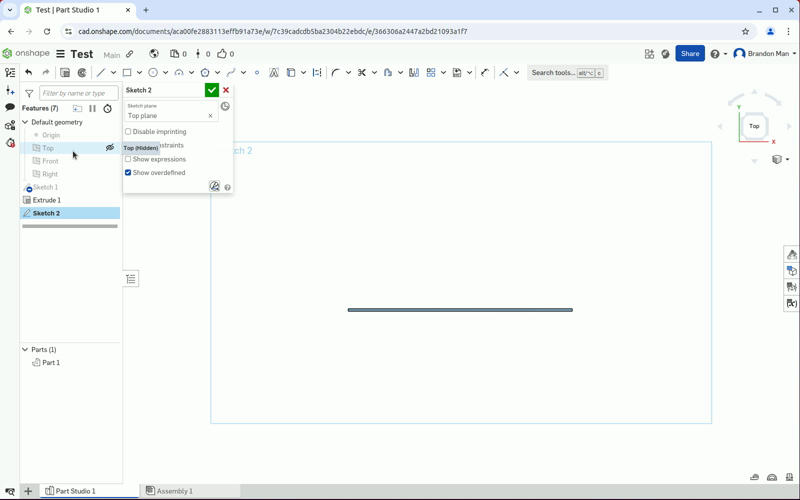
mouse_move(73, 352)
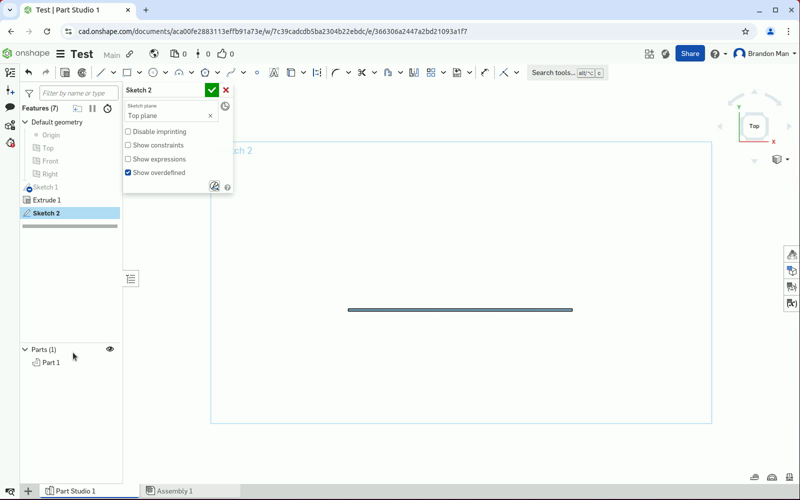
key(y)
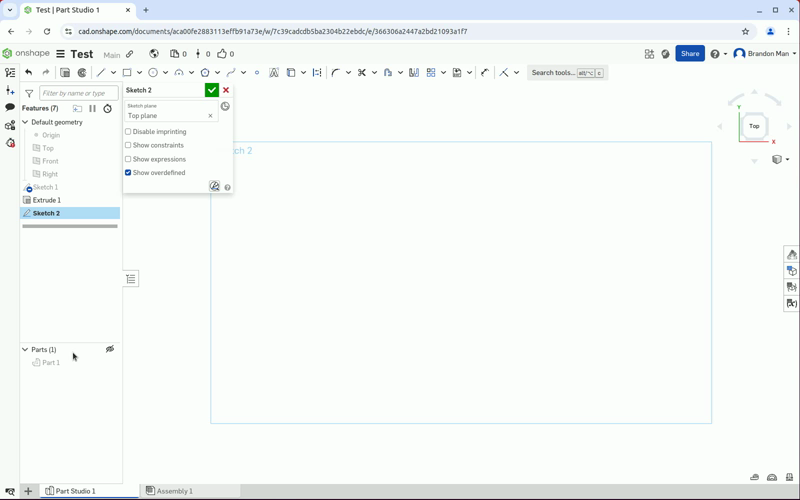
key(l)
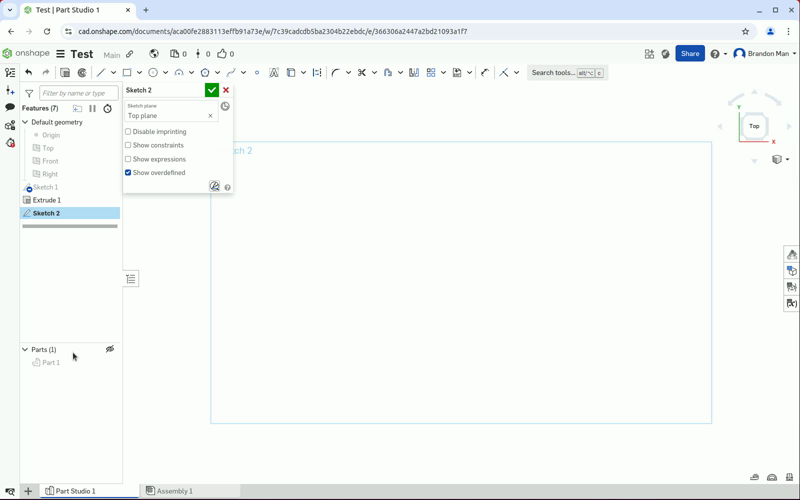
key_down(shift)
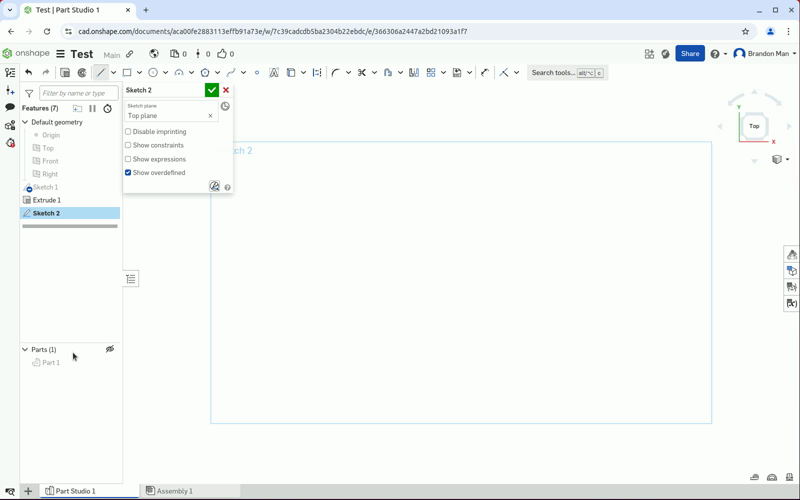
mouse_move(348, 308)
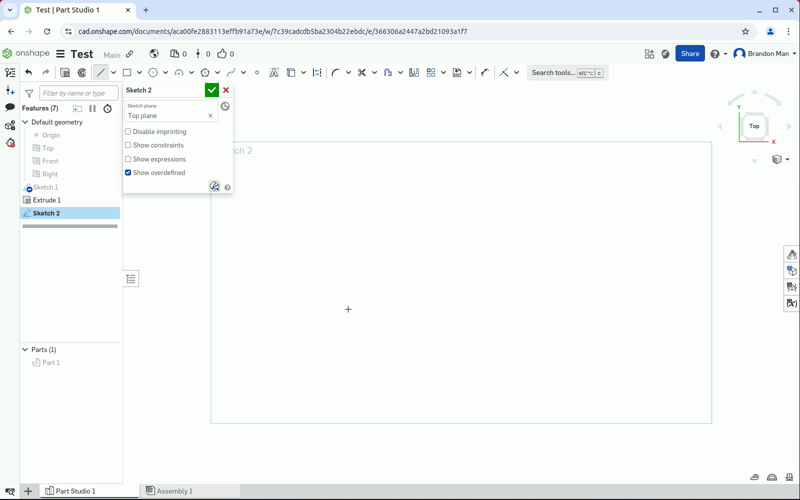
click(348, 308)
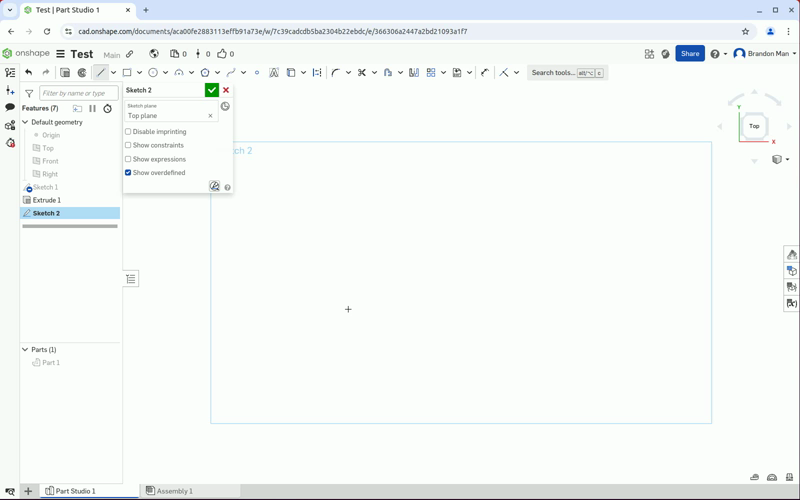
key_up(shift)
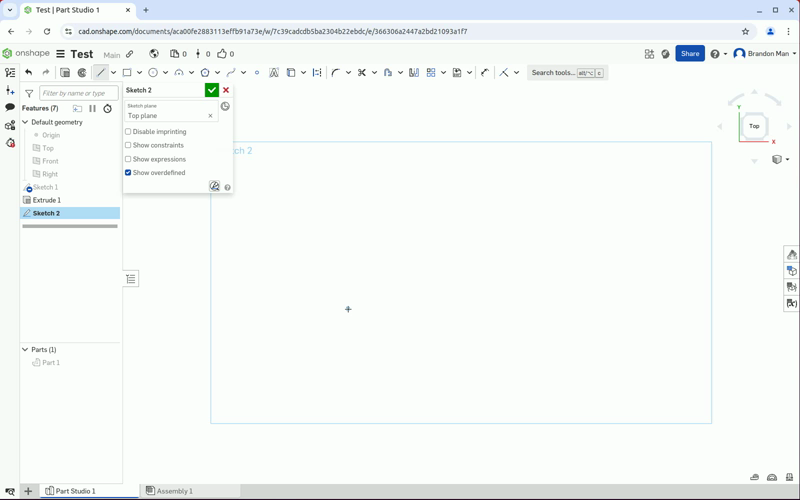
key_down(shift)
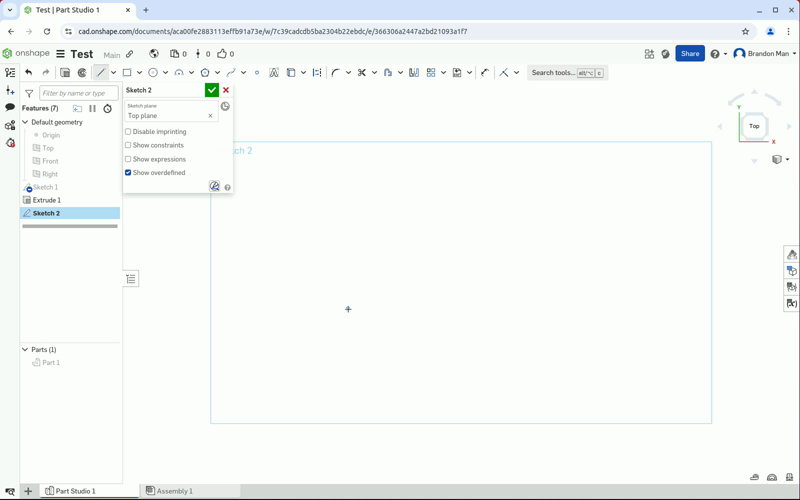
mouse_move(572, 308)
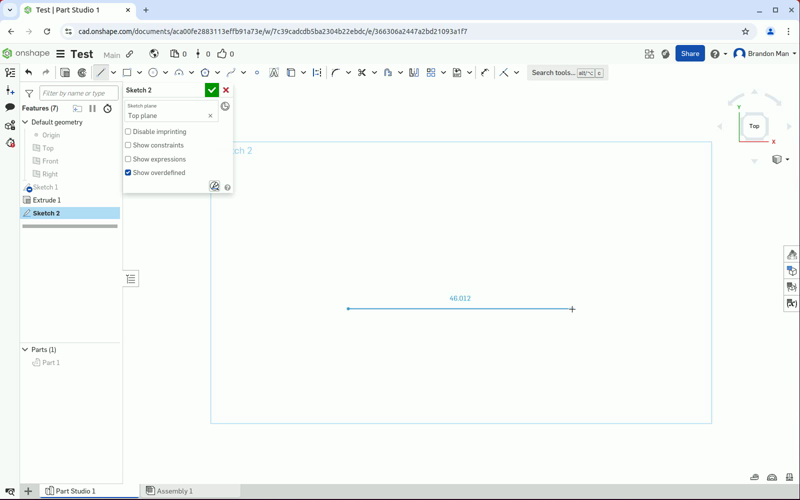
click(572, 308)
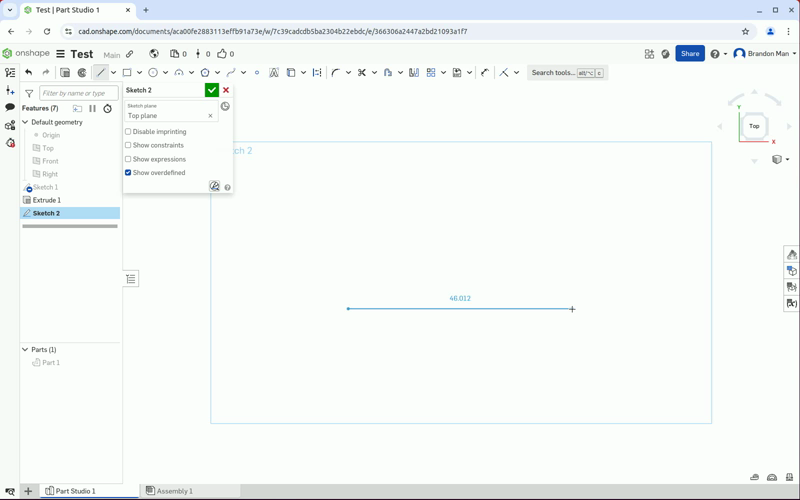
key_up(shift)
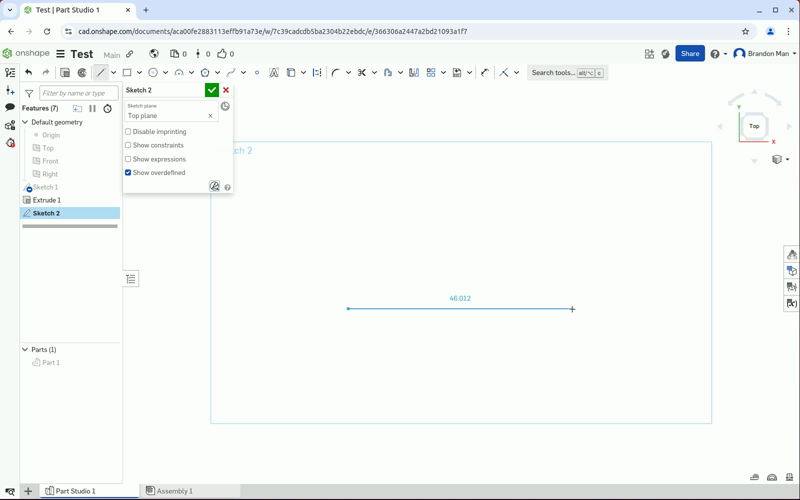
key_down(shift)
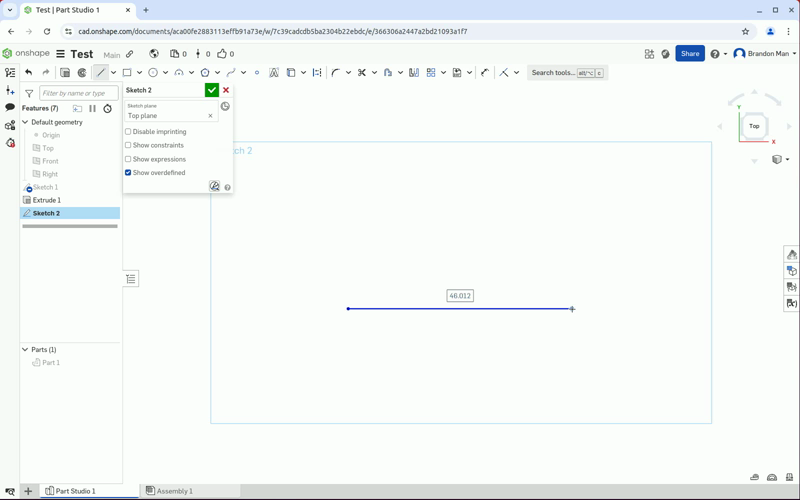
mouse_move(589, 308)
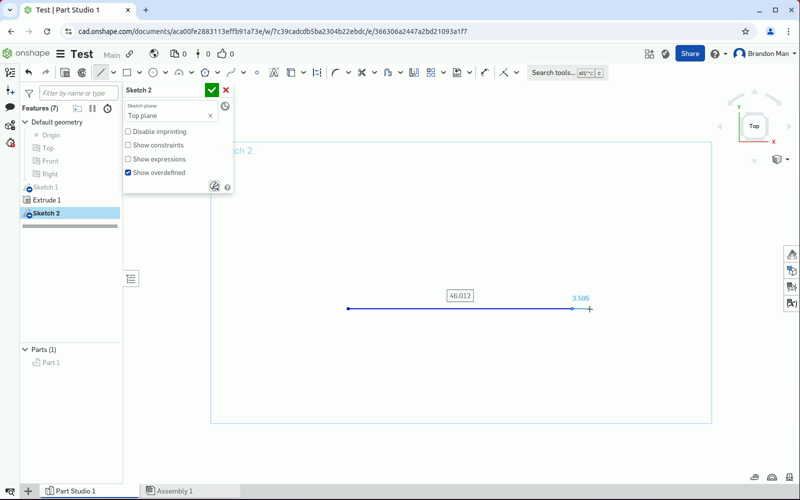
mouse_move(572, 278)
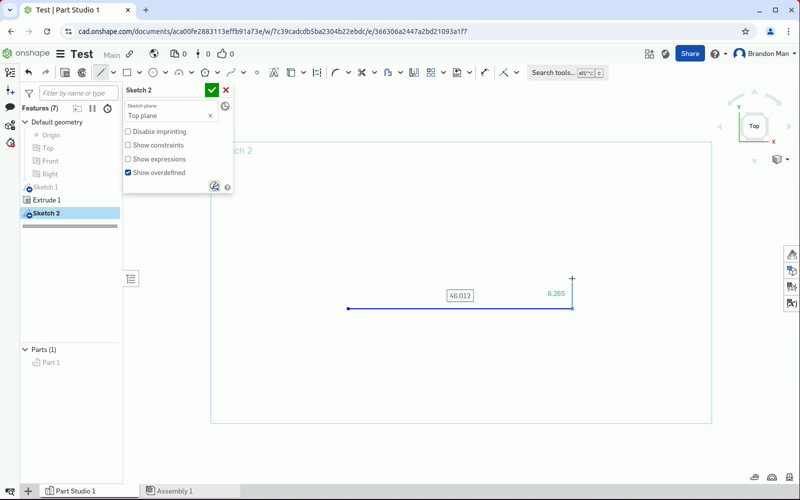
click(572, 278)
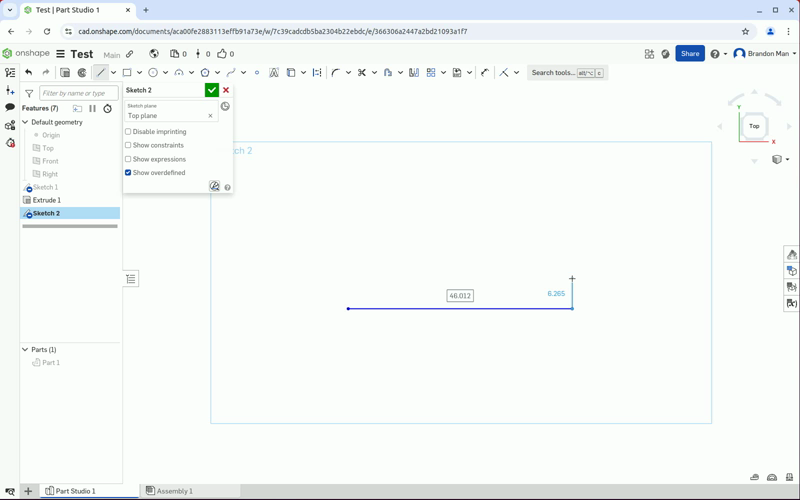
key_up(shift)
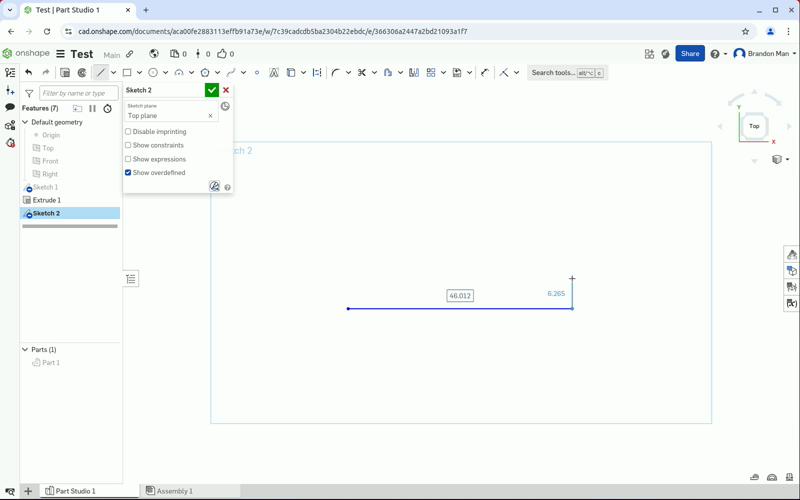
key_down(shift)
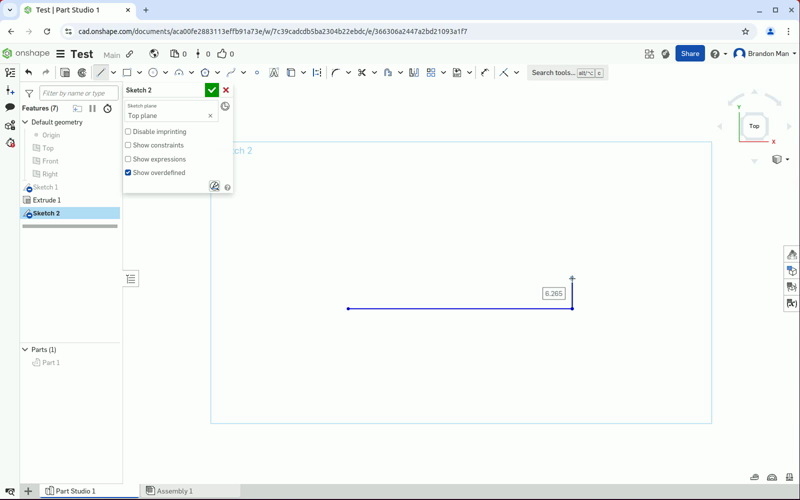
mouse_move(348, 278)
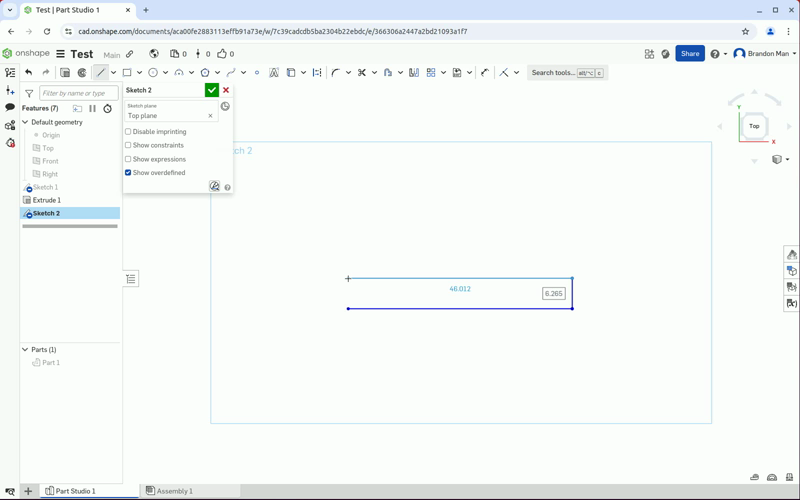
click(348, 278)
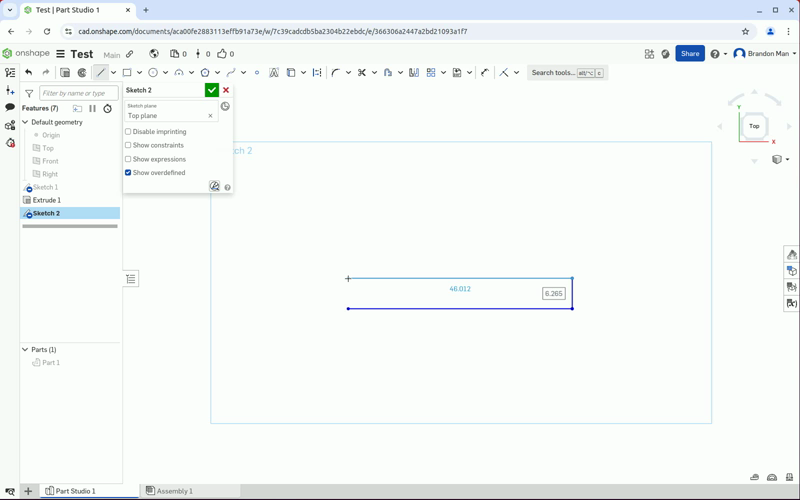
key_up(shift)
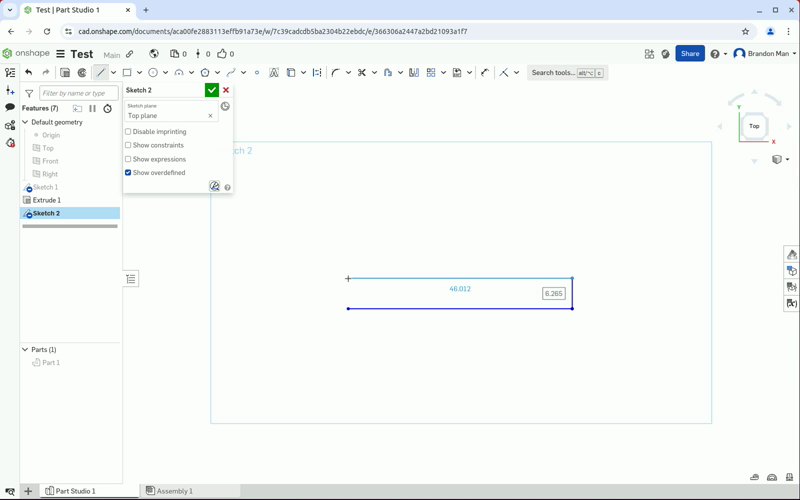
mouse_move(378, 278)
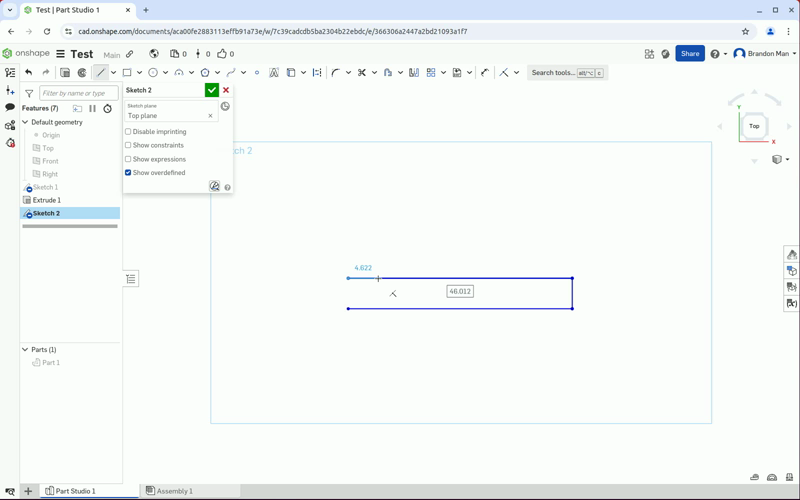
key_down(shift)
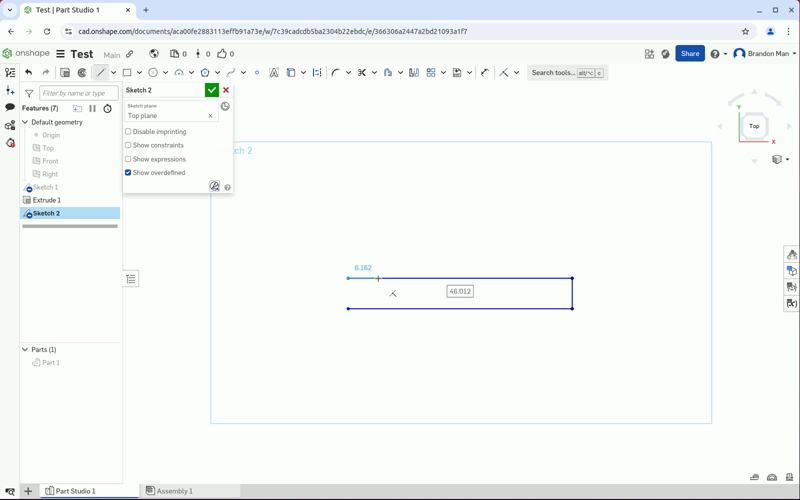
mouse_move(348, 308)
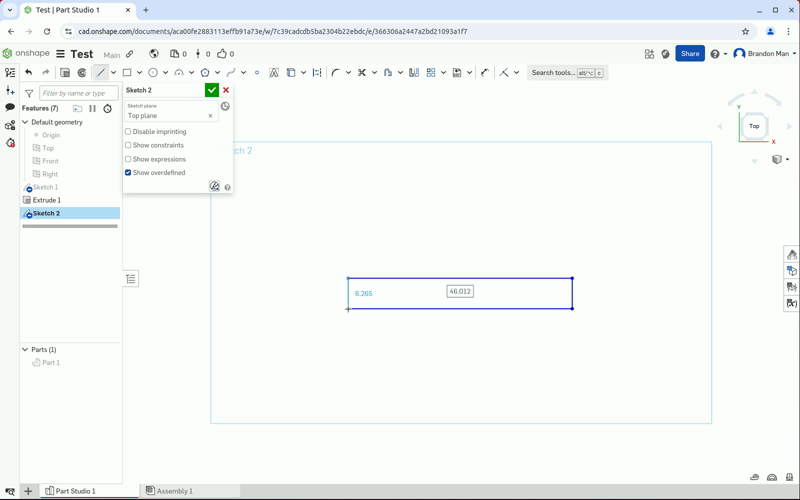
key_up(shift)
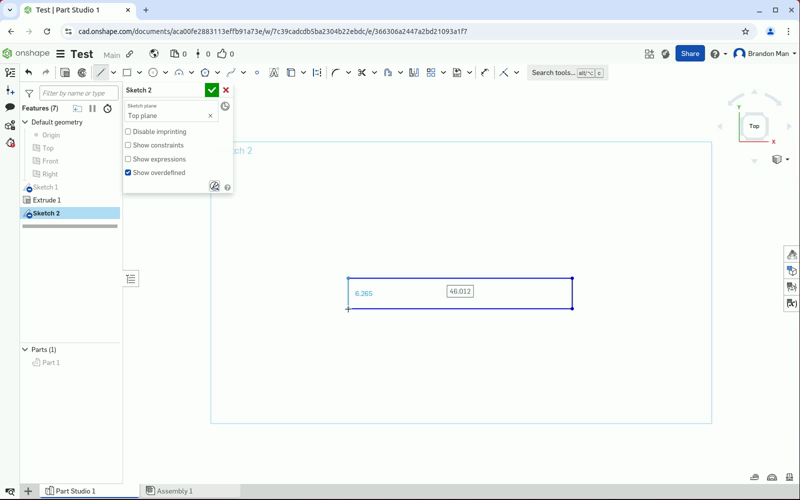
click(348, 308)
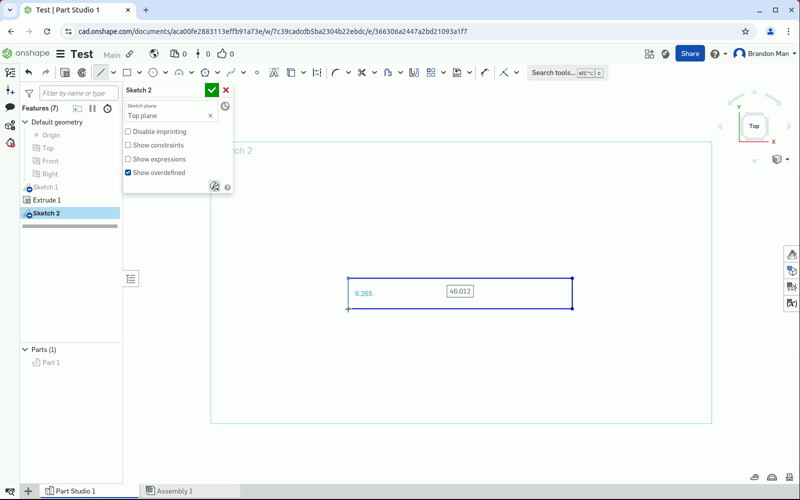
key(esc)
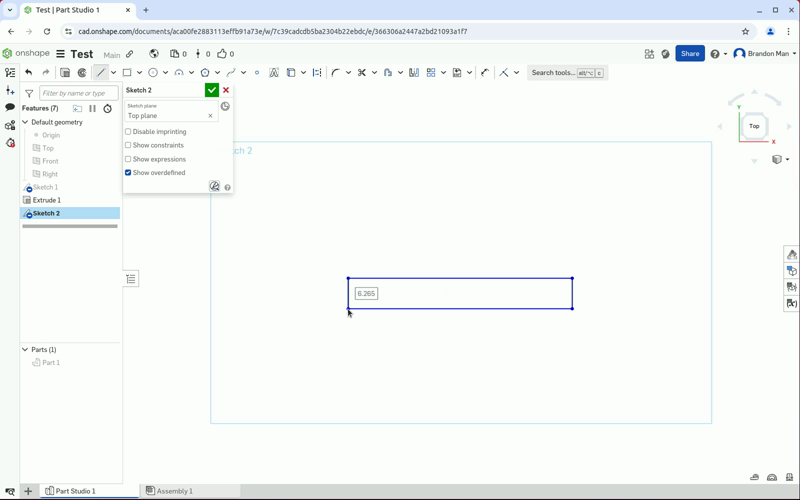
key(c)
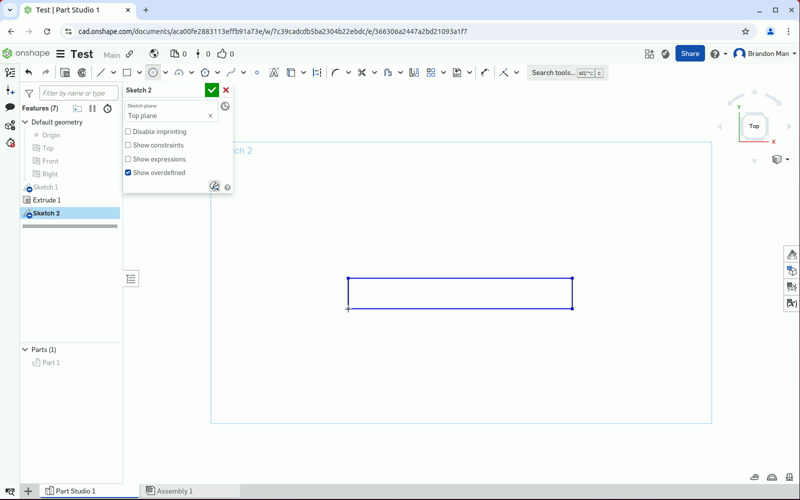
key_down(shift)
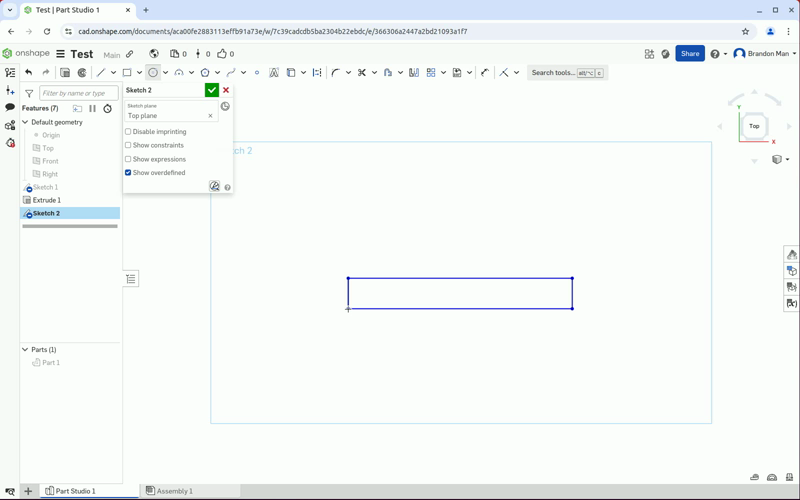
mouse_move(440, 285)
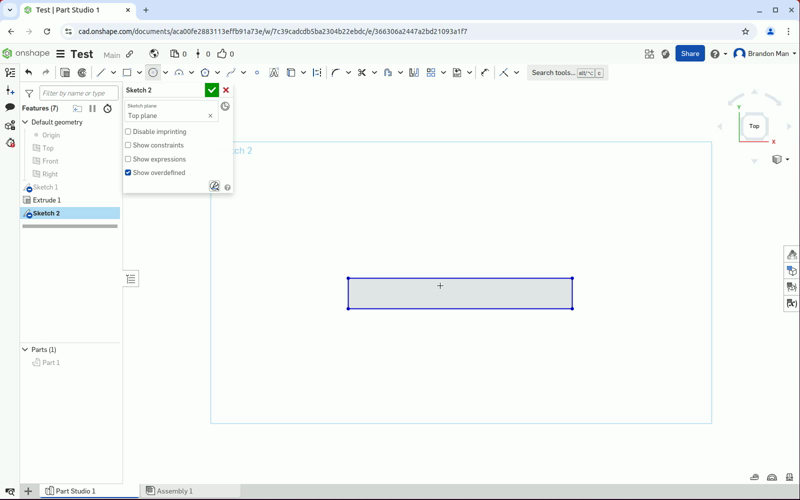
click(440, 285)
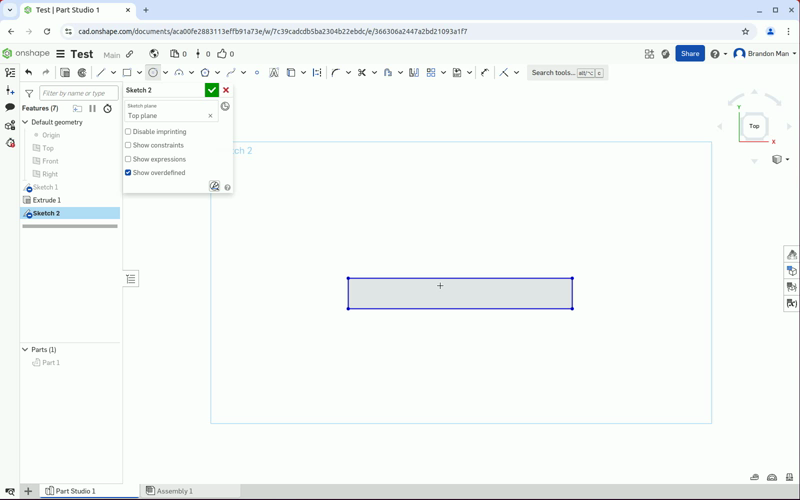
key_up(shift)
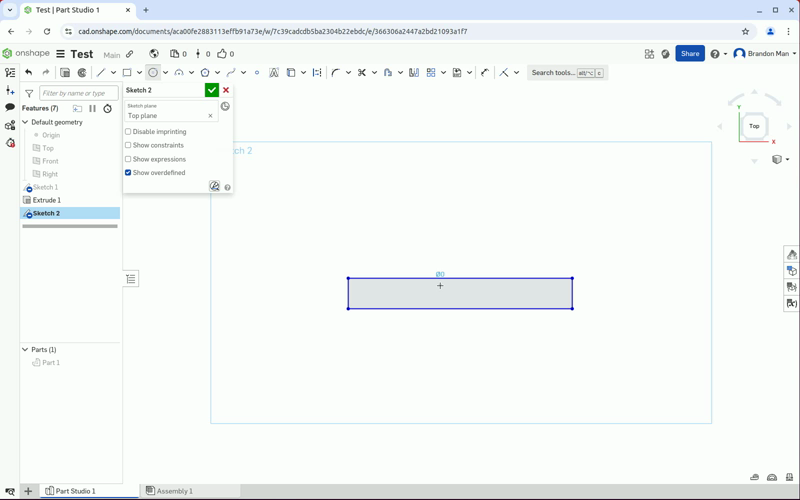
mouse_move(442, 285)
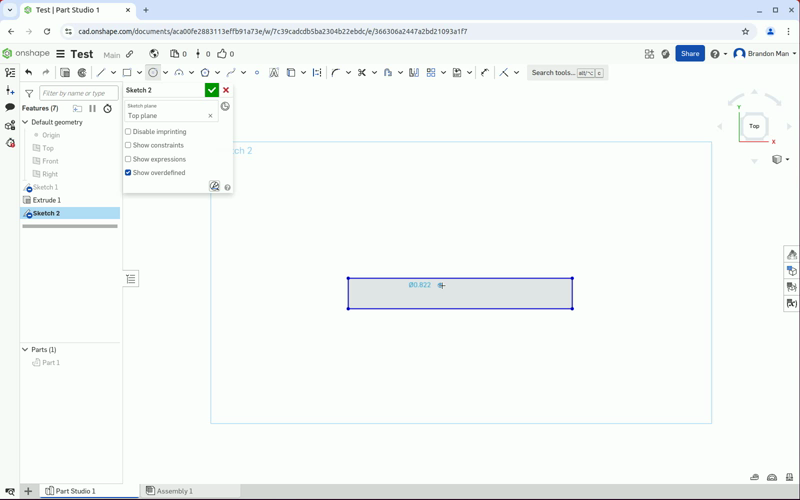
scroll(6)
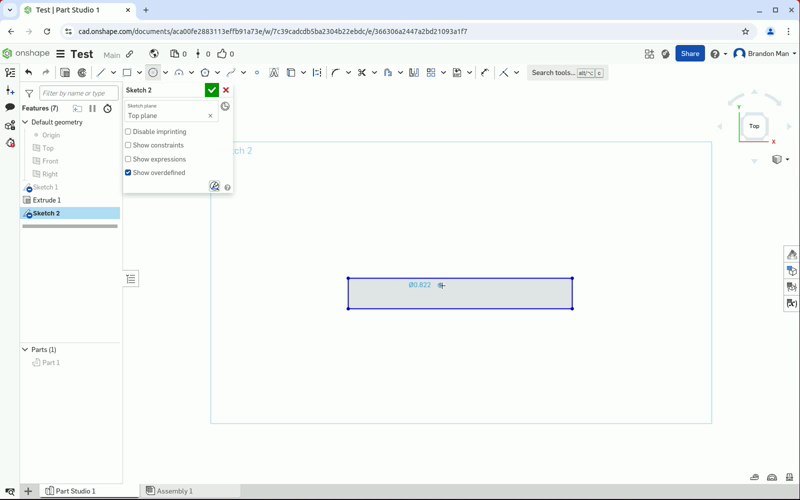
scroll(6)
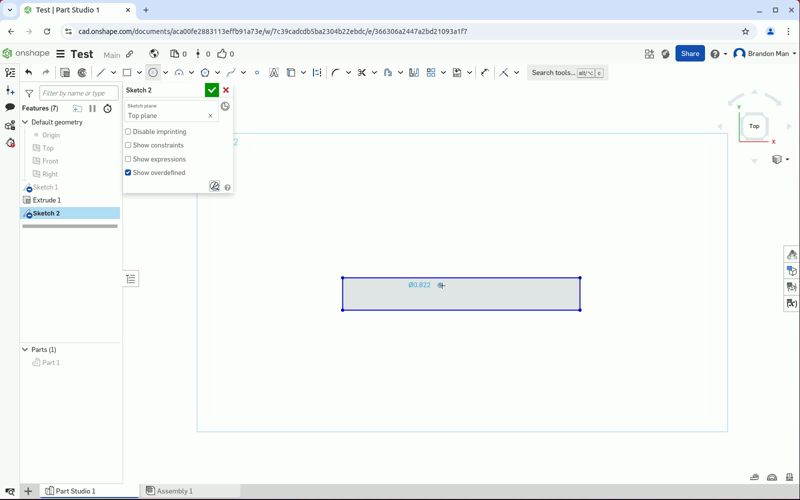
scroll(6)
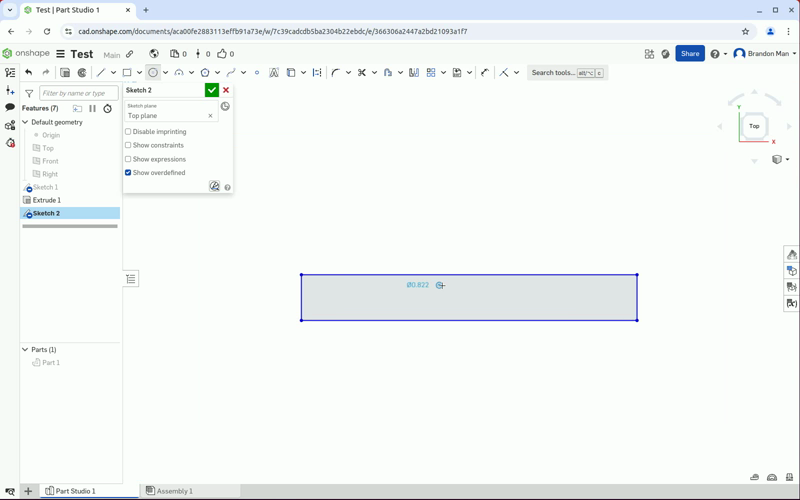
scroll(6)
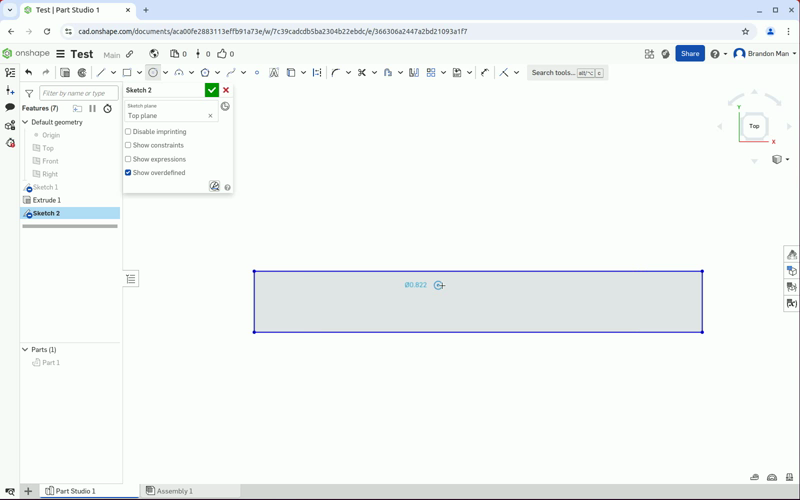
scroll(6)
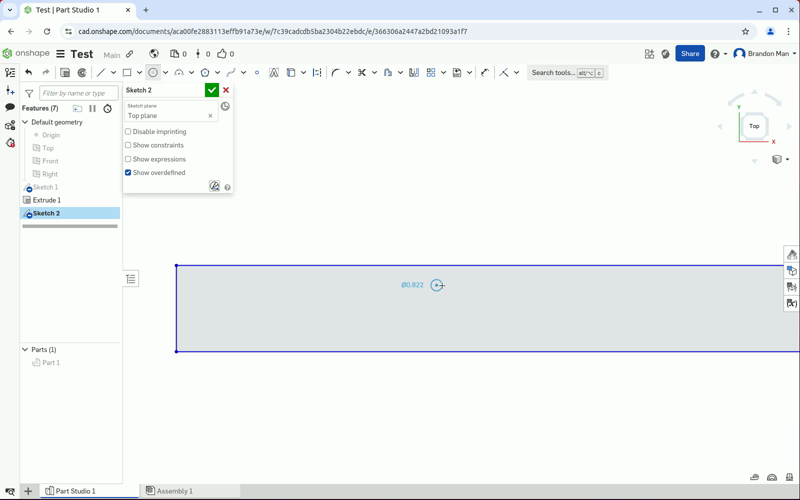
scroll(6)
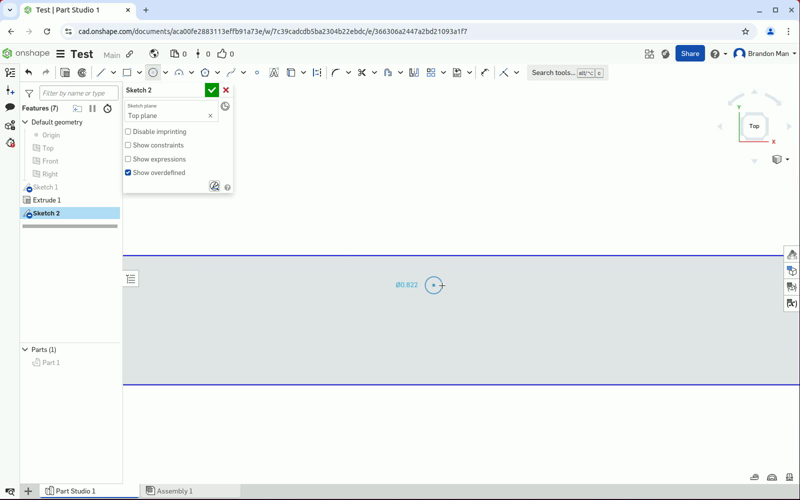
scroll(6)
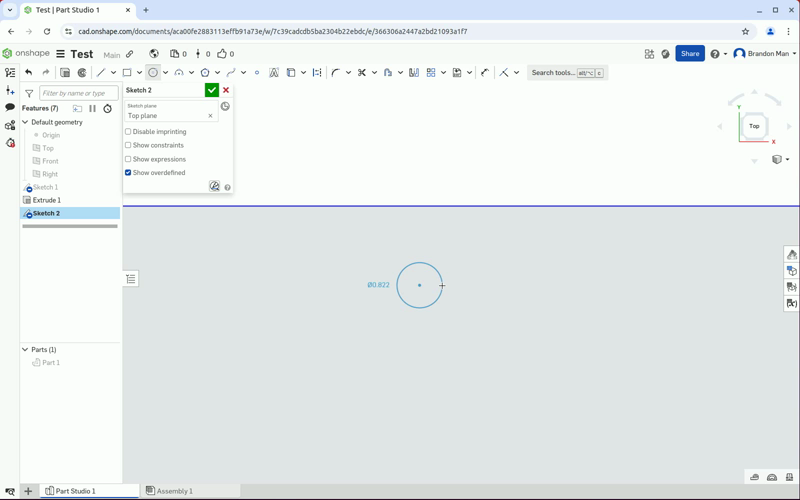
click(442, 285)
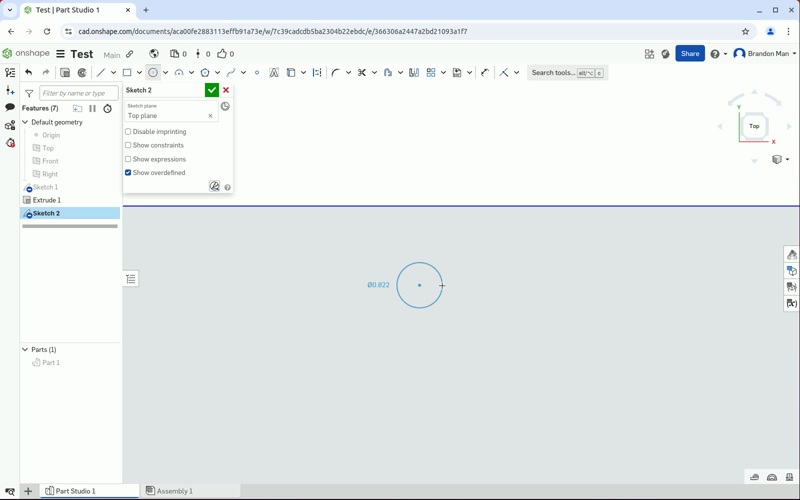
scroll(-6)
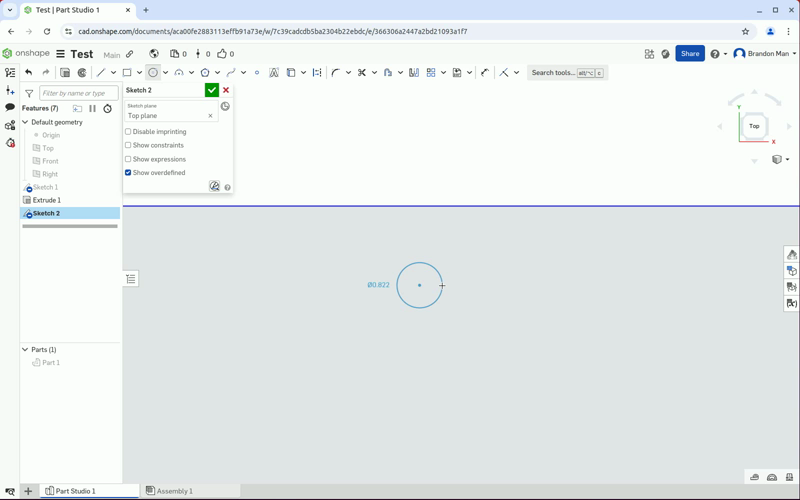
scroll(-6)
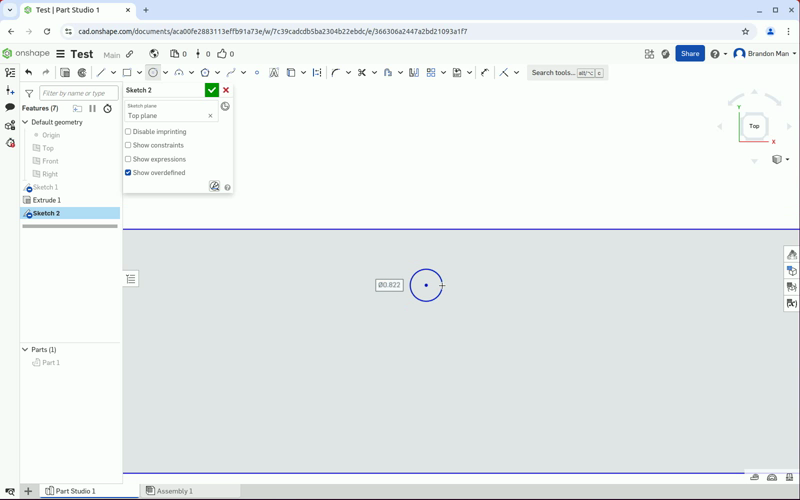
scroll(-6)
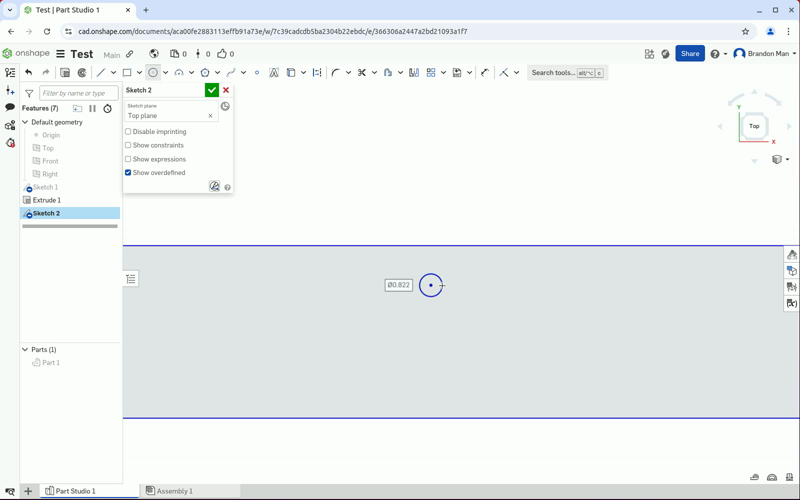
scroll(-6)
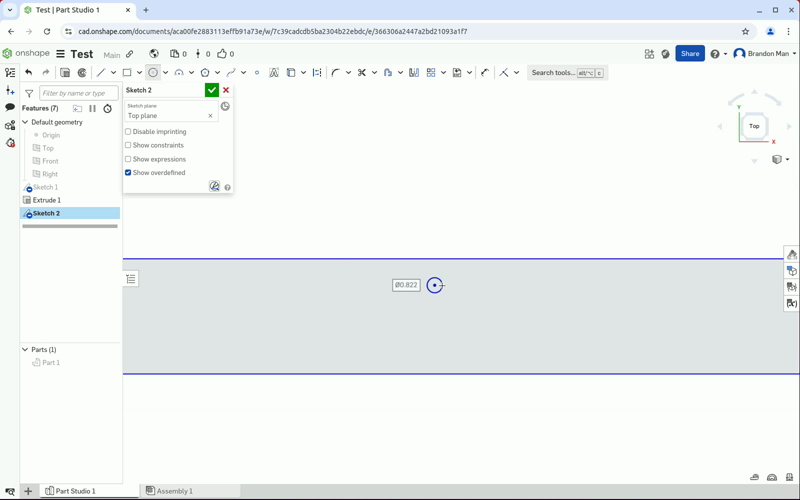
scroll(-6)
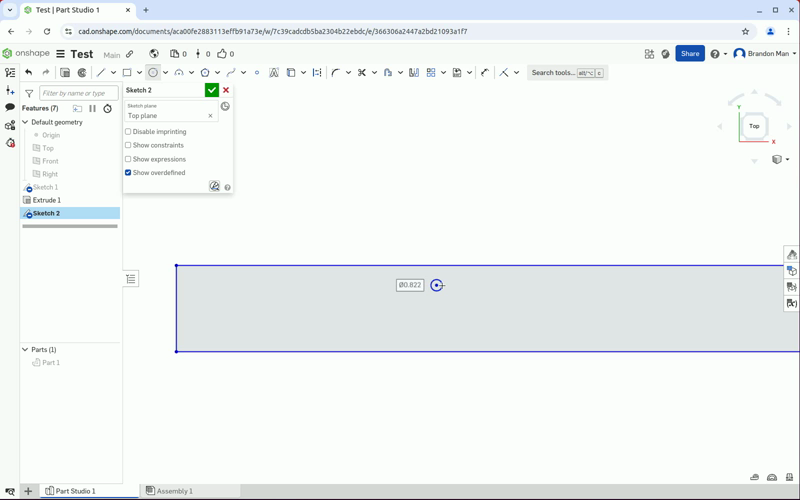
scroll(-6)
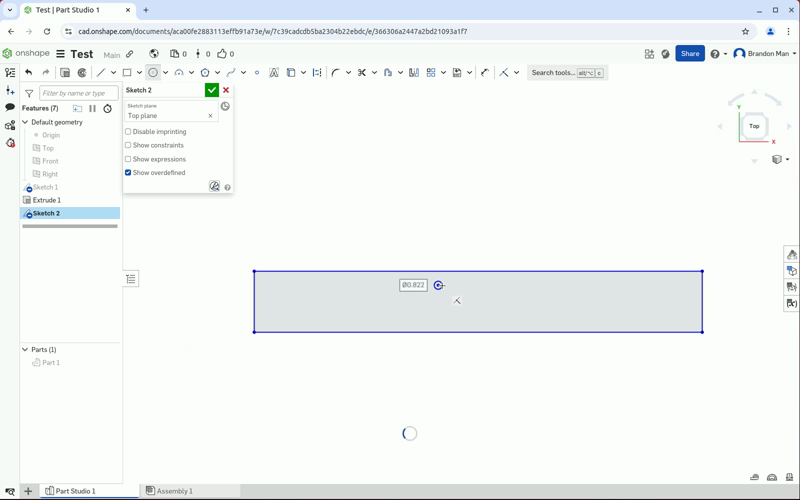
scroll(-6)
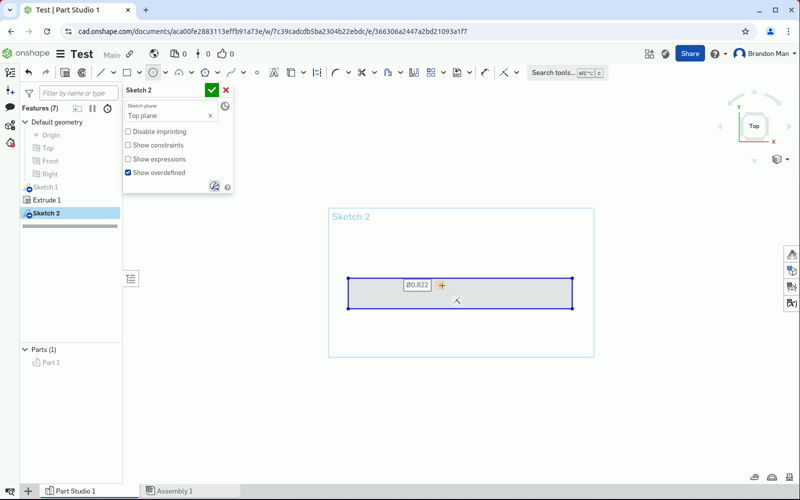
key(esc)
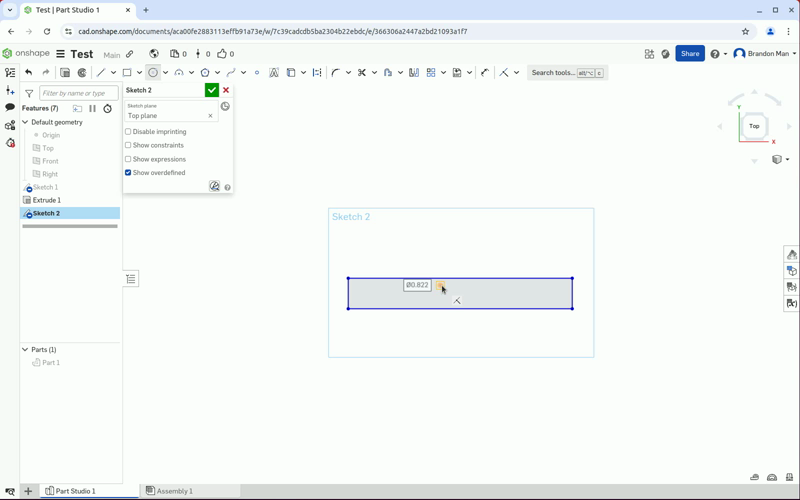
key(c)
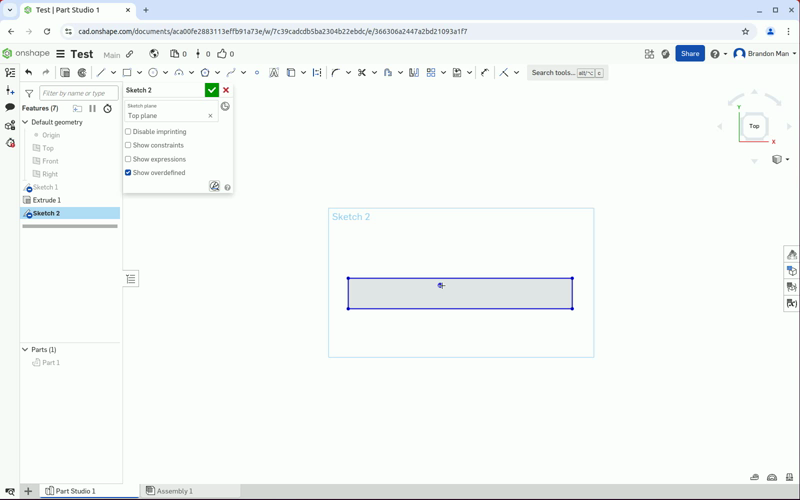
key_down(shift)
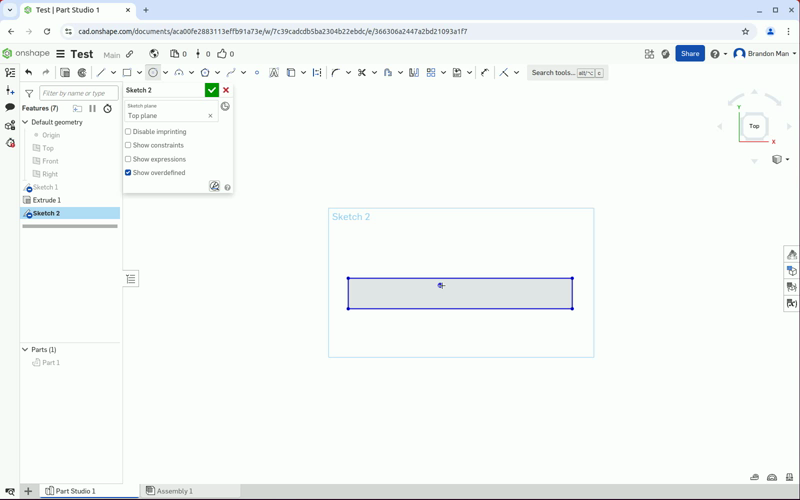
mouse_move(461, 289)
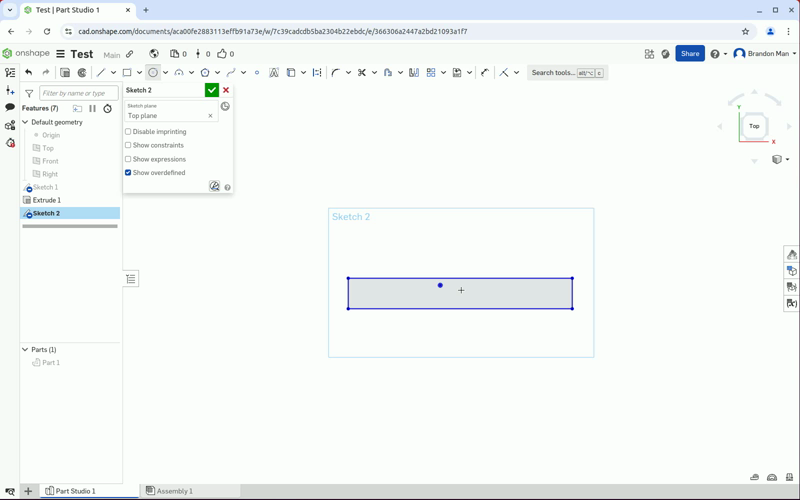
click(461, 289)
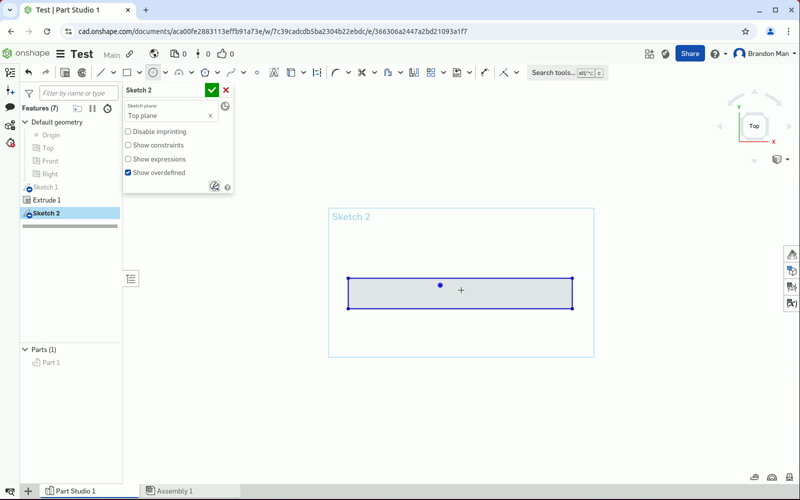
key_up(shift)
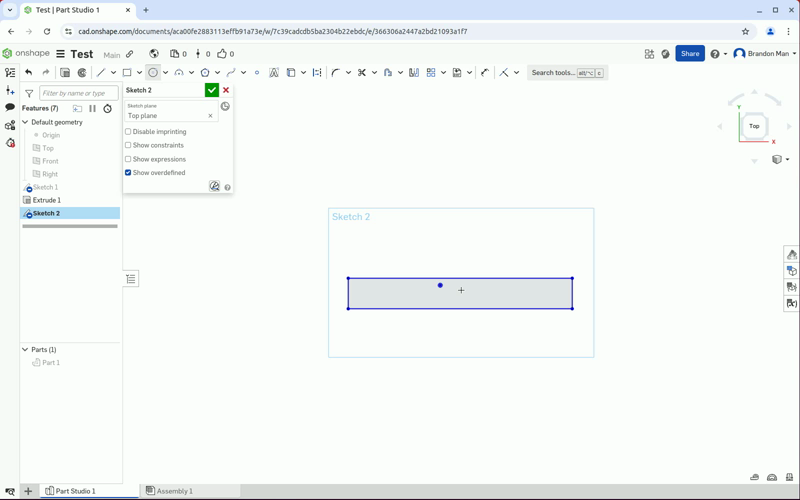
mouse_move(463, 289)
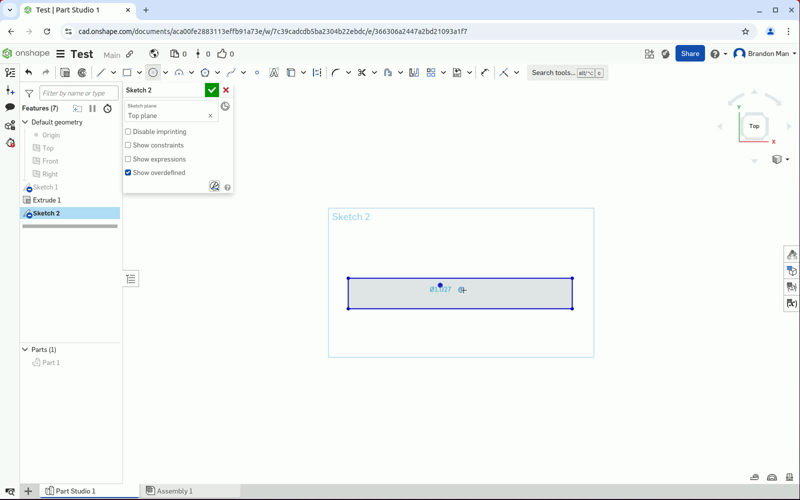
scroll(6)
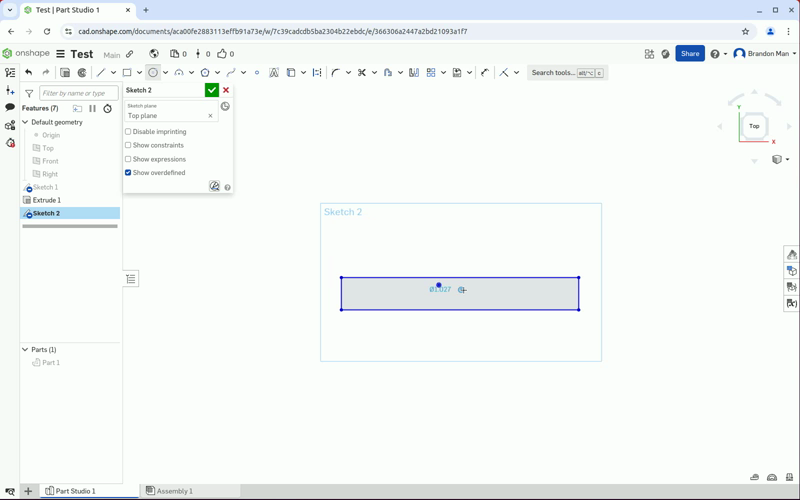
scroll(6)
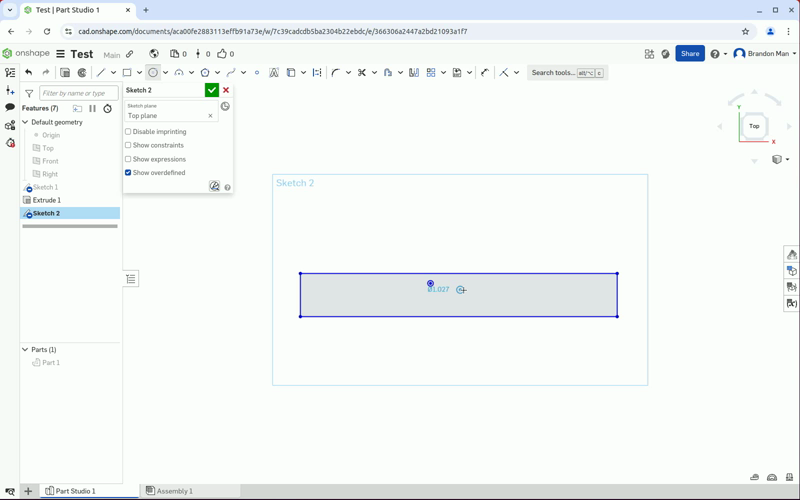
scroll(6)
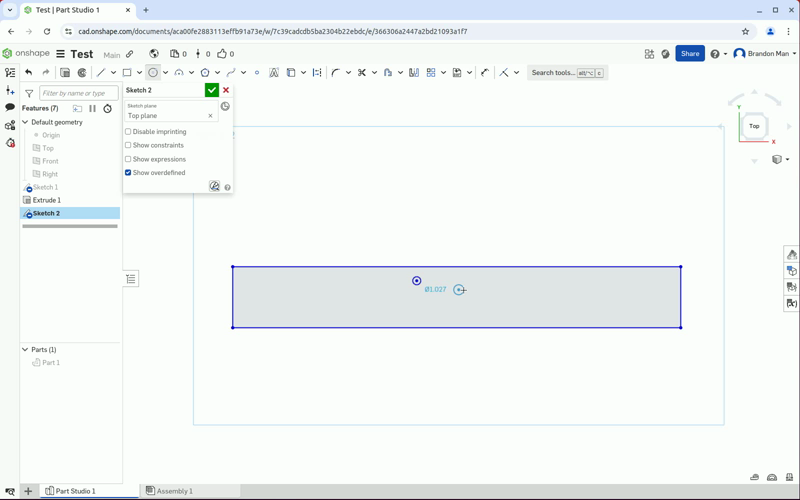
scroll(6)
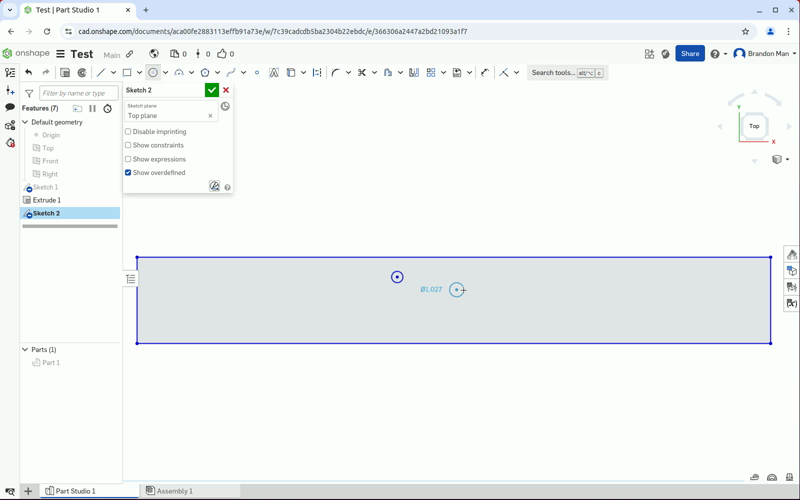
scroll(6)
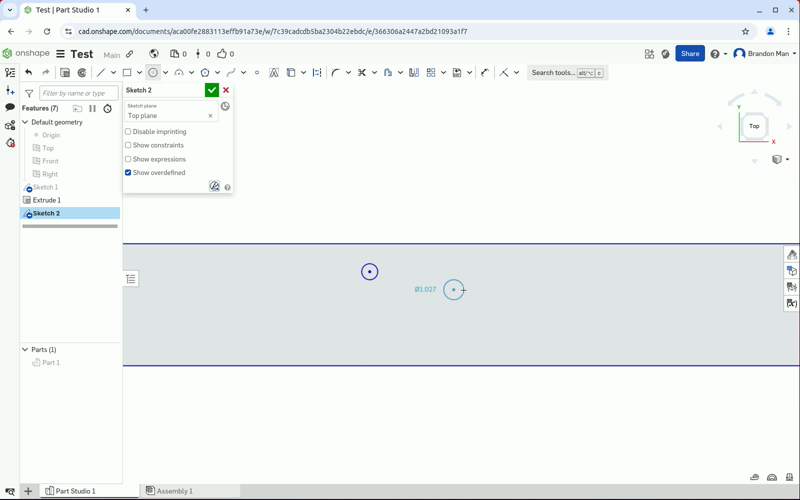
scroll(6)
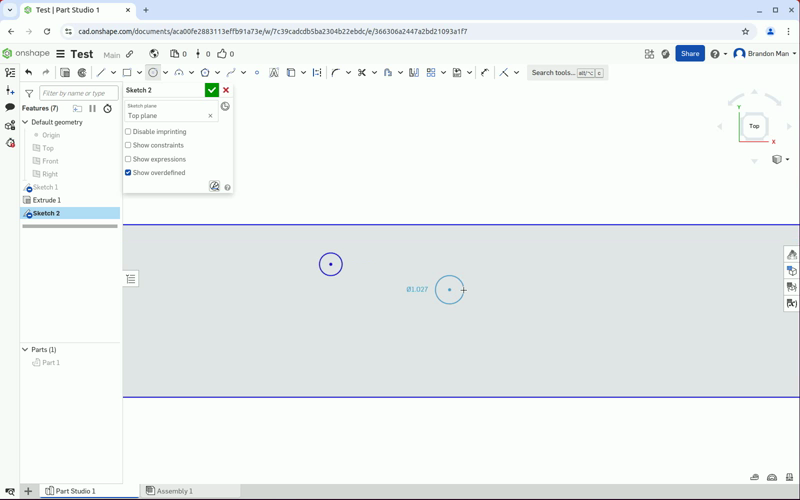
scroll(6)
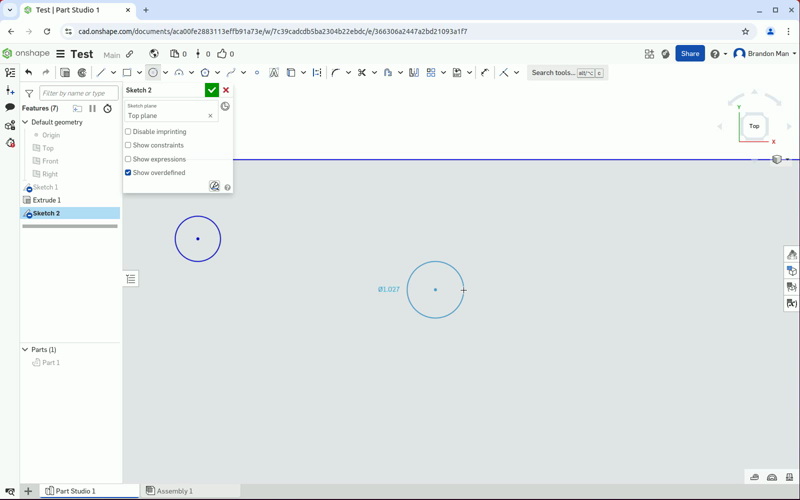
click(463, 289)
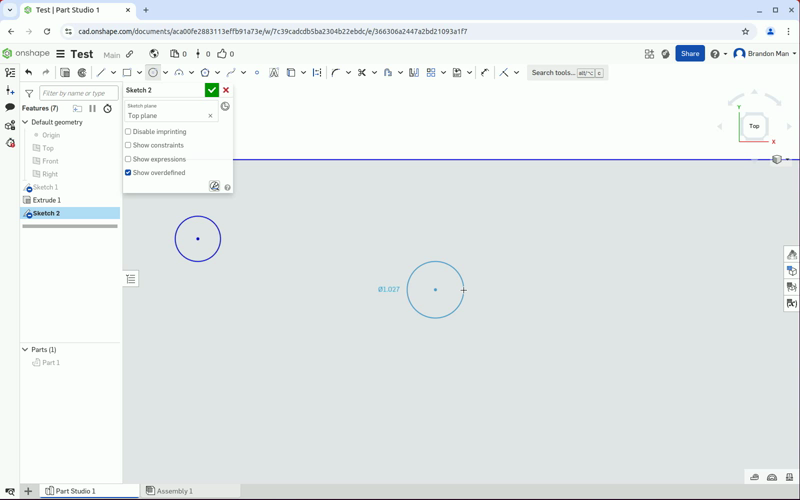
scroll(-6)
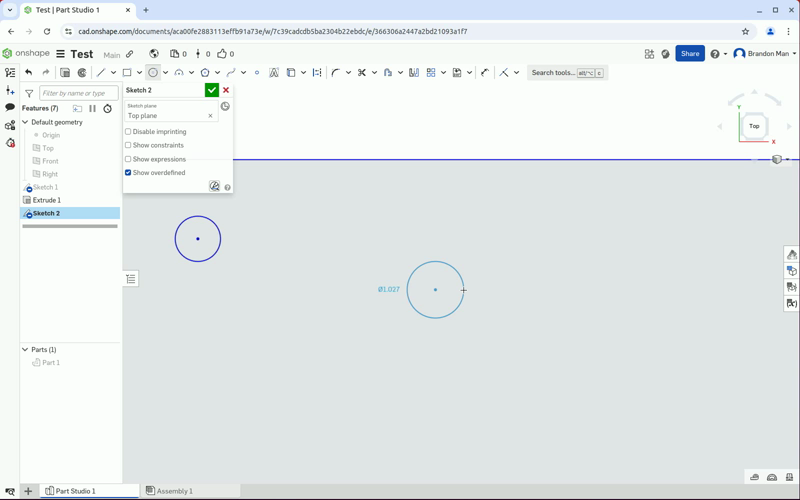
scroll(-6)
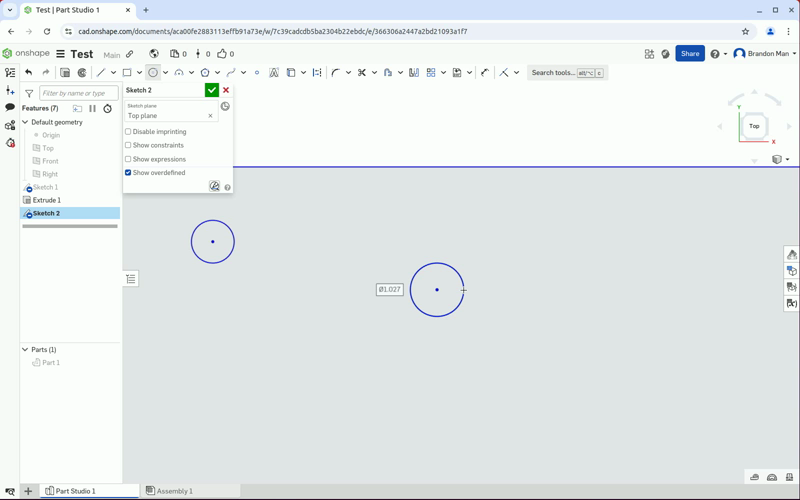
scroll(-6)
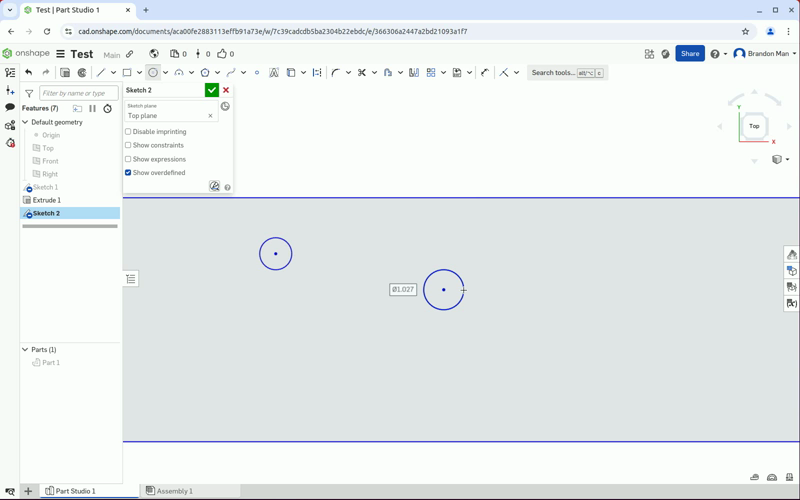
scroll(-6)
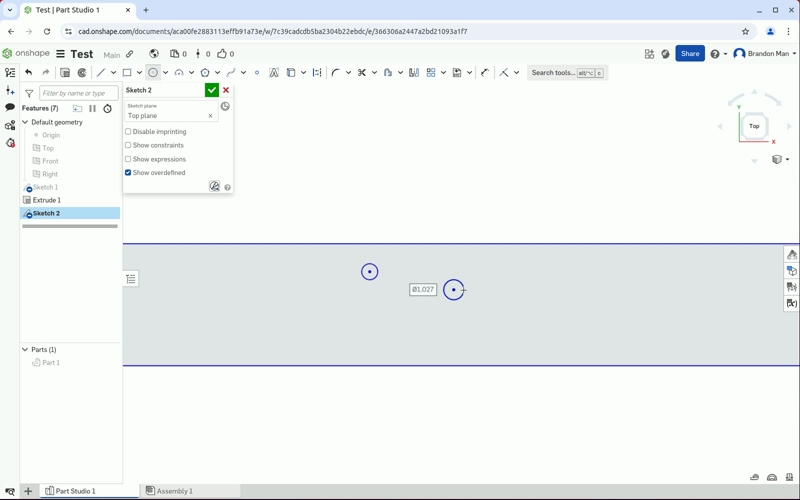
scroll(-6)
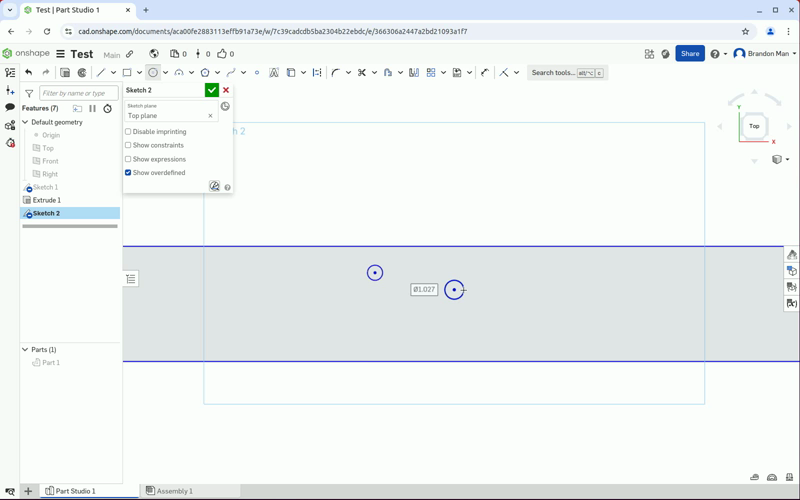
scroll(-6)
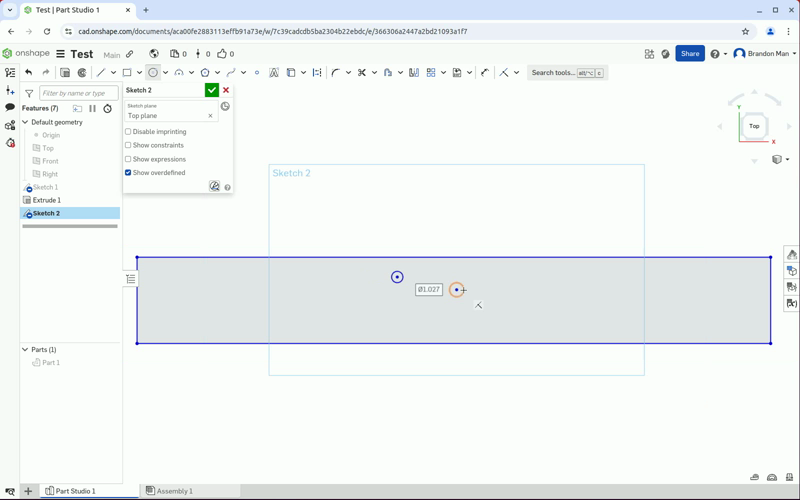
scroll(-6)
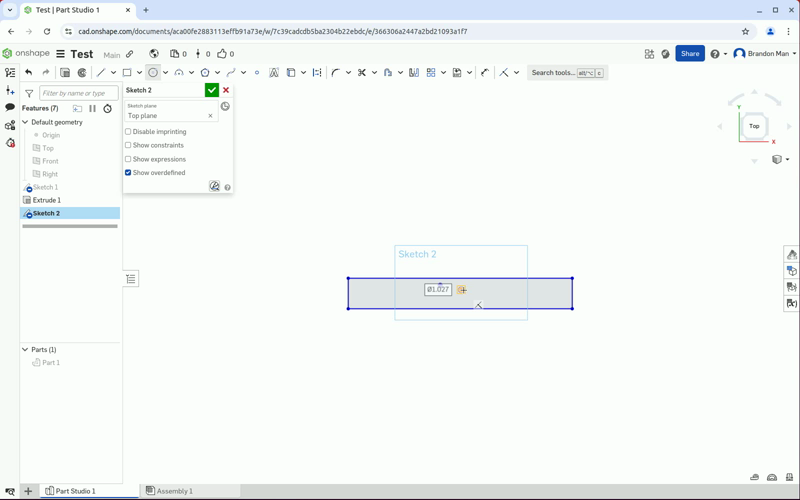
key(esc)
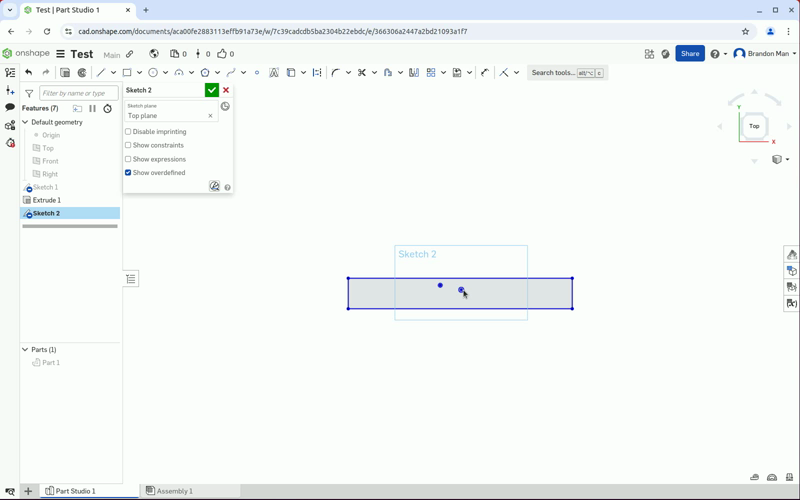
key(c)
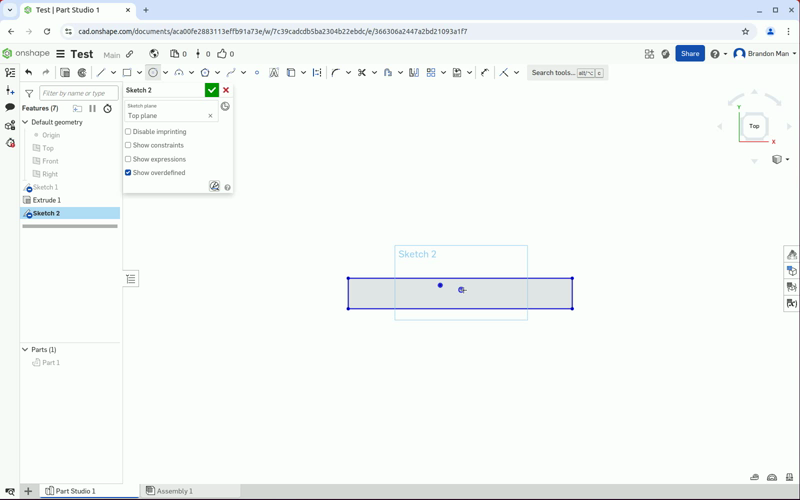
key_down(shift)
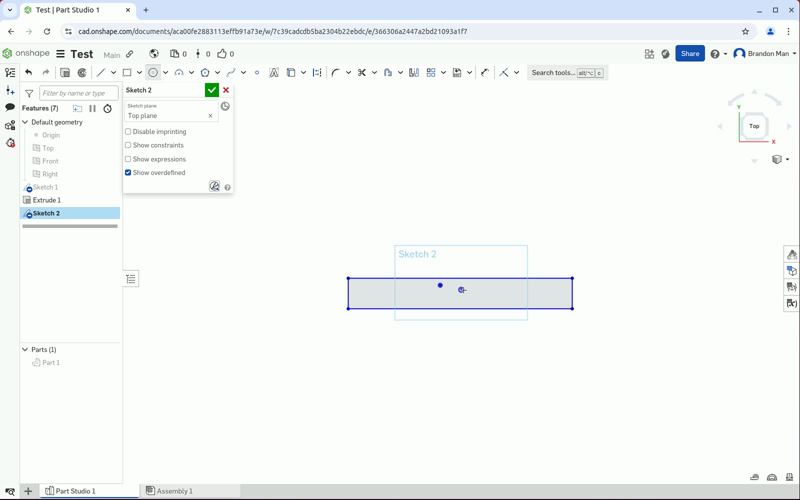
mouse_move(480, 285)
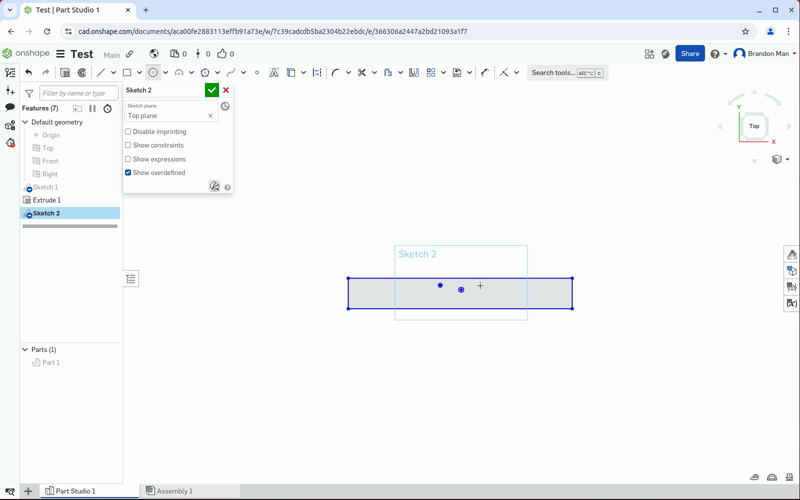
click(480, 285)
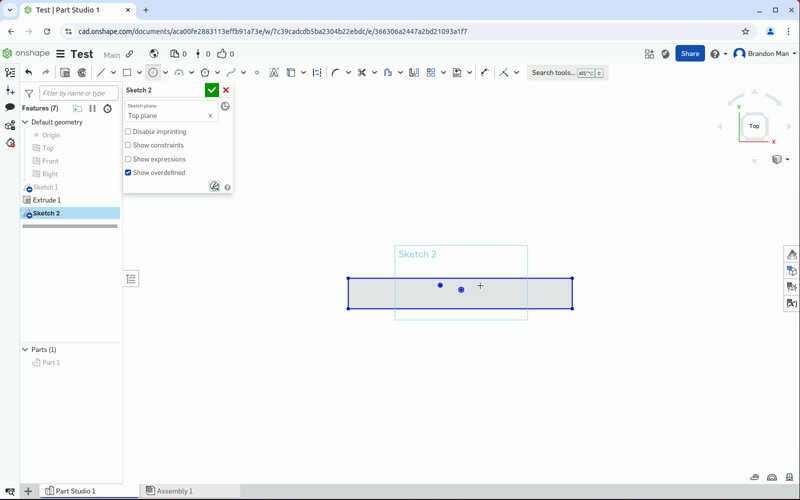
key_up(shift)
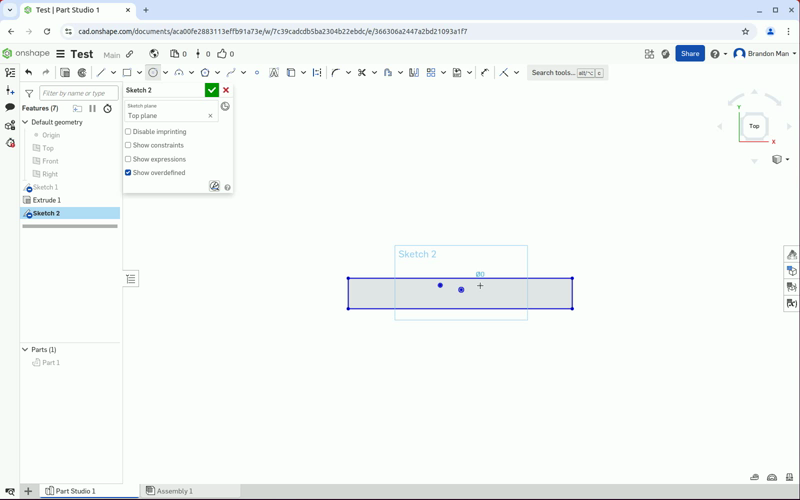
mouse_move(482, 285)
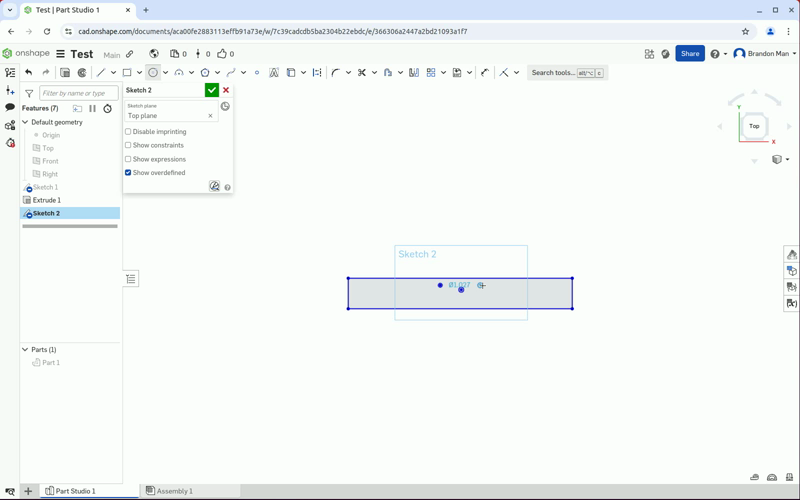
scroll(6)
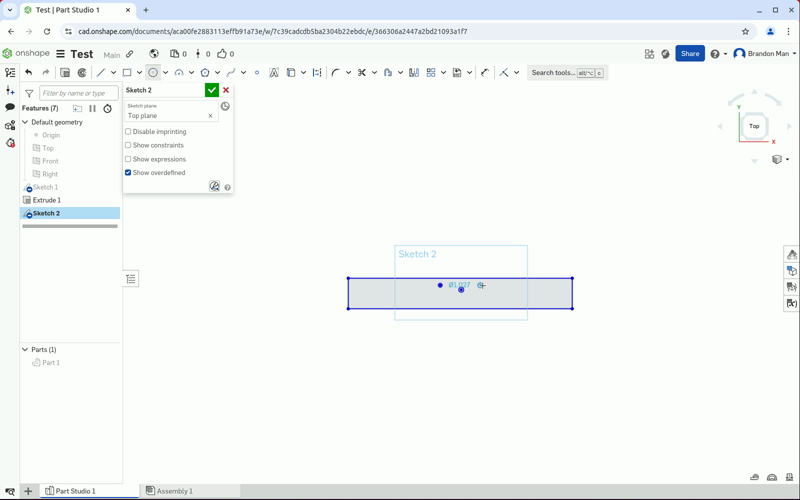
scroll(6)
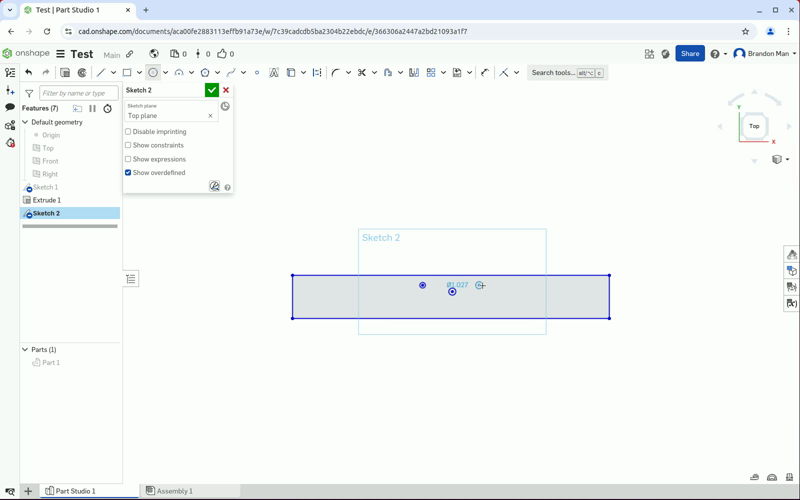
scroll(6)
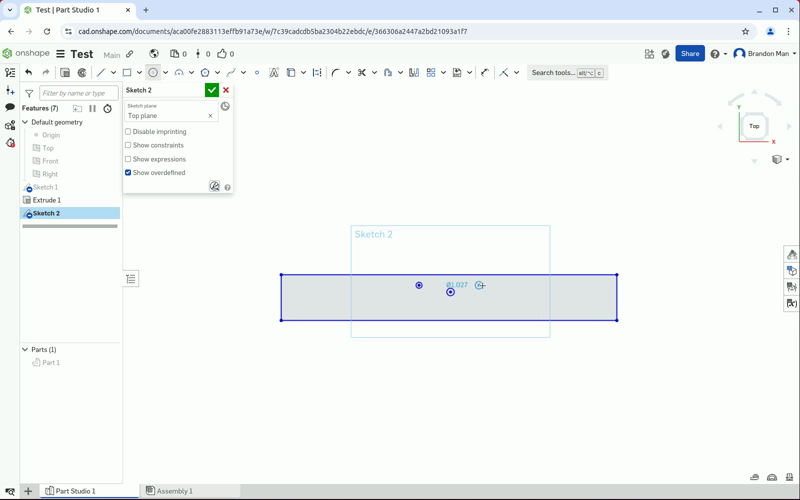
scroll(6)
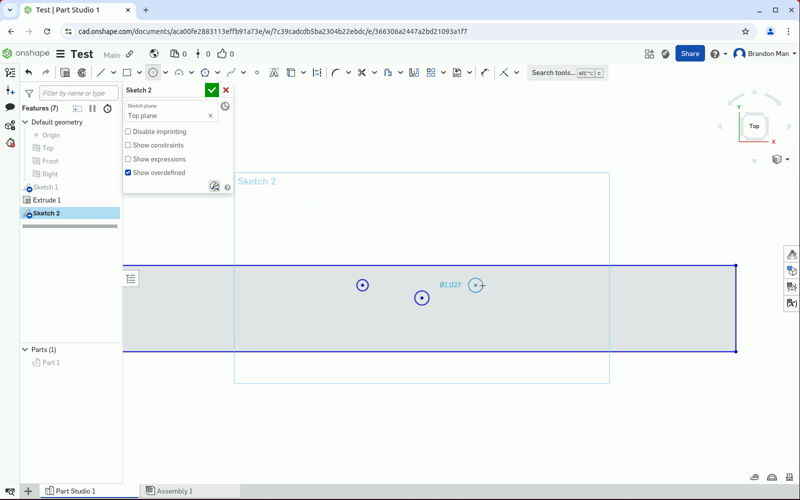
scroll(6)
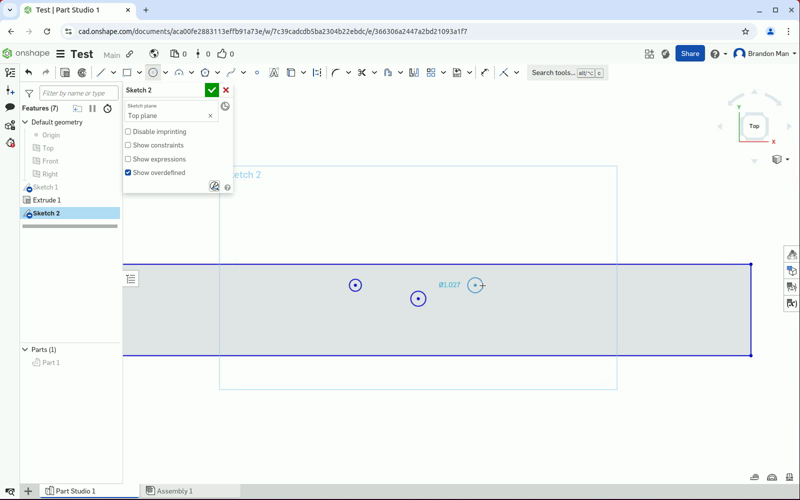
scroll(6)
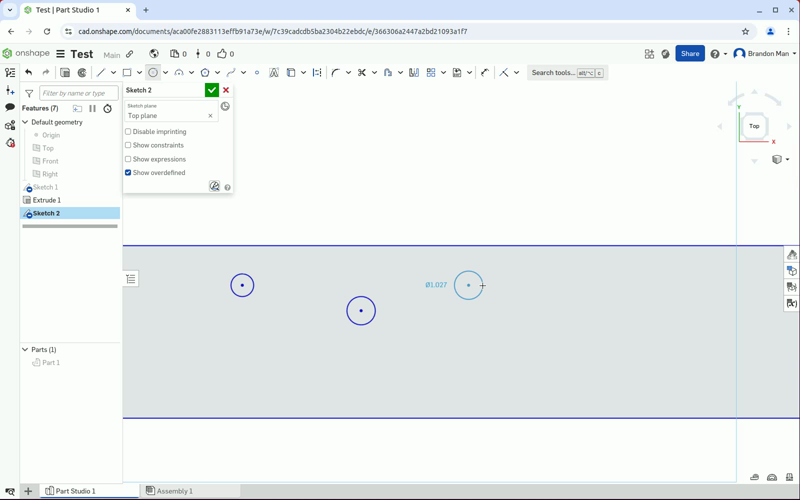
scroll(6)
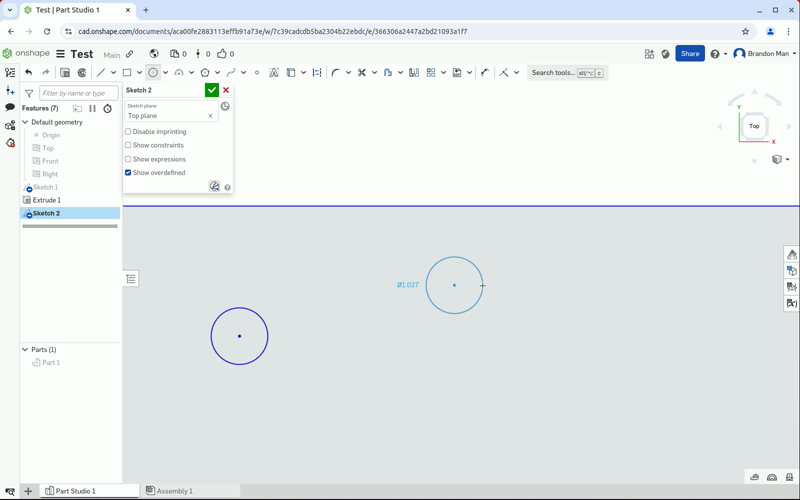
click(482, 285)
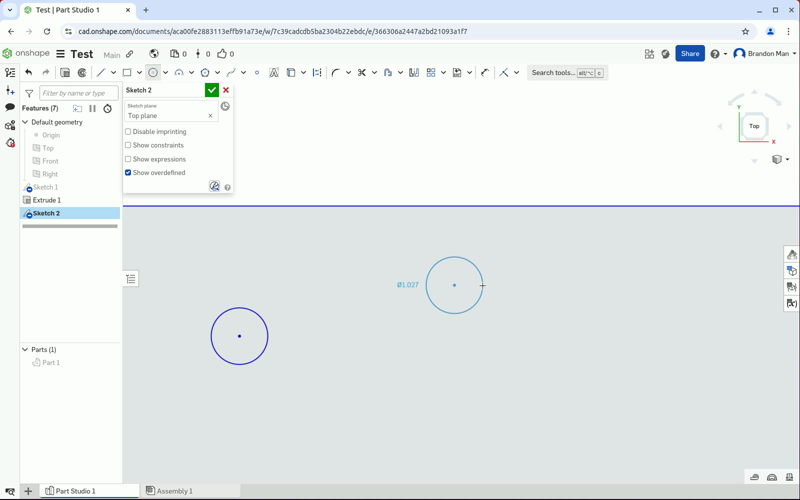
scroll(-6)
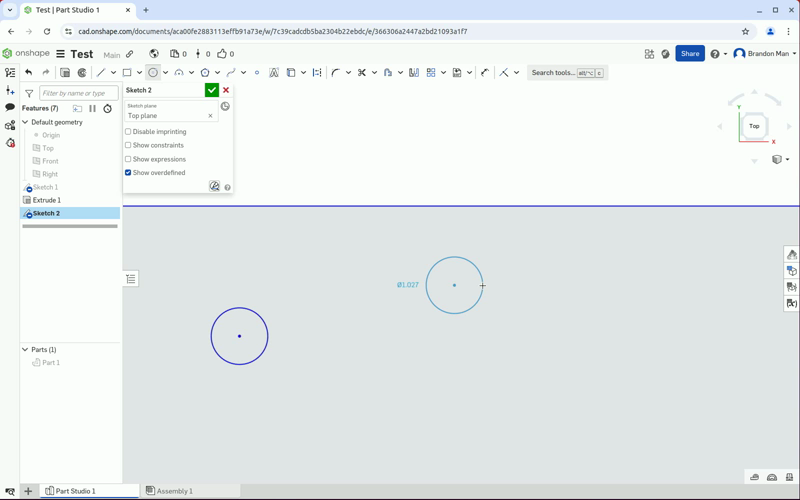
scroll(-6)
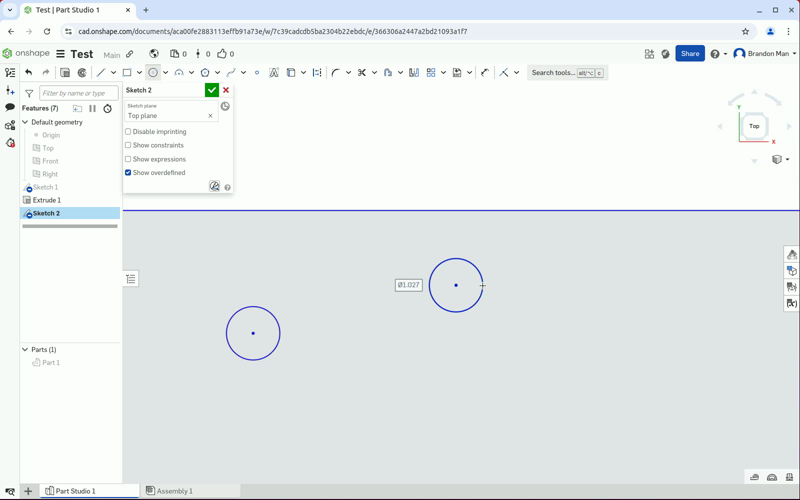
scroll(-6)
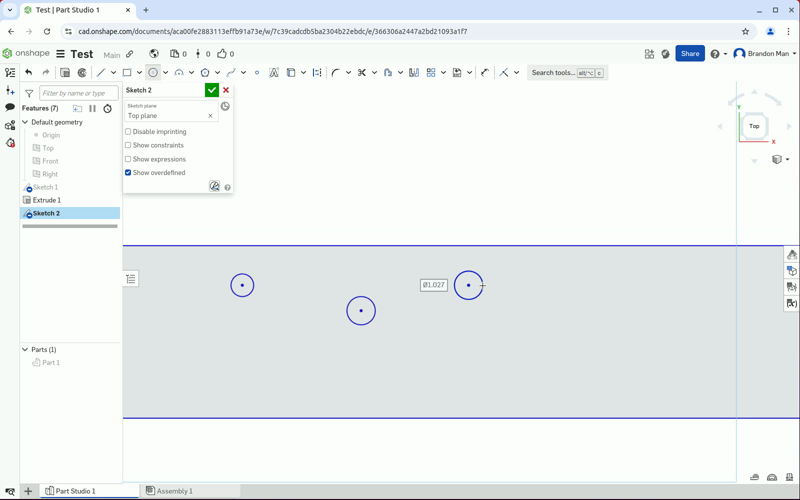
scroll(-6)
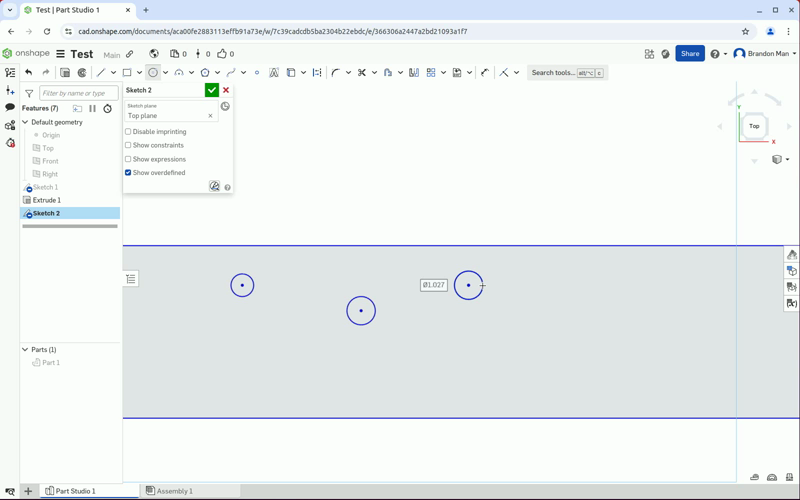
scroll(-6)
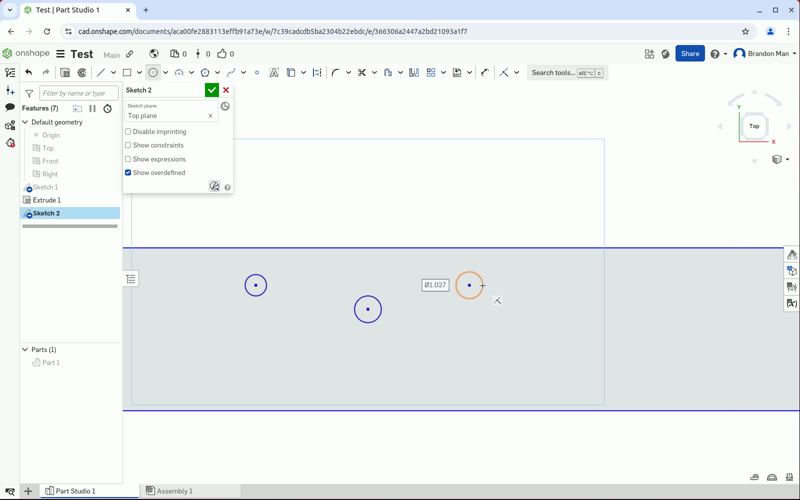
scroll(-6)
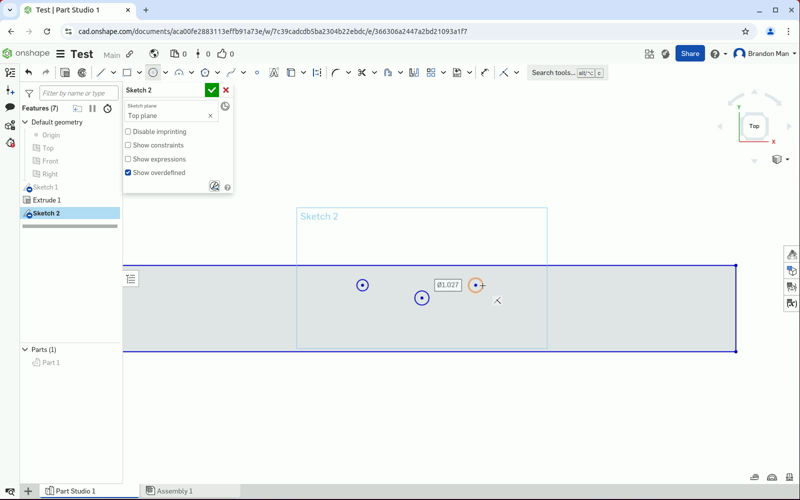
scroll(-6)
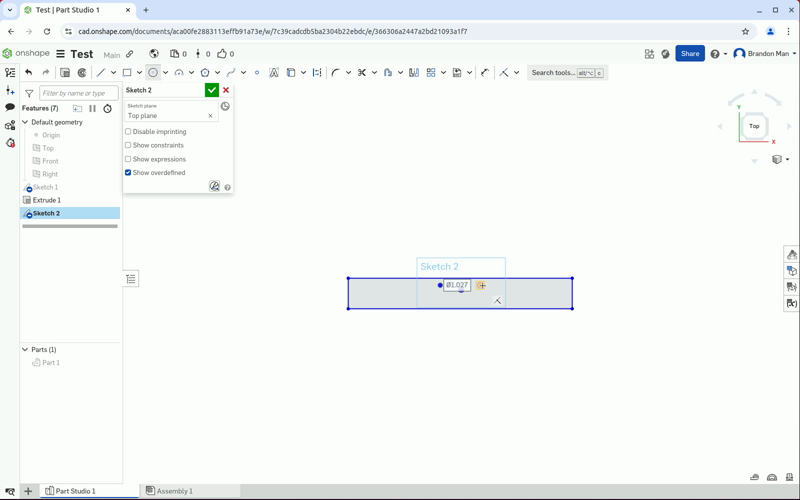
key(esc)
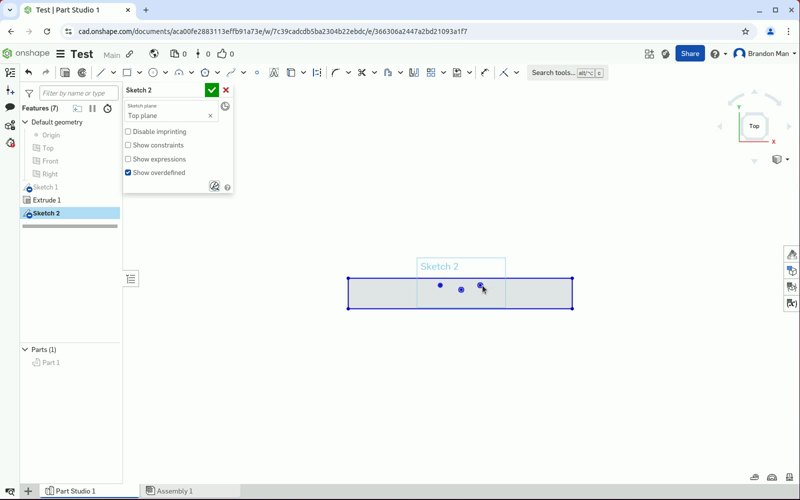
mouse_move(435, 292)
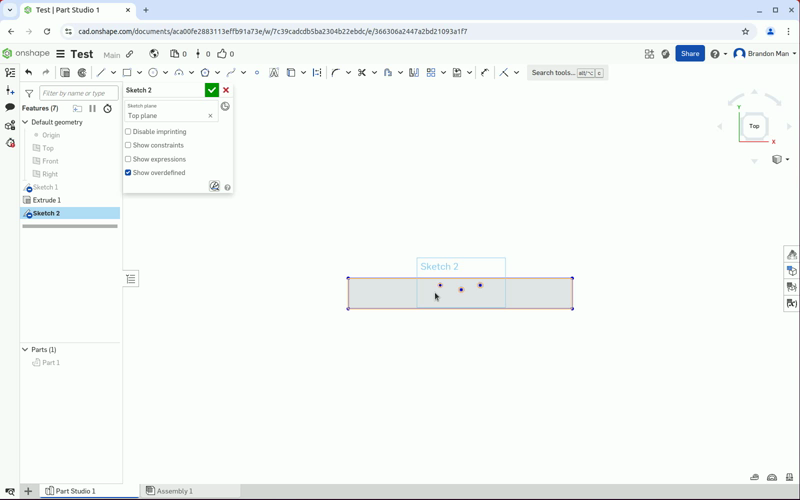
click(435, 292)
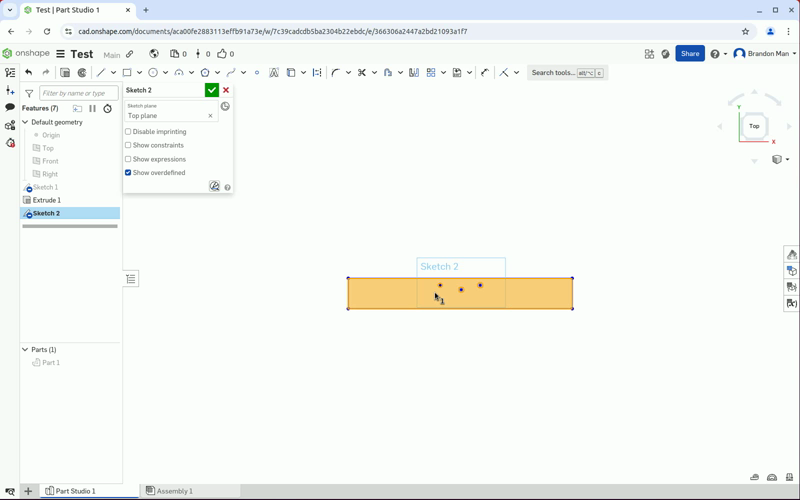
mouse_move(73, 352)
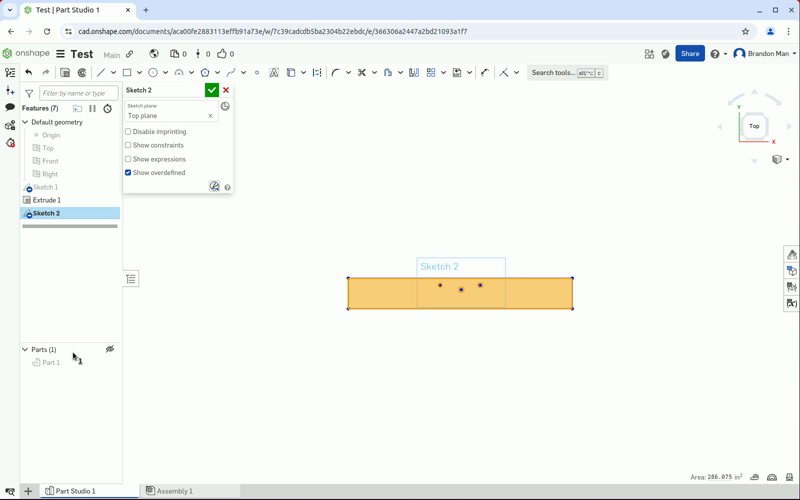
key(shift+y)
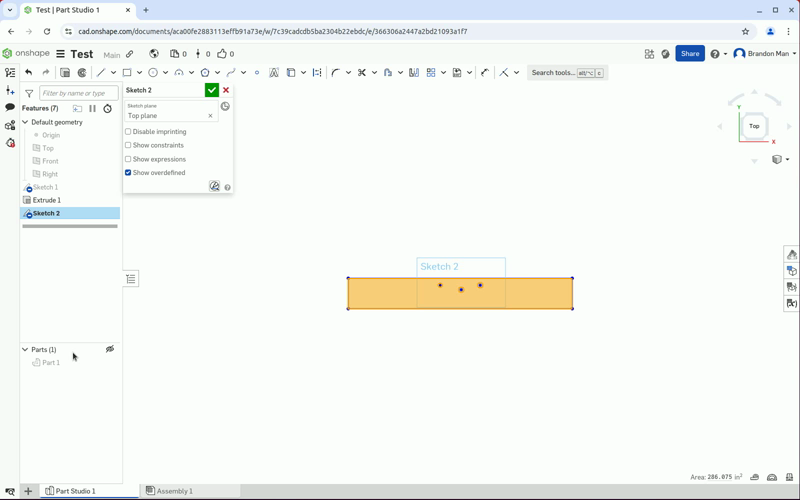
key(shift+e)
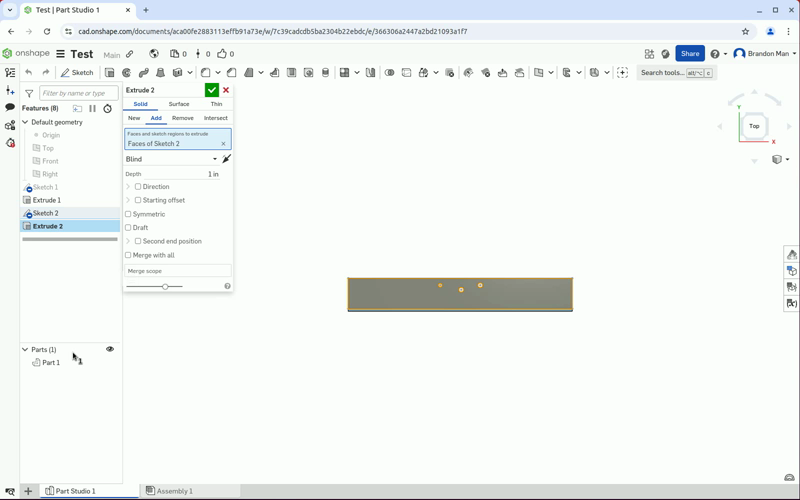
mouse_move(143, 106)
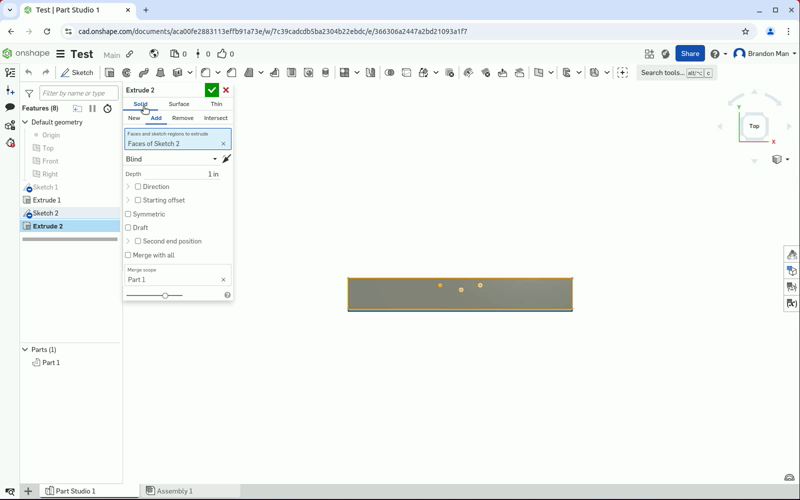
click(143, 106)
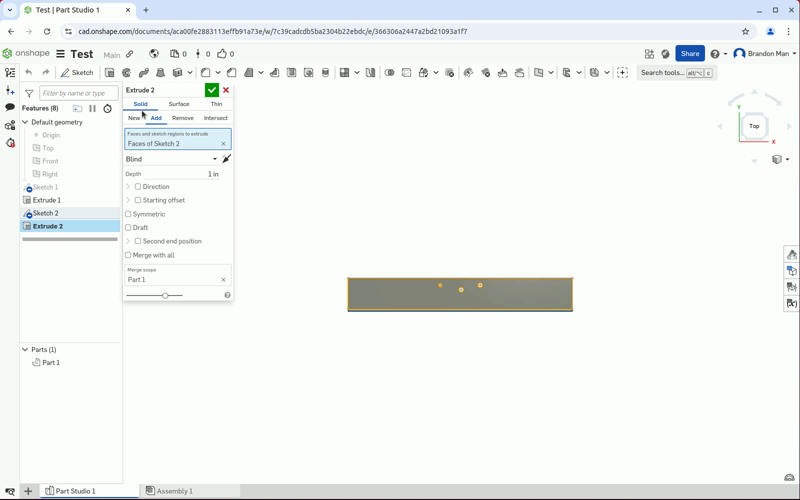
mouse_move(137, 120)
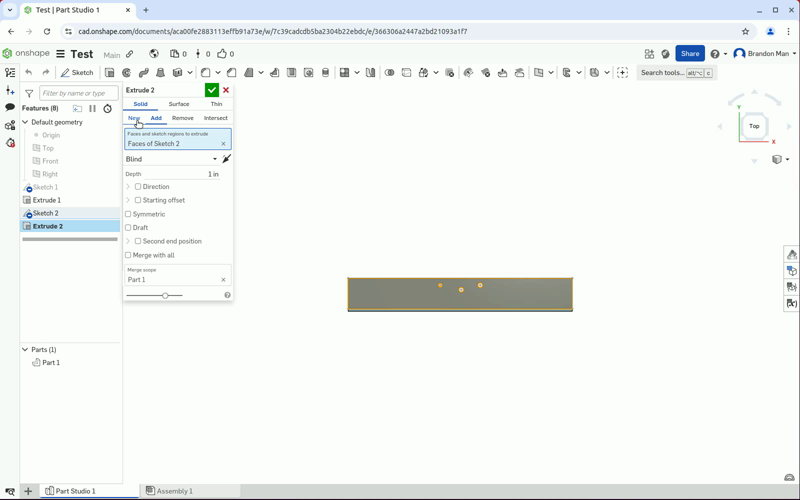
click(137, 120)
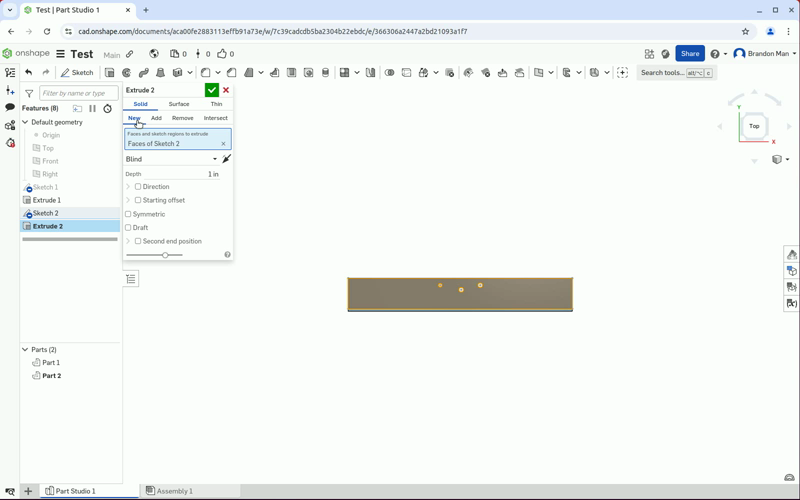
key(tab, 4)
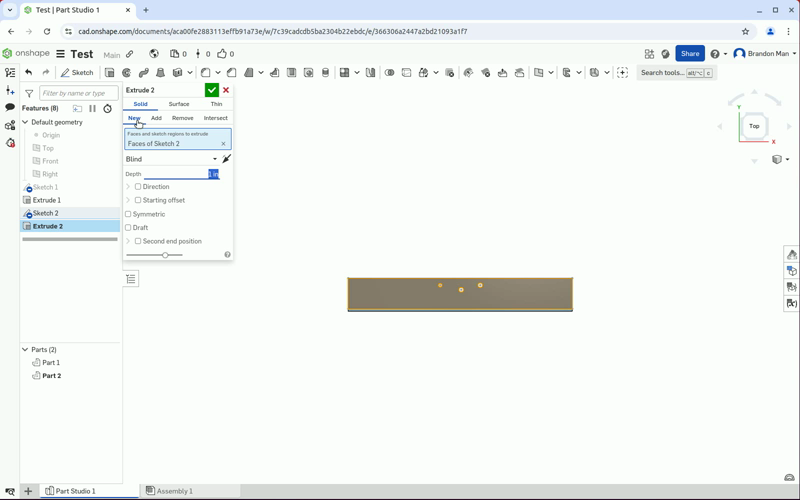
text(0.241)
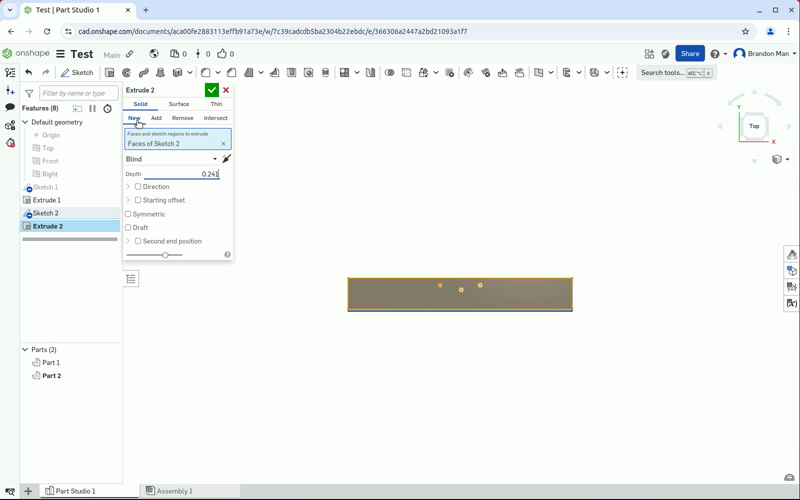
key(enter)
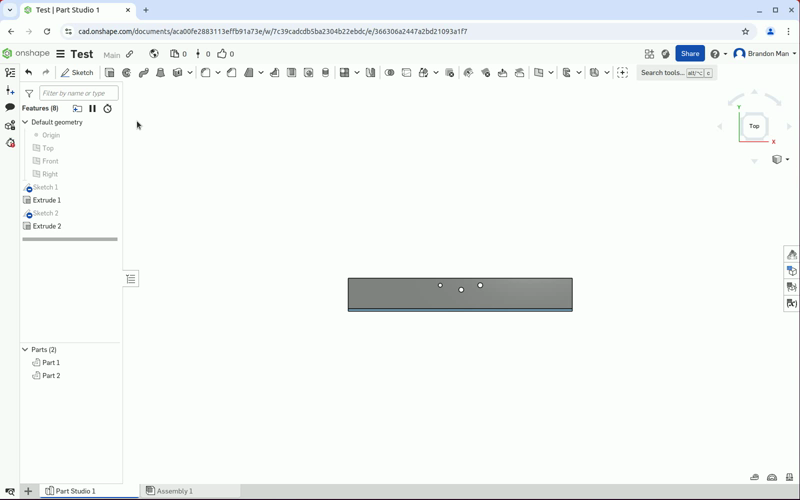
key(shift+h)
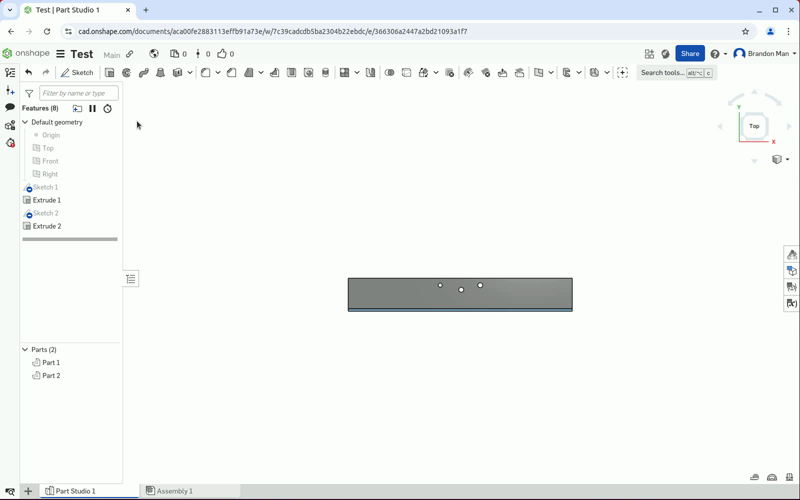
key(shift+h)
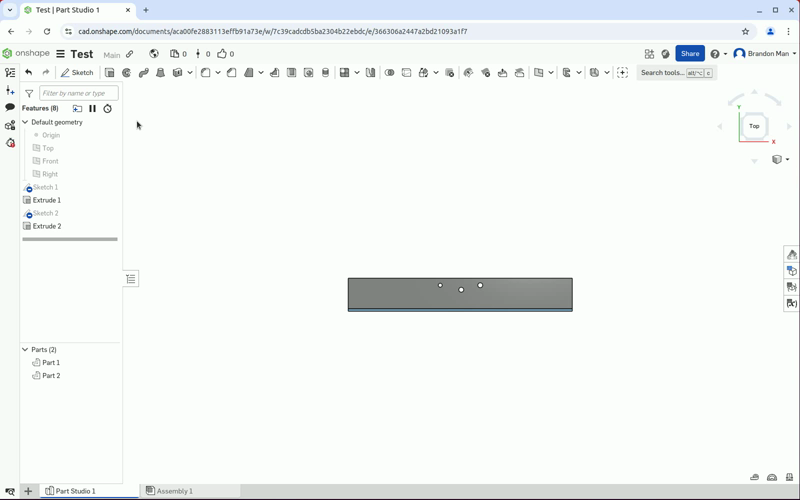
mouse_move(73, 189)
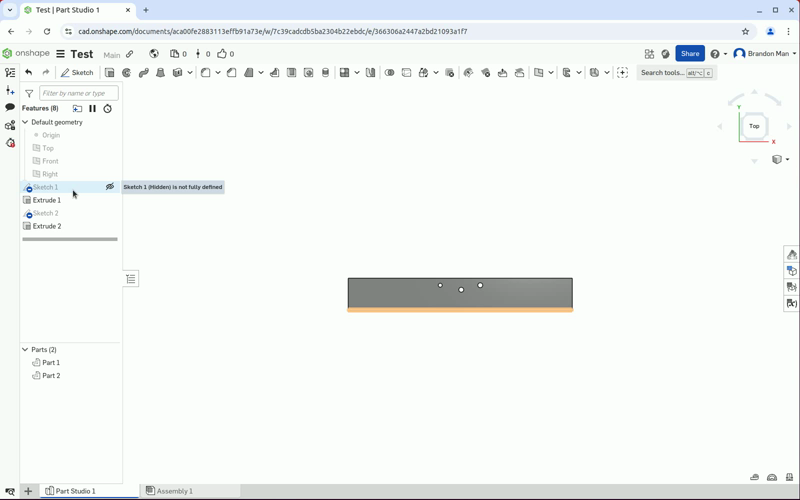
click(73, 189)
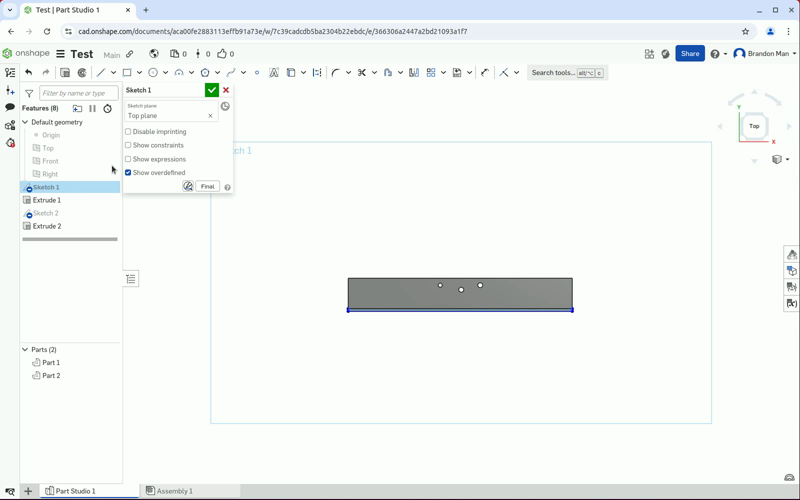
mouse_move(229, 92)
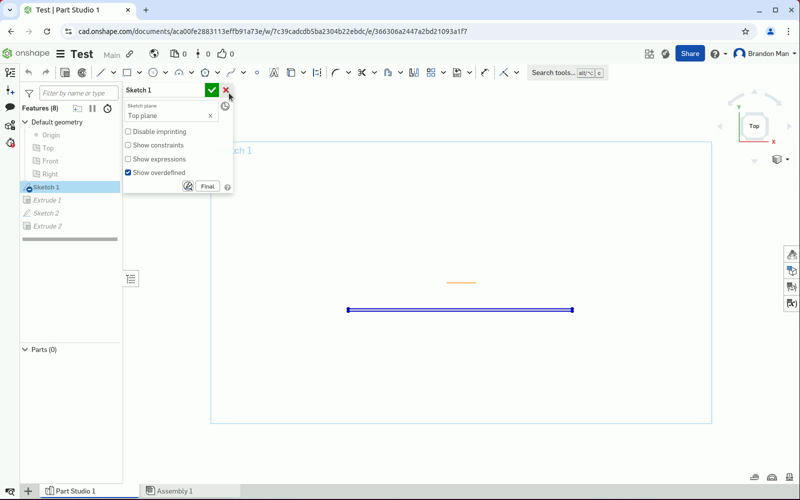
click(229, 92)
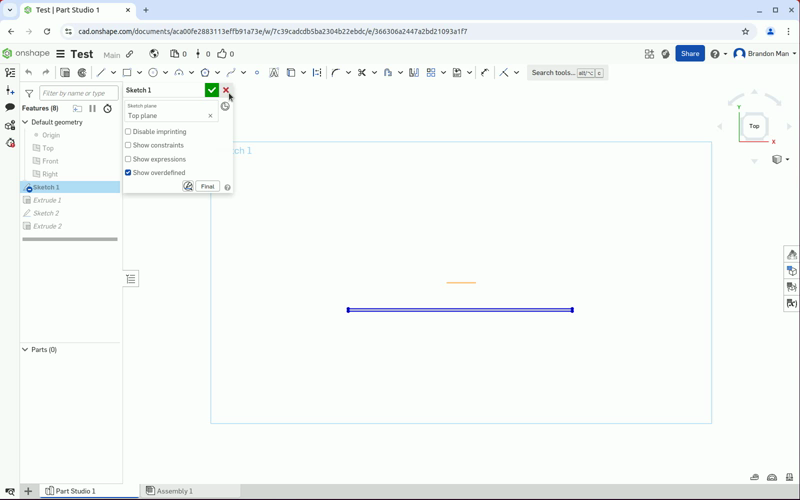
key(shift+s)
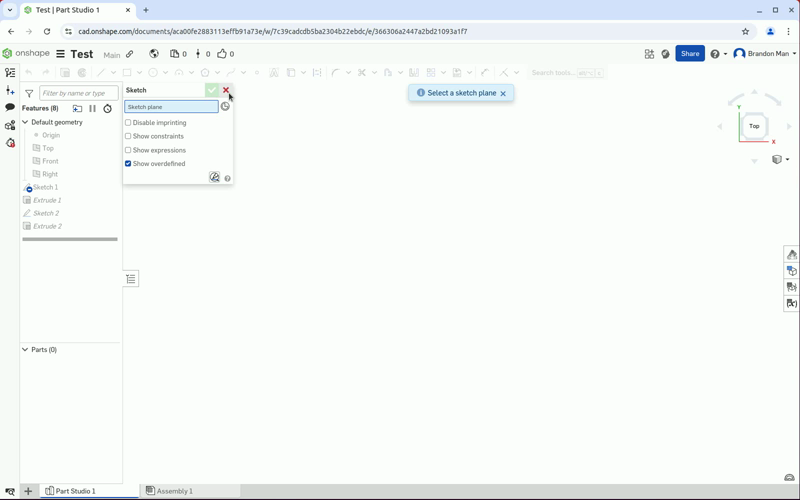
mouse_move(73, 150)
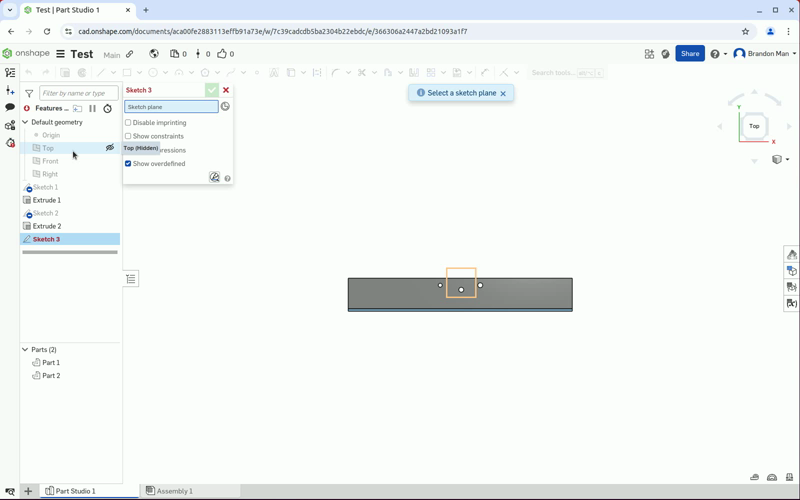
click(73, 150)
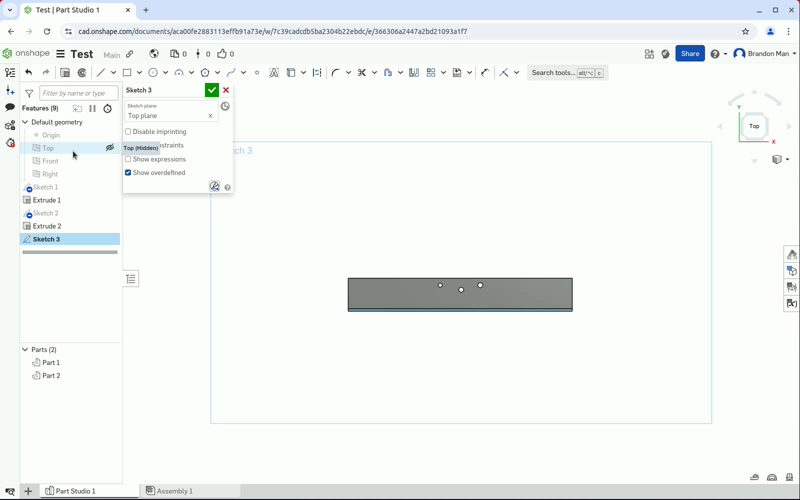
mouse_move(73, 352)
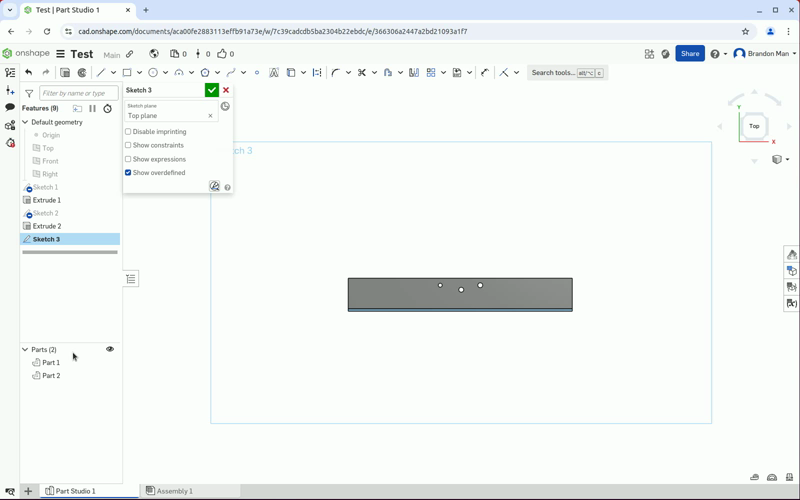
key(y)
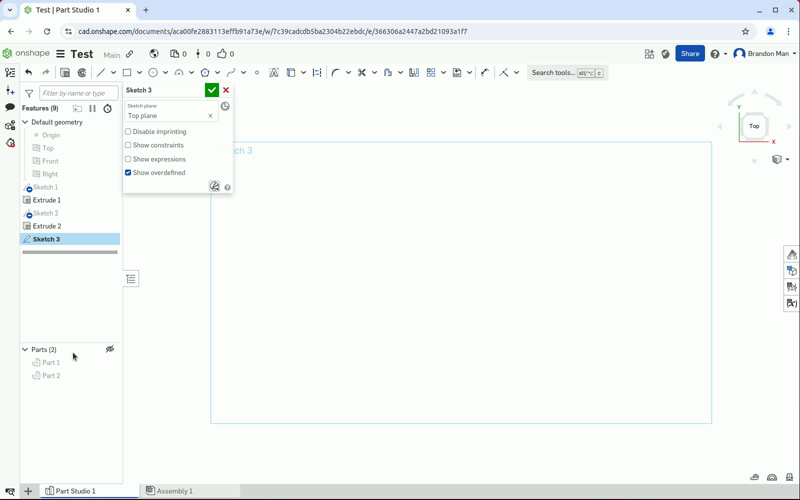
key(l)
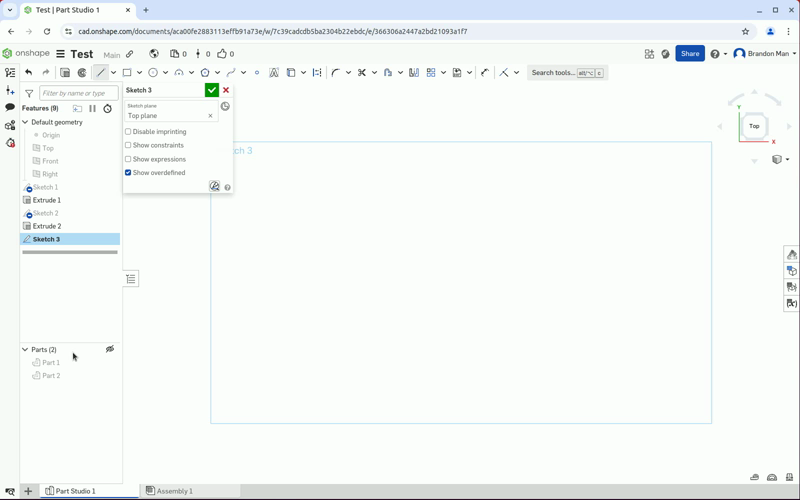
key_down(shift)
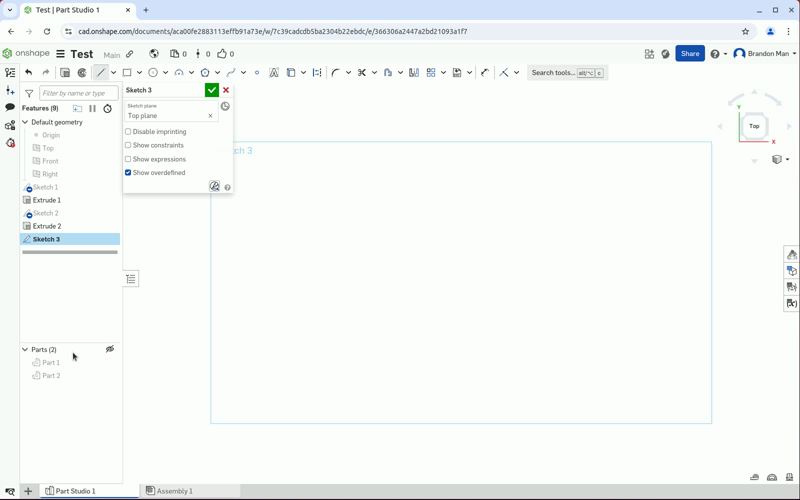
mouse_move(348, 311)
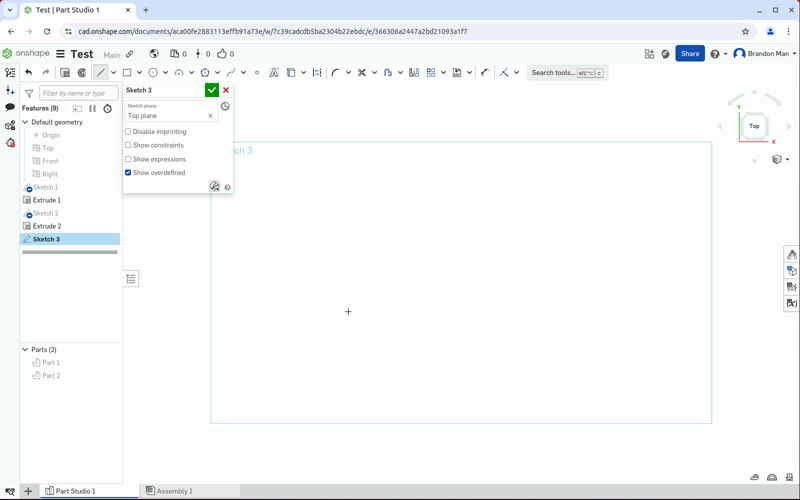
click(348, 311)
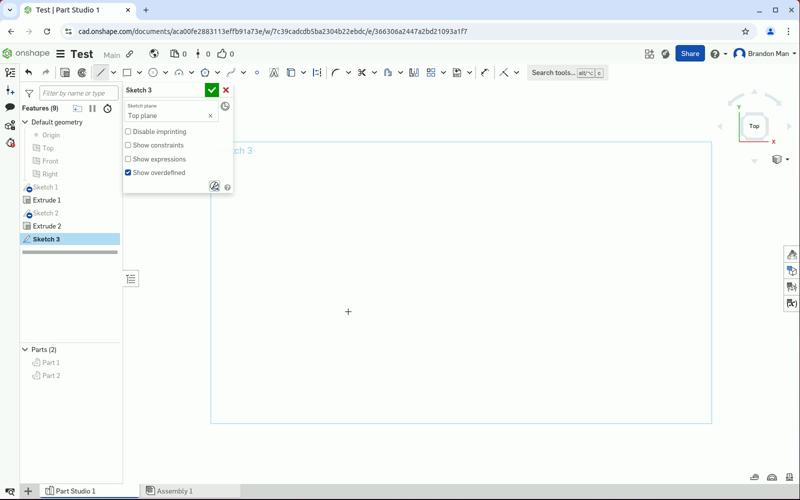
key_up(shift)
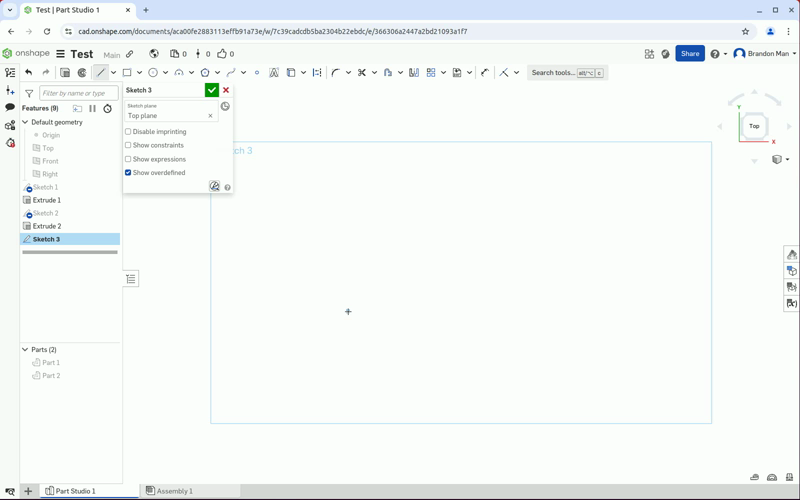
key_down(shift)
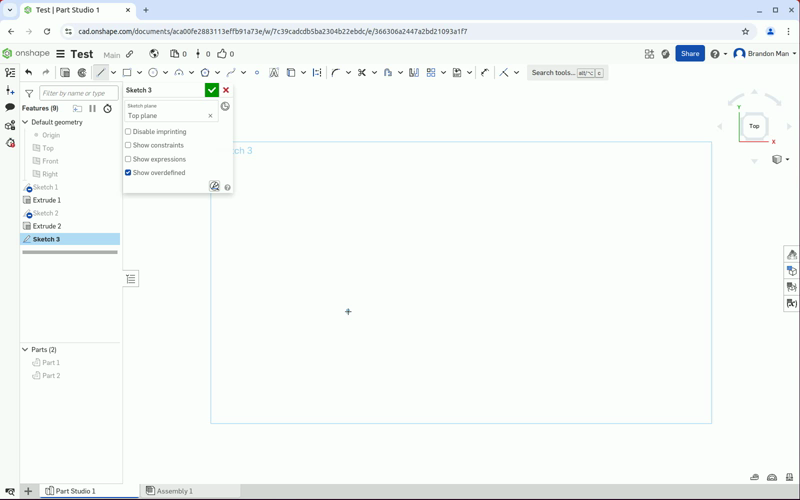
mouse_move(572, 311)
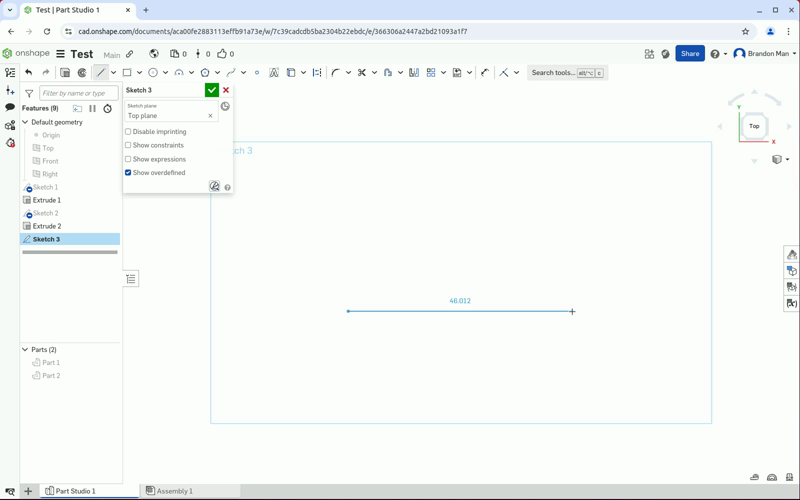
click(572, 311)
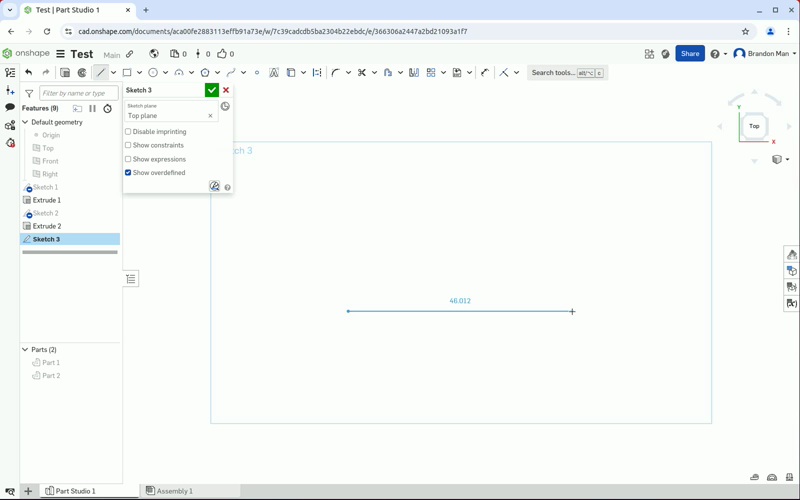
key_up(shift)
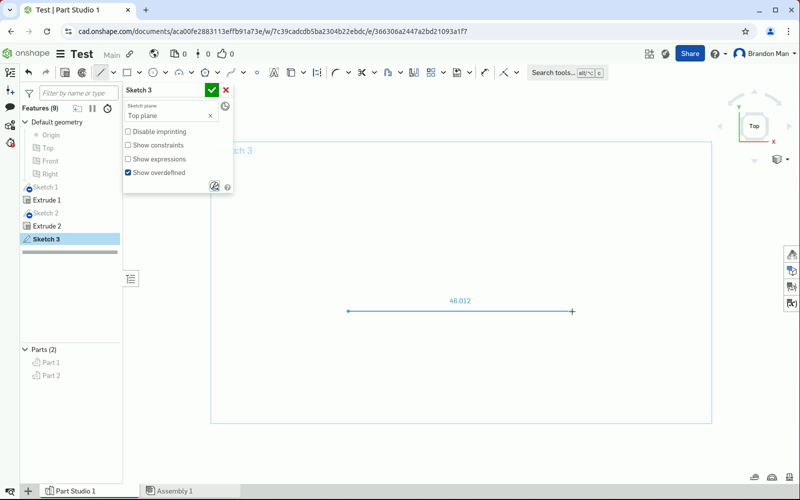
key_down(shift)
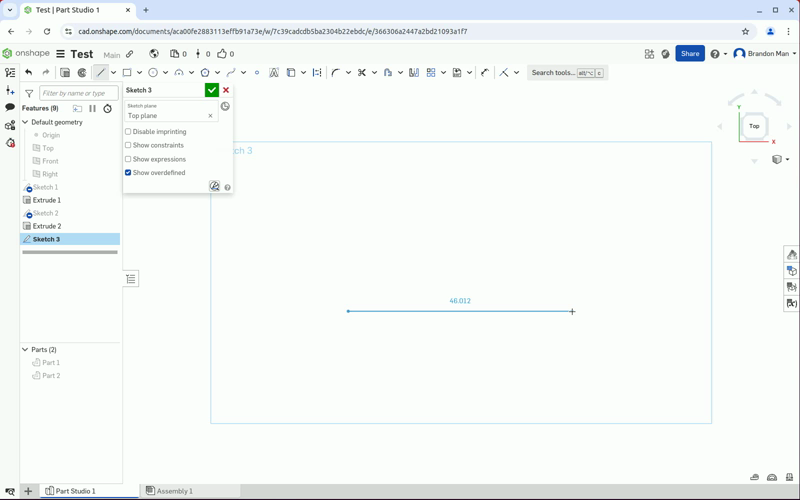
mouse_move(589, 311)
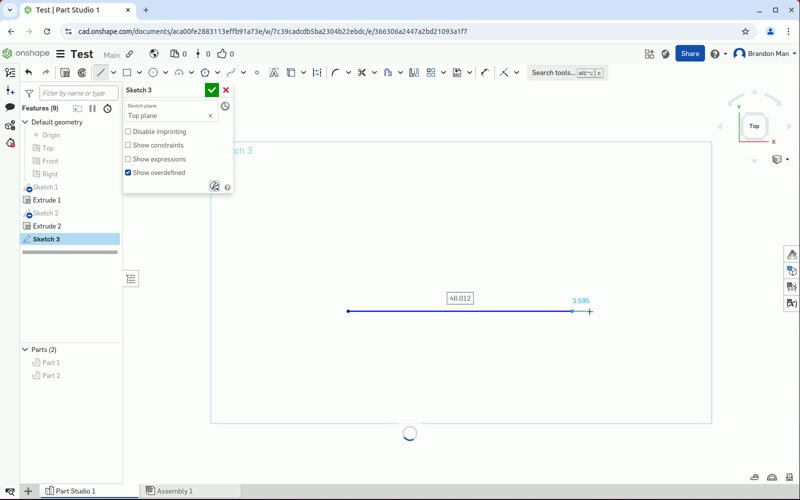
mouse_move(572, 308)
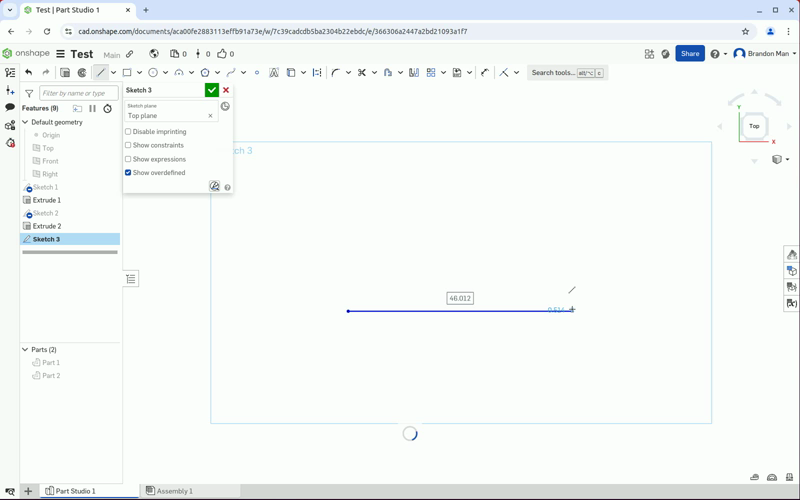
scroll(6)
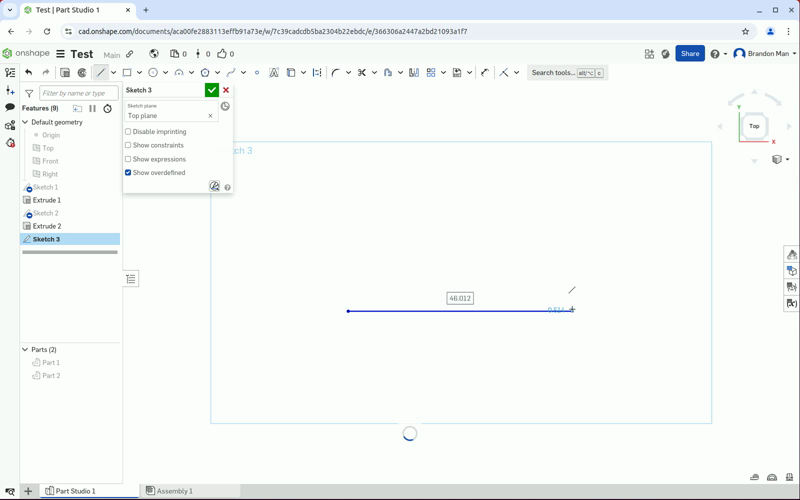
scroll(6)
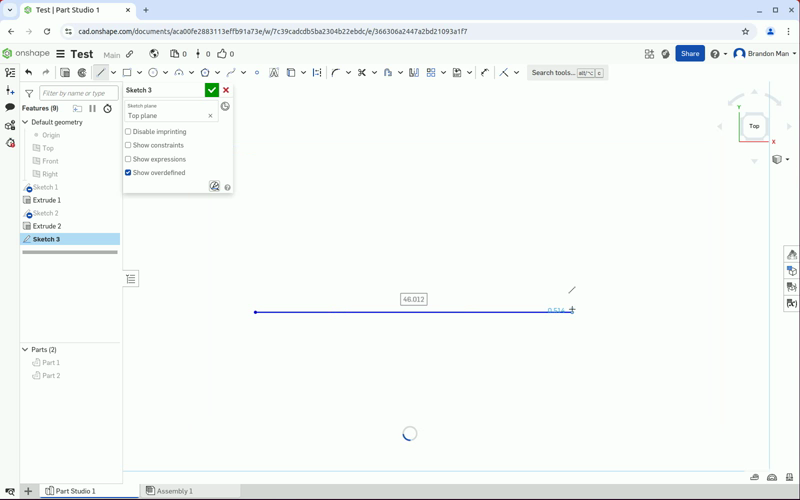
scroll(6)
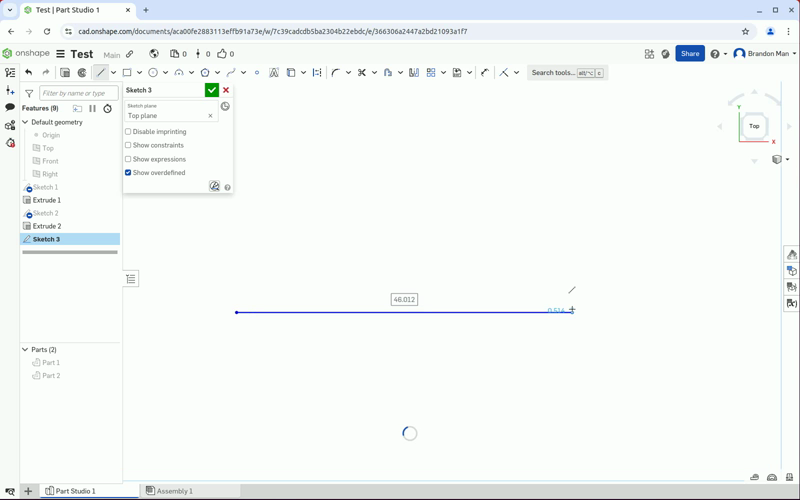
scroll(6)
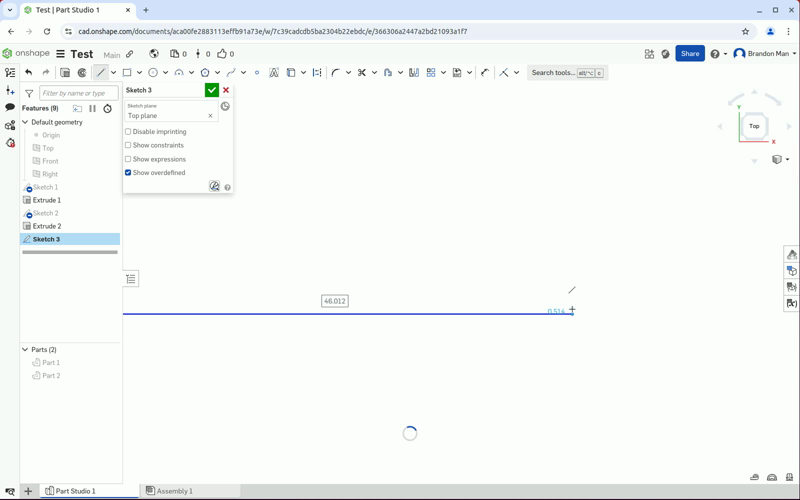
scroll(6)
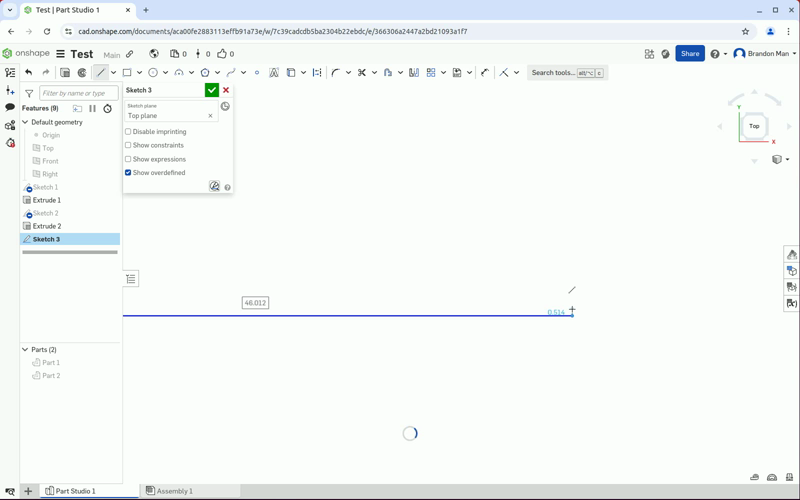
scroll(6)
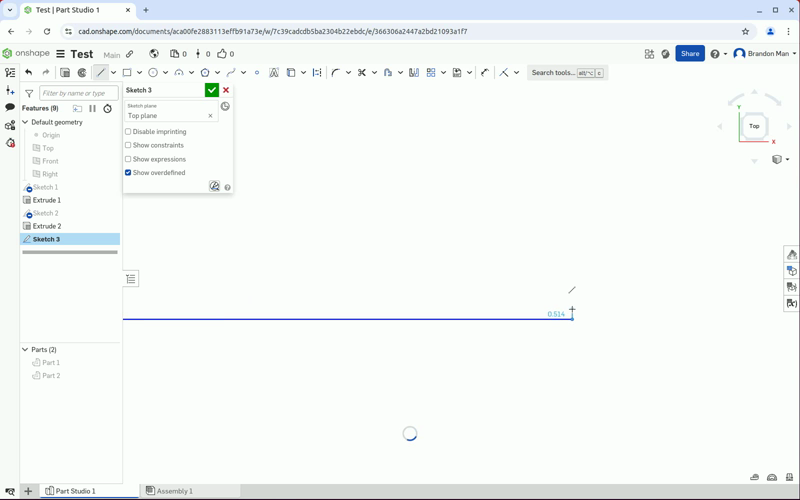
scroll(6)
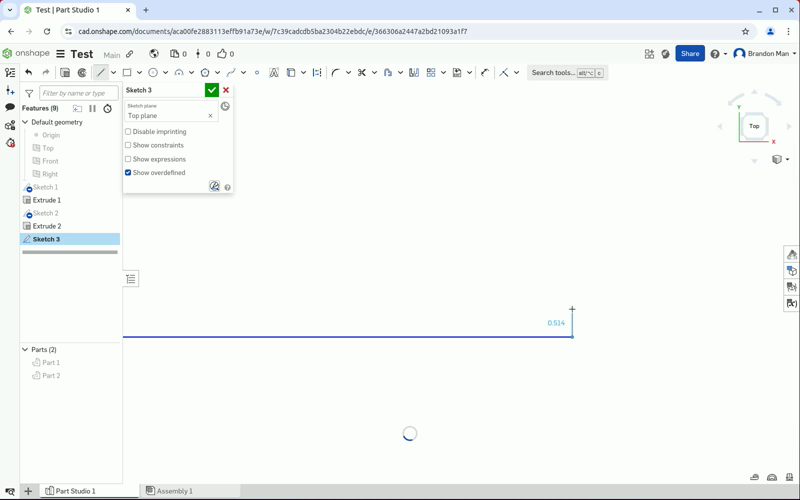
click(572, 308)
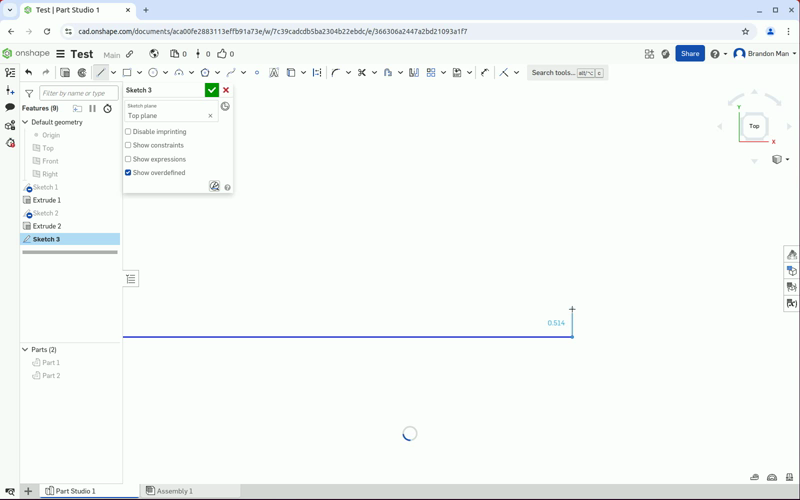
scroll(-6)
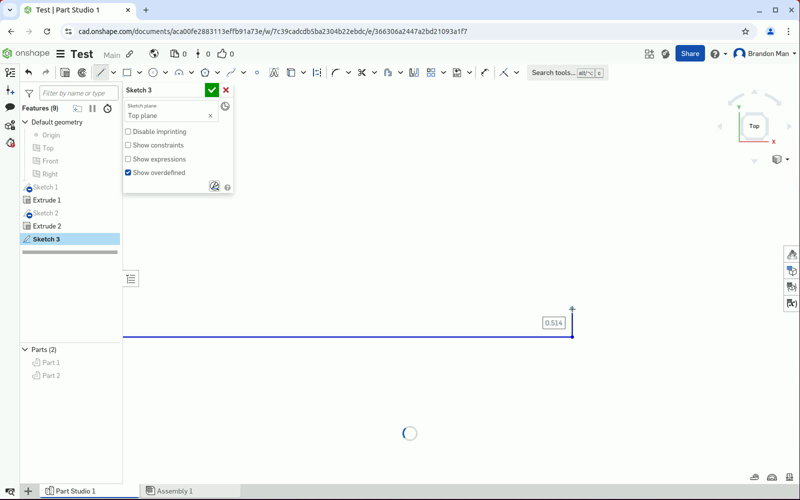
scroll(-6)
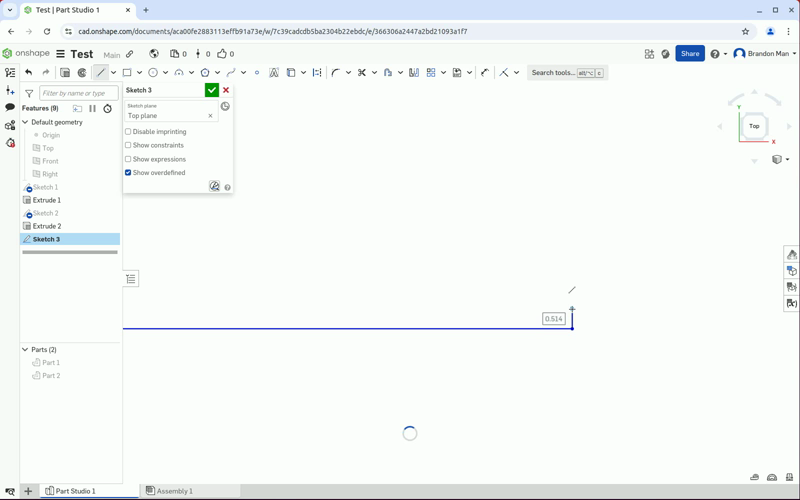
scroll(-6)
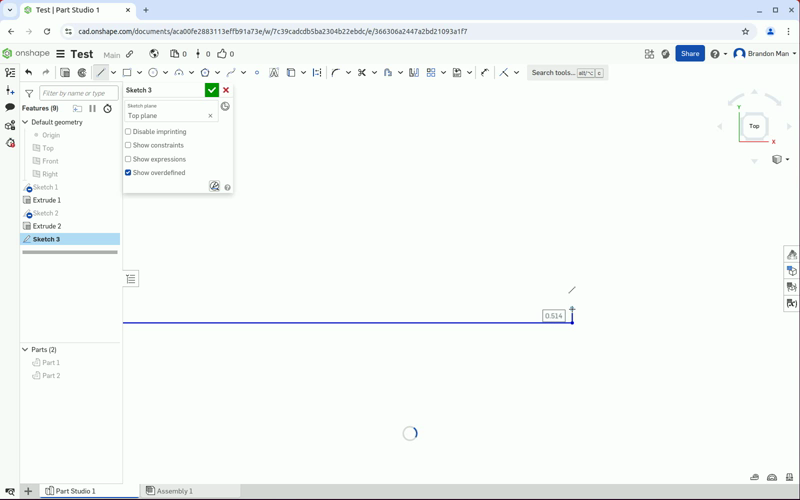
scroll(-6)
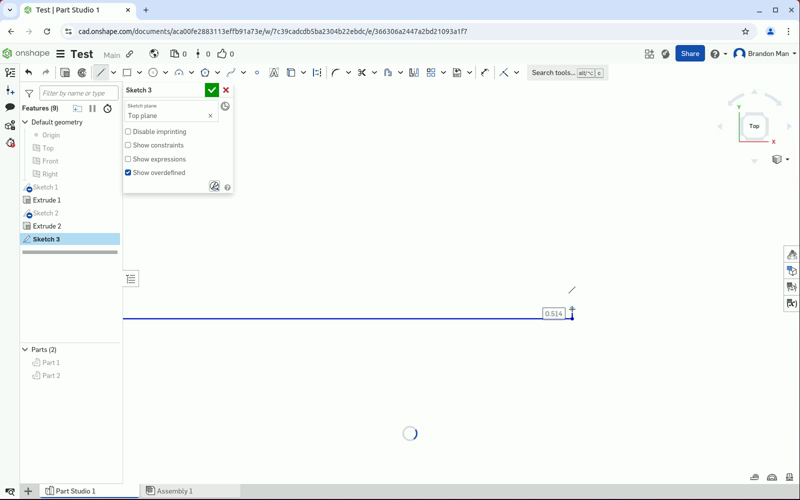
scroll(-6)
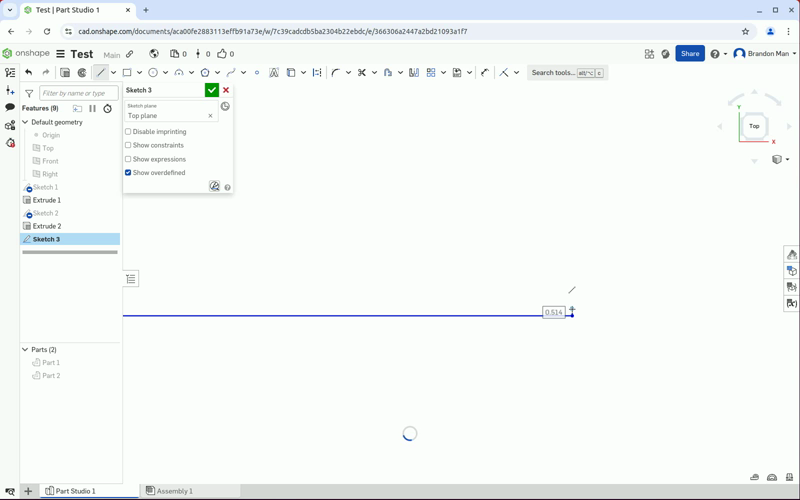
scroll(-6)
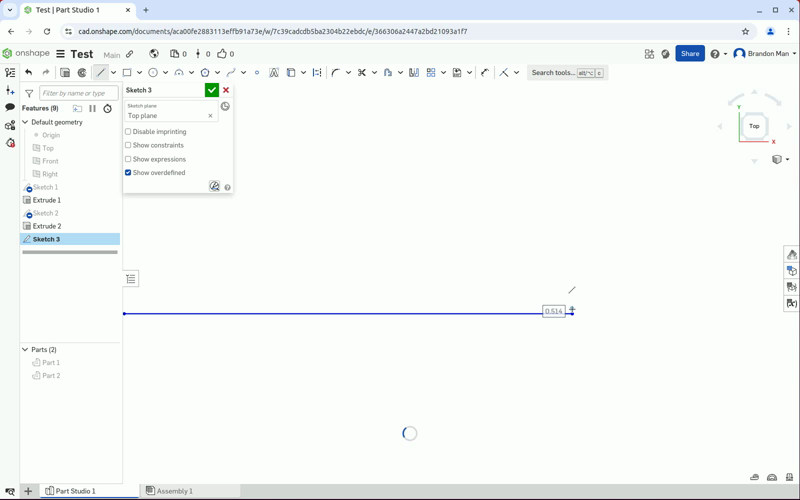
scroll(-6)
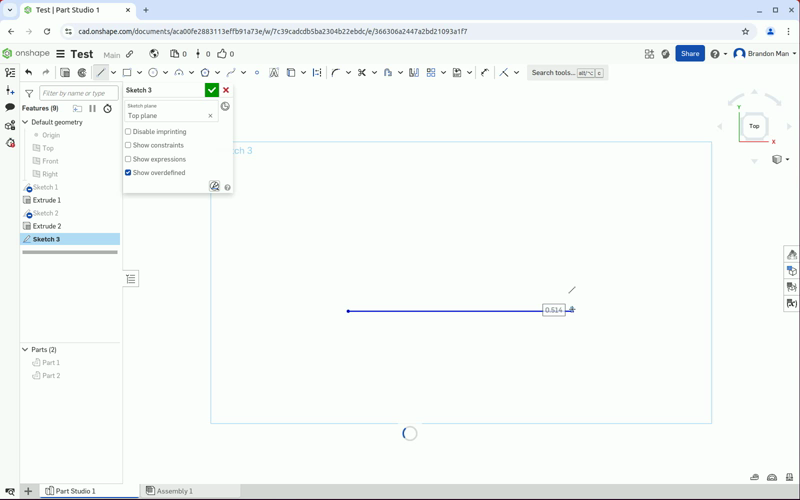
key_up(shift)
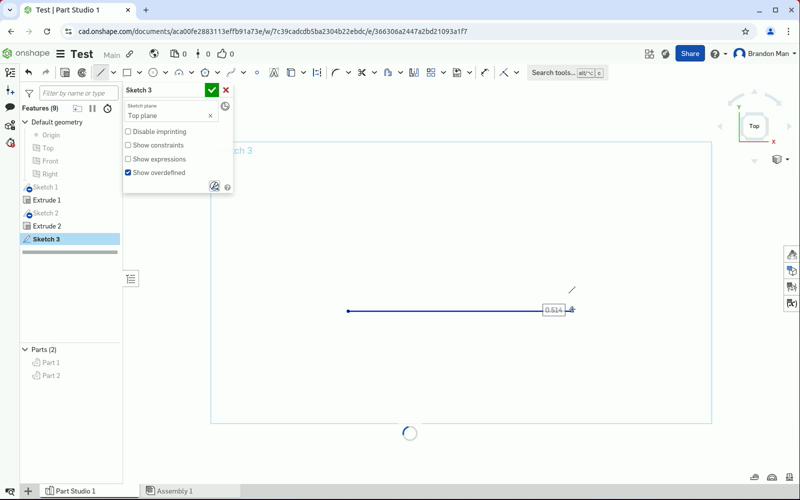
key_down(shift)
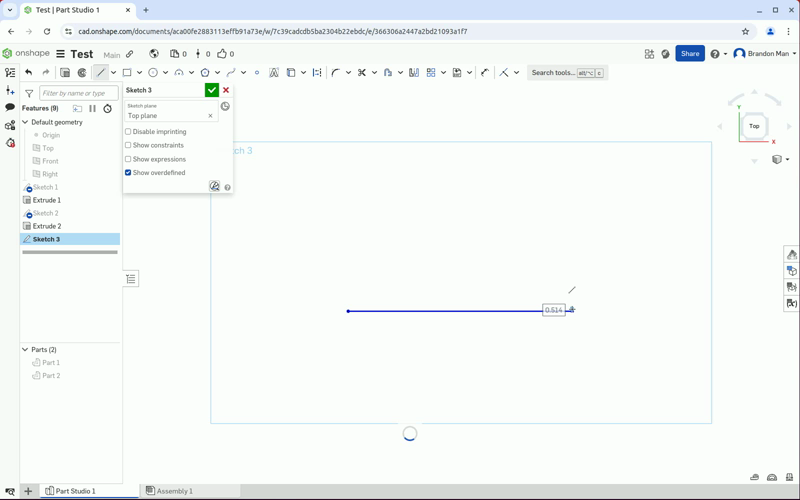
mouse_move(348, 308)
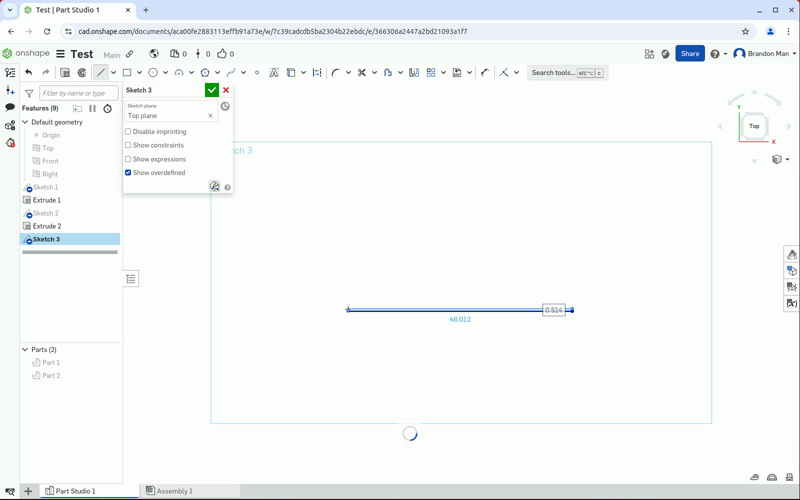
scroll(6)
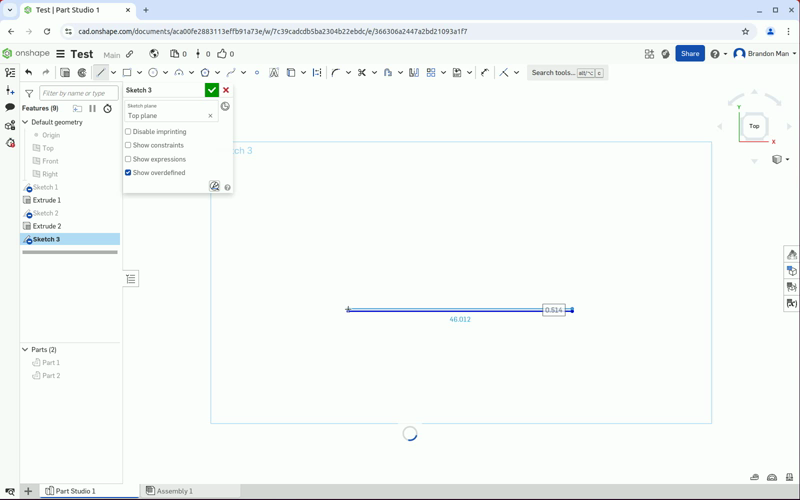
scroll(6)
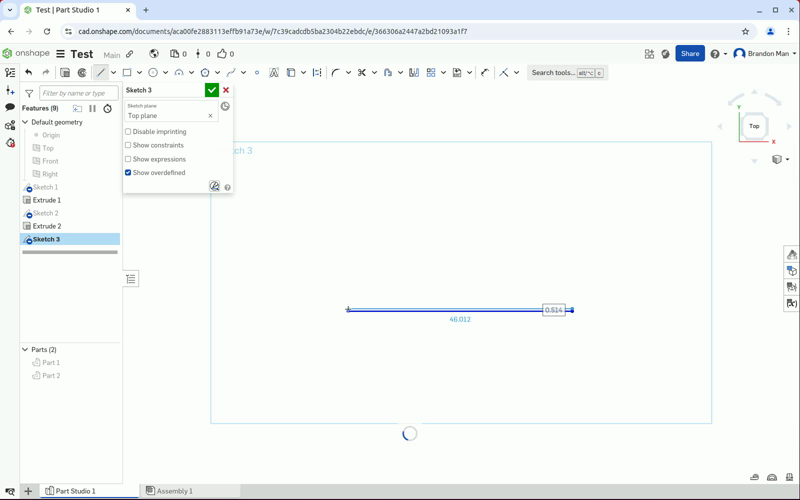
scroll(6)
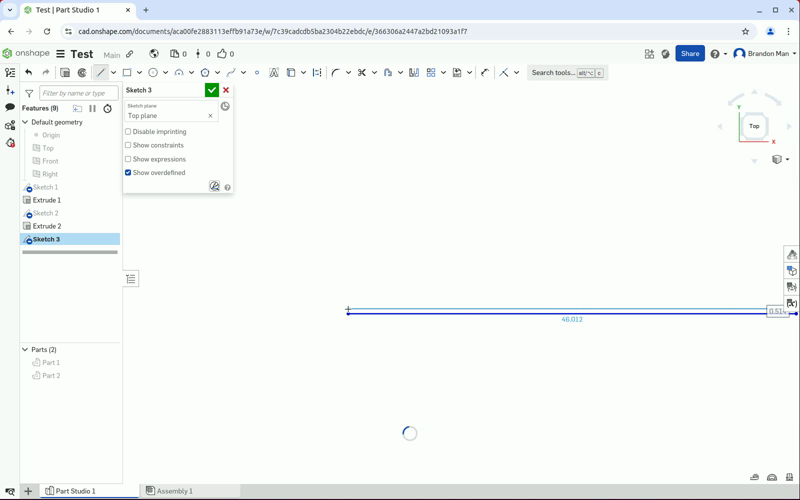
scroll(6)
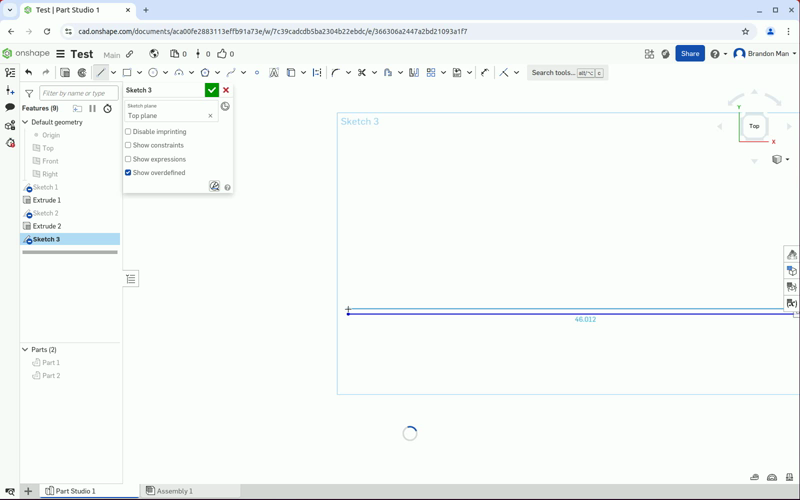
scroll(6)
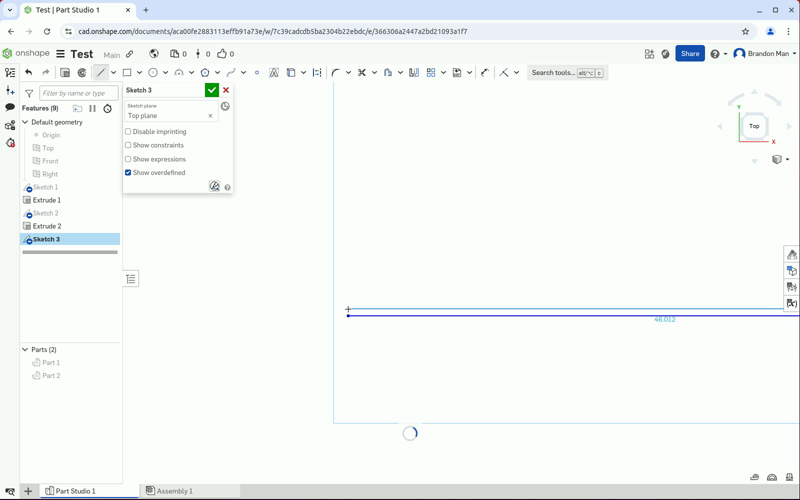
scroll(6)
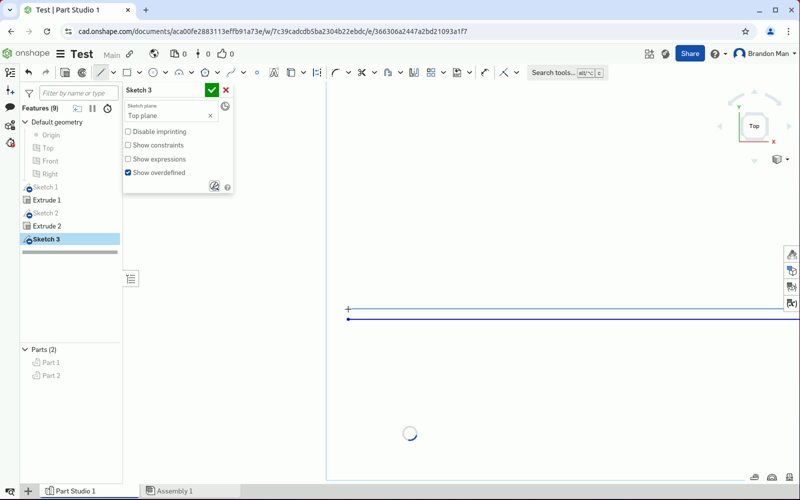
scroll(6)
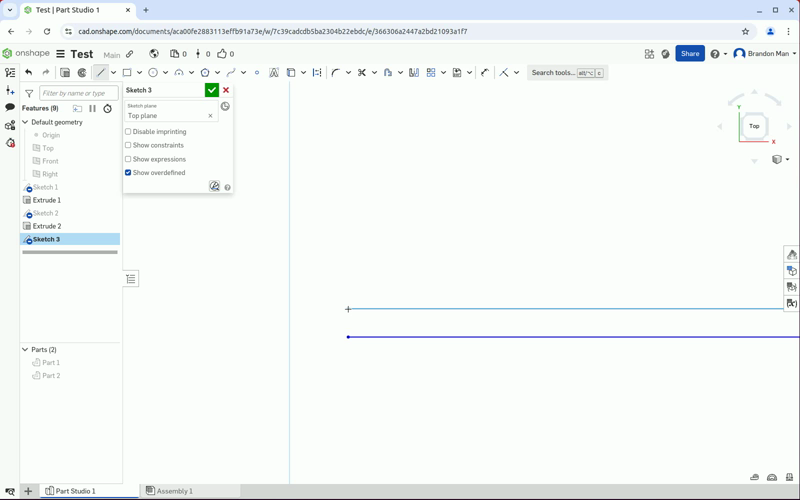
click(348, 308)
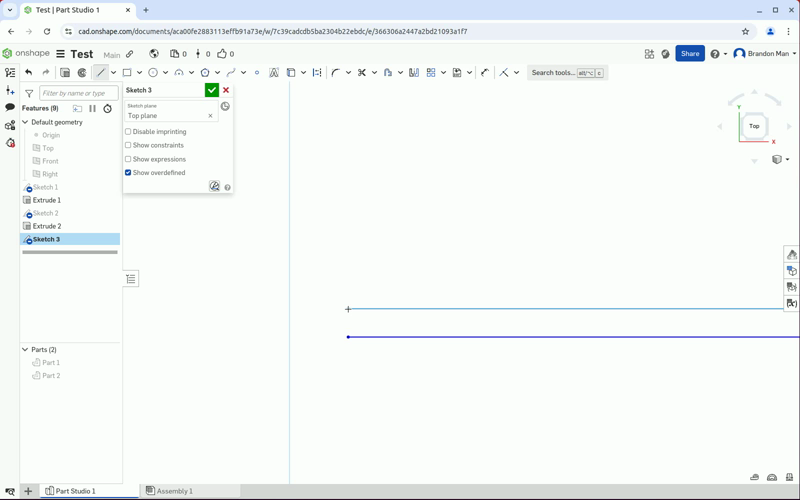
scroll(-6)
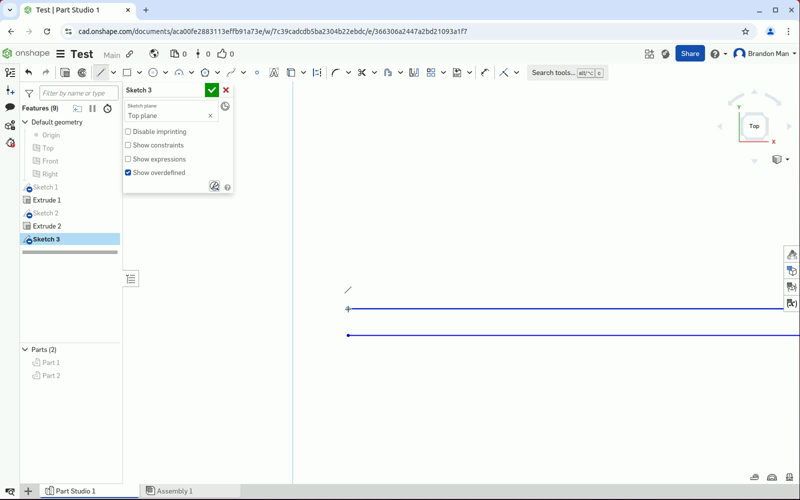
scroll(-6)
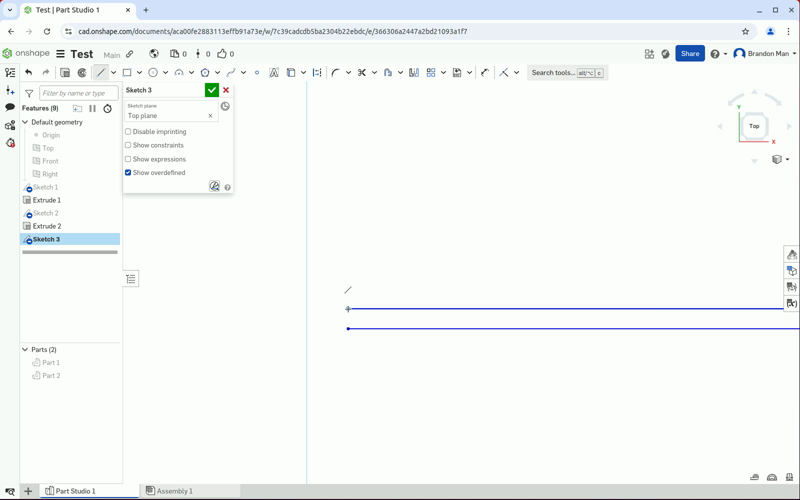
scroll(-6)
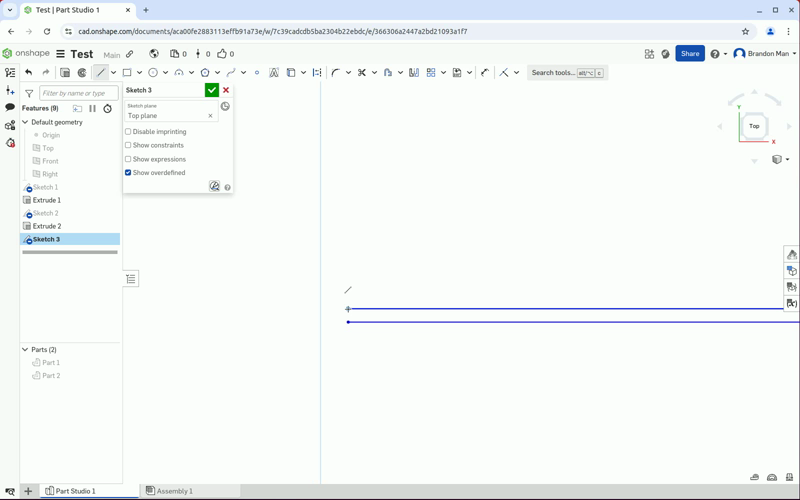
scroll(-6)
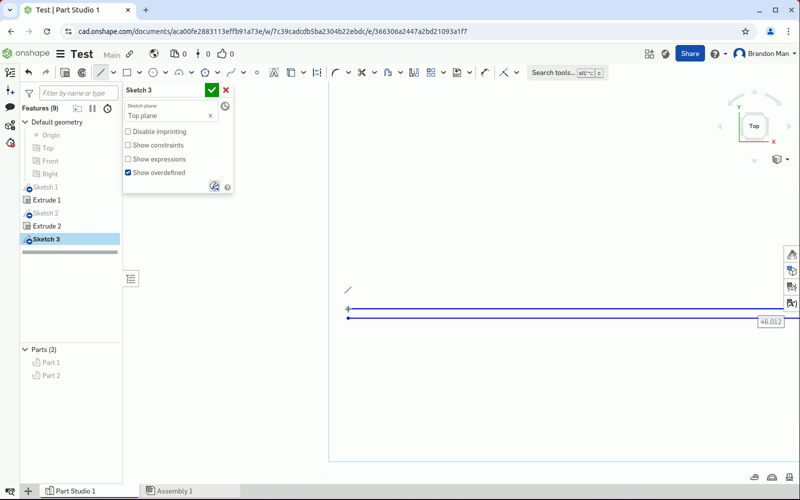
scroll(-6)
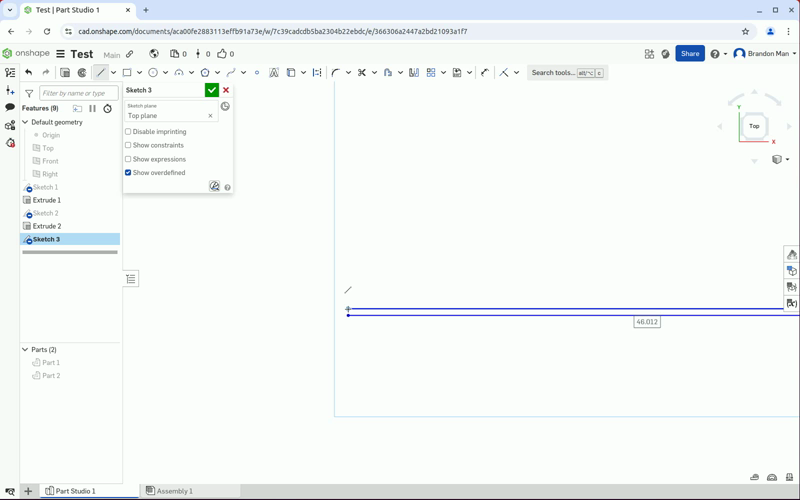
scroll(-6)
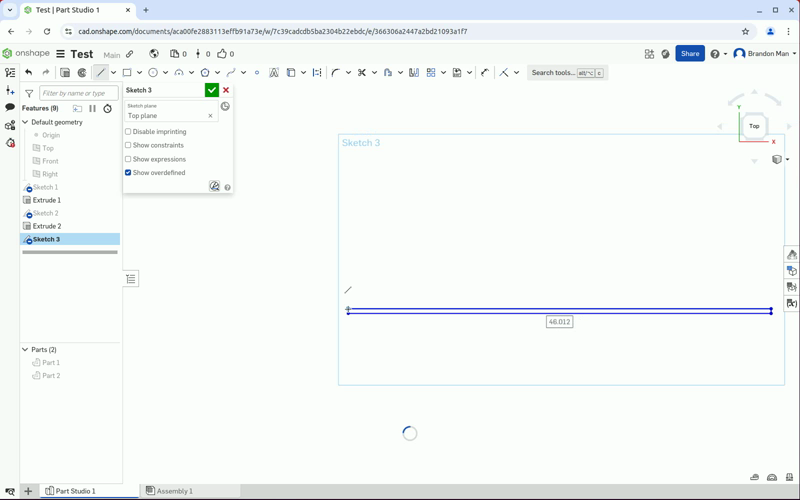
scroll(-6)
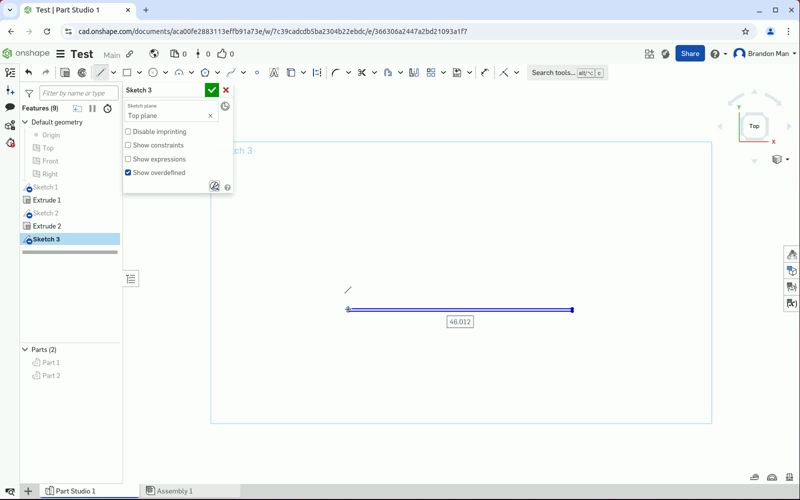
key_up(shift)
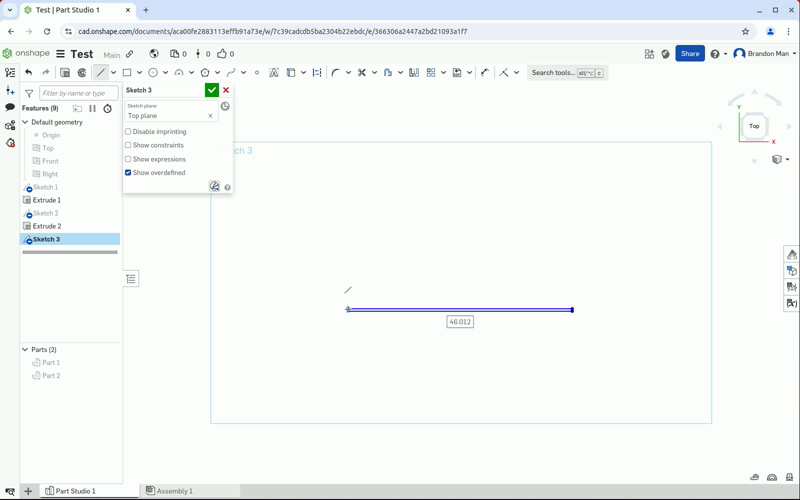
mouse_move(378, 308)
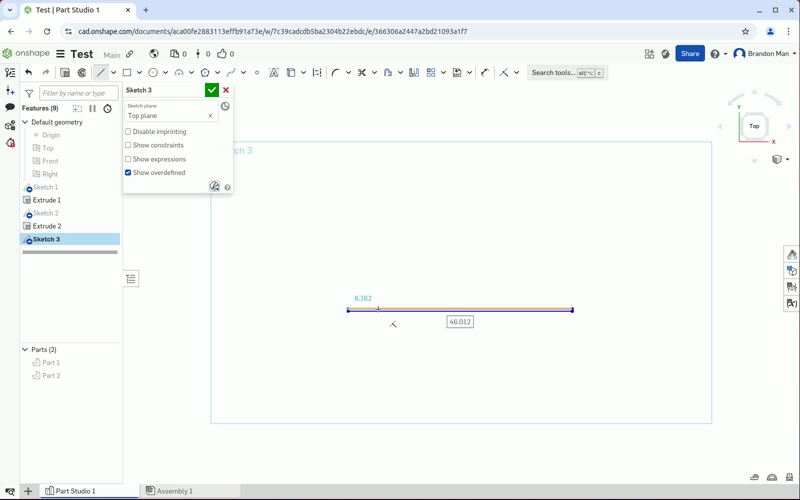
key_down(shift)
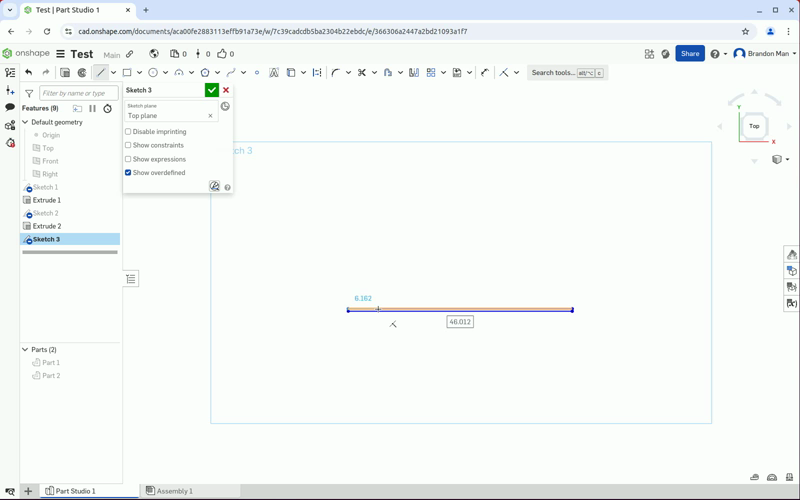
mouse_move(348, 311)
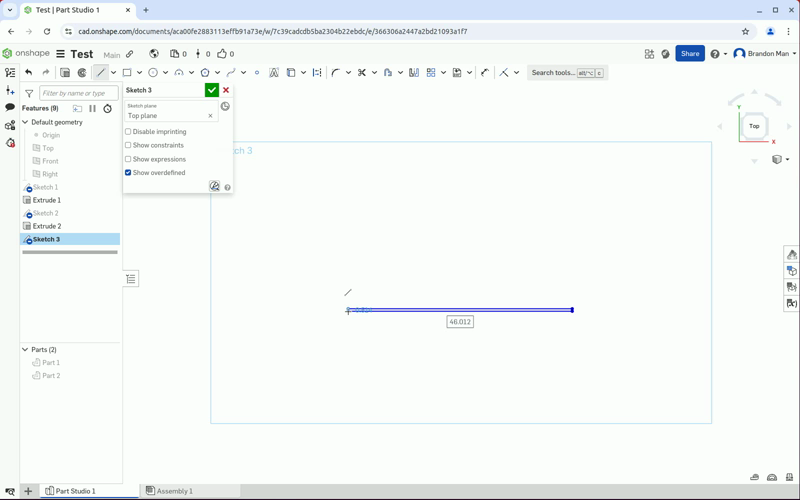
scroll(6)
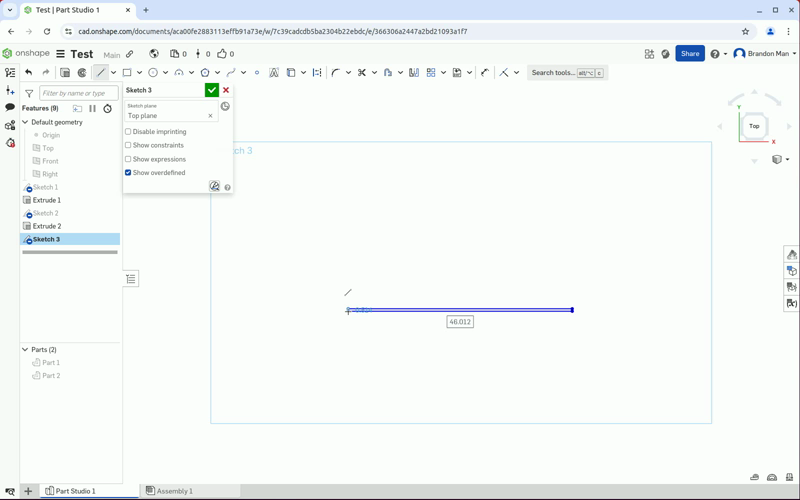
scroll(6)
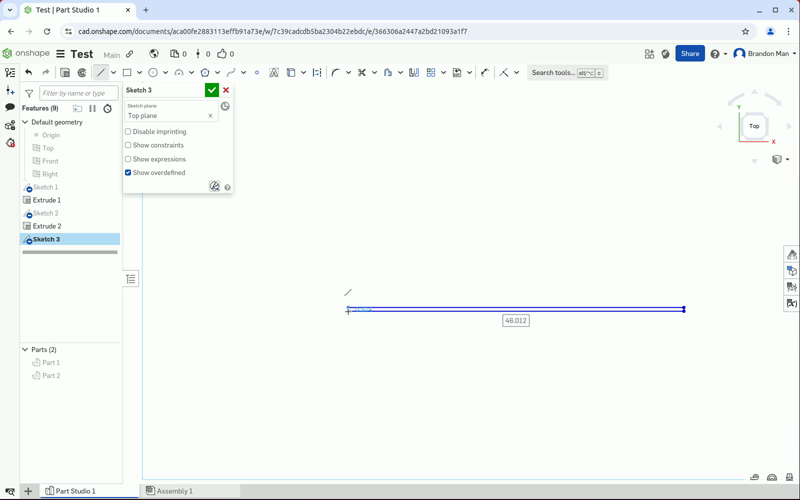
scroll(6)
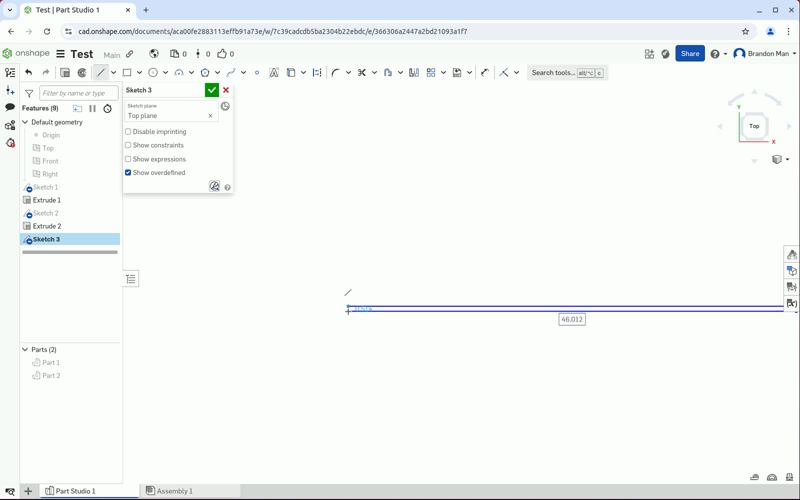
scroll(6)
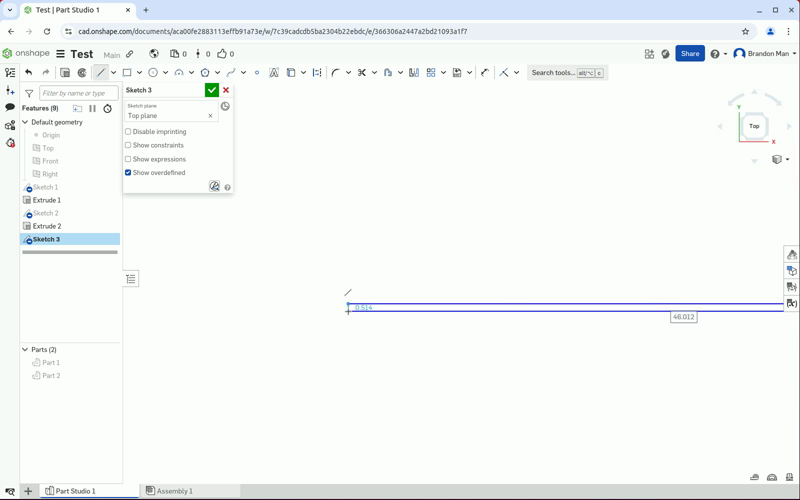
scroll(6)
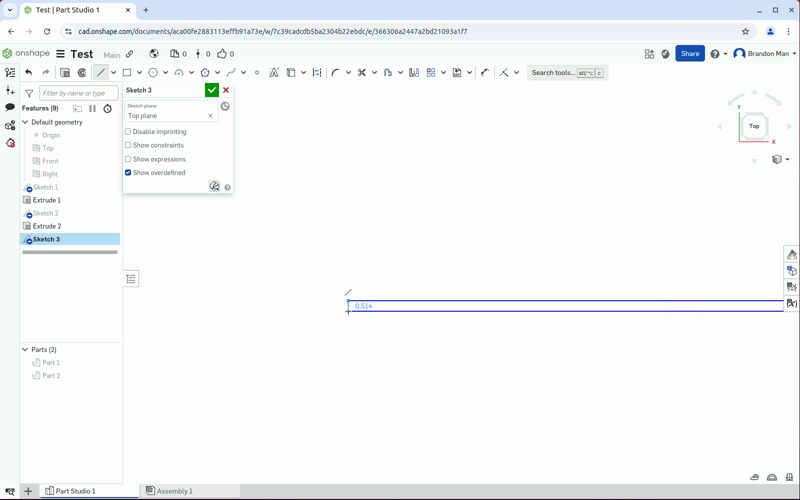
scroll(6)
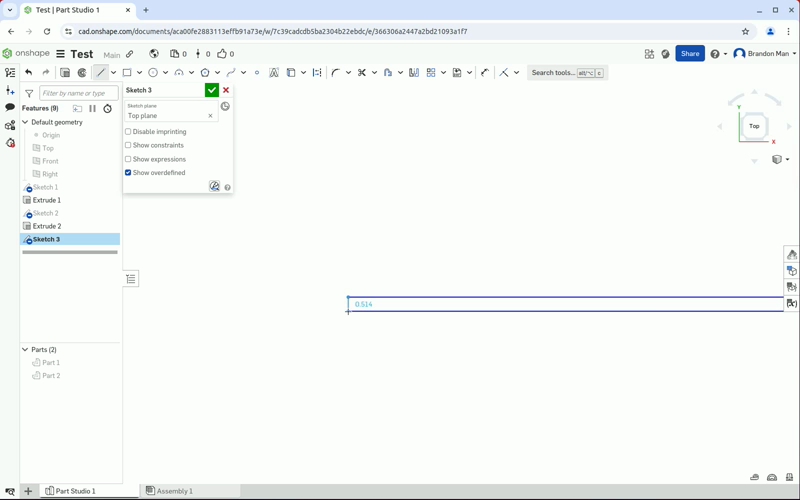
scroll(6)
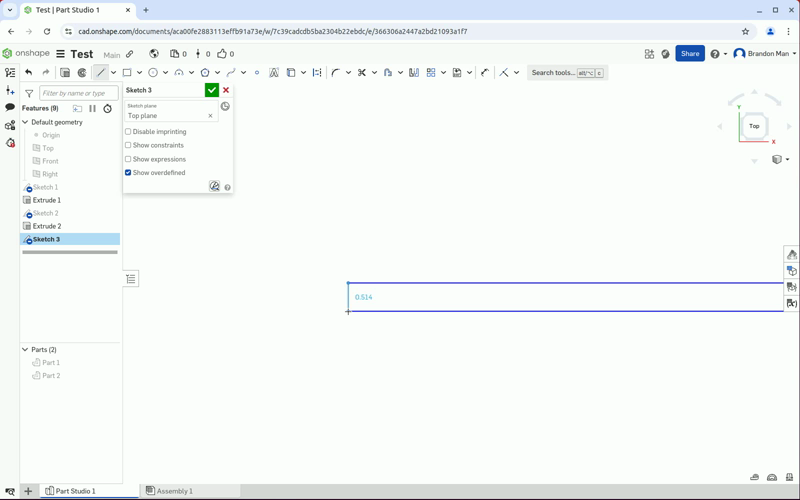
key_up(shift)
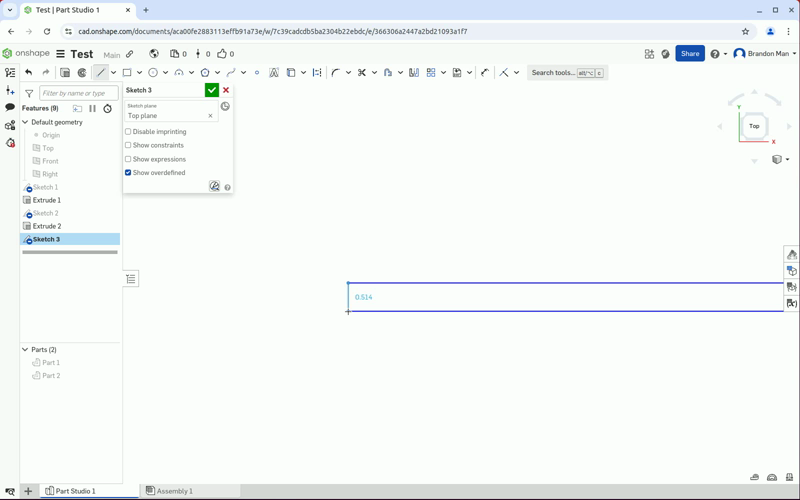
click(348, 311)
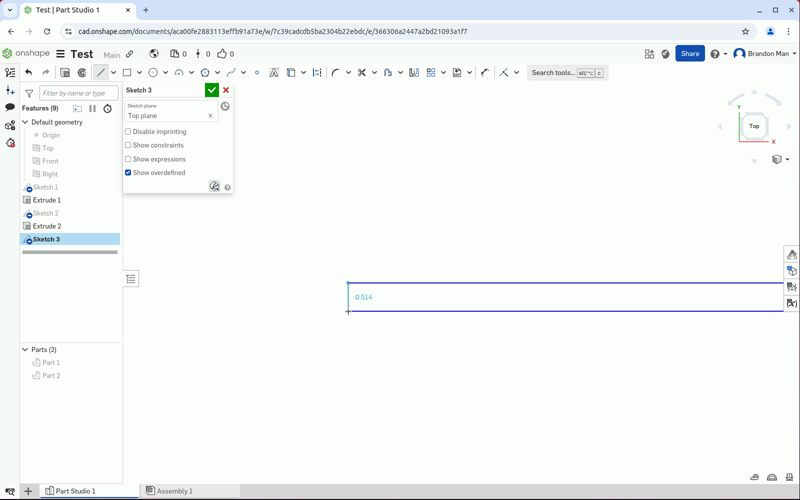
scroll(-6)
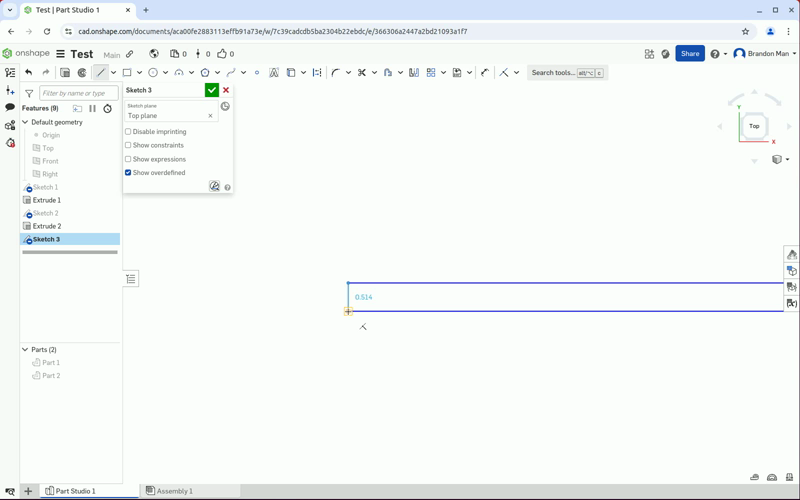
scroll(-6)
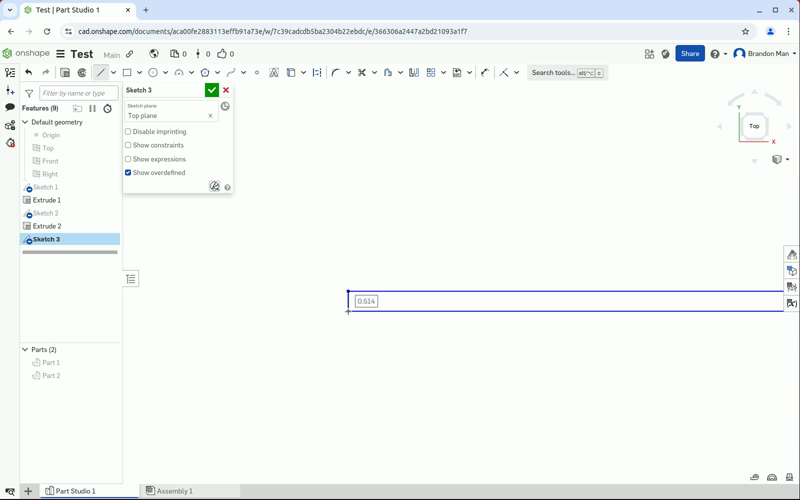
scroll(-6)
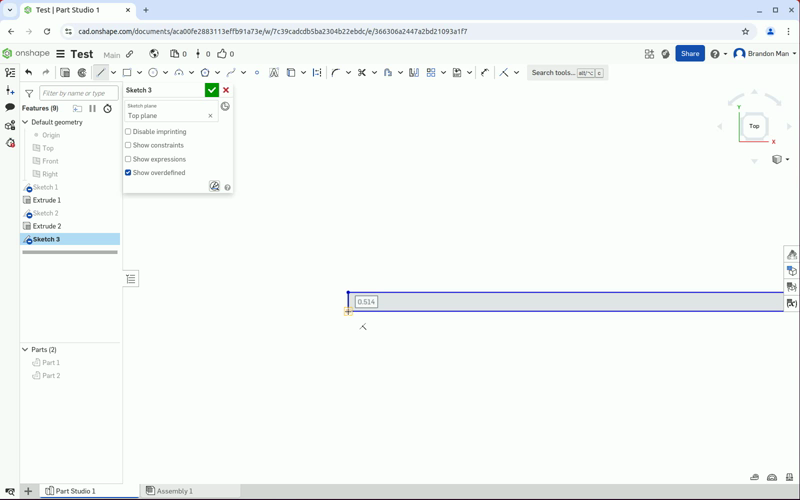
scroll(-6)
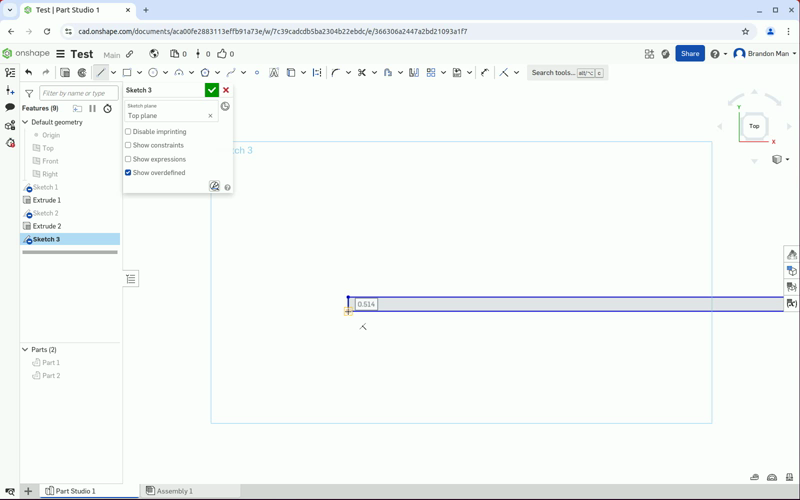
scroll(-6)
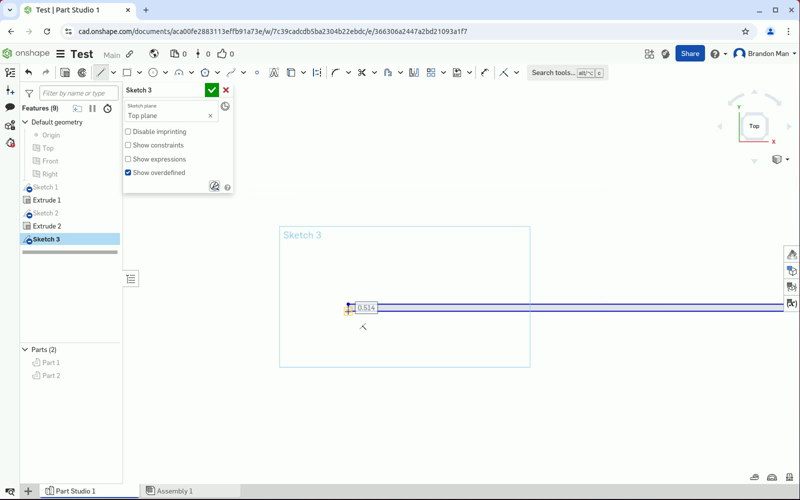
scroll(-6)
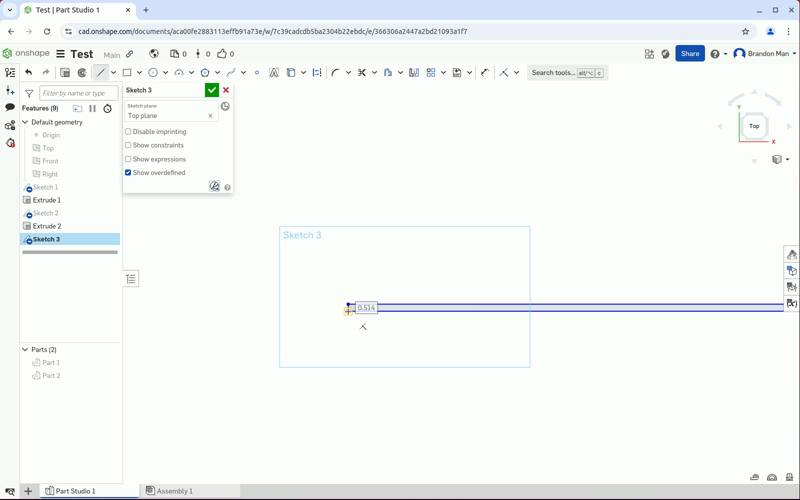
scroll(-6)
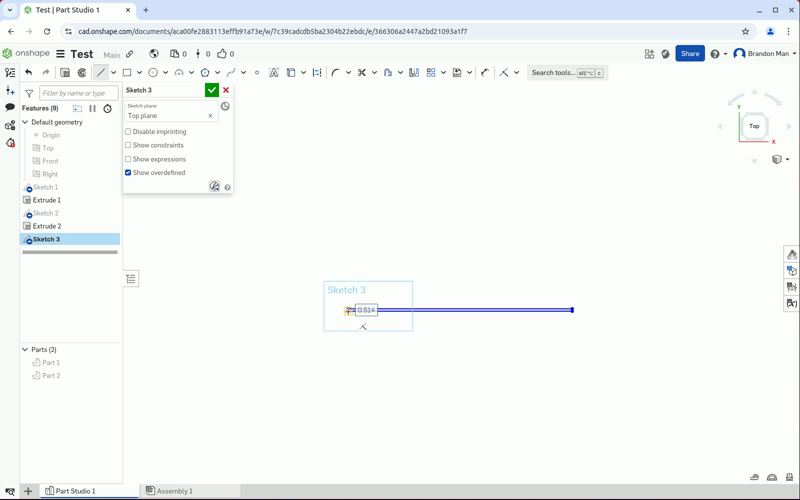
key(esc)
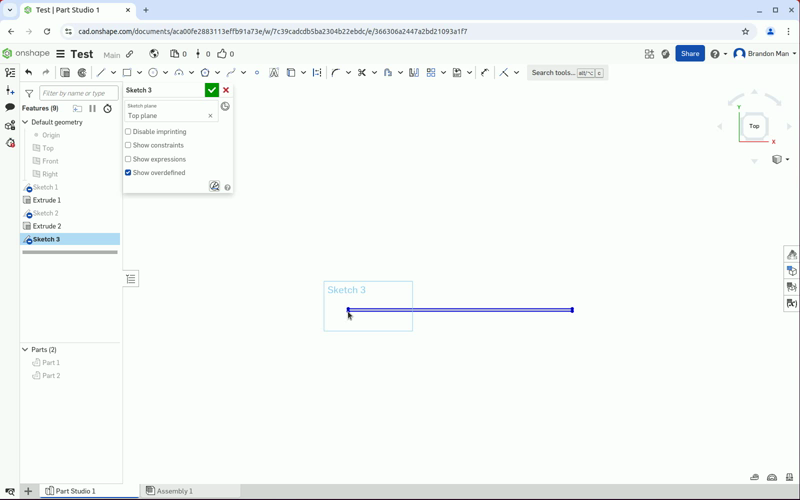
mouse_move(413, 310)
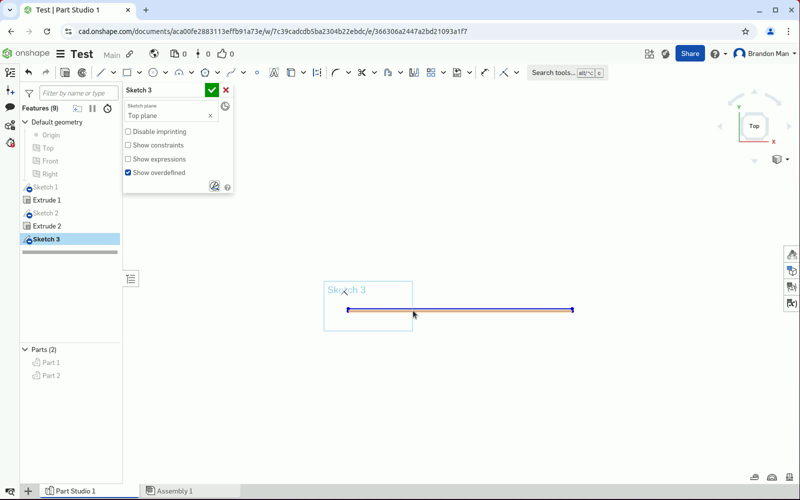
scroll(6)
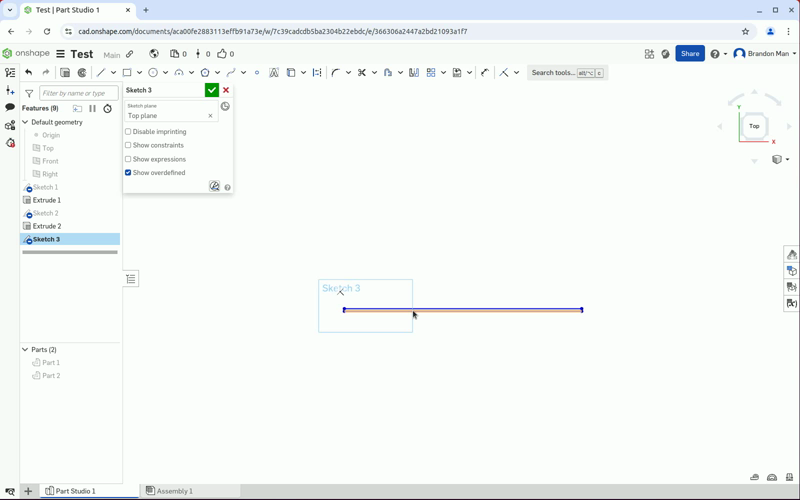
scroll(6)
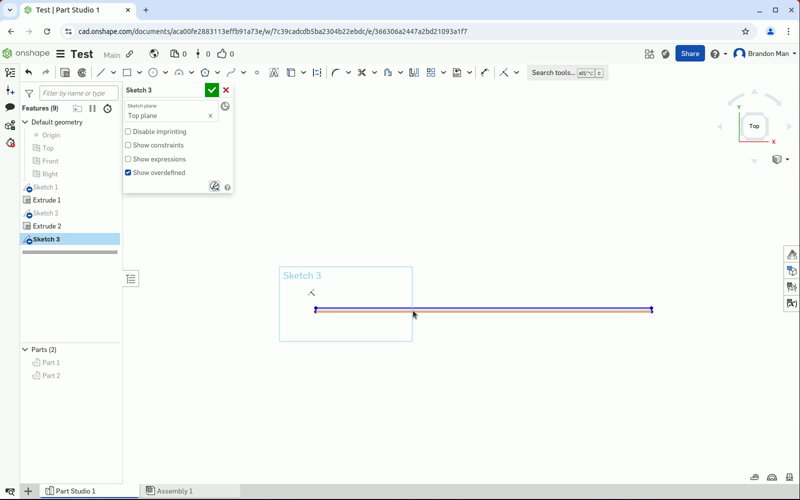
scroll(6)
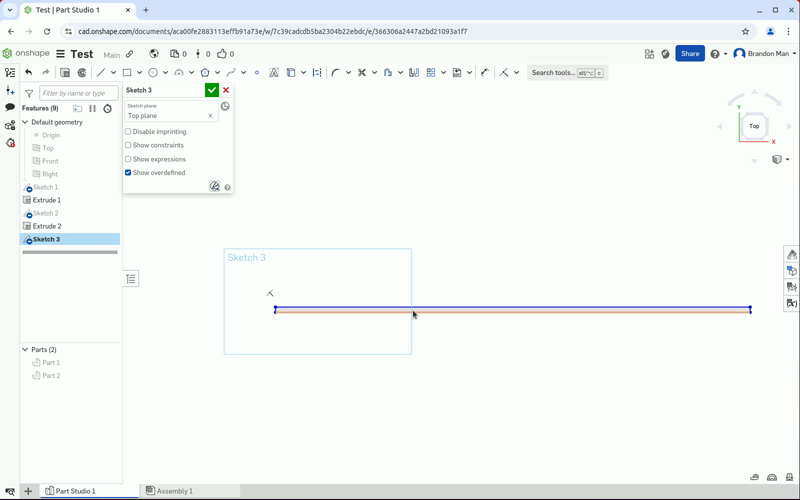
scroll(6)
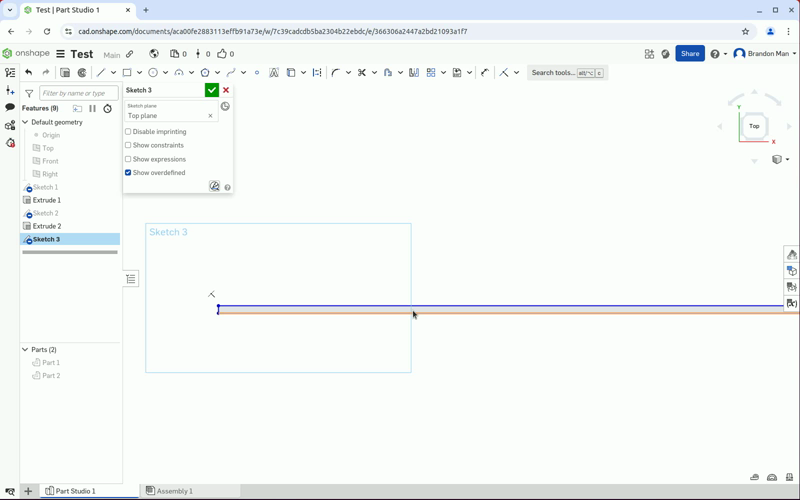
scroll(6)
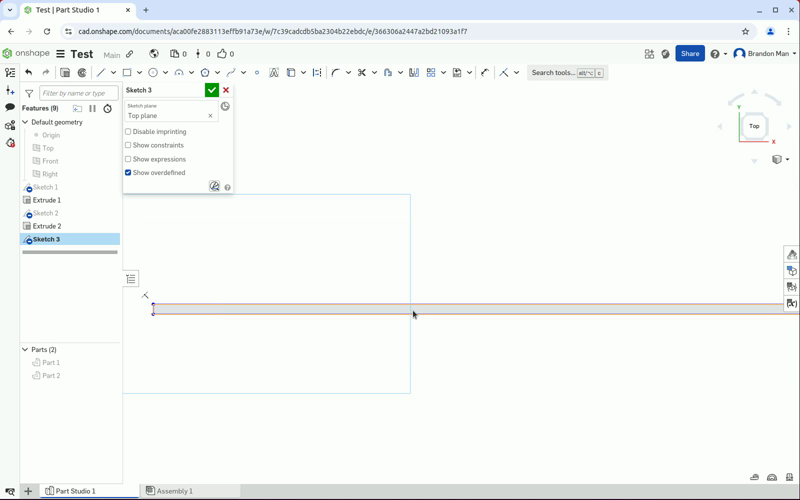
scroll(6)
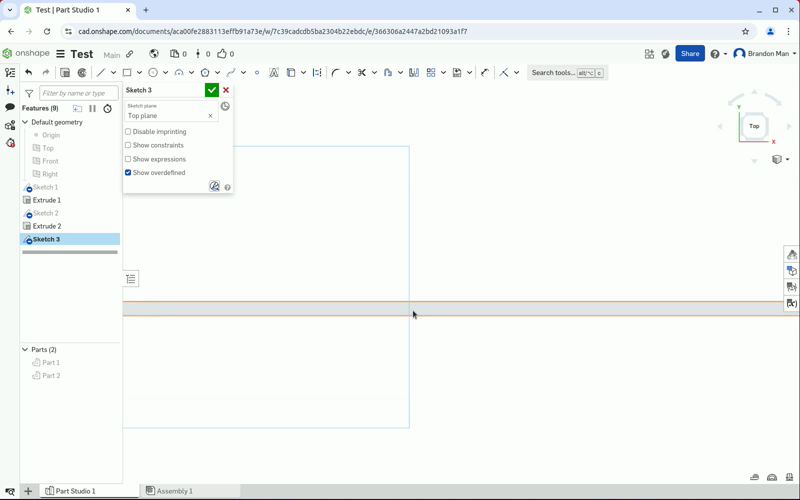
scroll(6)
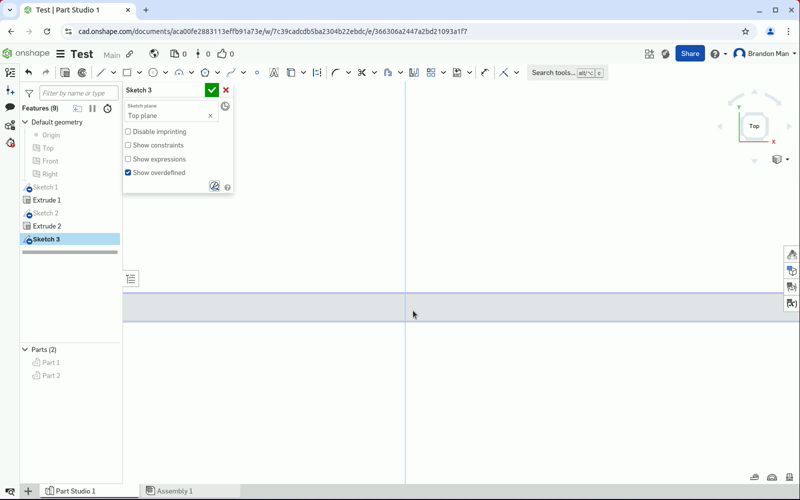
click(413, 310)
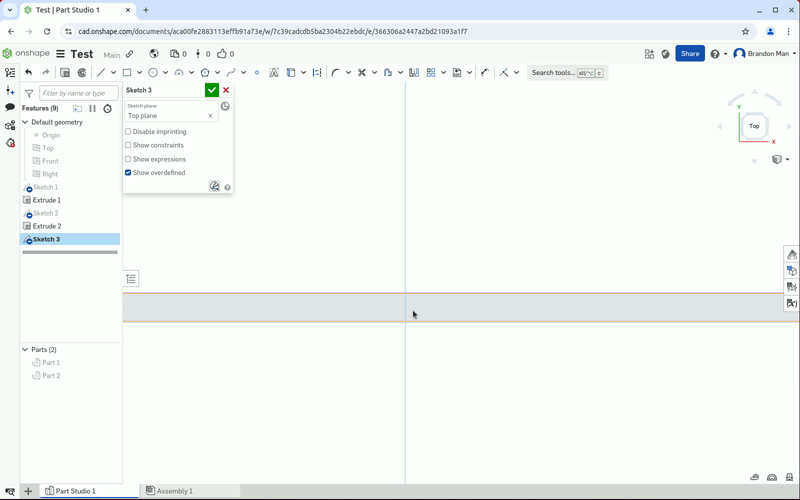
scroll(-6)
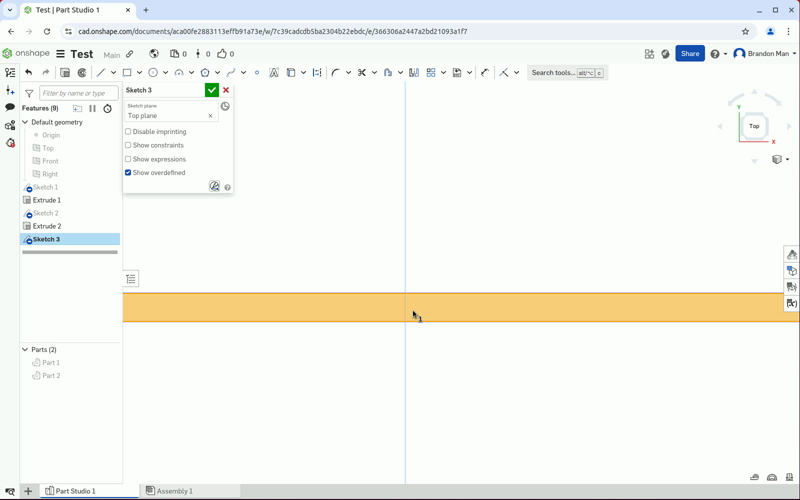
scroll(-6)
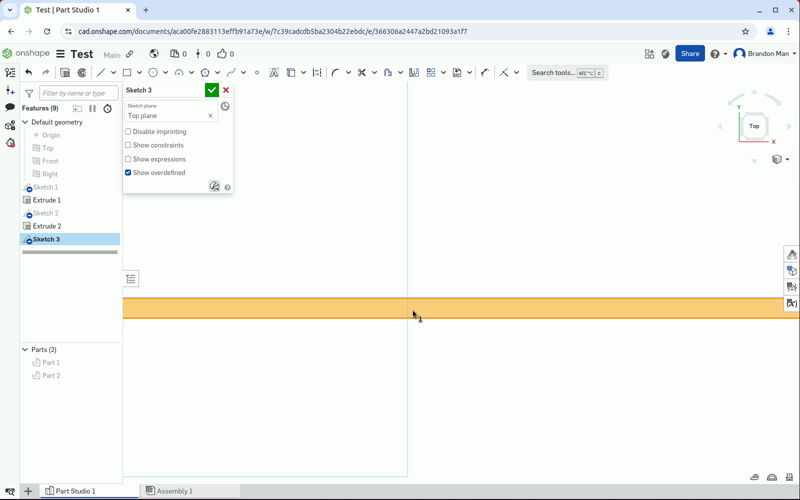
scroll(-6)
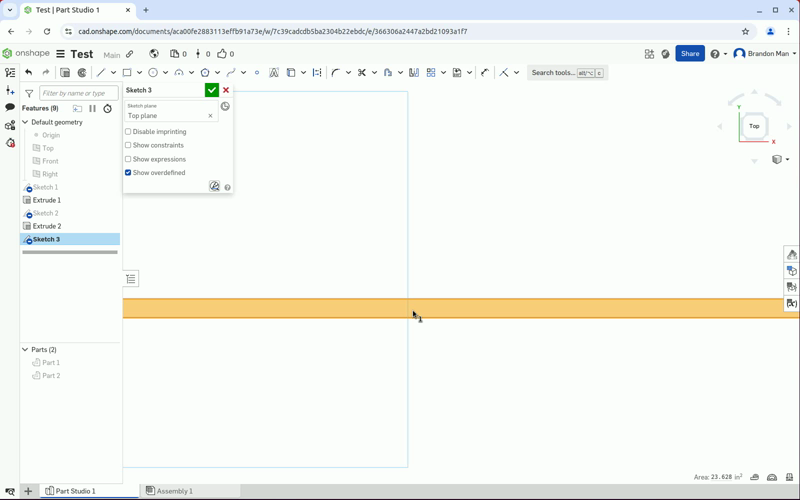
scroll(-6)
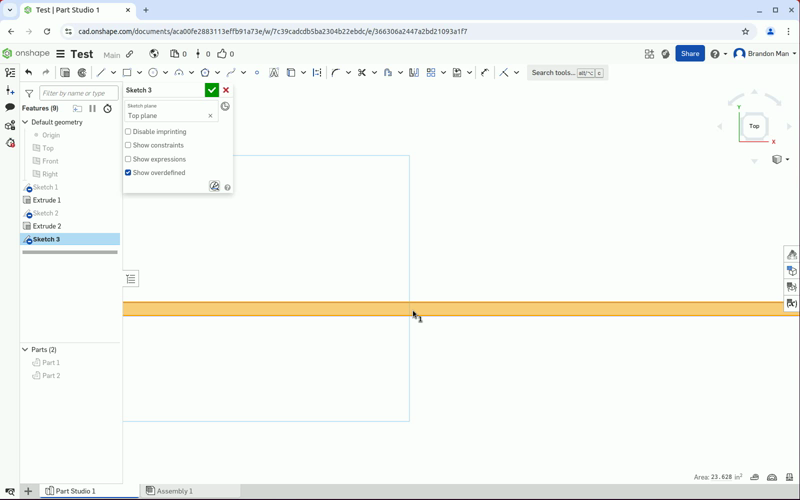
scroll(-6)
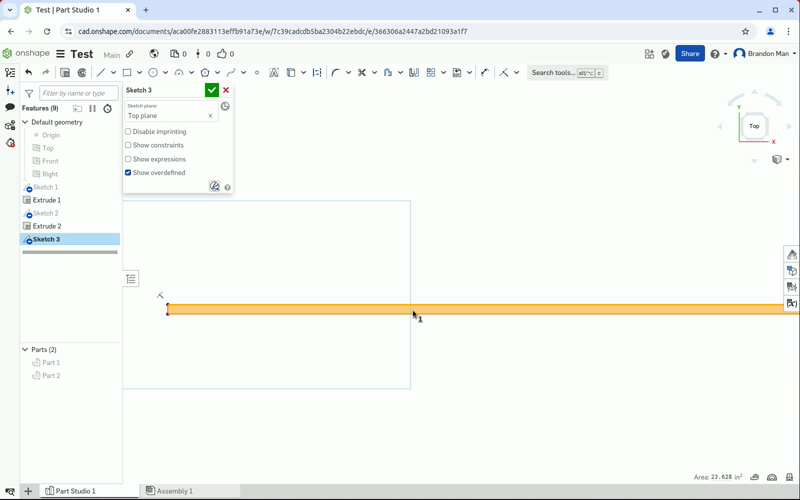
scroll(-6)
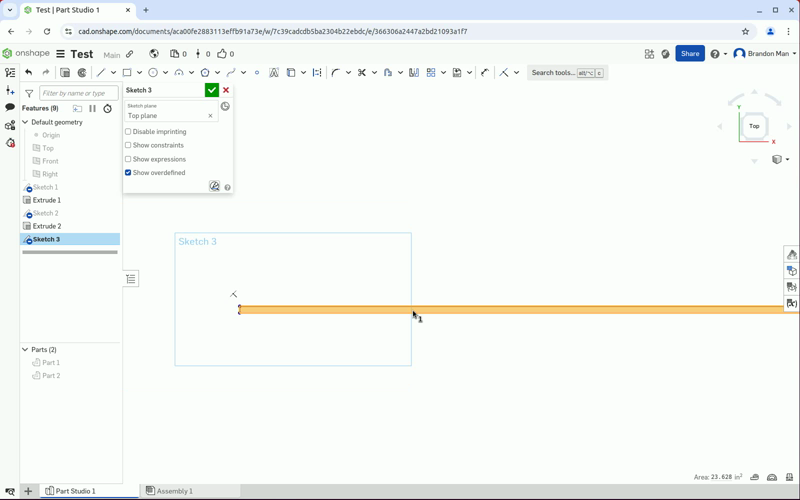
scroll(-6)
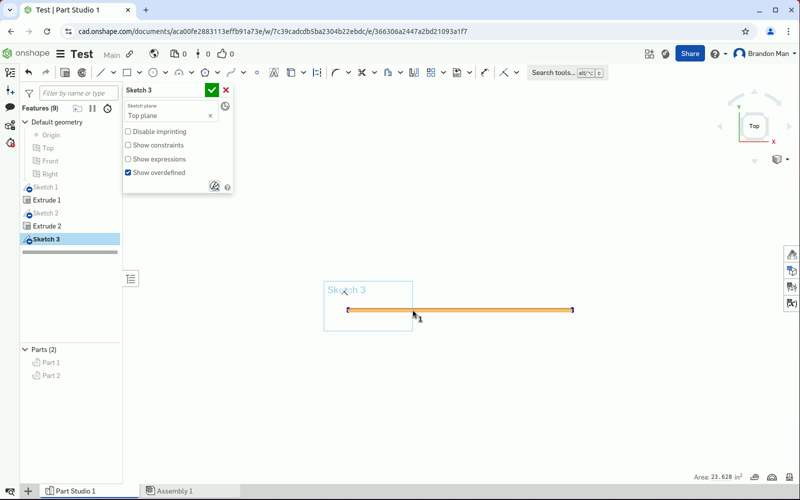
mouse_move(73, 352)
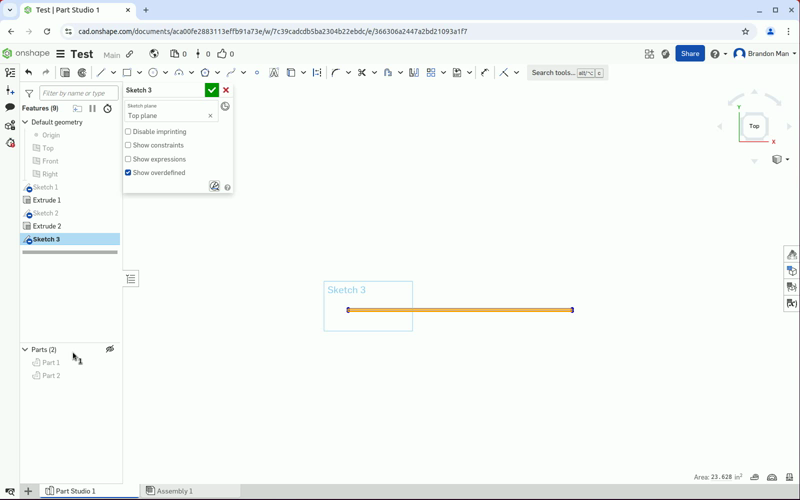
key(shift+y)
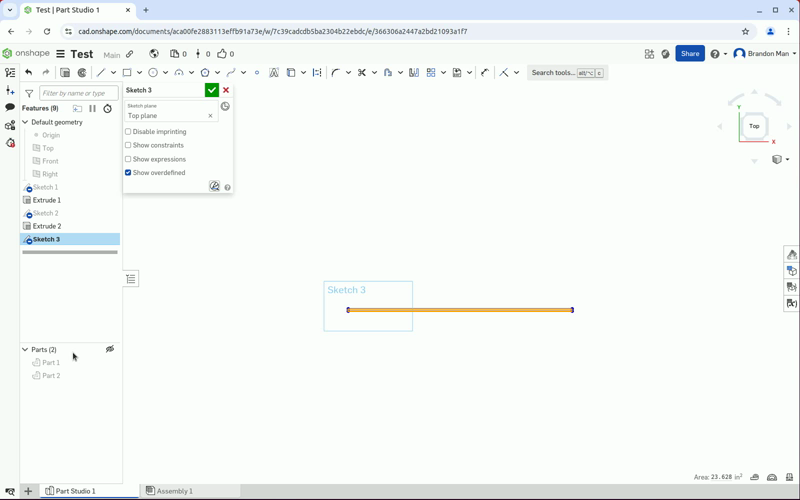
key(shift+e)
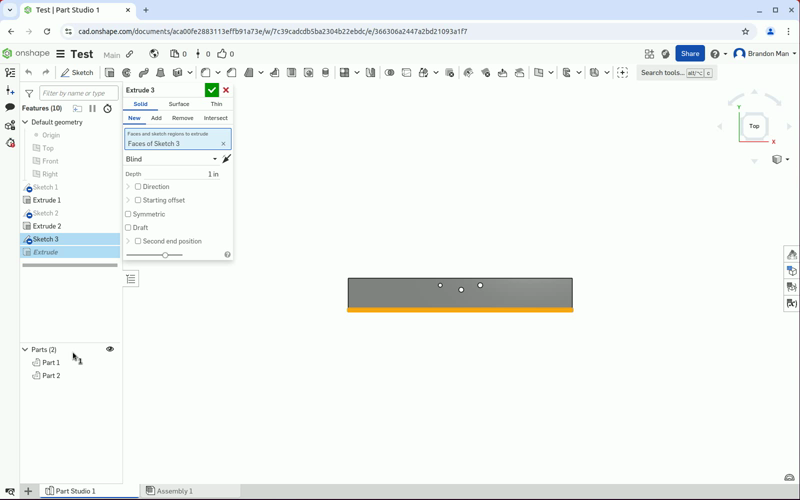
mouse_move(143, 106)
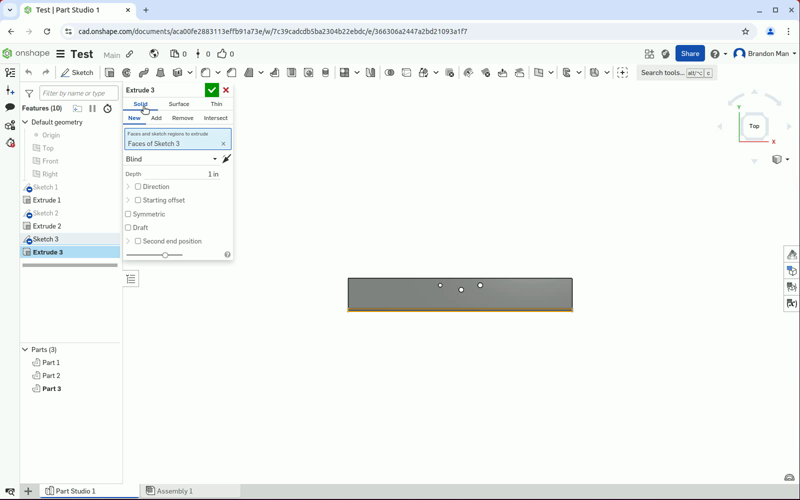
click(143, 106)
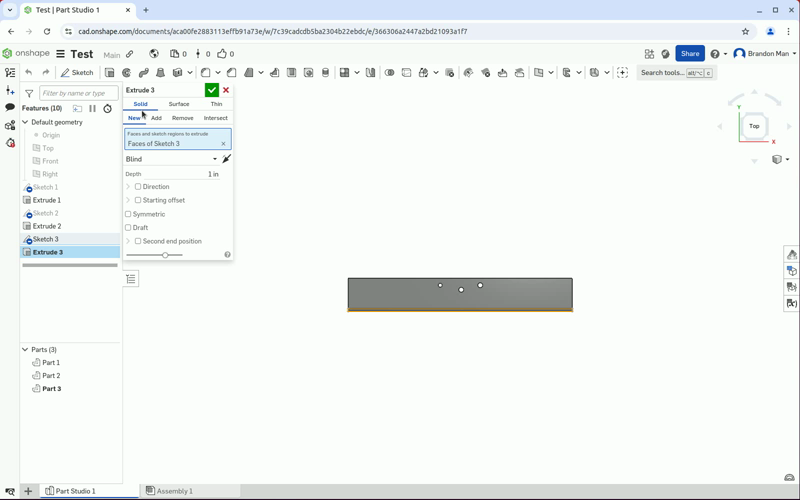
mouse_move(137, 120)
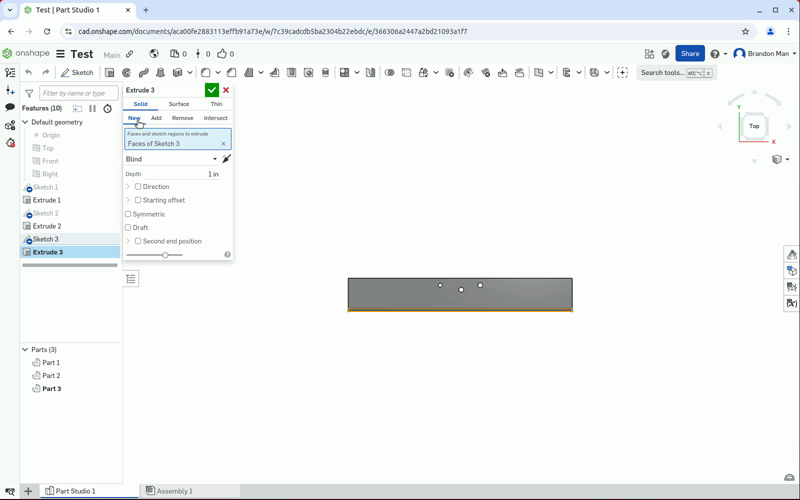
click(137, 120)
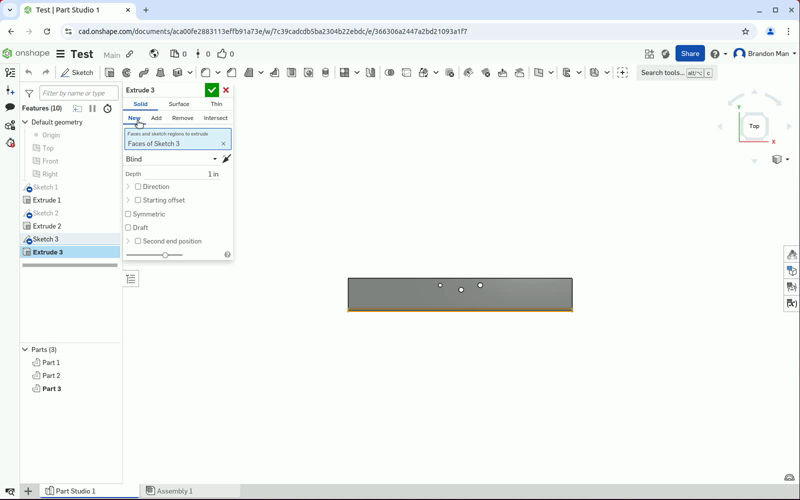
key(tab, 4)
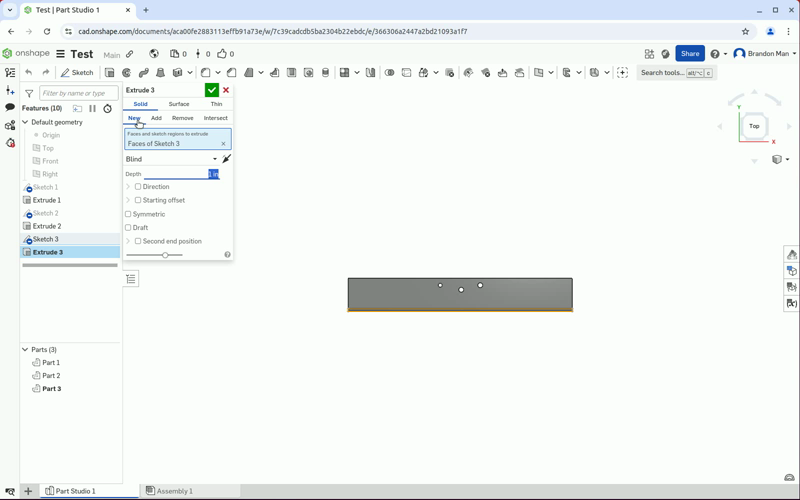
text(-0.481)
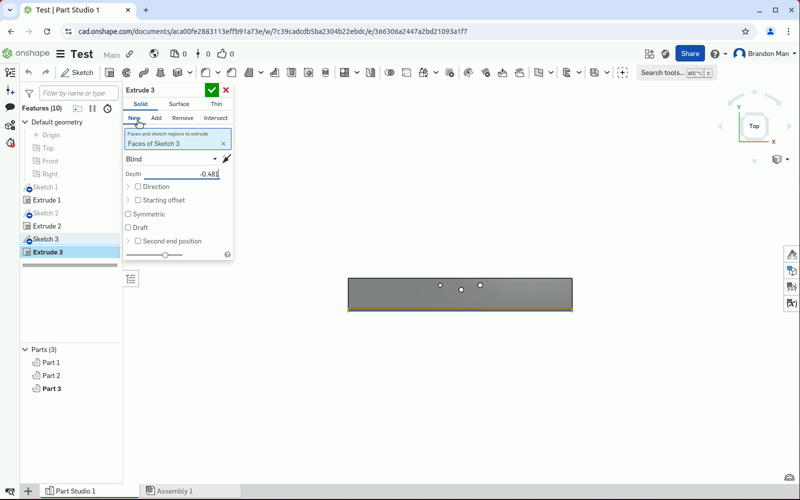
key(tab, 3)
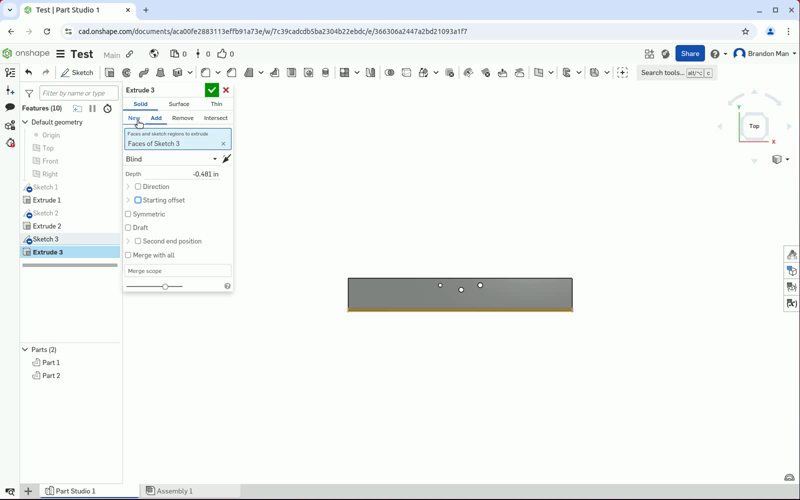
key(tab, 2)
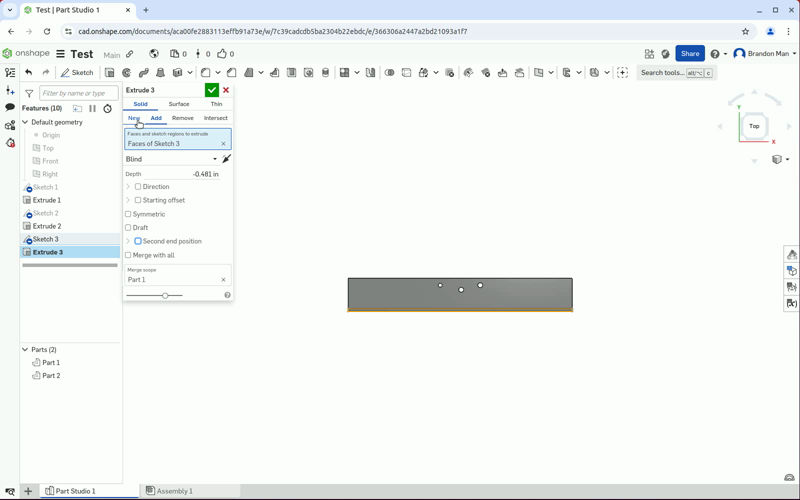
key(space)
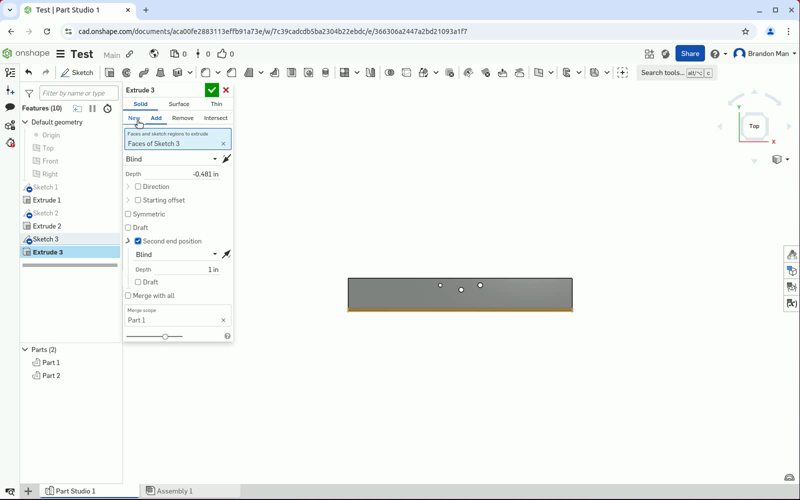
key(tab, 3)
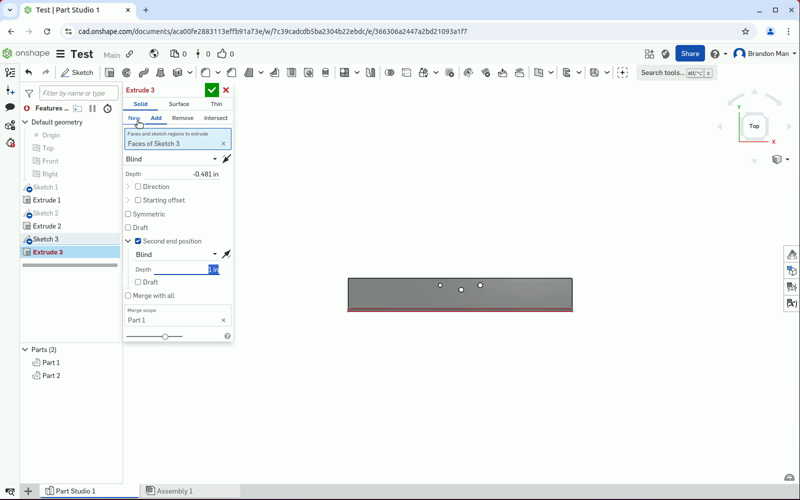
text(0.241)
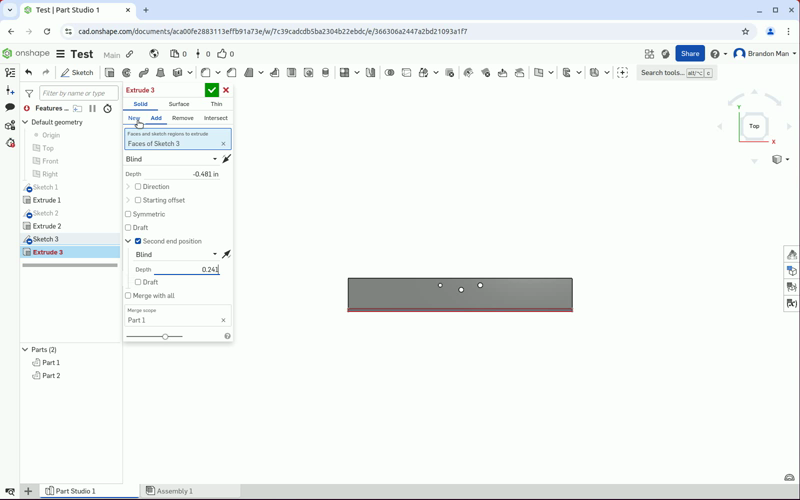
key(enter)
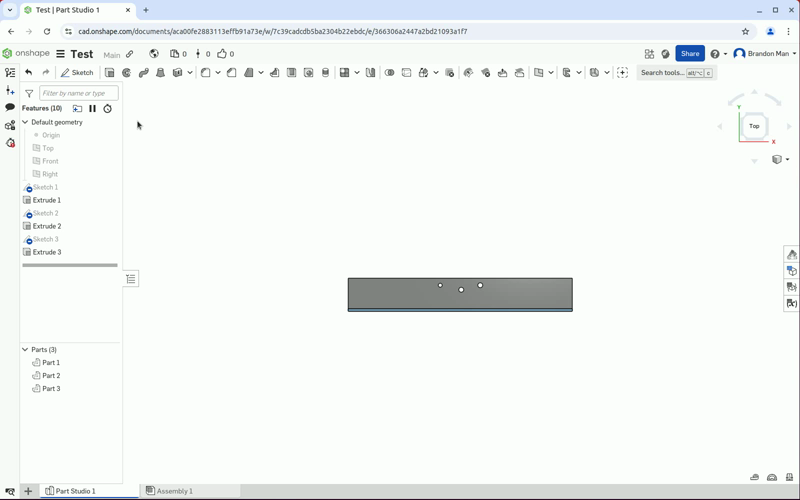
key(shift+h)
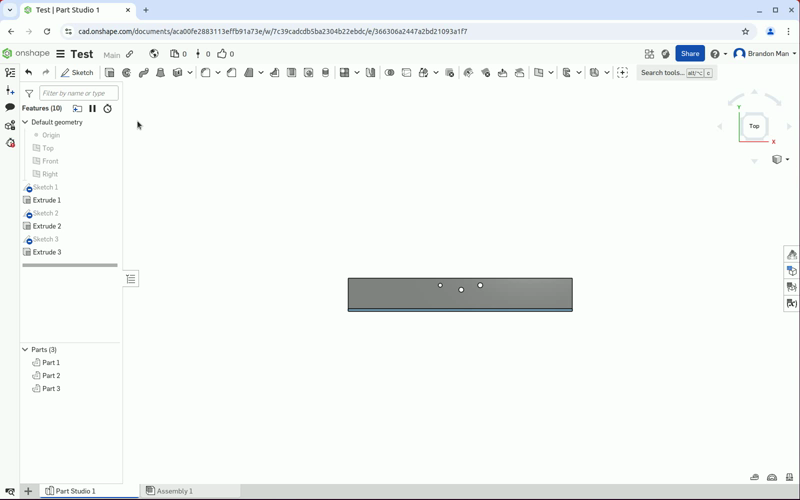
key(shift+h)
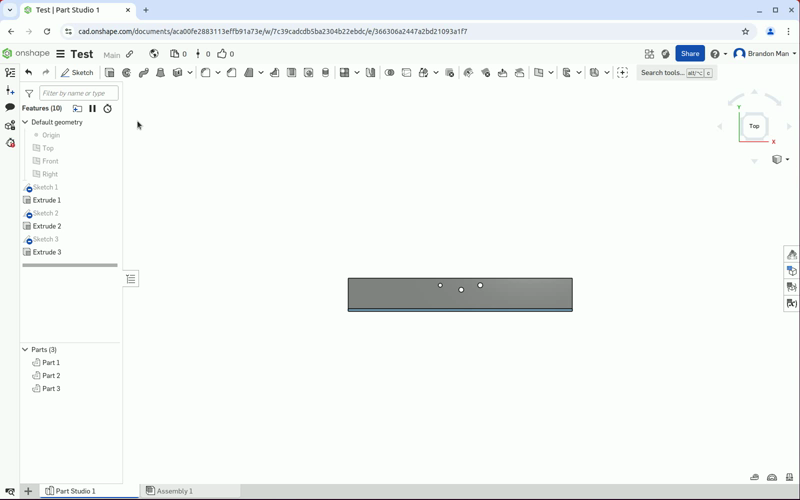
mouse_move(73, 189)
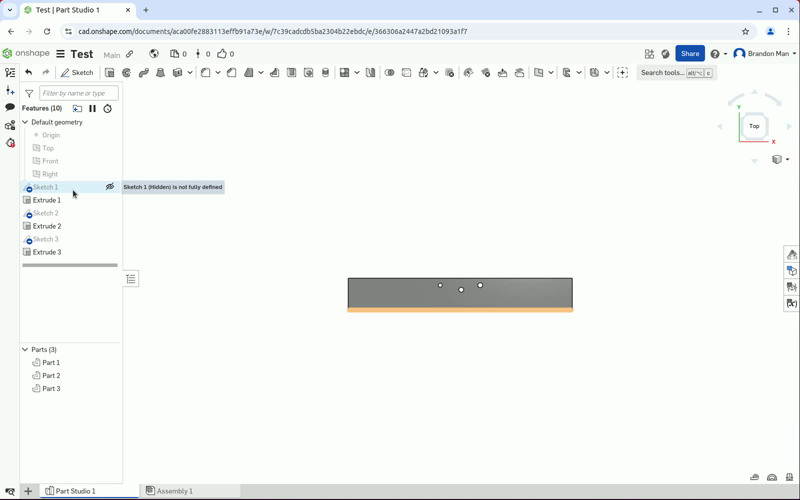
click(73, 189)
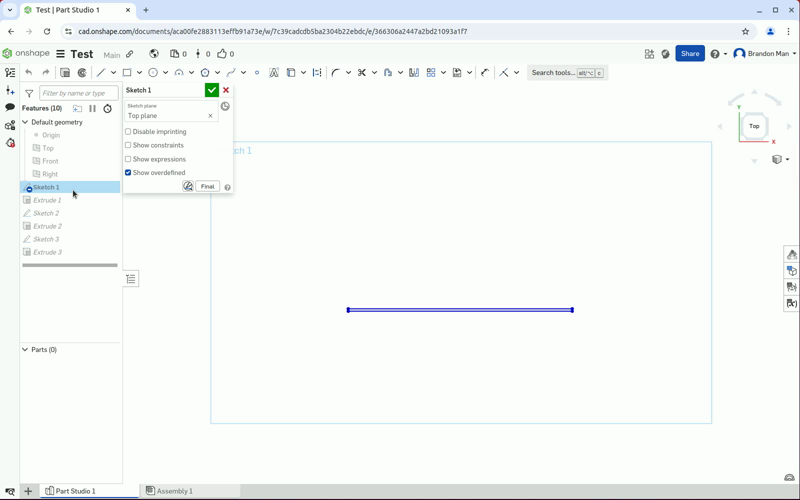
mouse_move(229, 92)
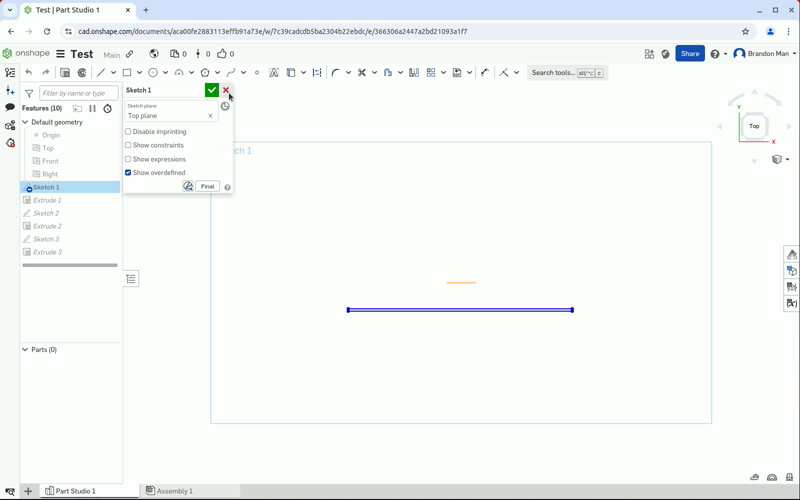
click(229, 92)
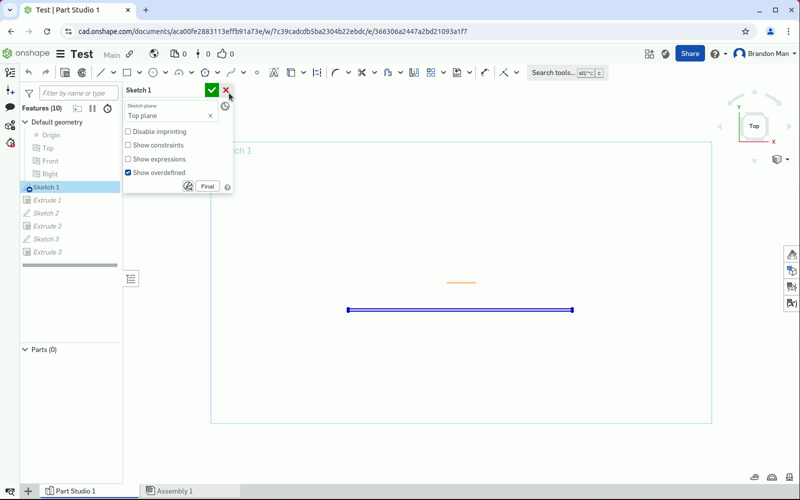
key(shift+s)
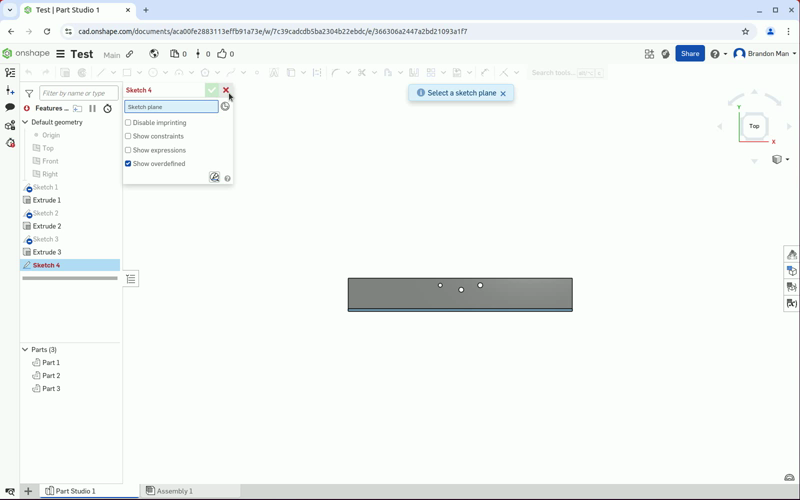
mouse_move(73, 150)
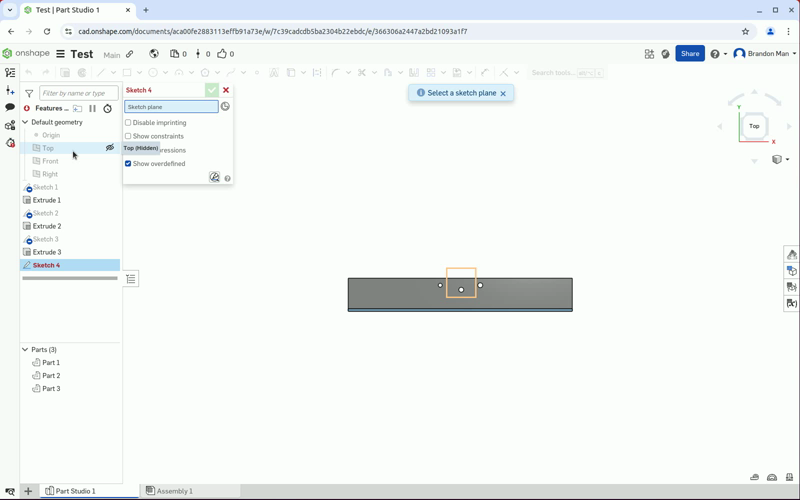
click(73, 150)
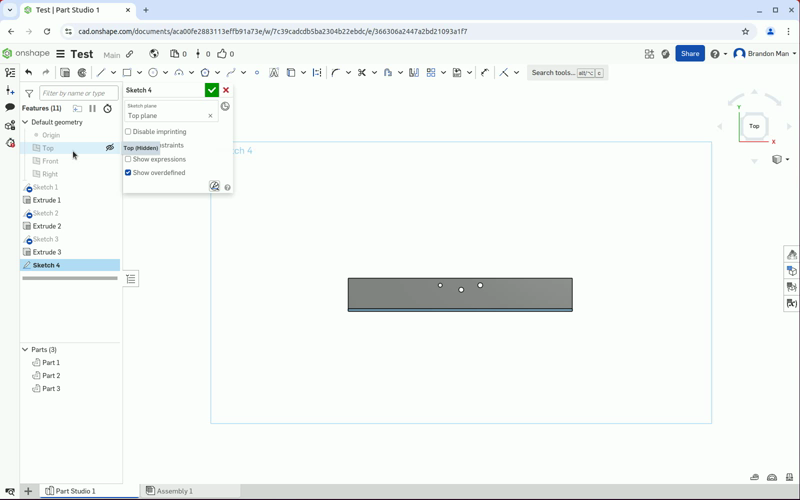
mouse_move(73, 352)
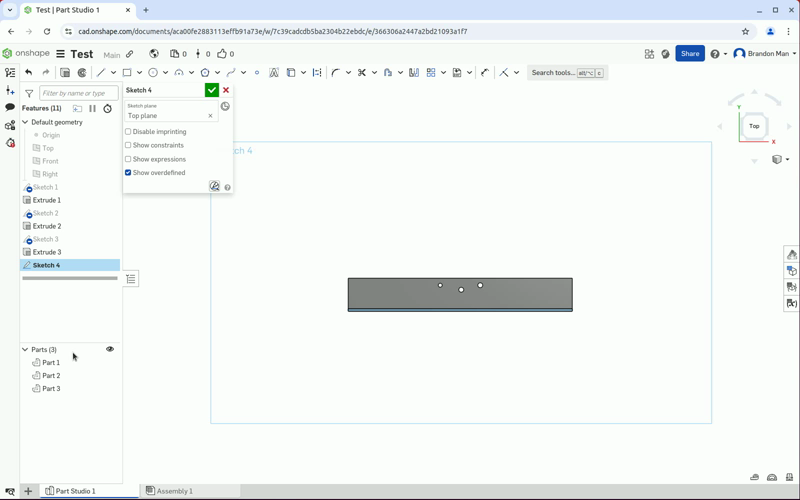
key(y)
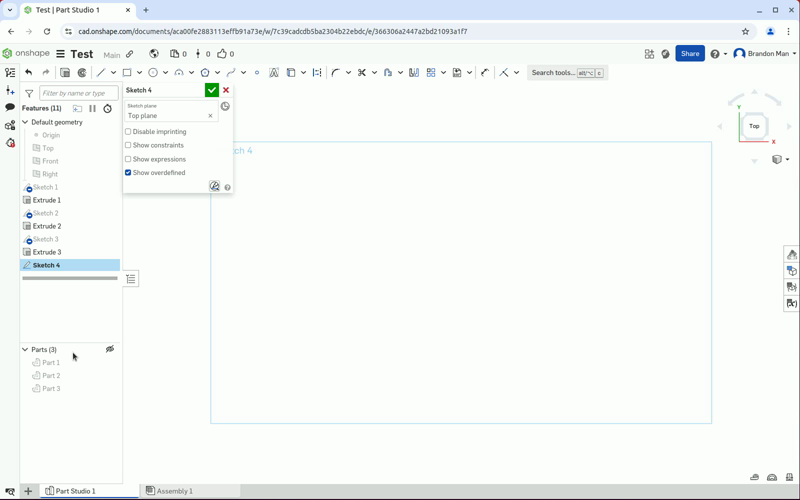
key(l)
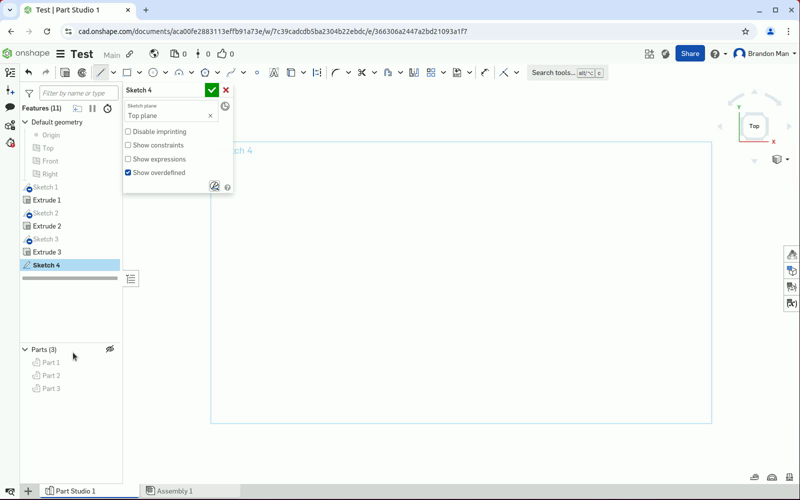
key_down(shift)
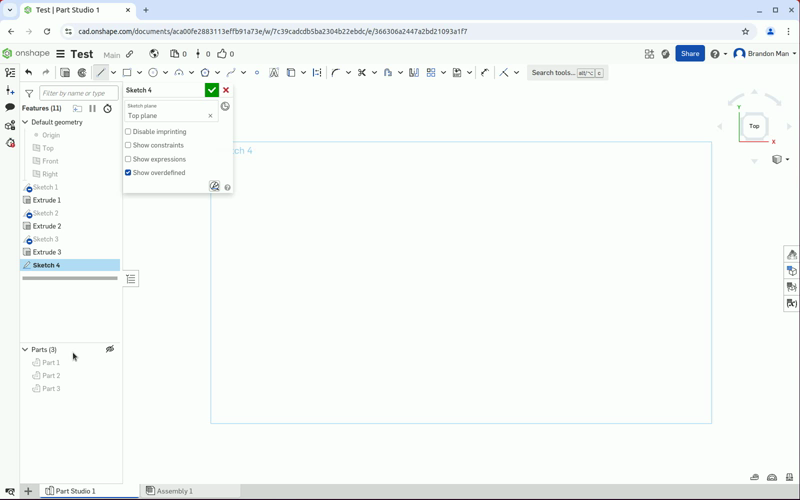
mouse_move(348, 314)
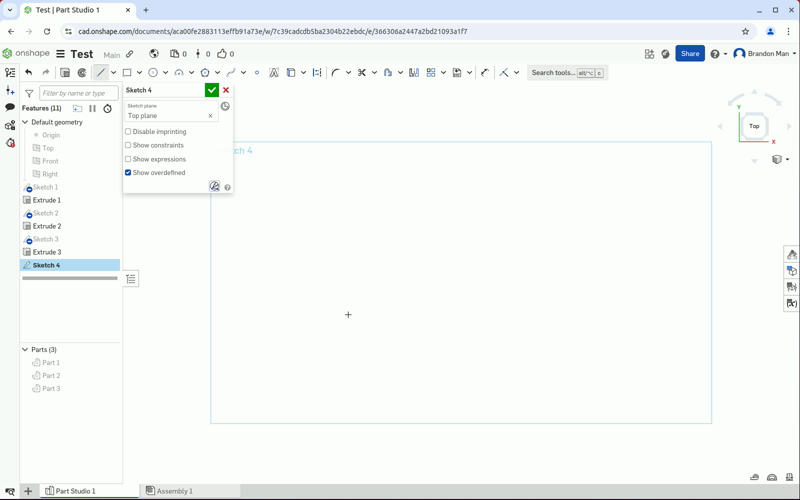
click(348, 314)
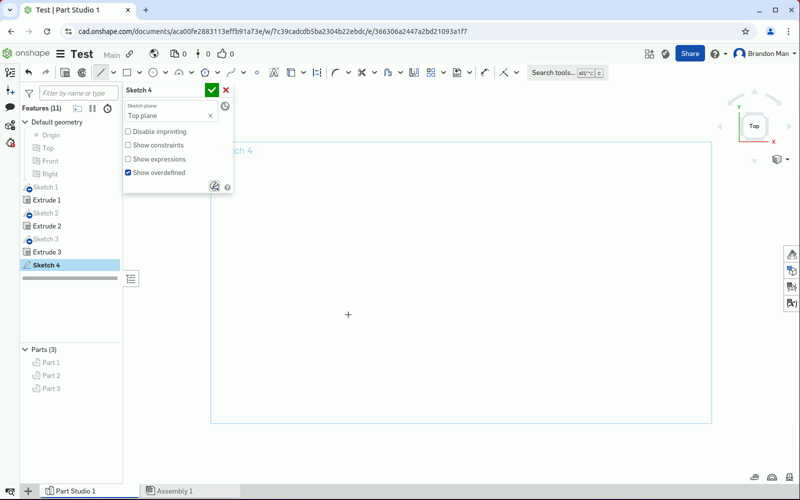
key_up(shift)
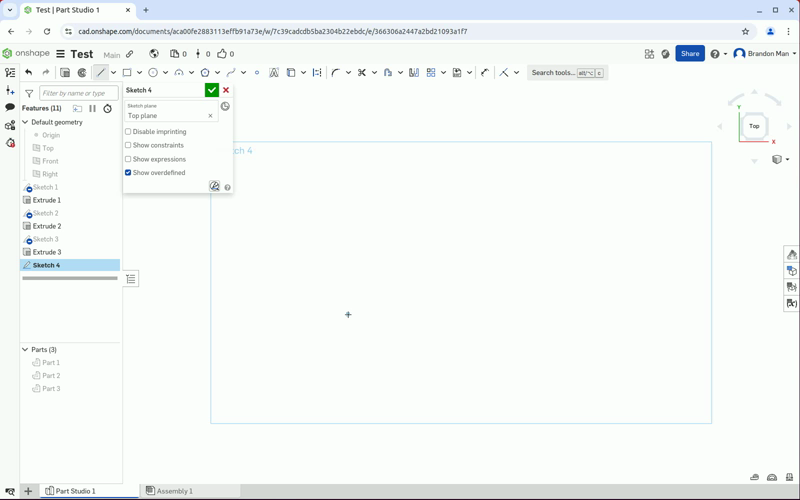
key_down(shift)
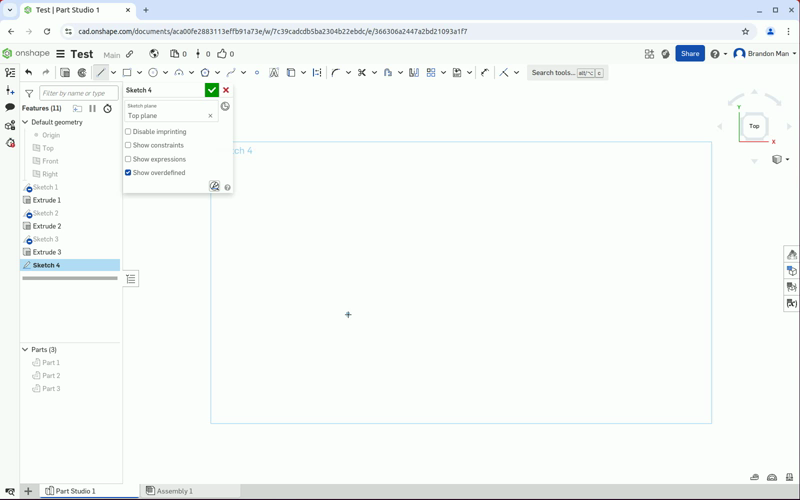
mouse_move(572, 314)
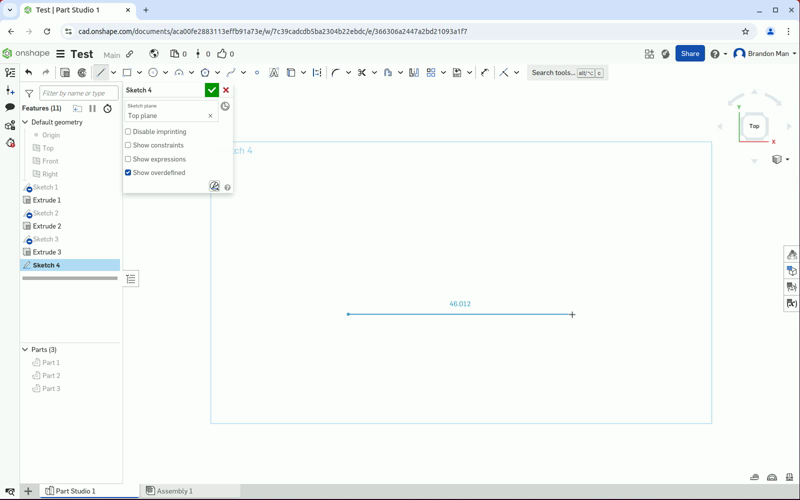
click(572, 314)
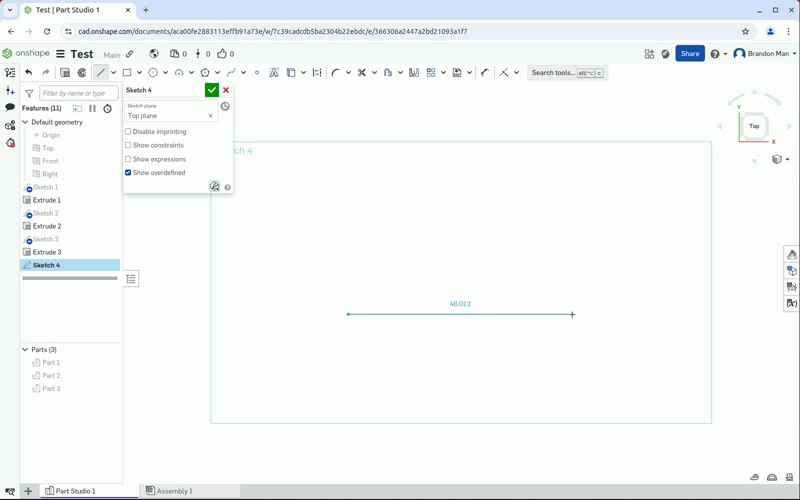
key_up(shift)
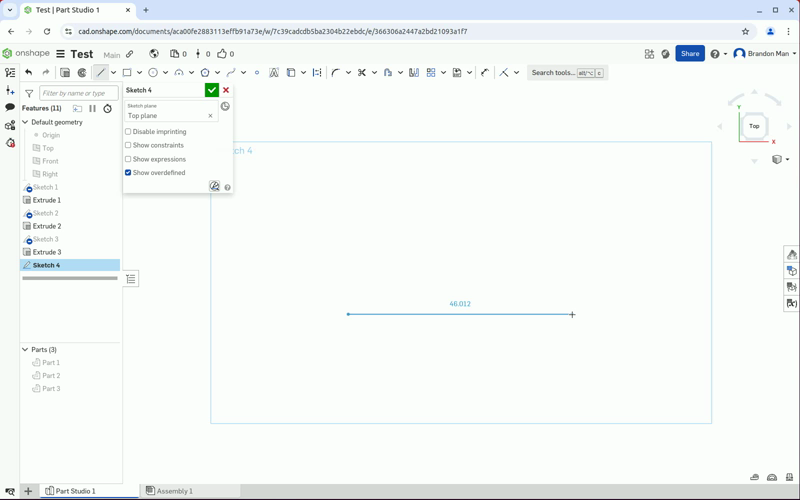
key_down(shift)
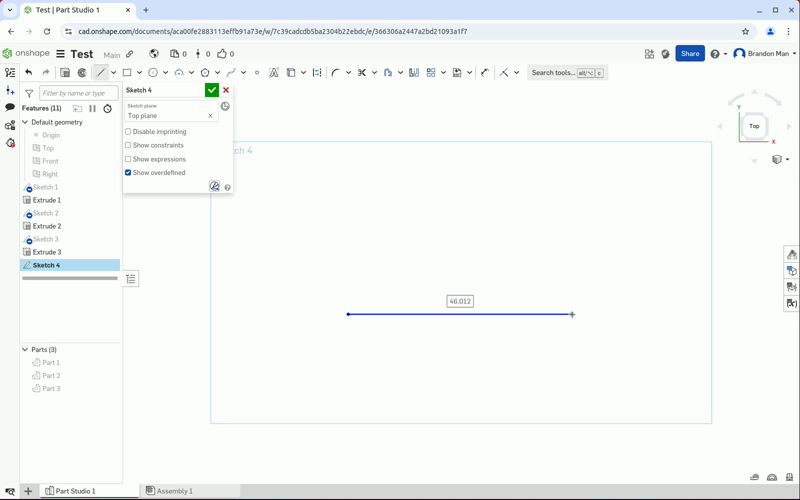
mouse_move(589, 314)
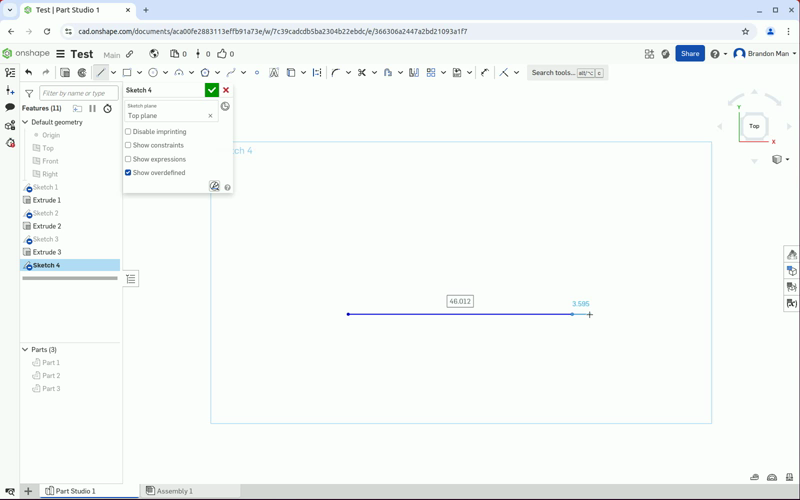
mouse_move(572, 276)
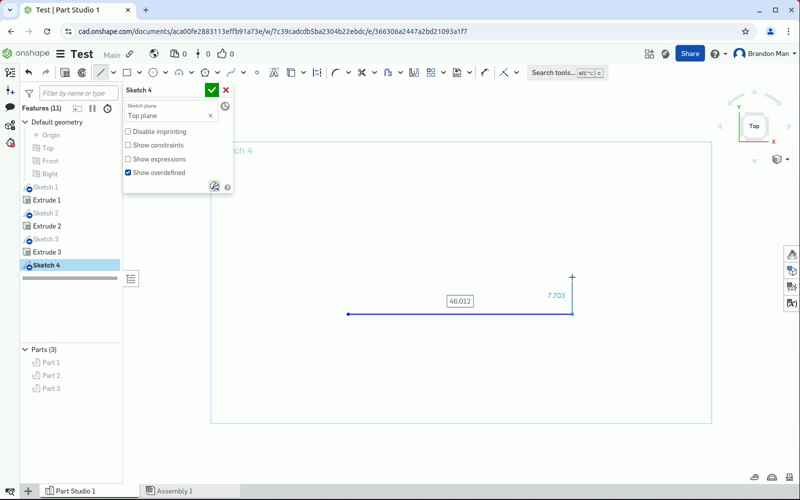
click(572, 276)
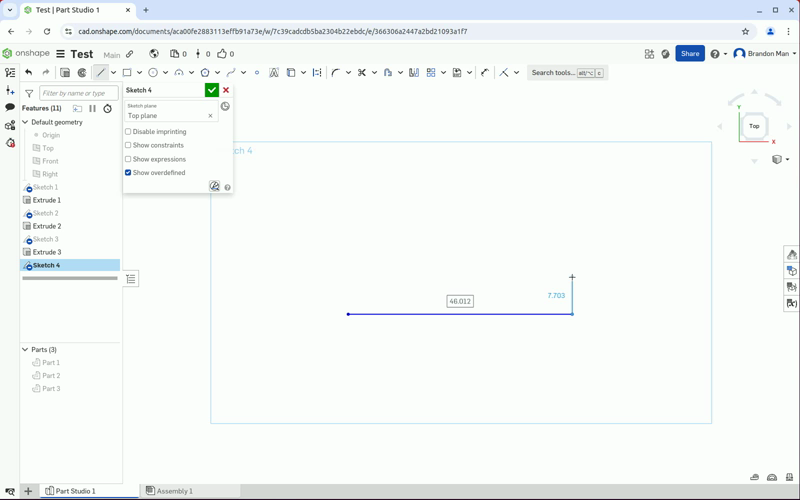
key_up(shift)
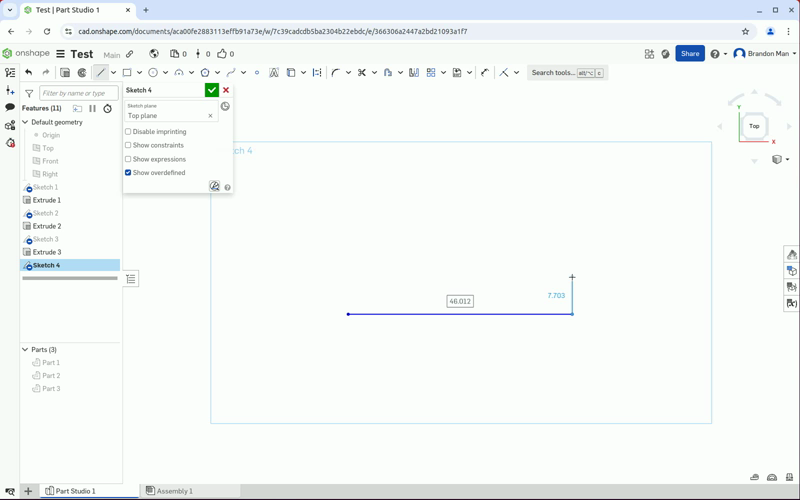
key_down(shift)
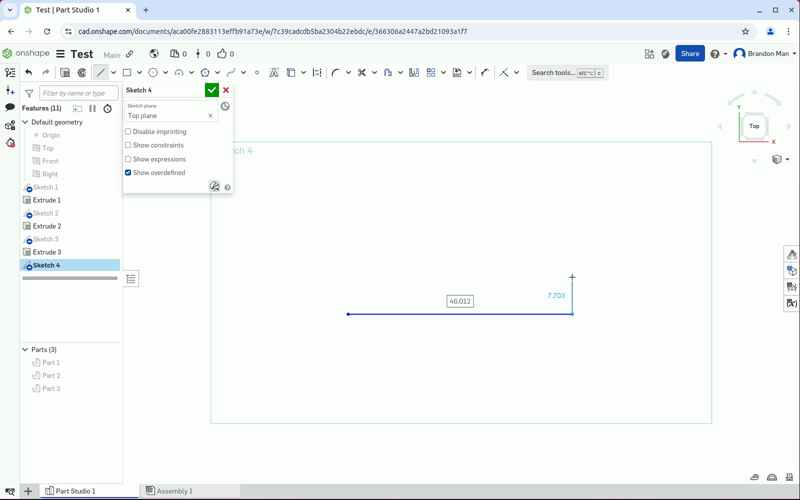
mouse_move(348, 276)
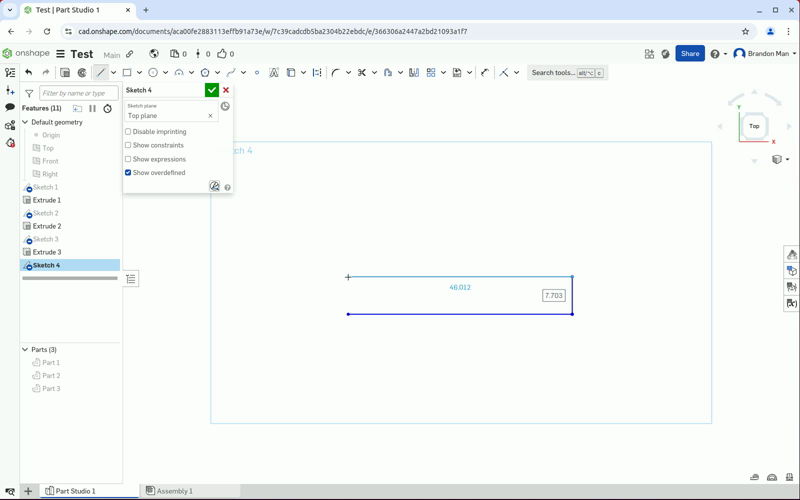
click(348, 276)
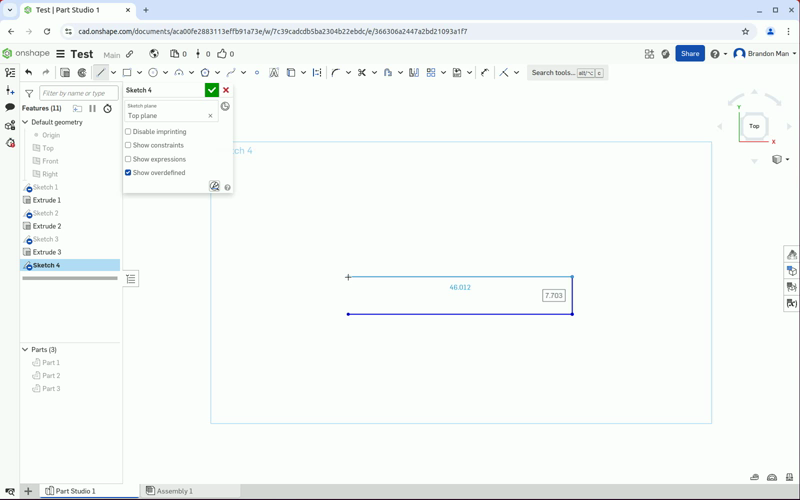
key_up(shift)
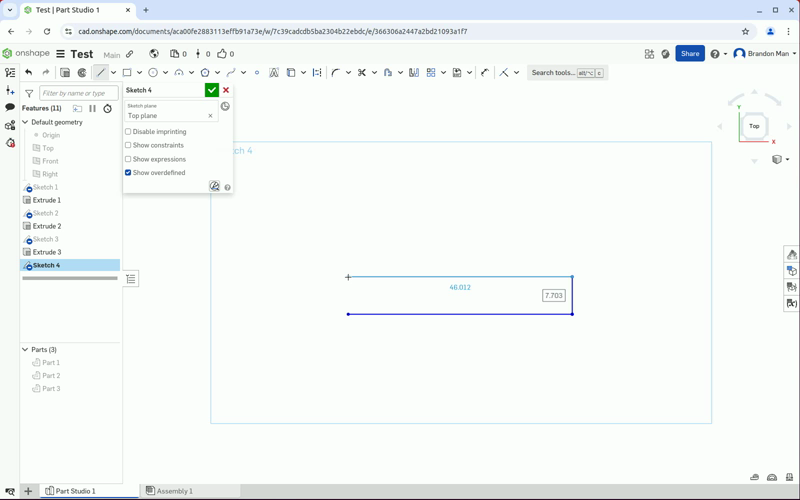
mouse_move(378, 276)
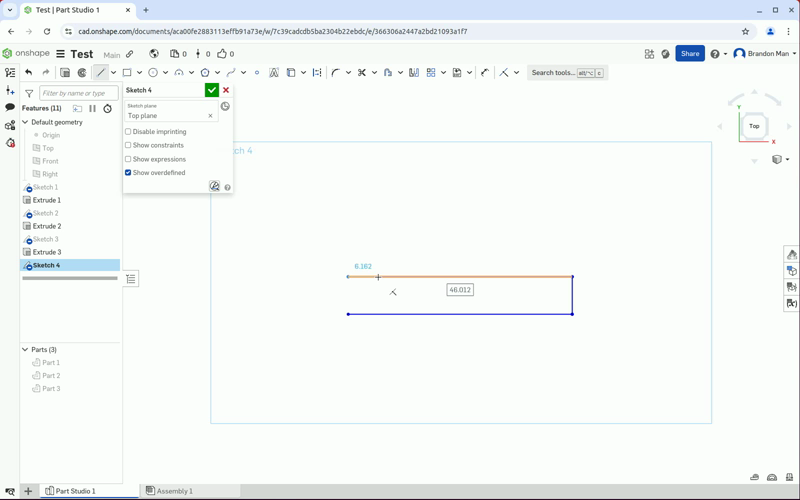
key_down(shift)
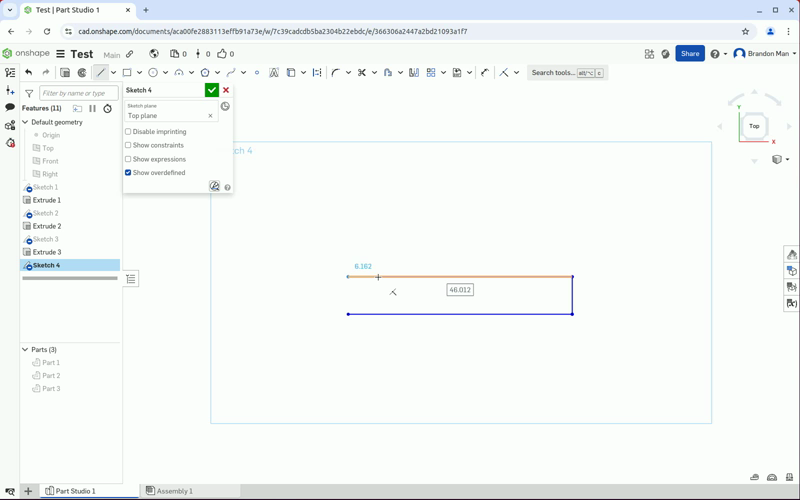
mouse_move(348, 314)
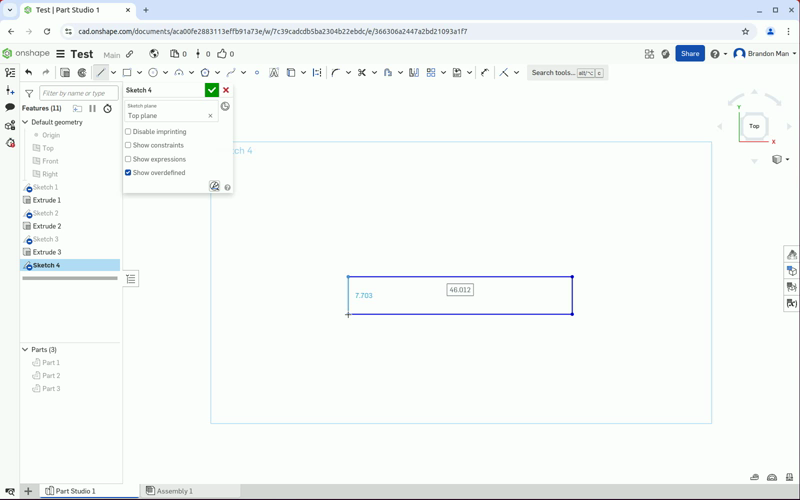
key_up(shift)
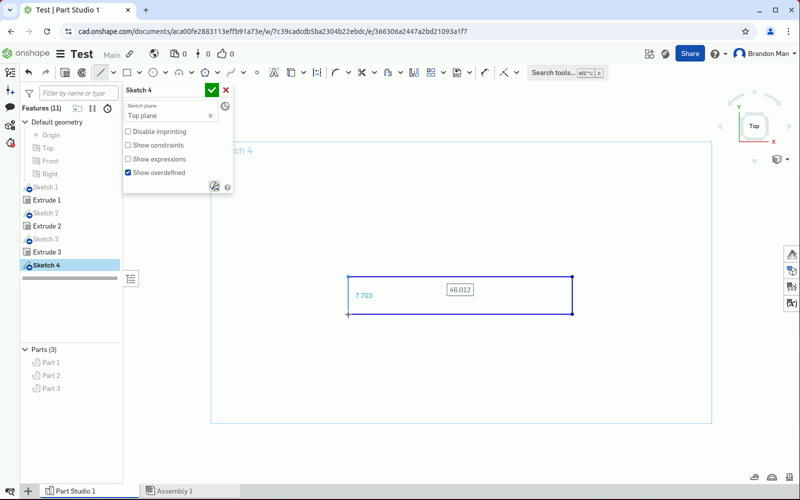
click(348, 314)
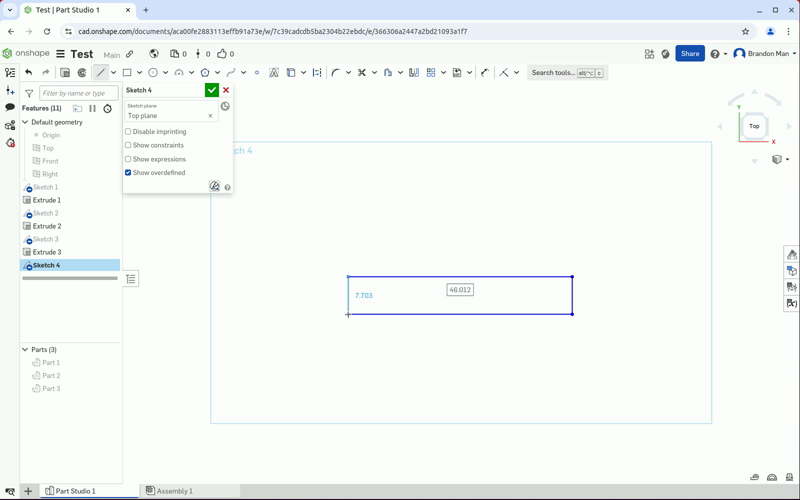
key(esc)
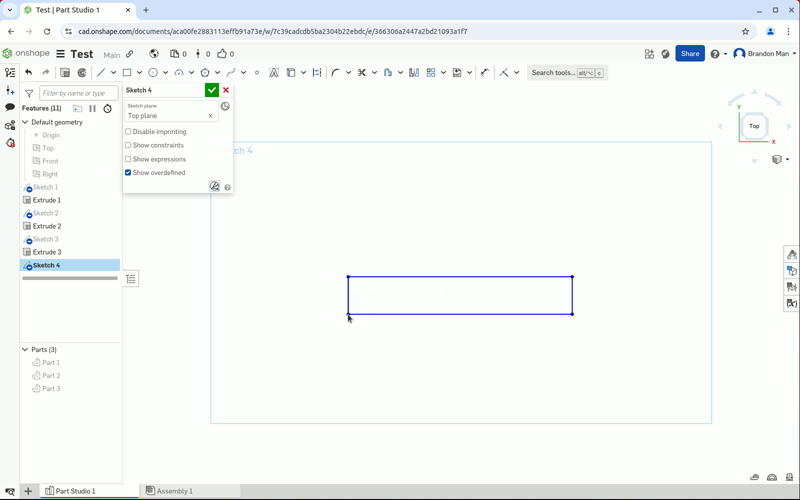
key(c)
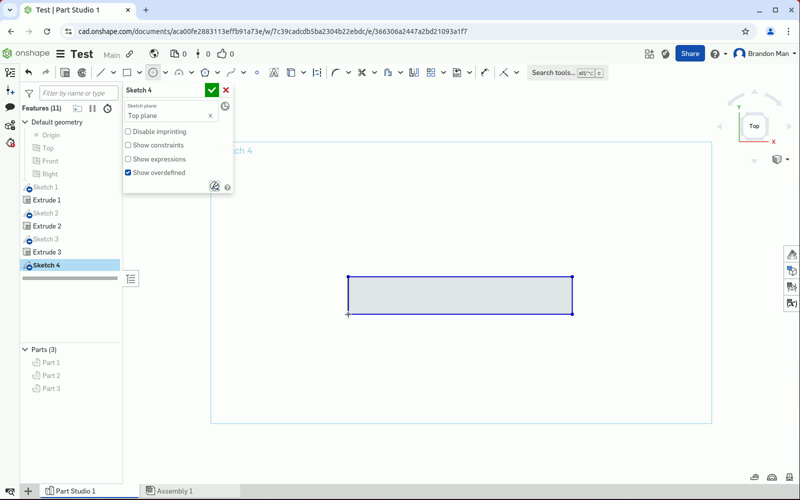
key_down(shift)
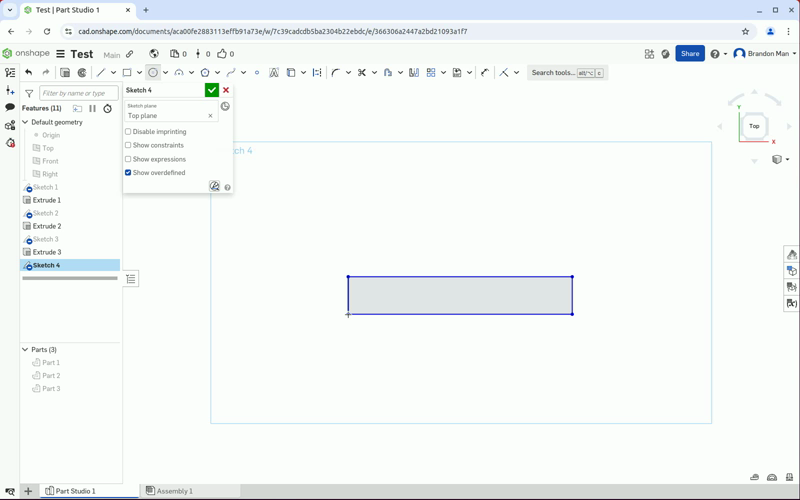
mouse_move(447, 281)
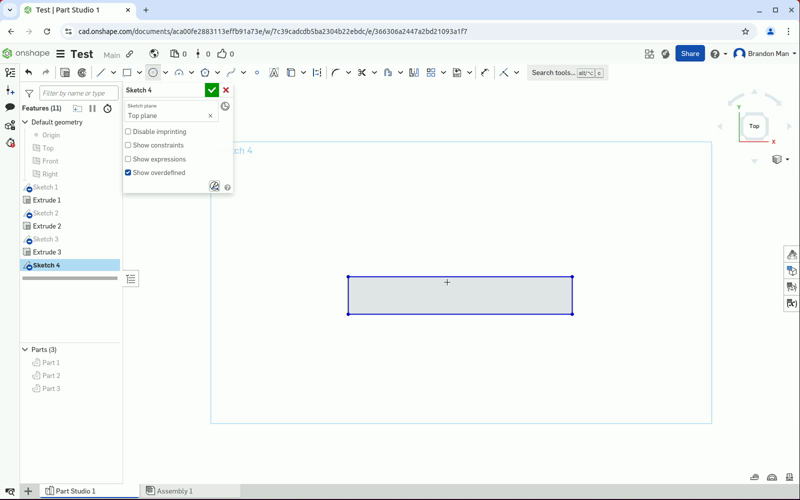
click(447, 281)
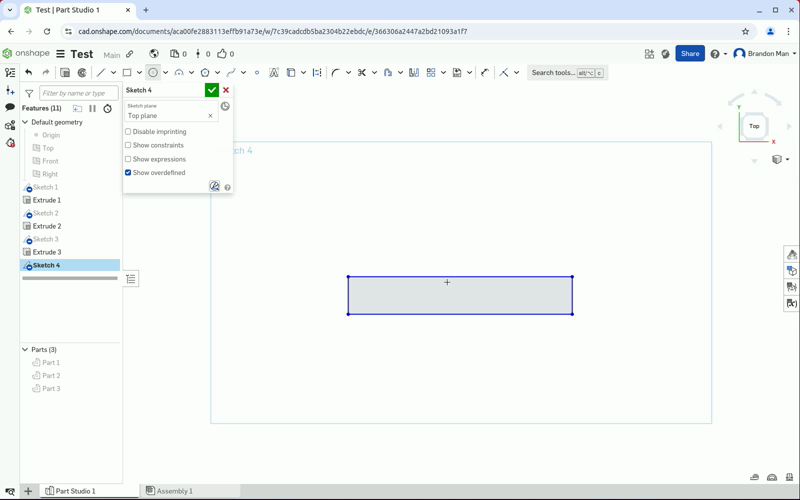
key_up(shift)
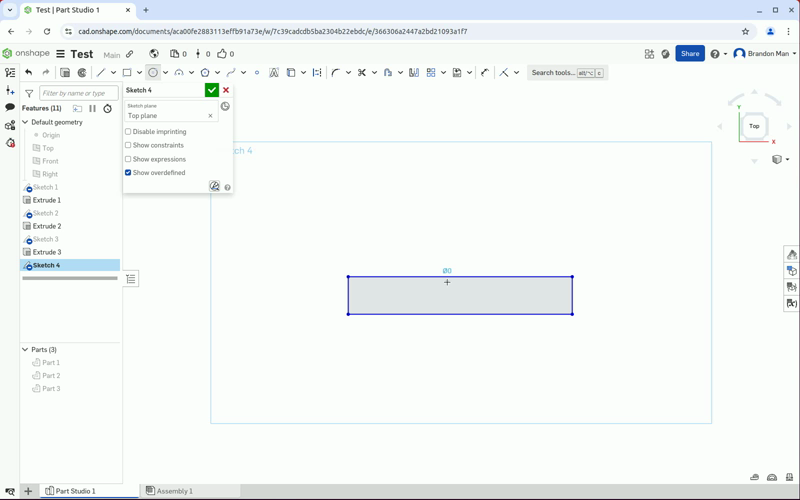
mouse_move(449, 281)
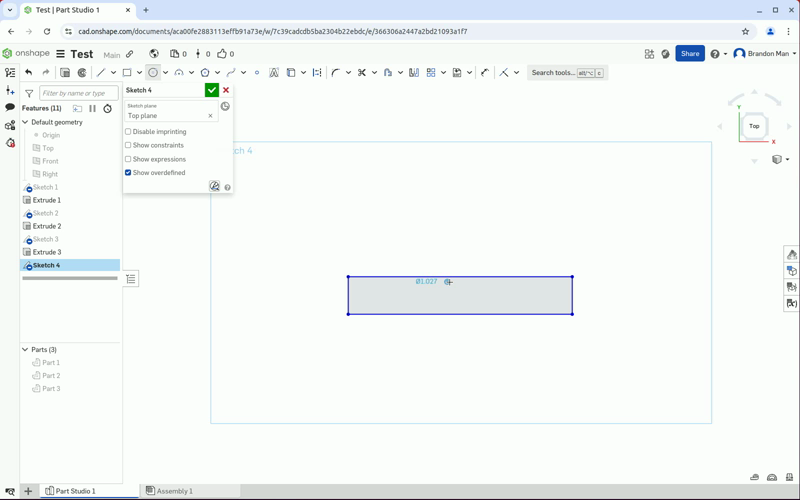
scroll(6)
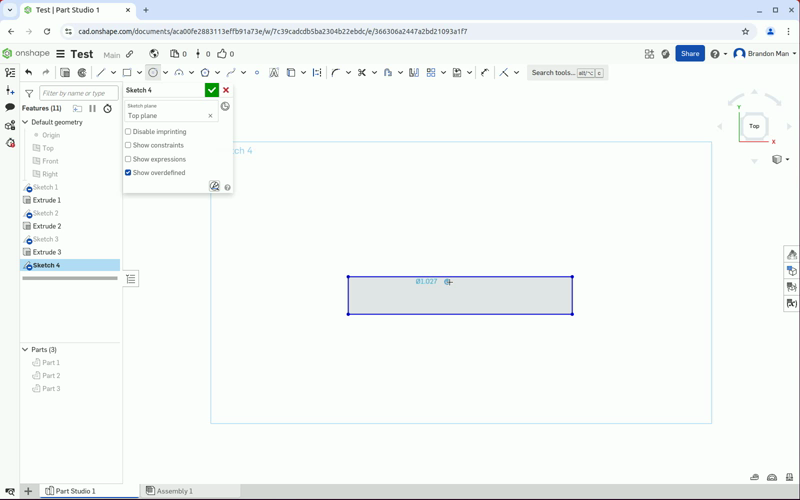
scroll(6)
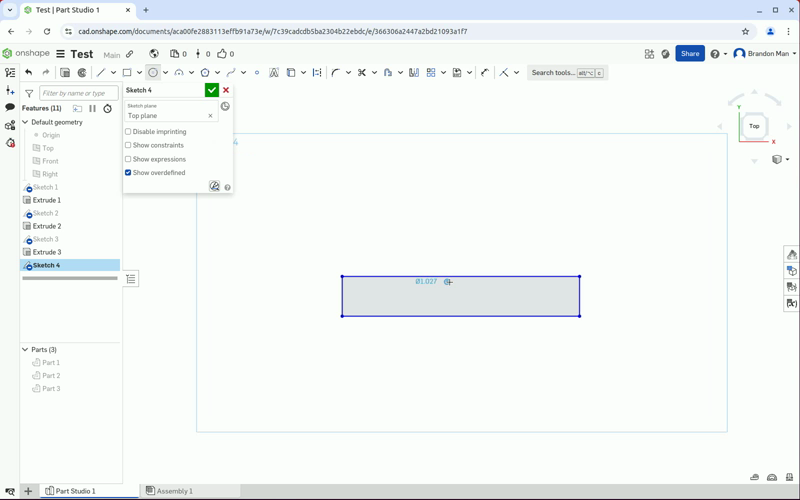
scroll(6)
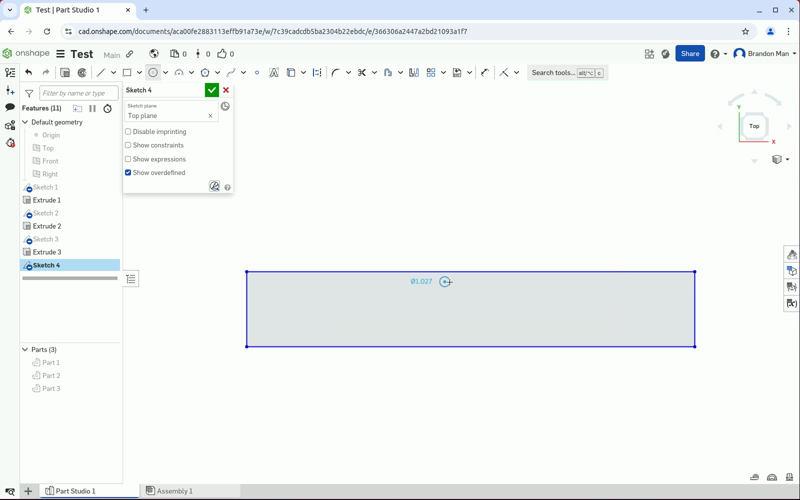
scroll(6)
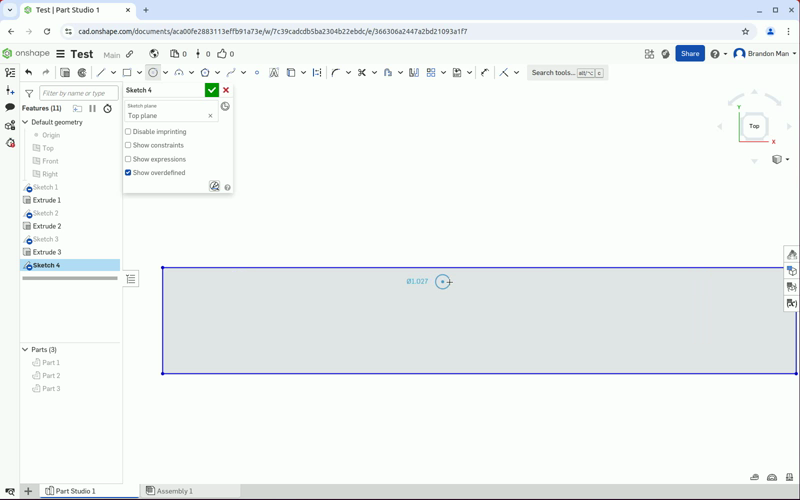
scroll(6)
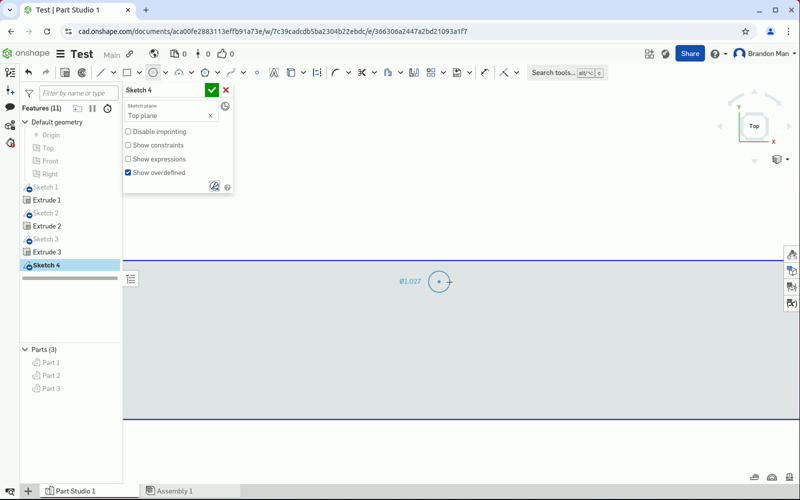
scroll(6)
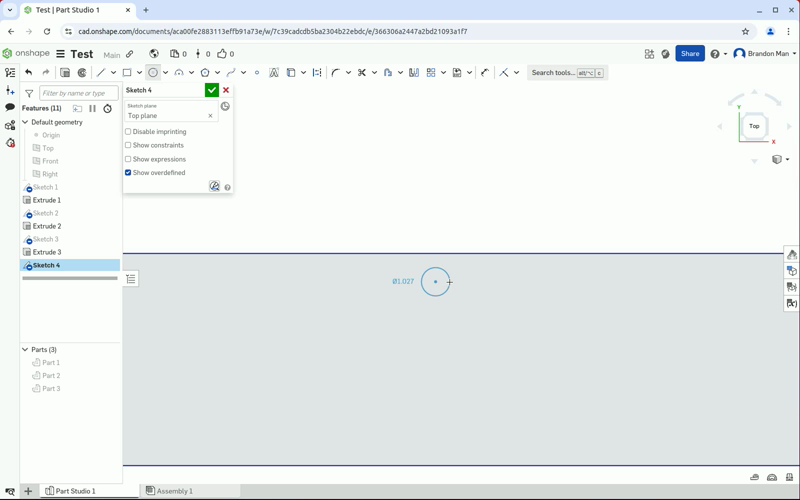
scroll(6)
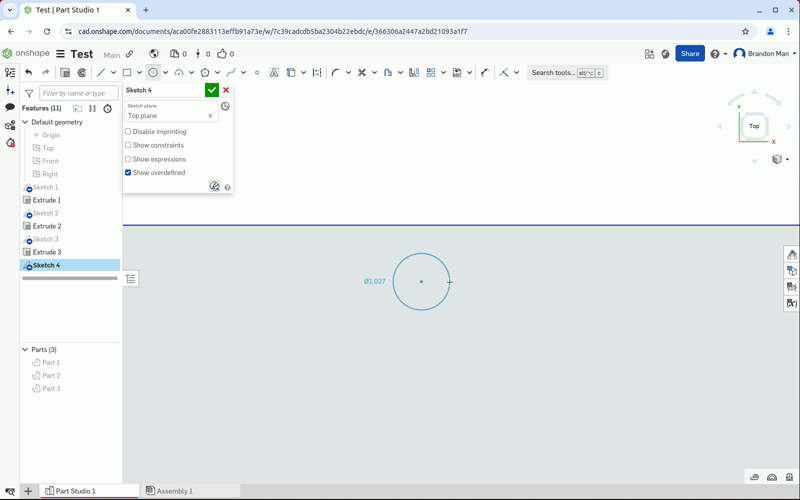
click(449, 281)
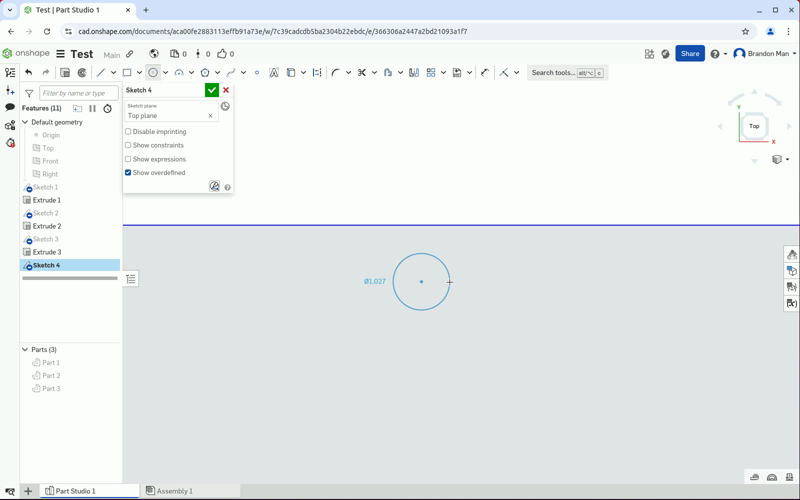
scroll(-6)
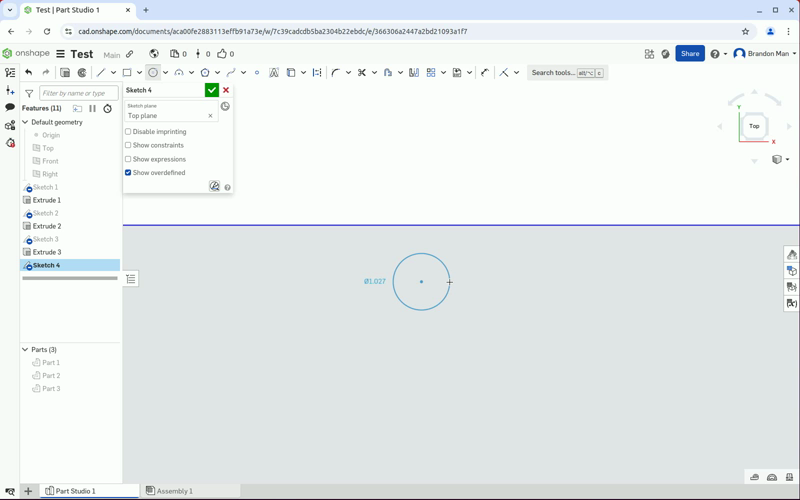
scroll(-6)
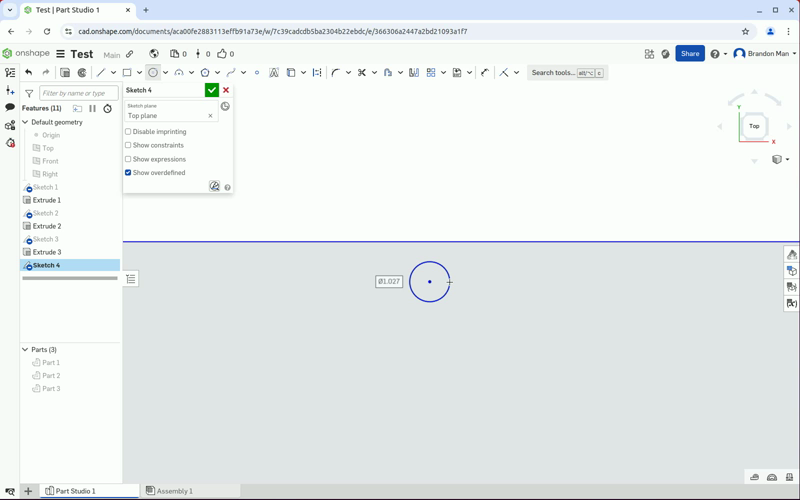
scroll(-6)
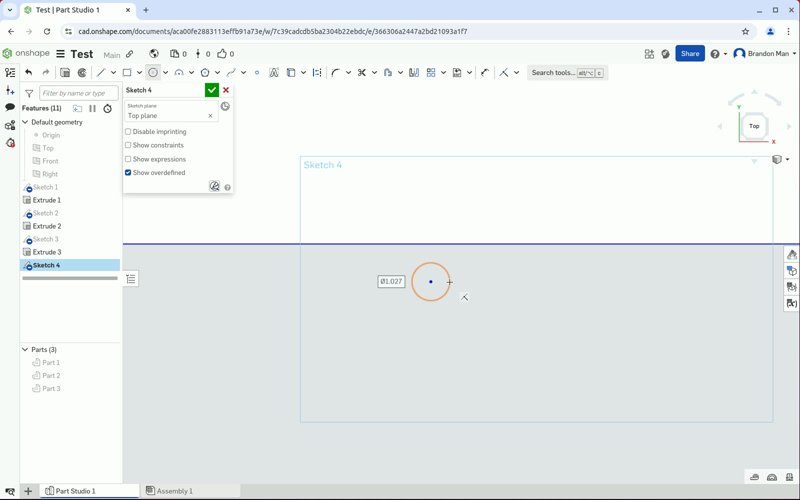
scroll(-6)
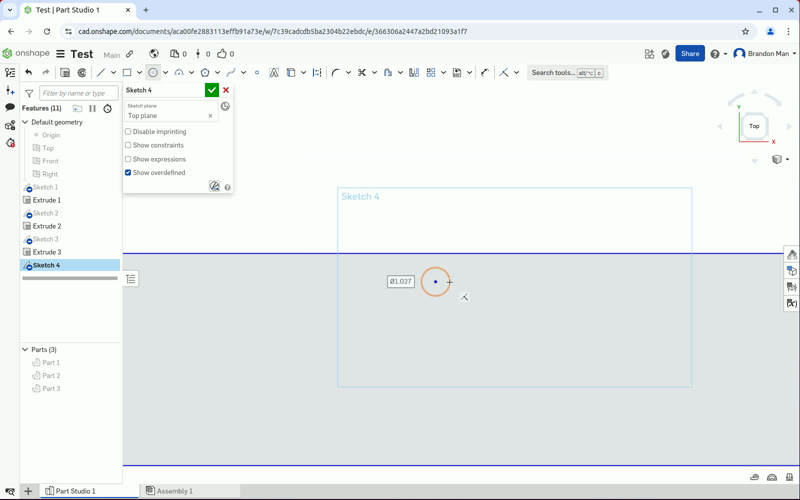
scroll(-6)
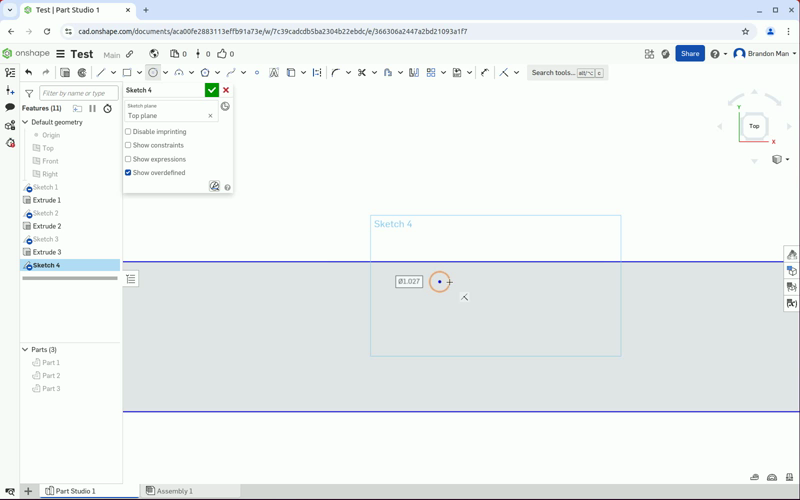
scroll(-6)
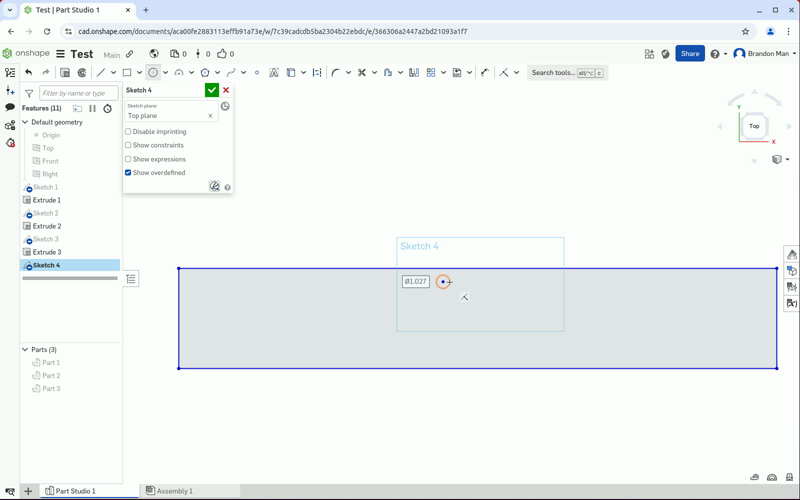
scroll(-6)
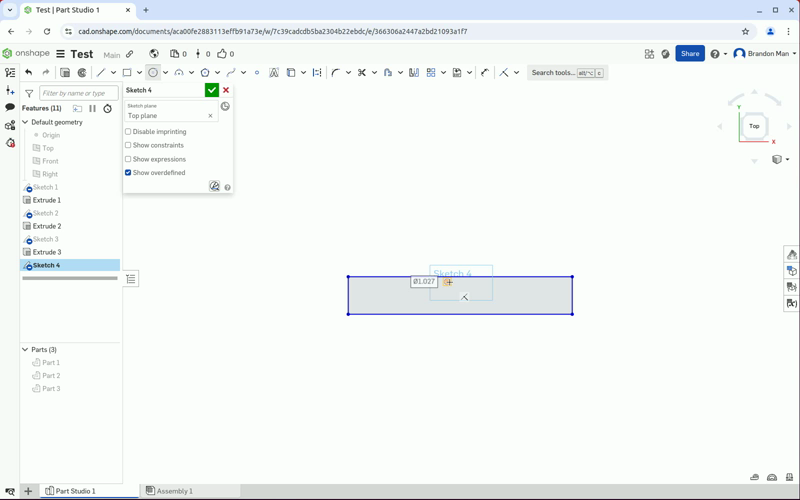
key(esc)
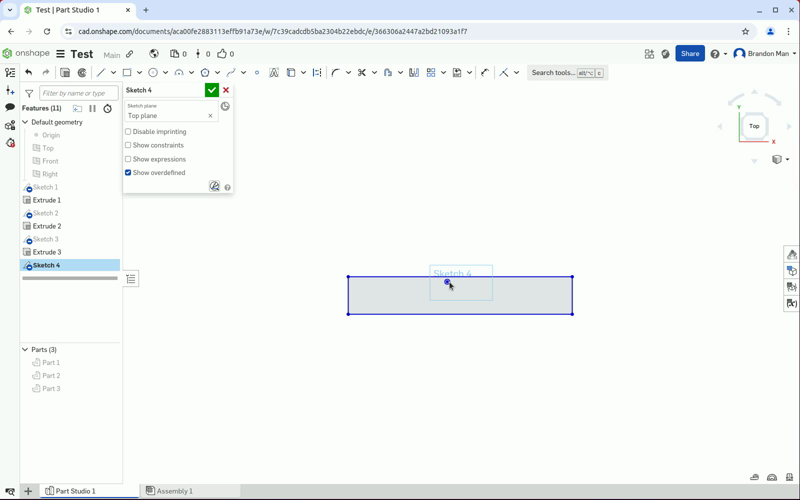
key(c)
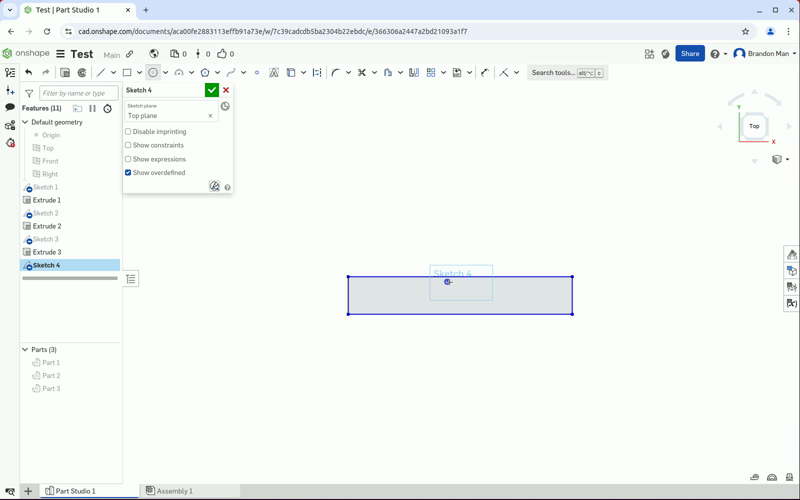
key_down(shift)
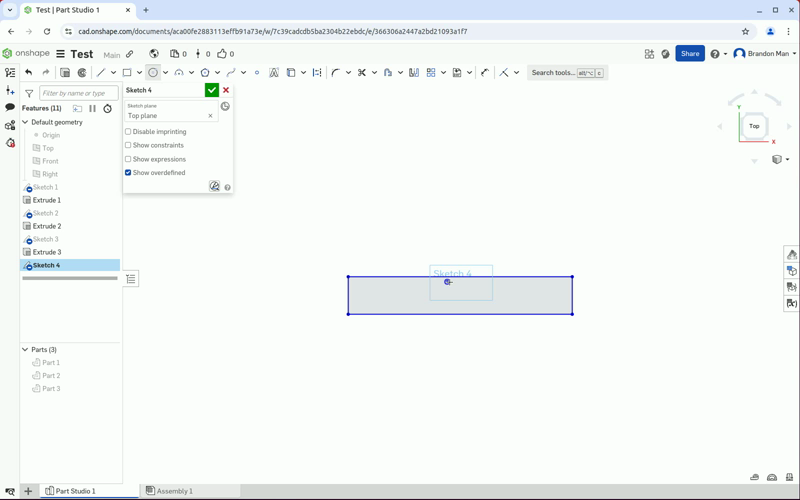
mouse_move(473, 281)
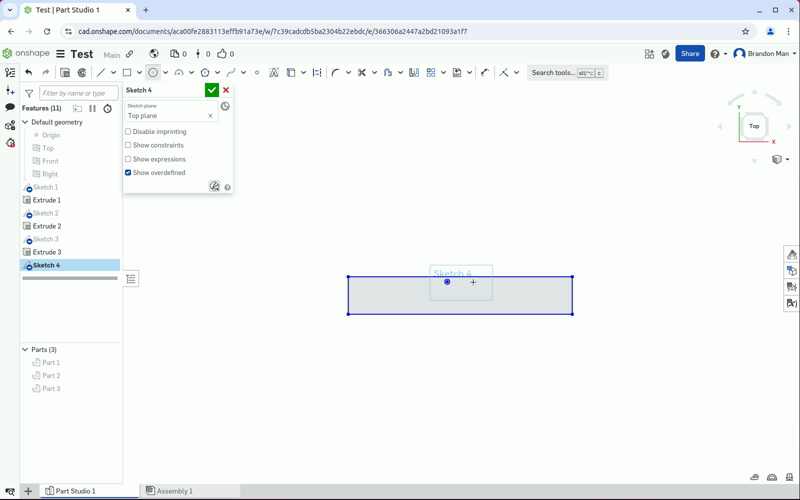
click(473, 281)
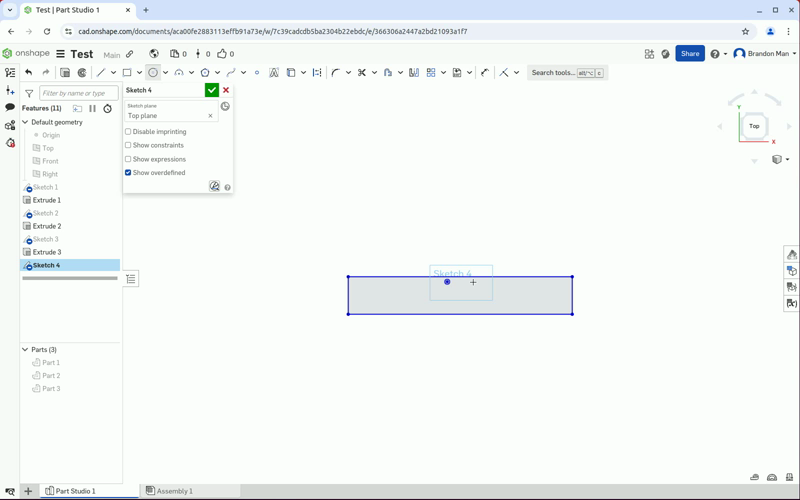
key_up(shift)
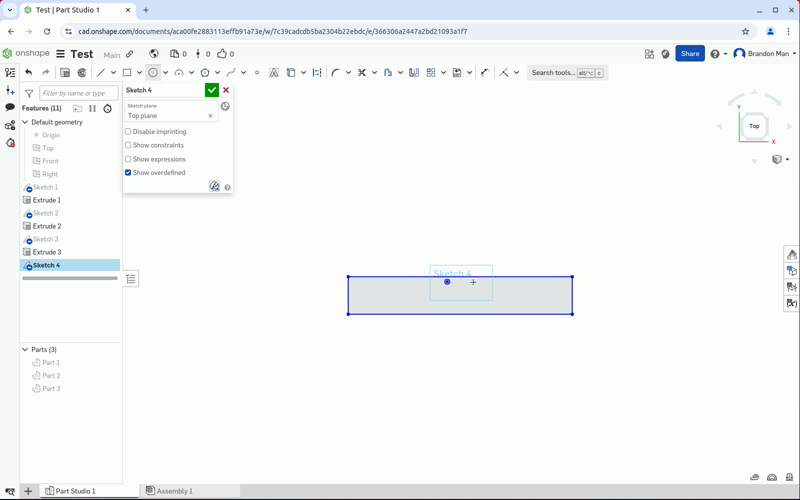
mouse_move(475, 281)
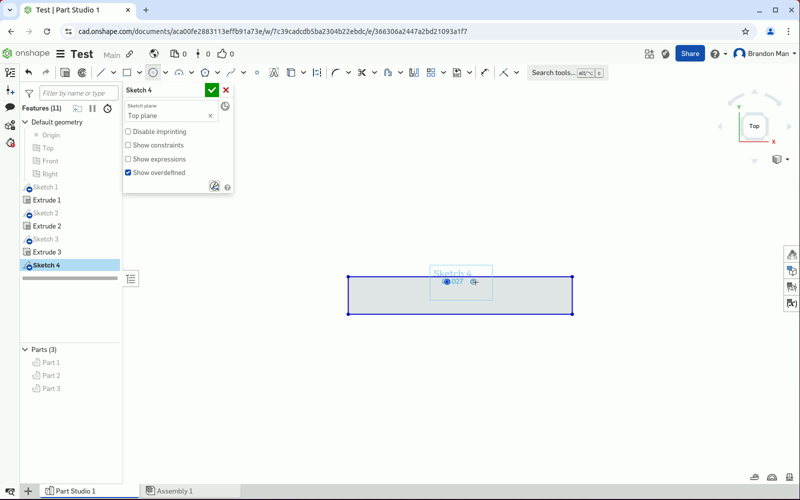
scroll(6)
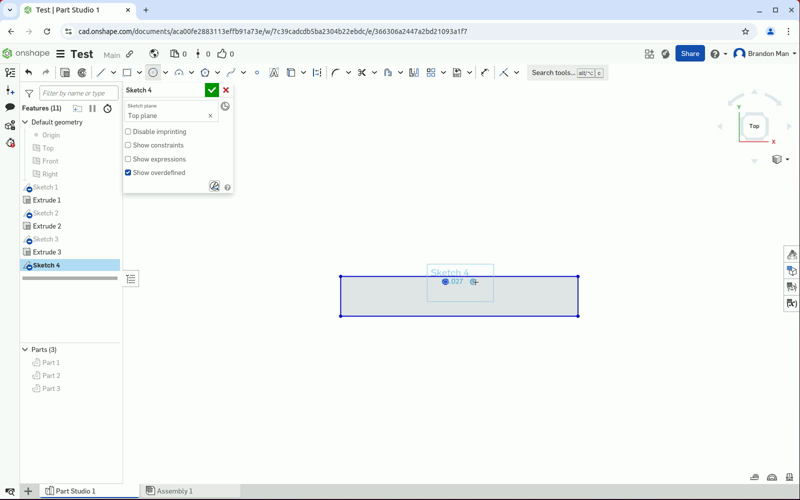
scroll(6)
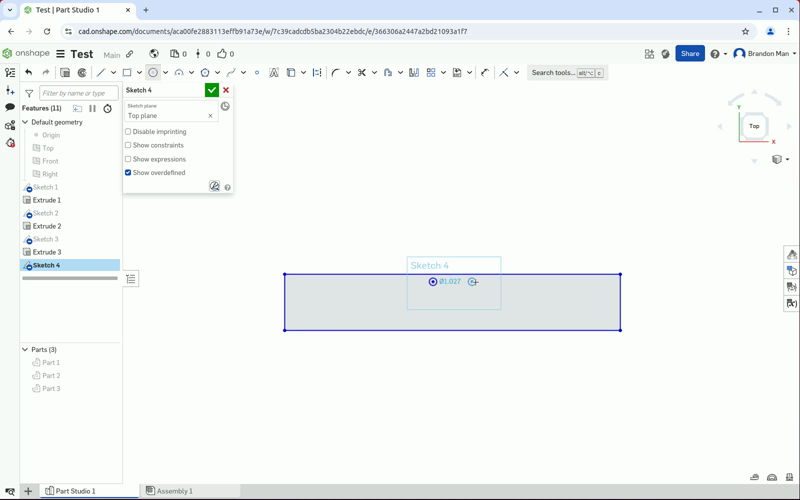
scroll(6)
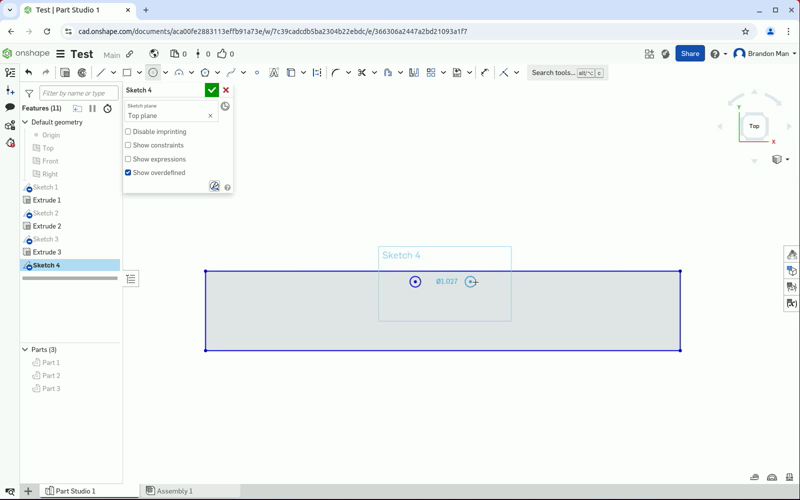
scroll(6)
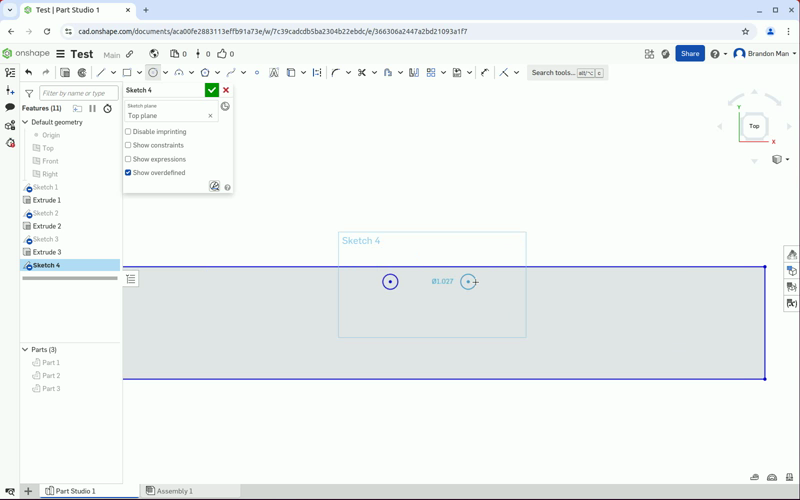
scroll(6)
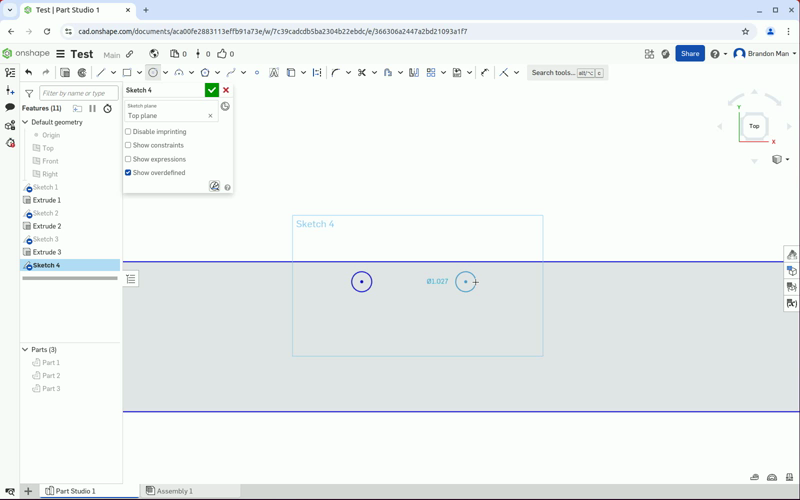
scroll(6)
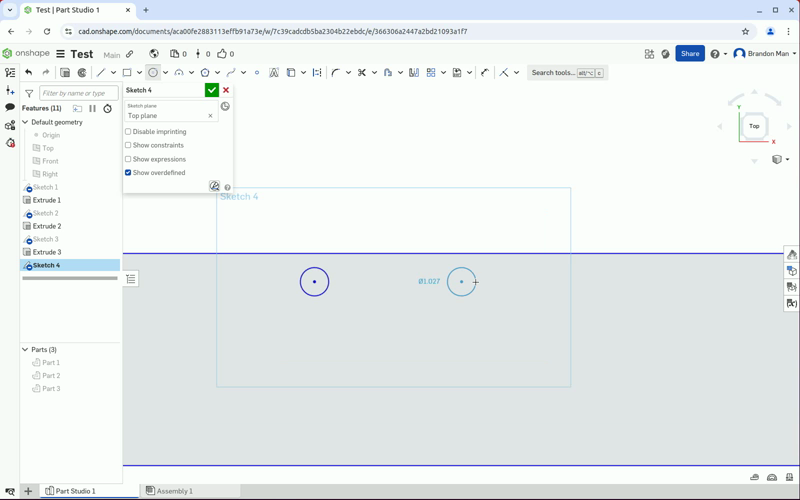
scroll(6)
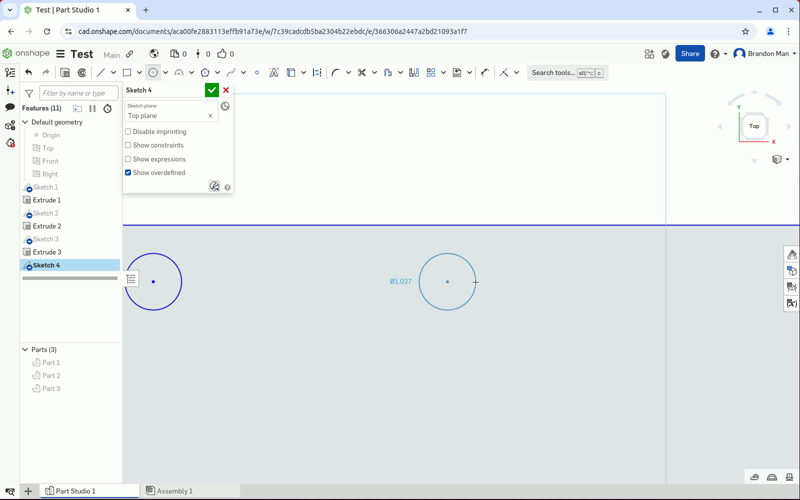
click(475, 281)
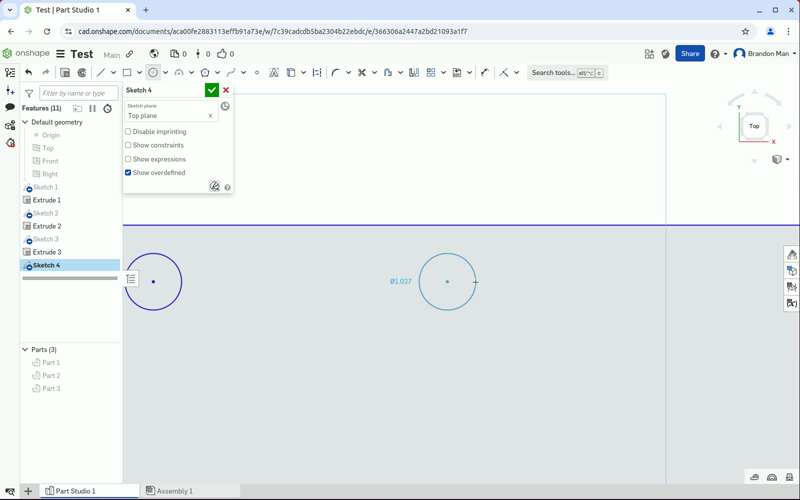
scroll(-6)
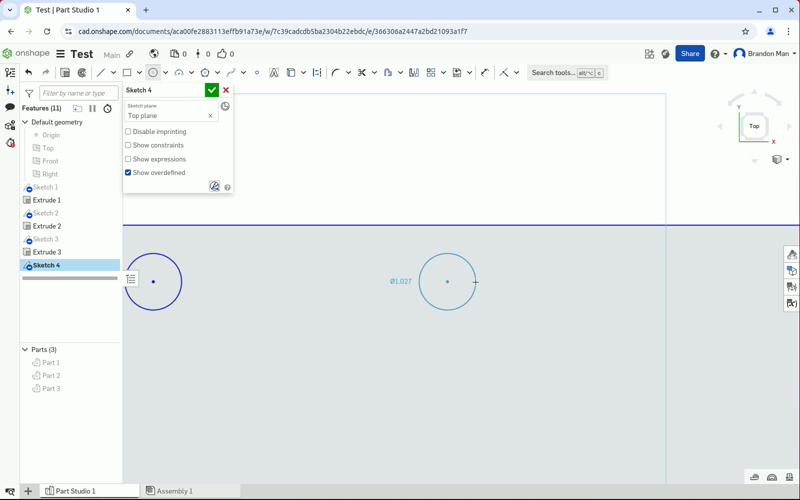
scroll(-6)
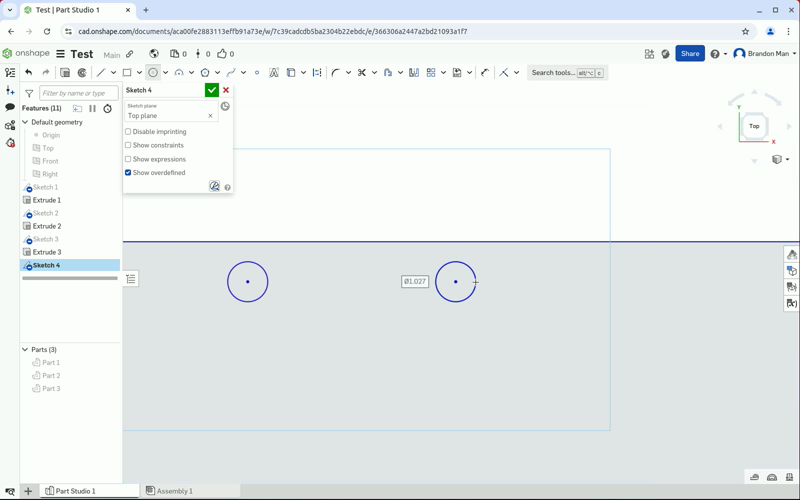
scroll(-6)
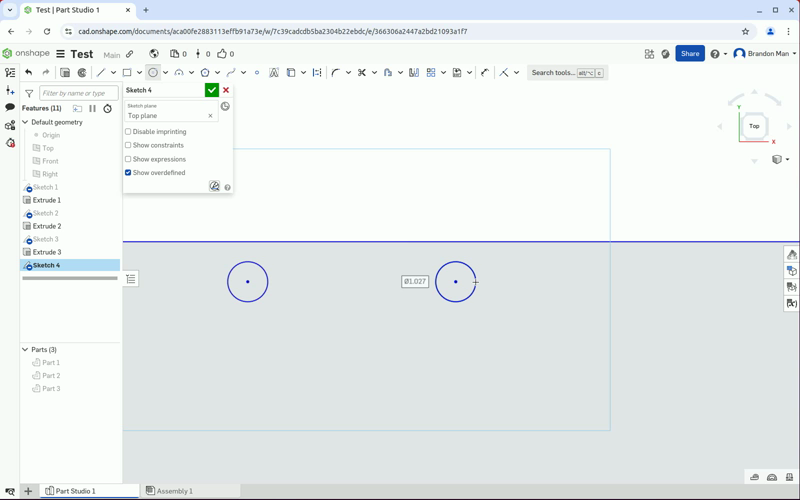
scroll(-6)
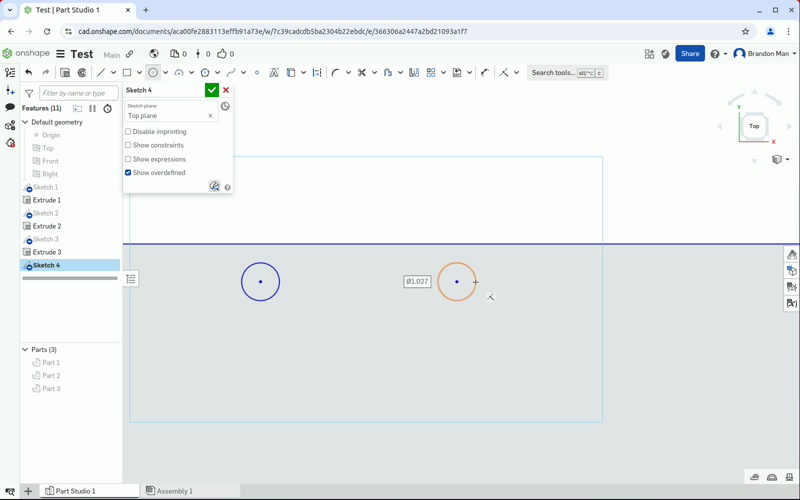
scroll(-6)
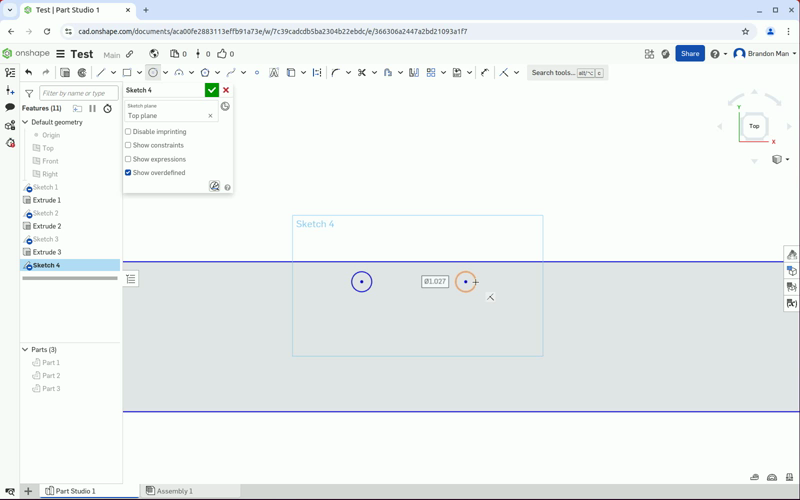
scroll(-6)
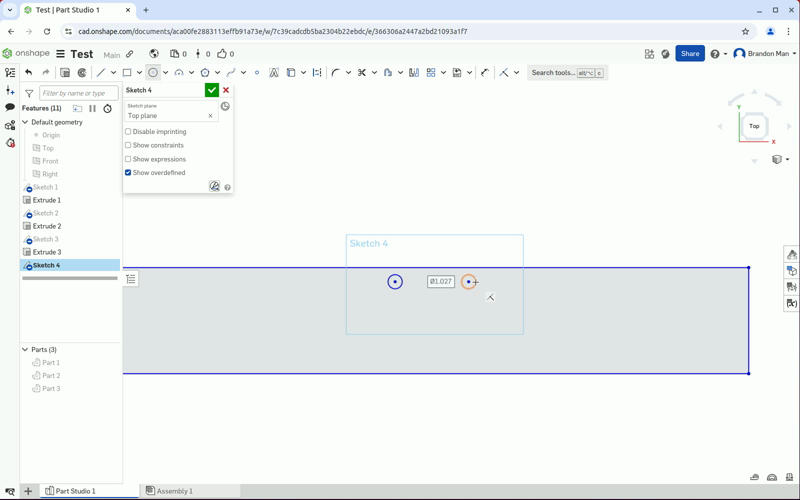
scroll(-6)
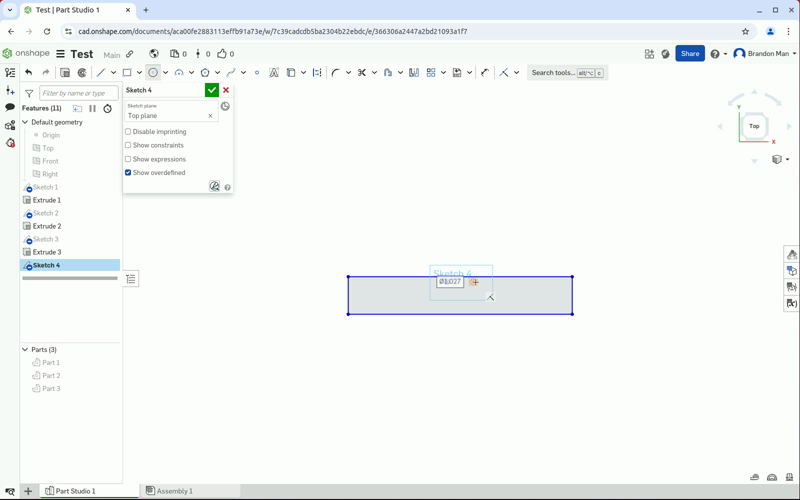
key(esc)
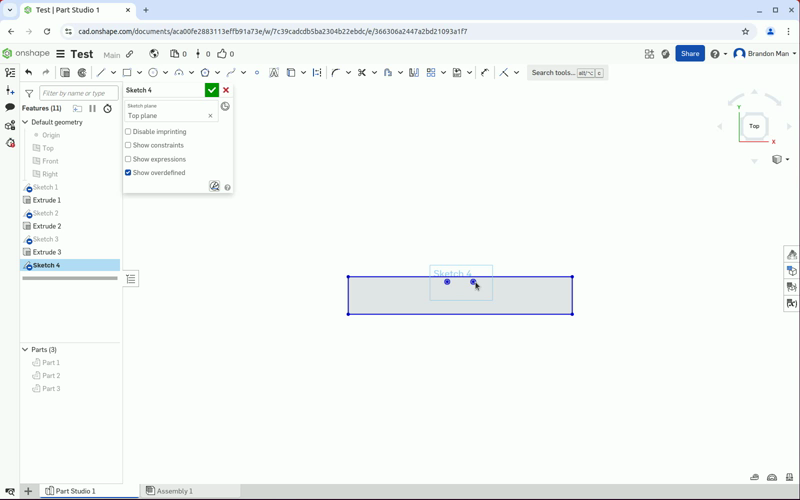
mouse_move(529, 304)
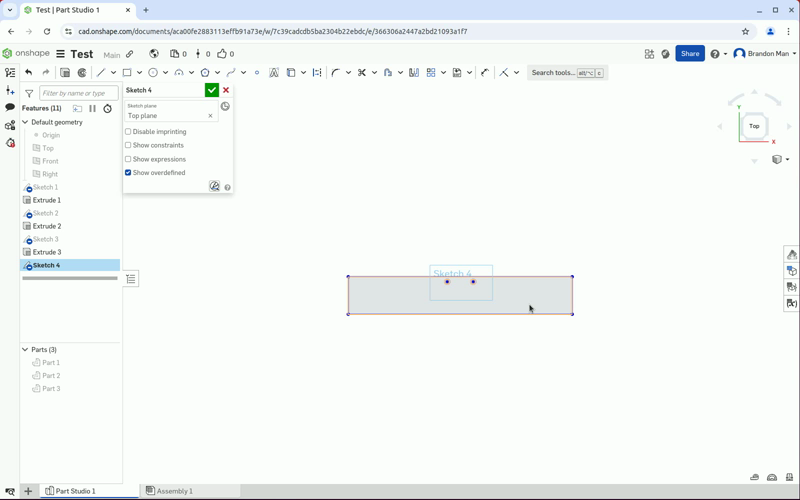
click(529, 304)
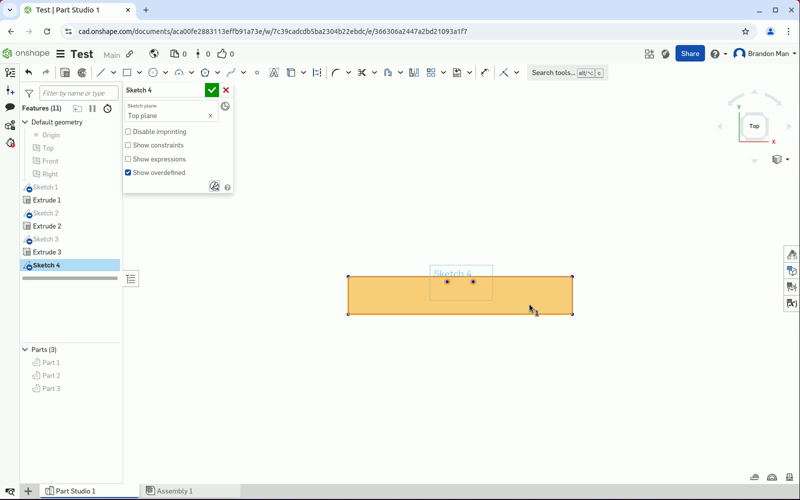
mouse_move(73, 352)
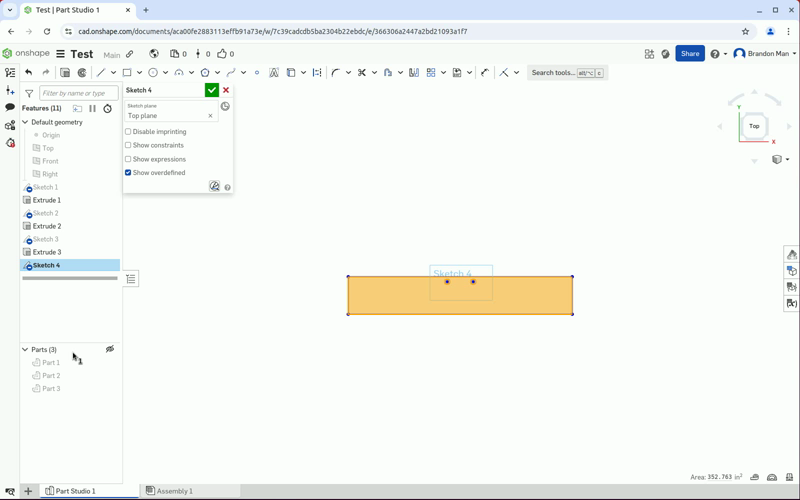
key(shift+y)
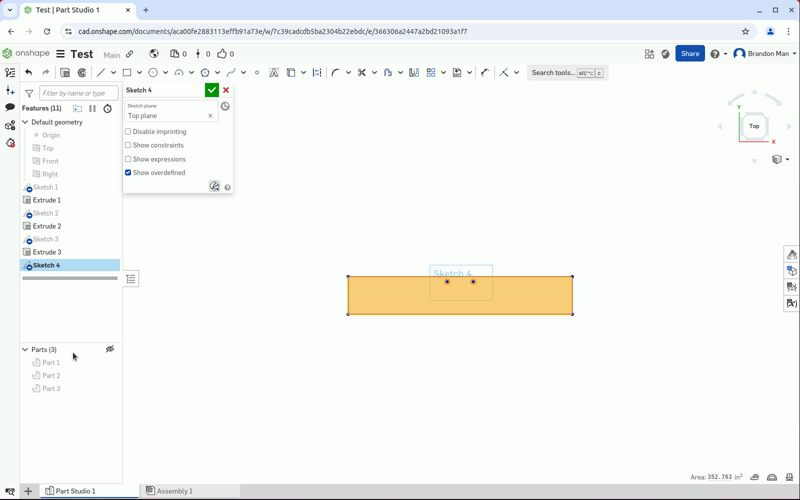
key(shift+e)
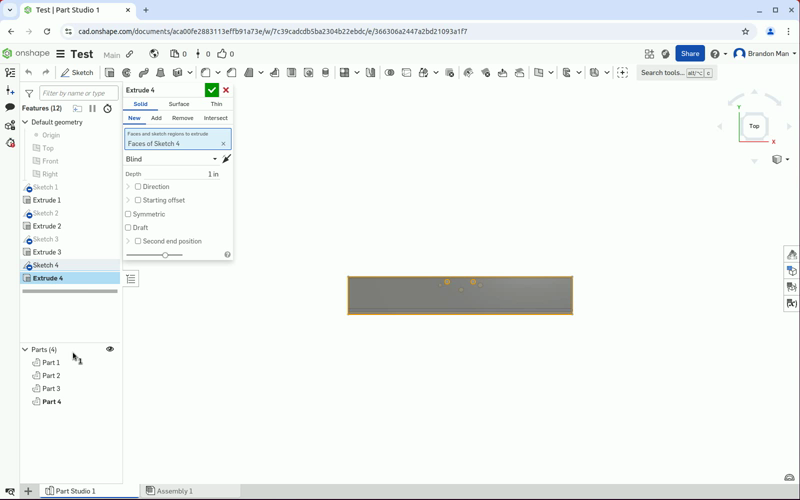
mouse_move(143, 106)
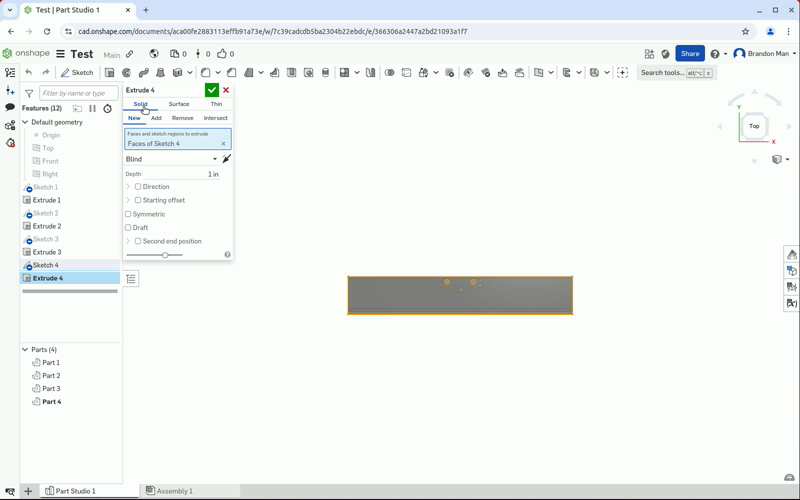
click(143, 106)
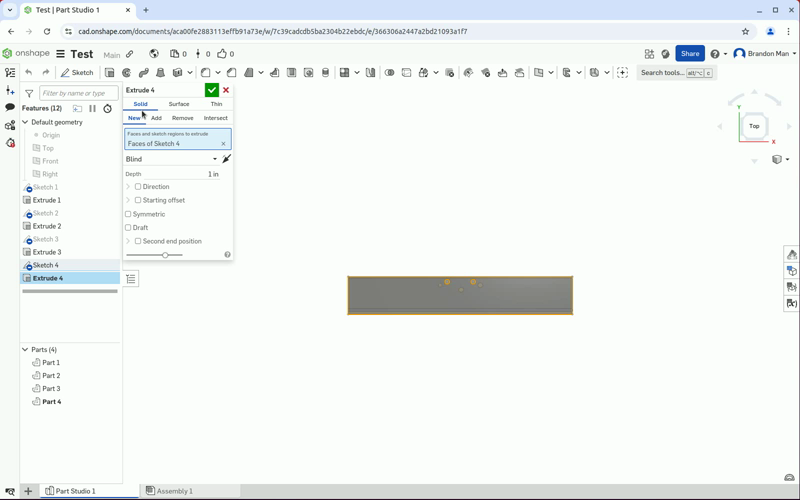
mouse_move(137, 120)
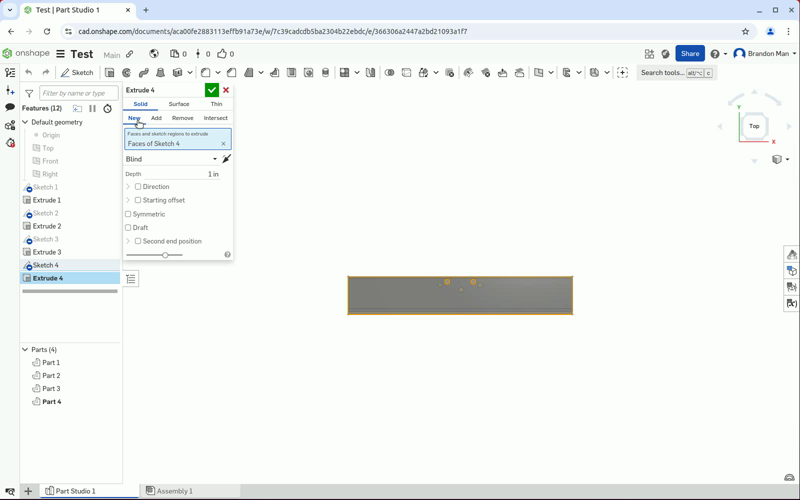
click(137, 120)
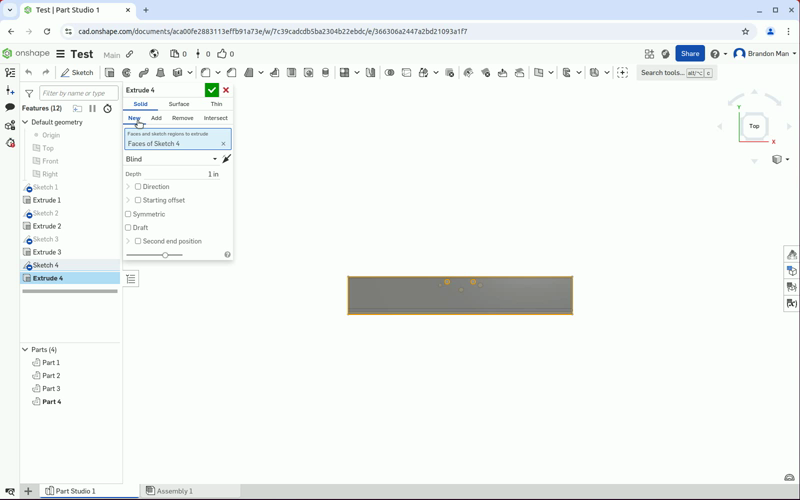
key(tab, 4)
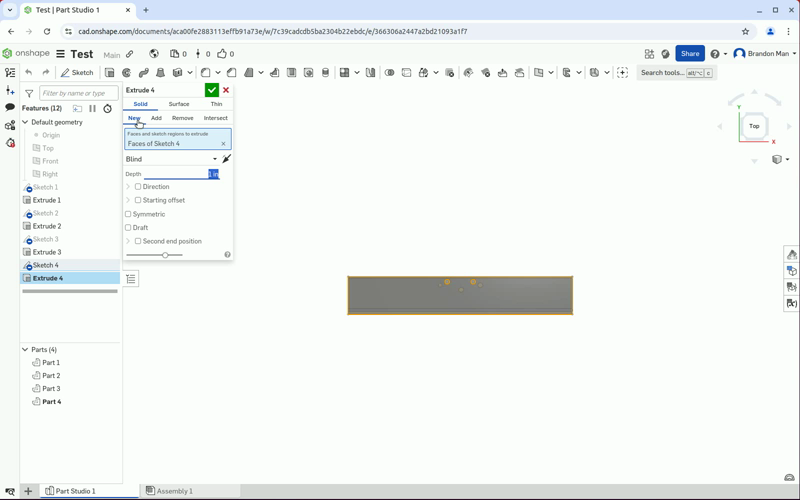
text(0.241)
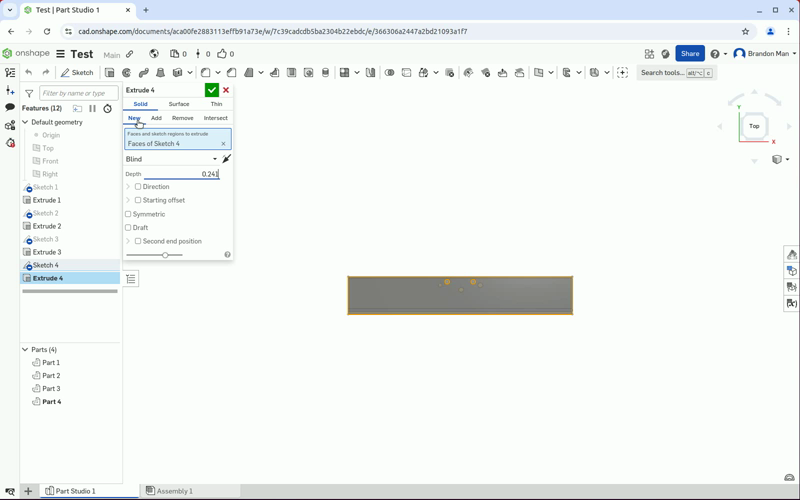
key(enter)
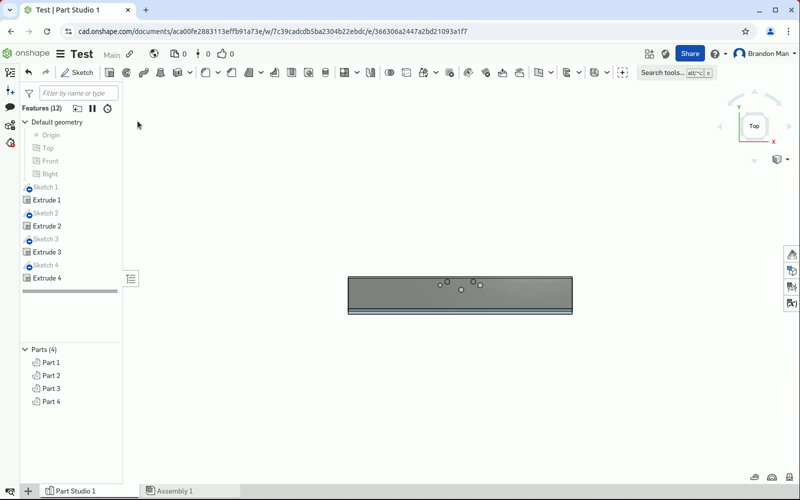
key(shift+h)
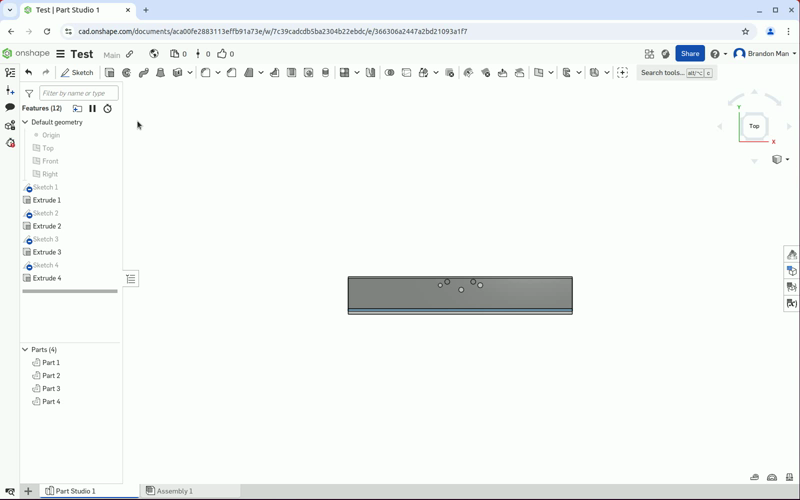
key(shift+h)
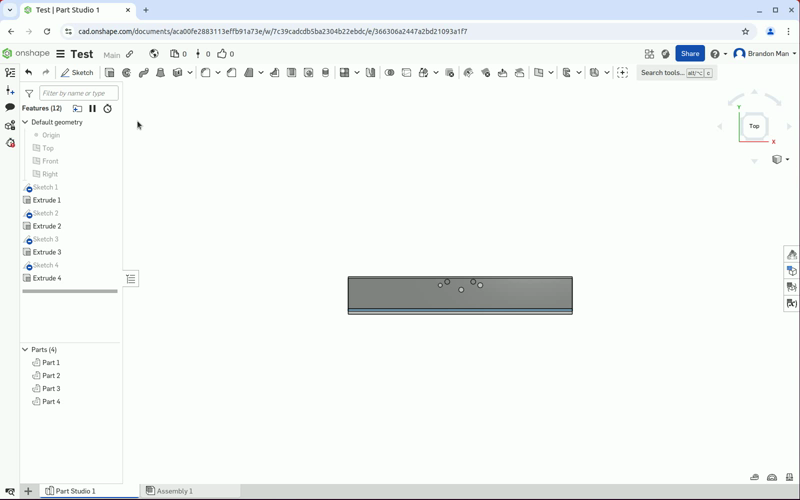
mouse_move(73, 189)
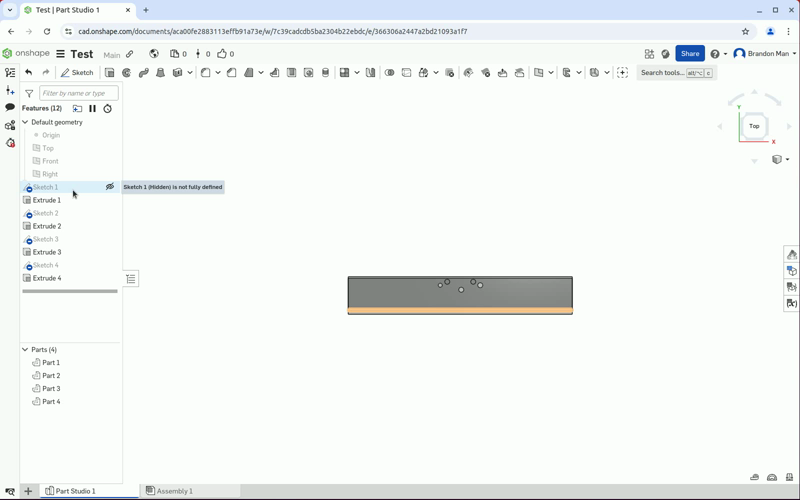
click(73, 189)
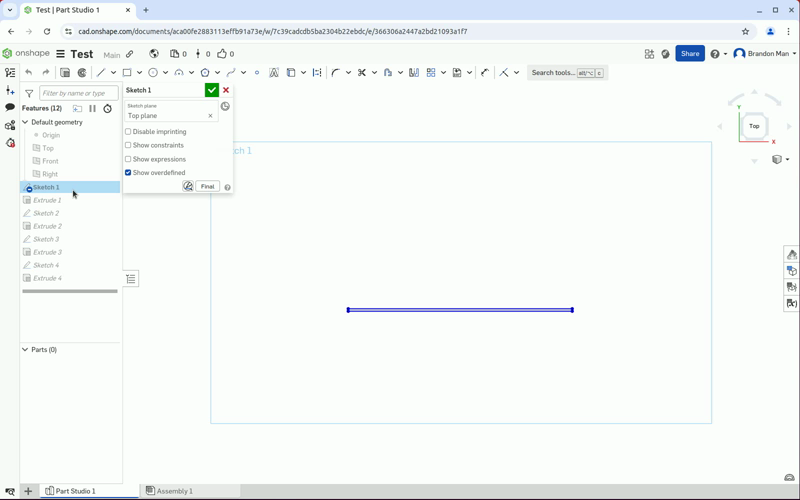
mouse_move(229, 92)
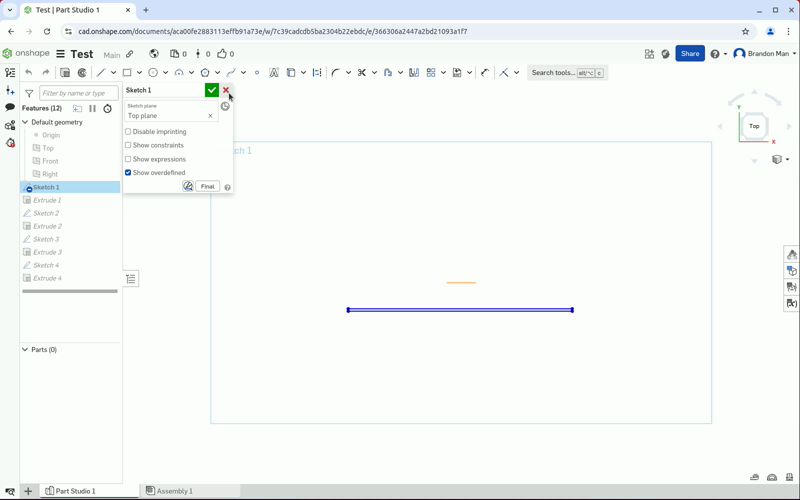
click(229, 92)
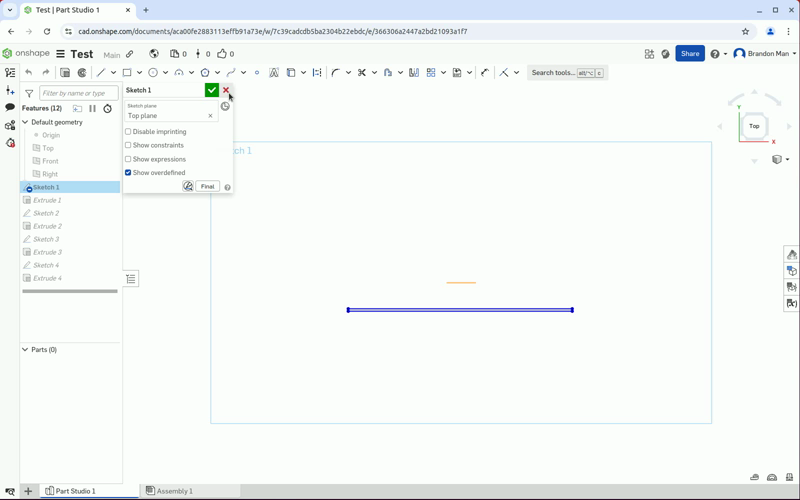
key(shift+s)
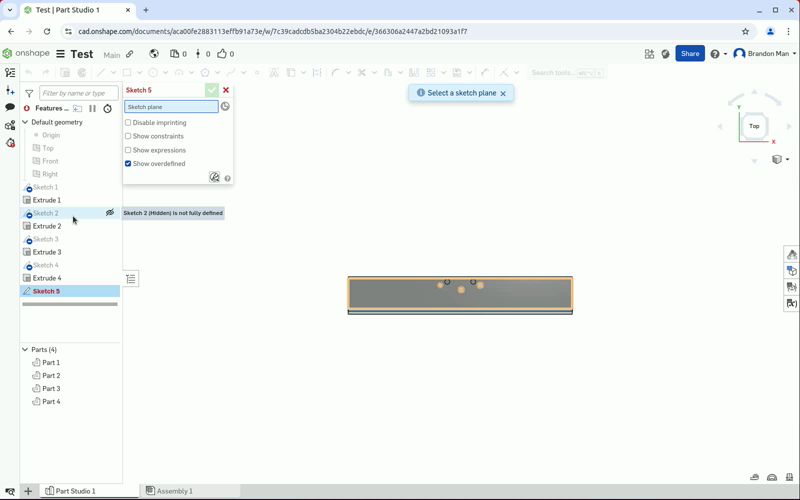
scroll(3)
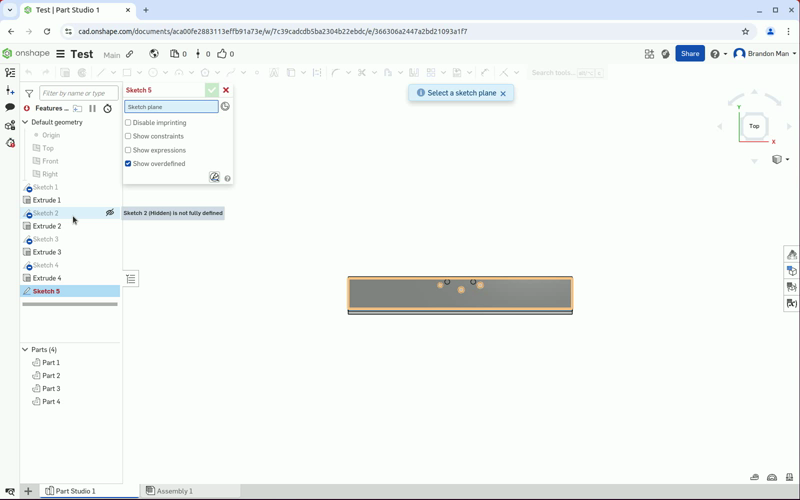
mouse_move(73, 150)
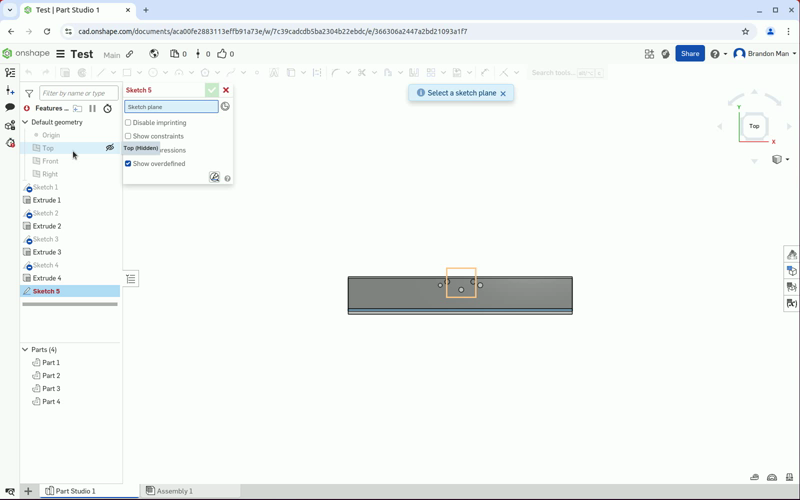
click(73, 150)
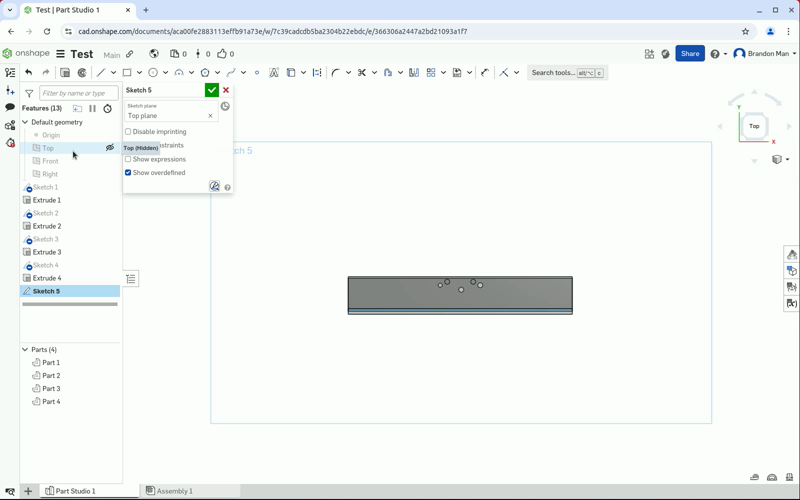
mouse_move(73, 352)
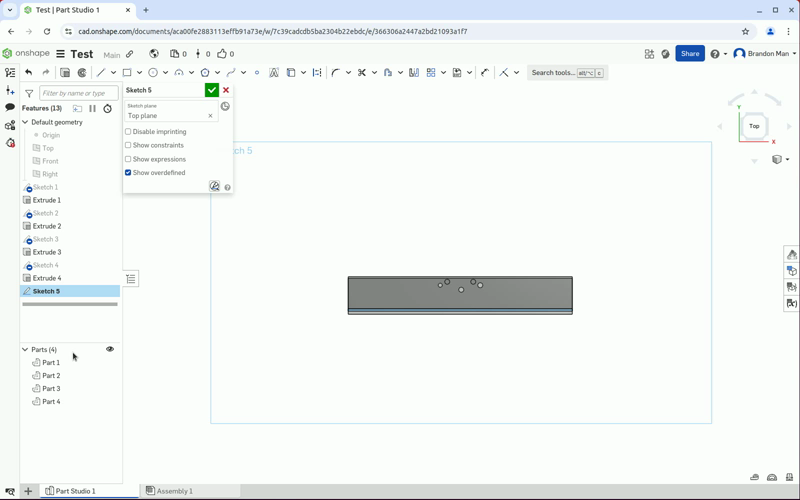
key(y)
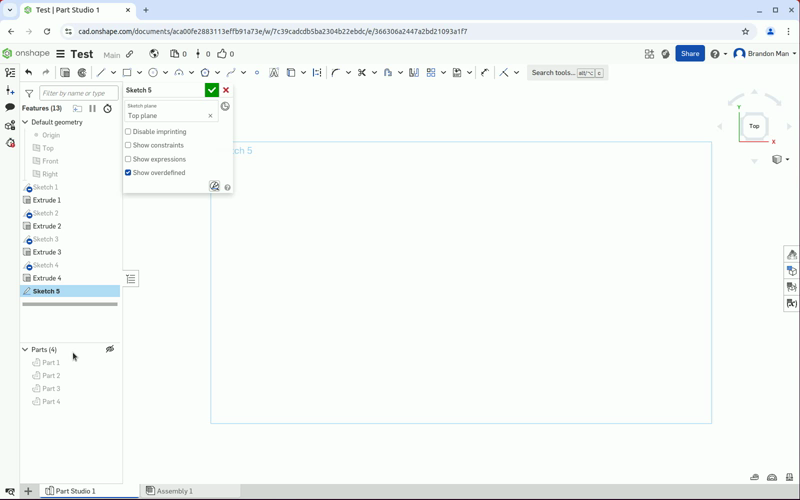
key(l)
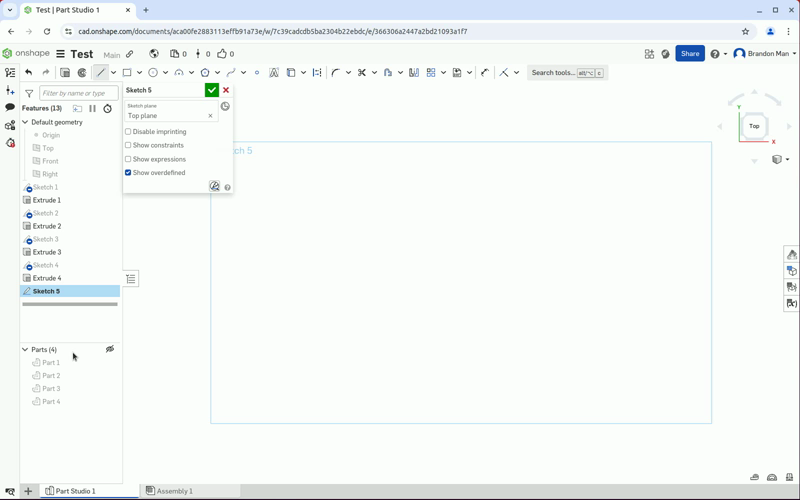
key_down(shift)
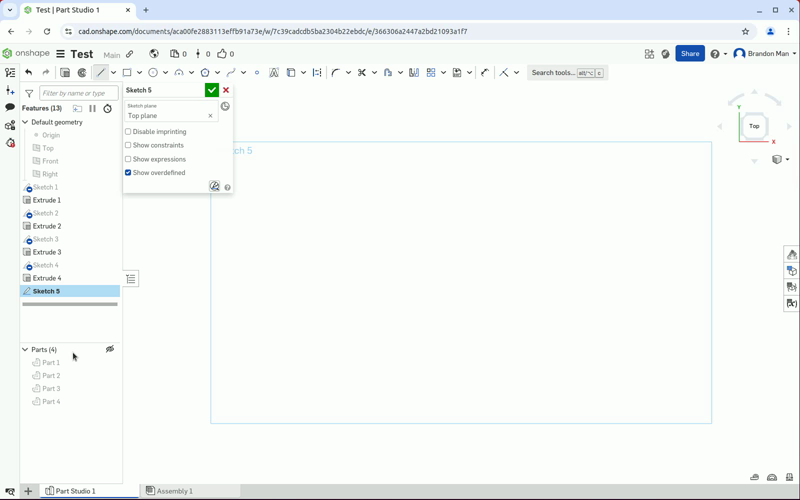
mouse_move(348, 316)
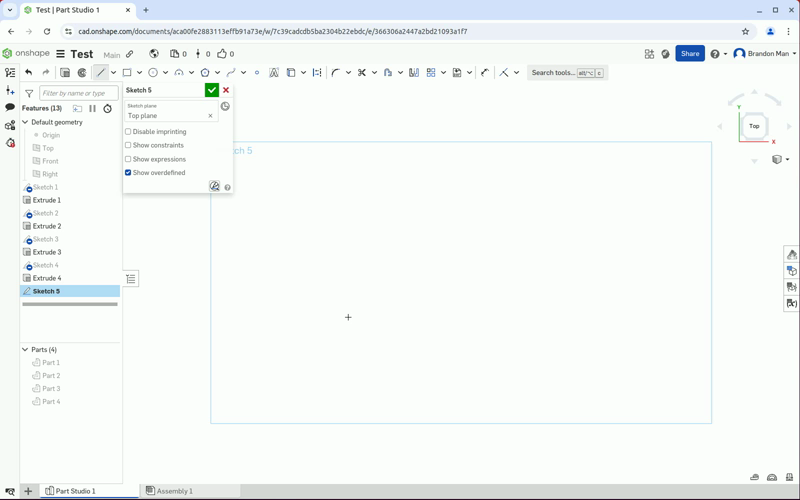
click(348, 316)
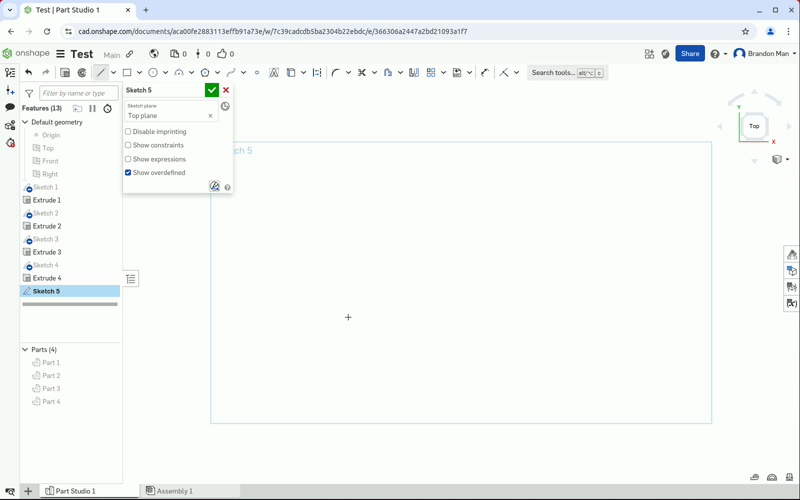
key_up(shift)
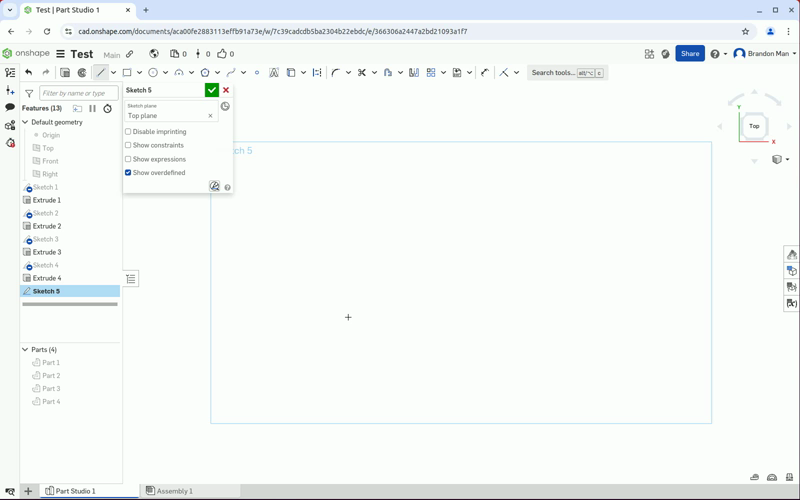
key_down(shift)
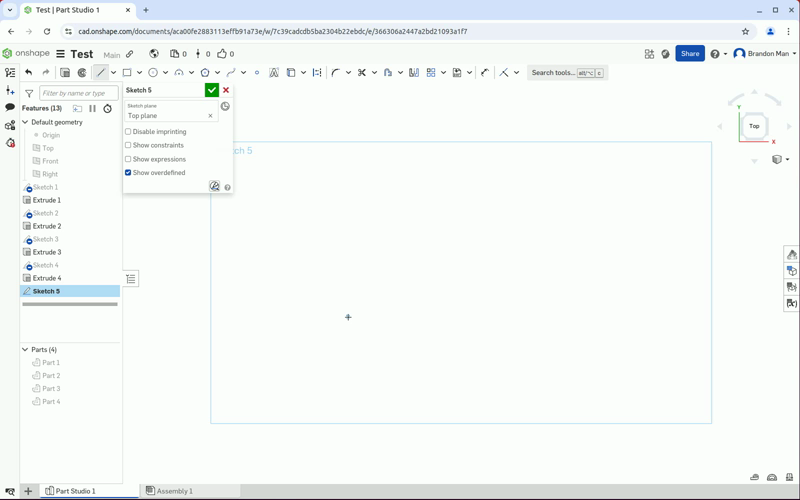
mouse_move(572, 316)
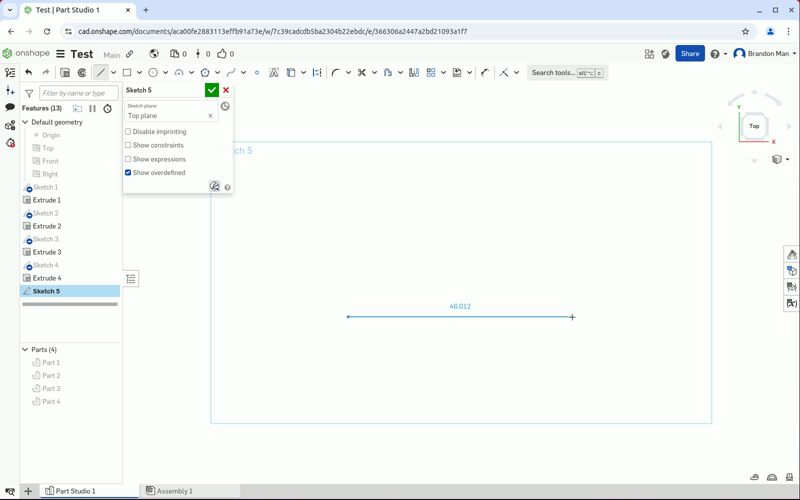
click(572, 316)
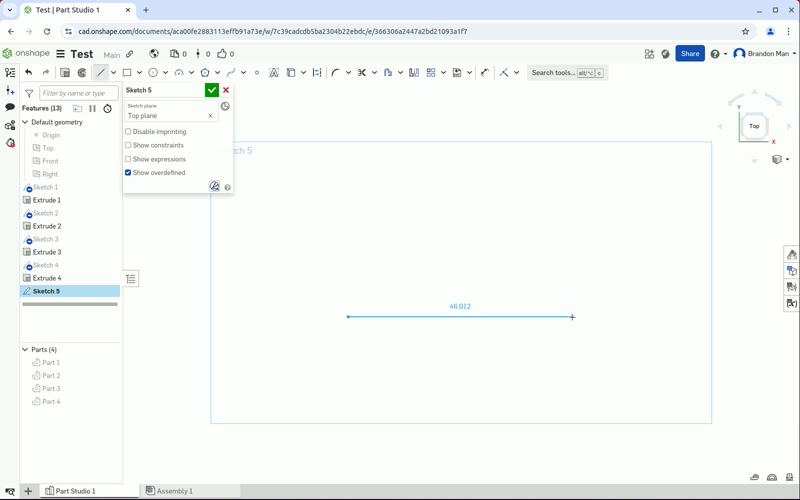
key_up(shift)
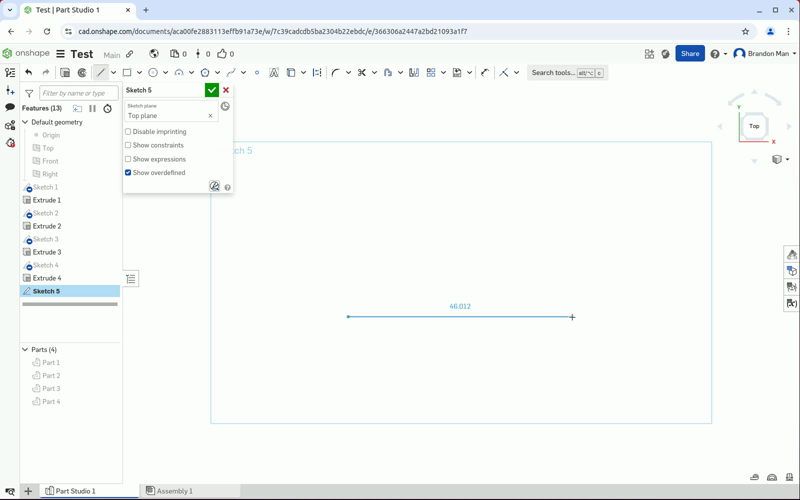
key_down(shift)
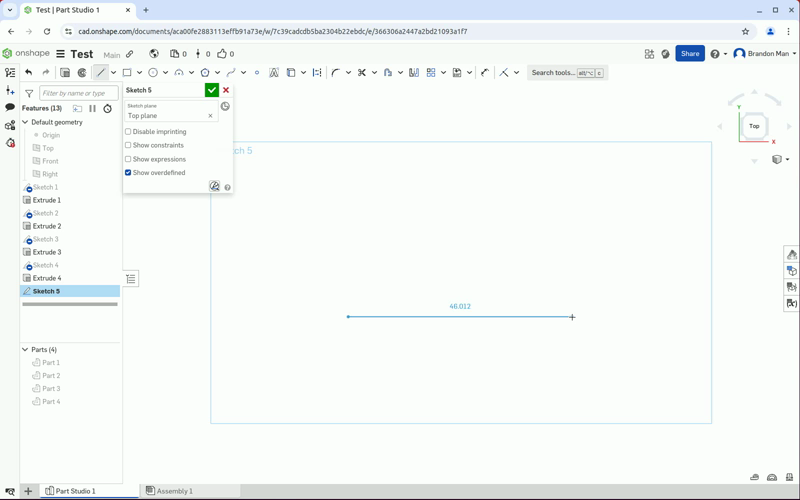
mouse_move(589, 316)
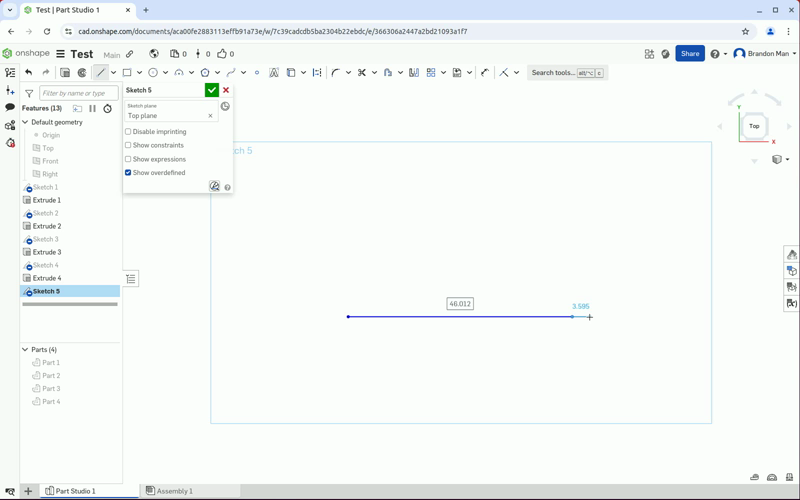
mouse_move(572, 314)
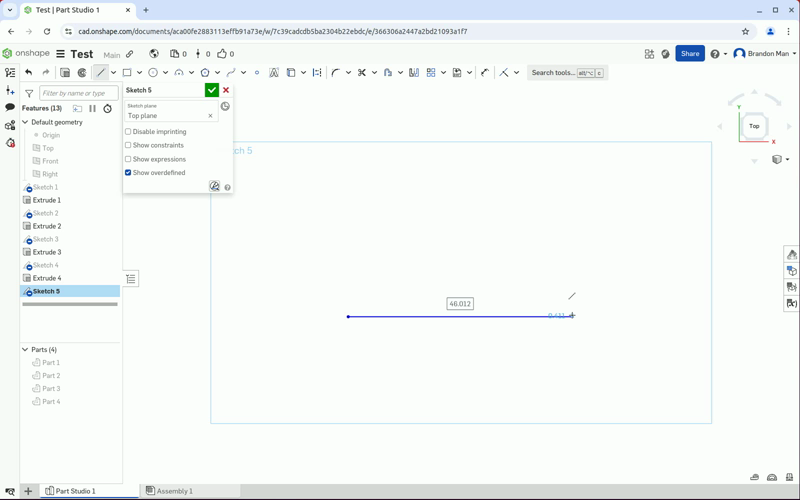
scroll(6)
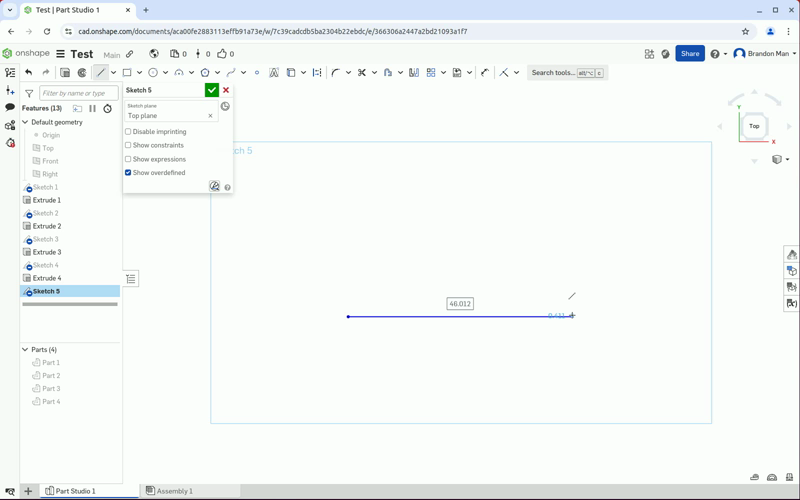
scroll(6)
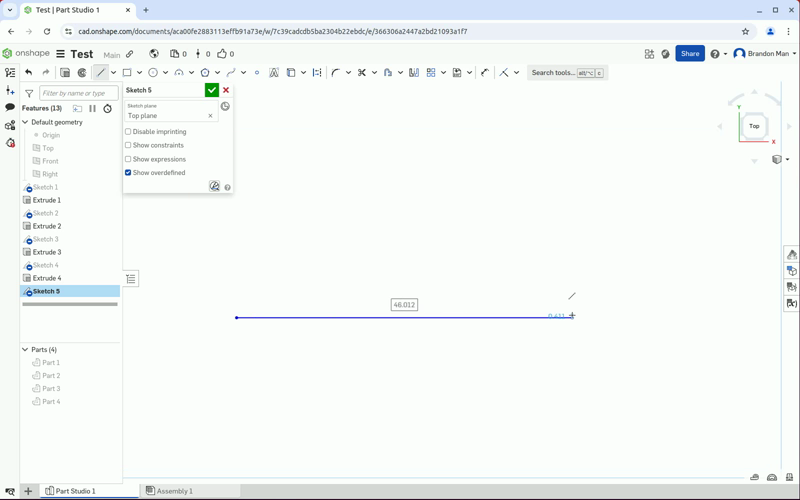
scroll(6)
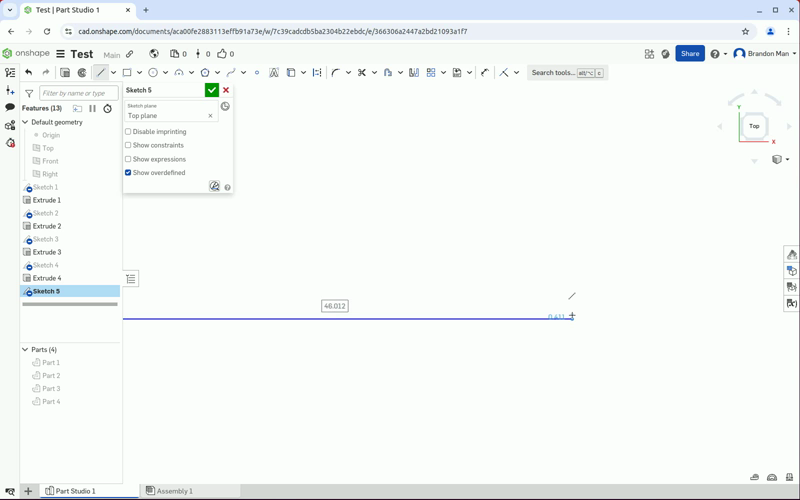
scroll(6)
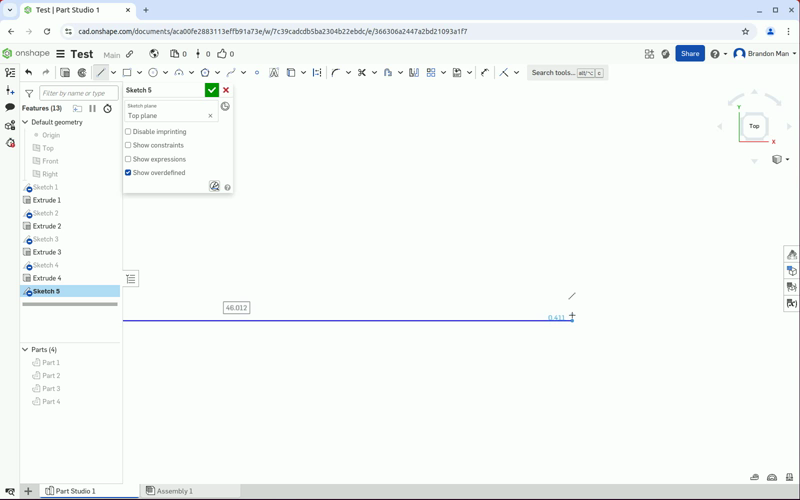
scroll(6)
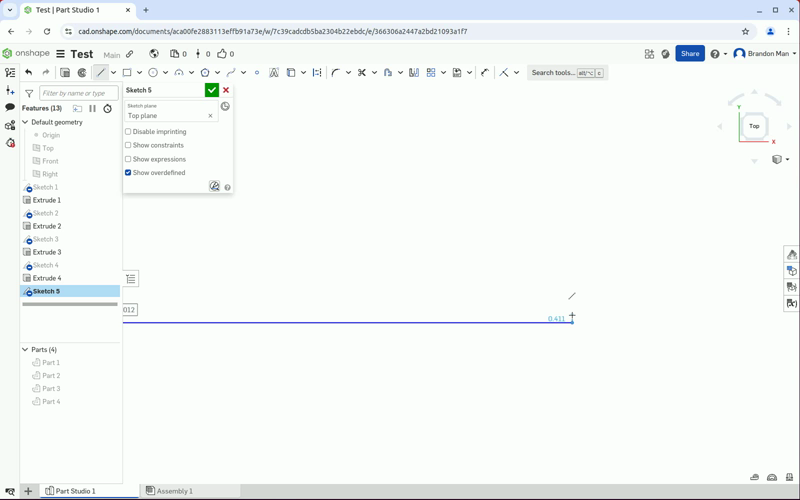
scroll(6)
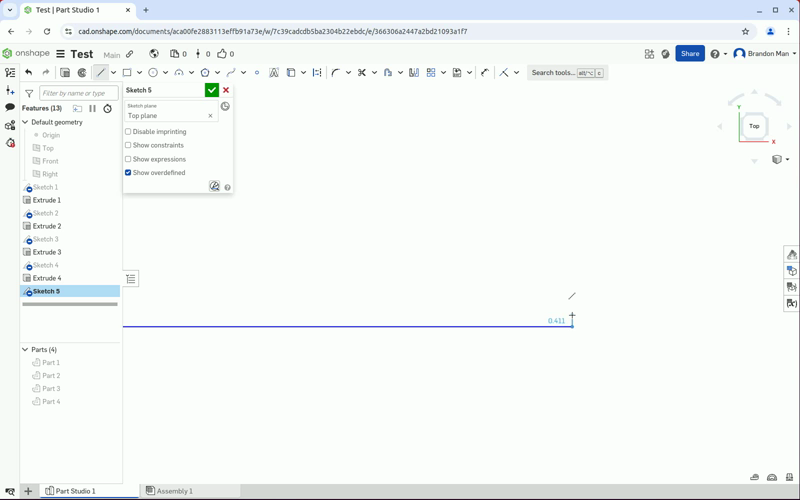
scroll(6)
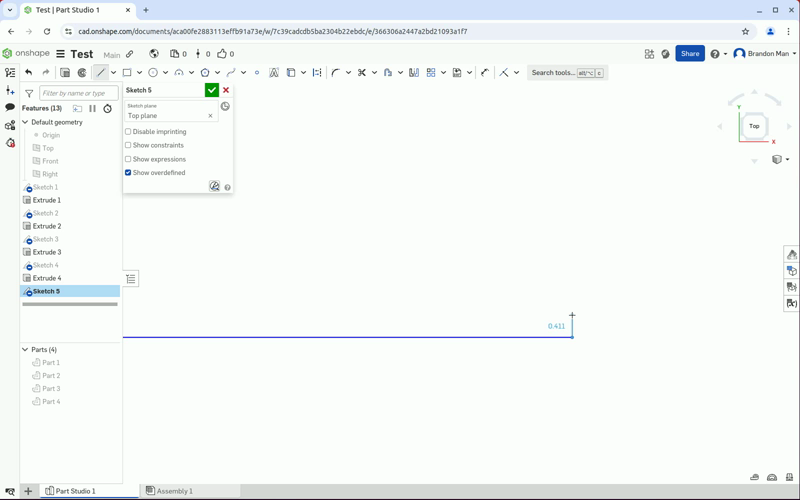
click(572, 314)
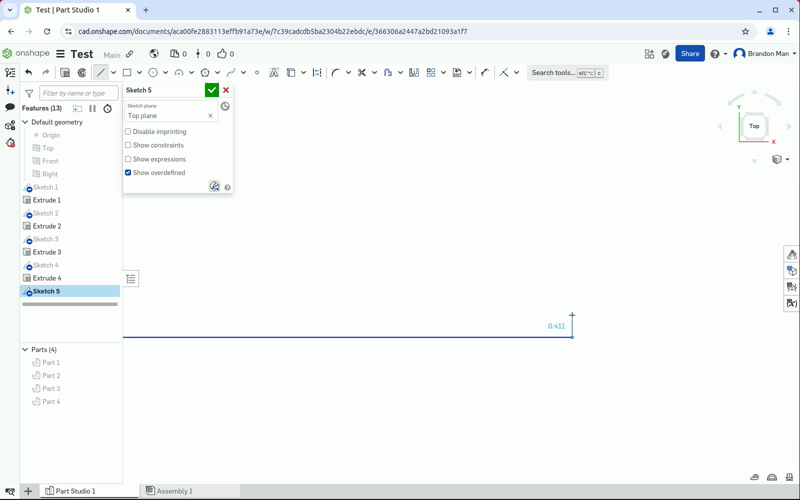
scroll(-6)
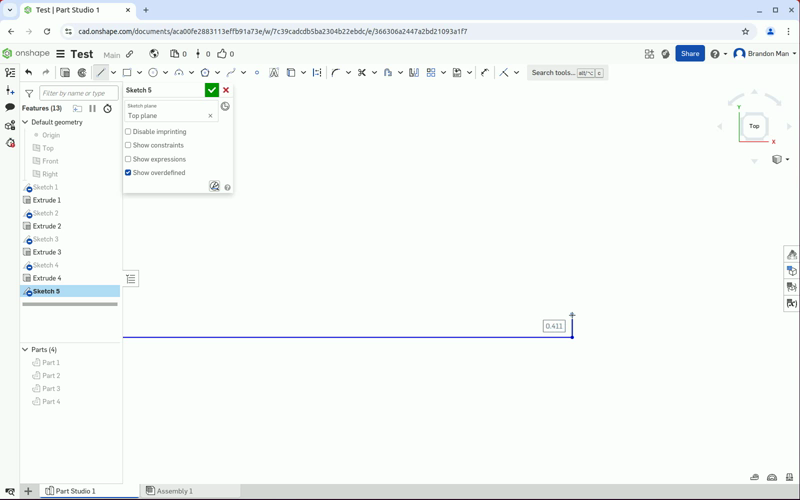
scroll(-6)
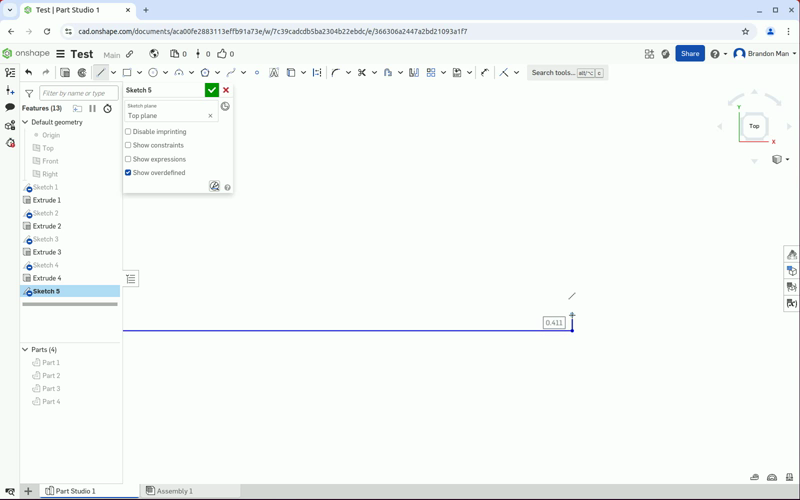
scroll(-6)
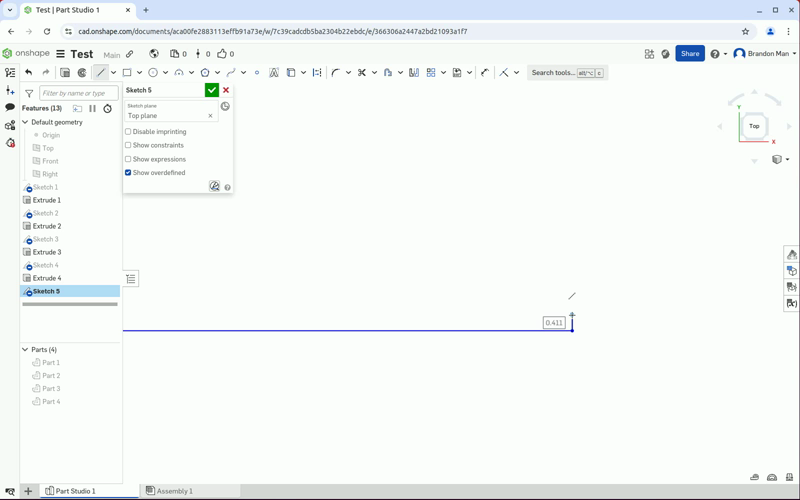
scroll(-6)
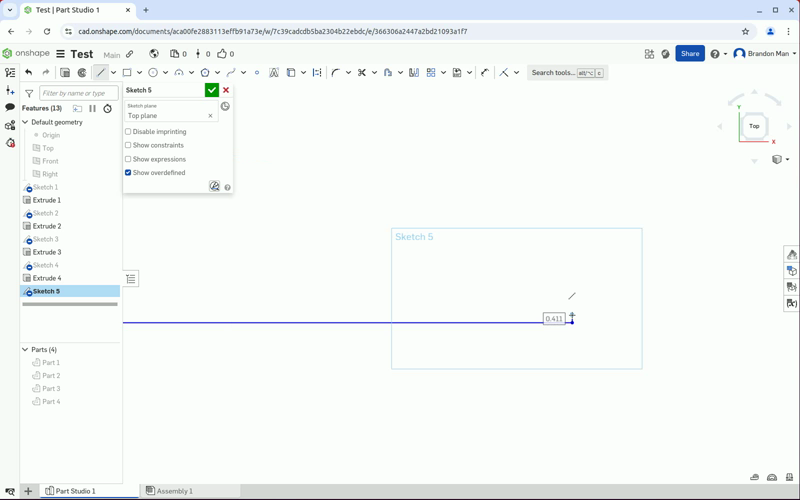
scroll(-6)
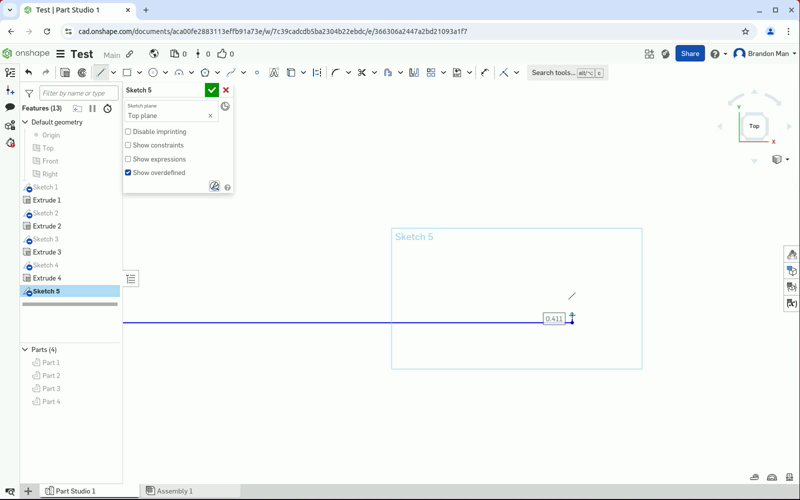
scroll(-6)
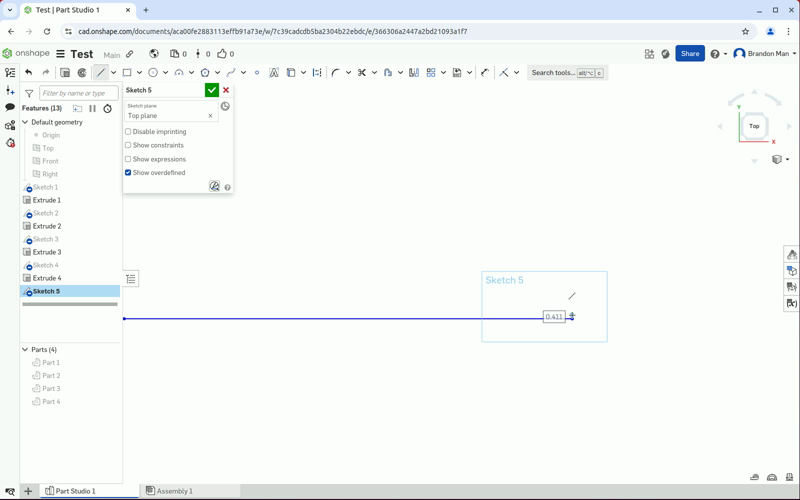
scroll(-6)
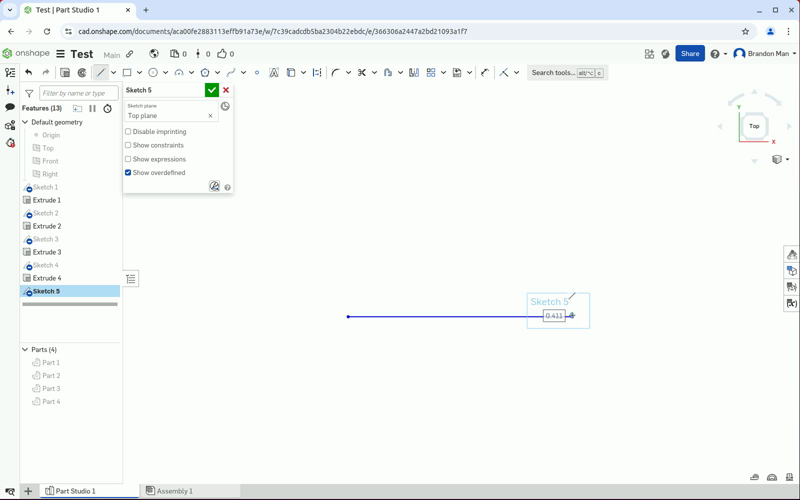
key_up(shift)
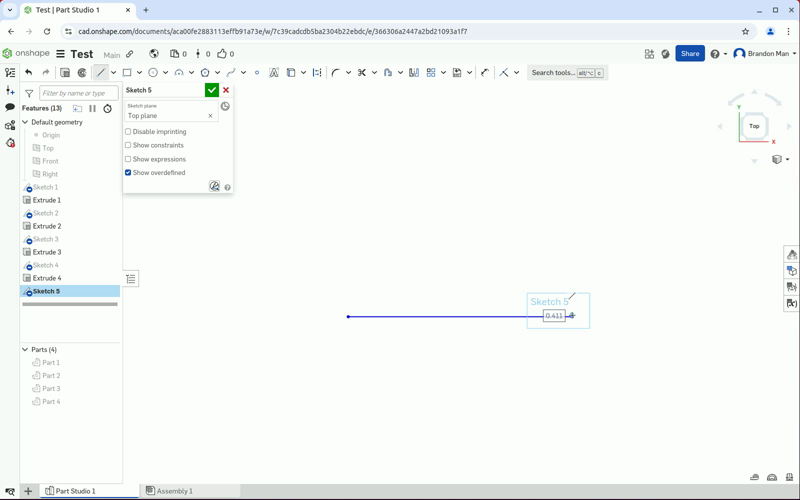
key_down(shift)
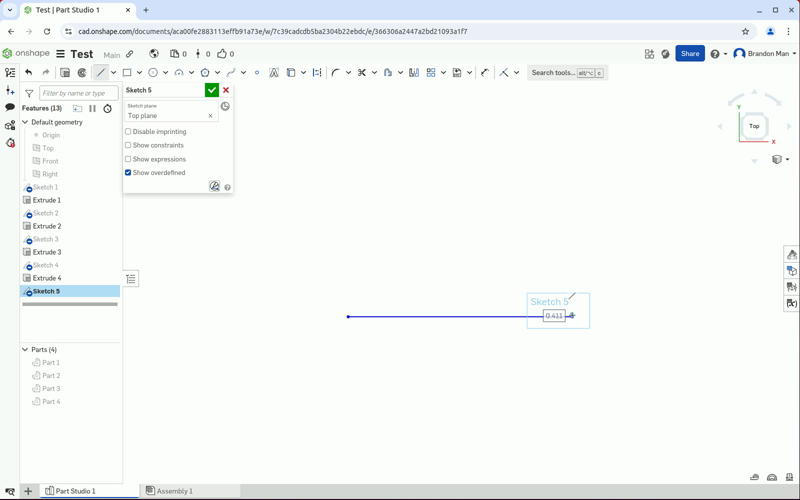
mouse_move(348, 314)
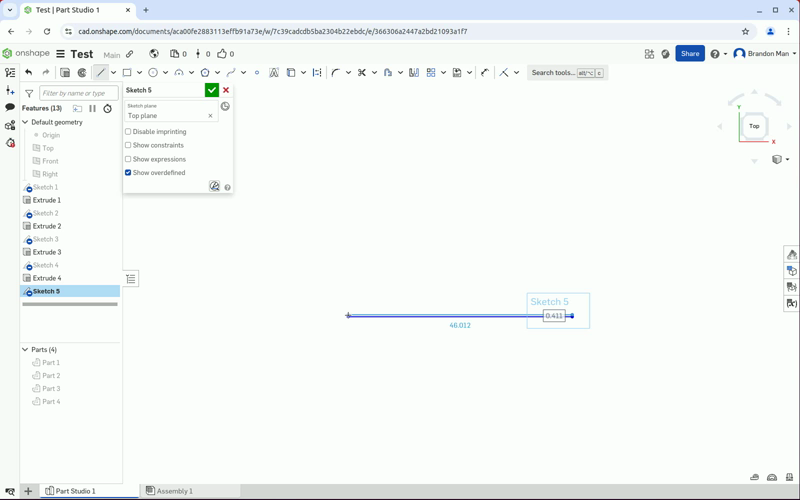
scroll(6)
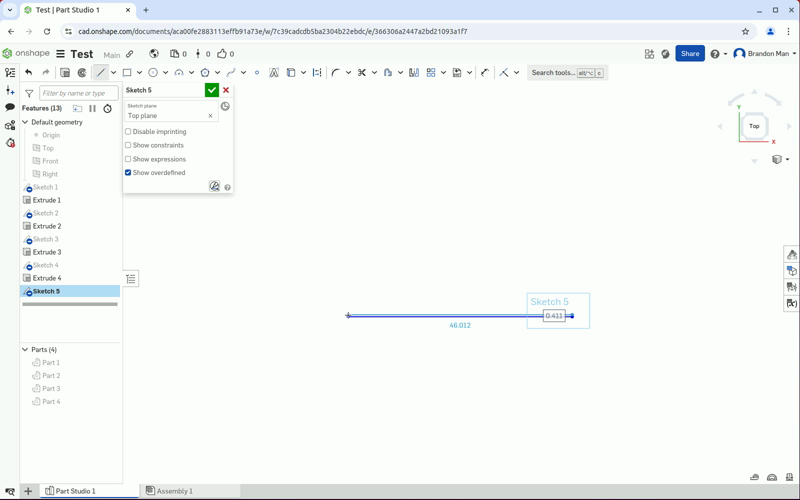
scroll(6)
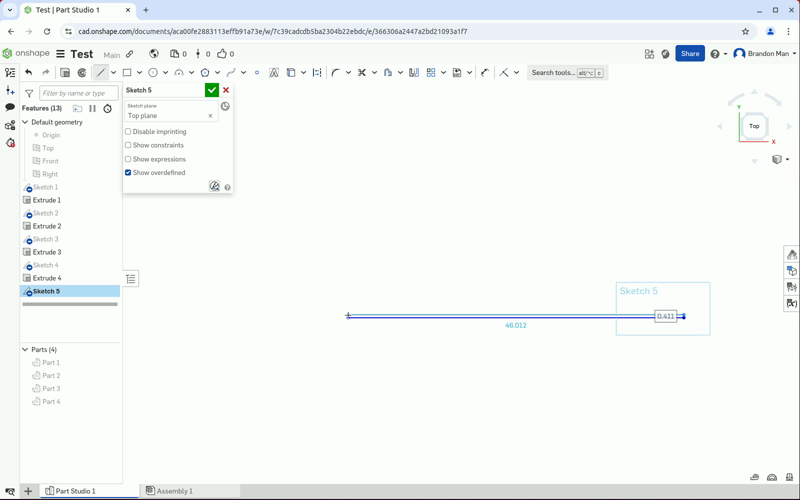
scroll(6)
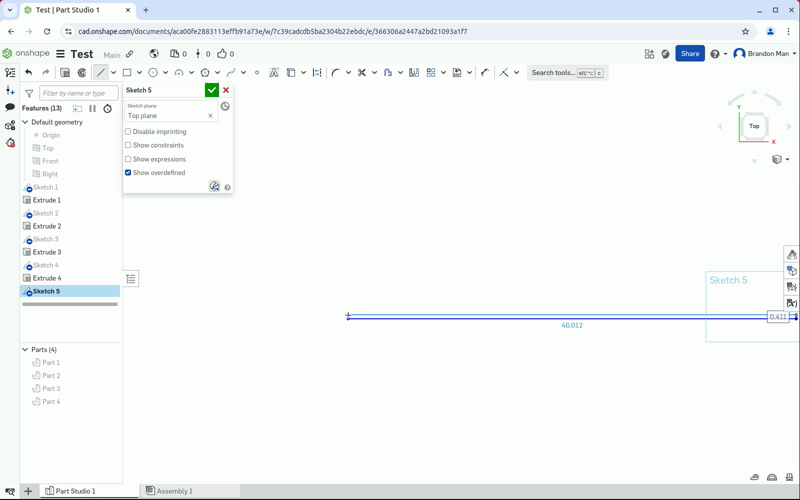
scroll(6)
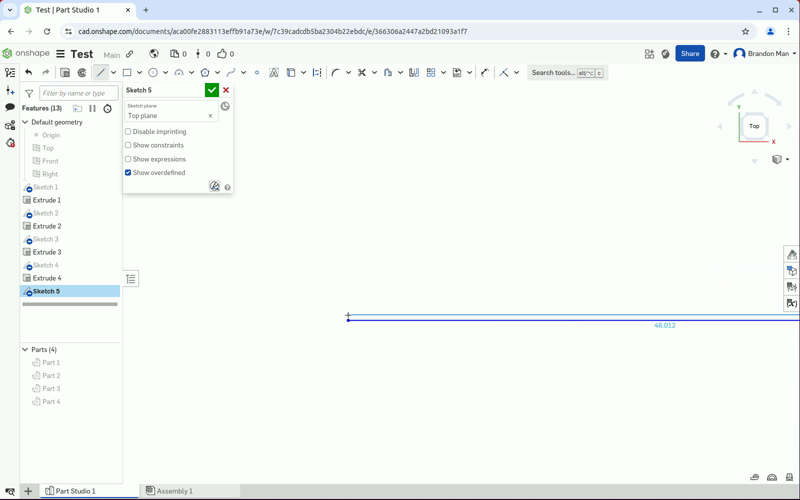
scroll(6)
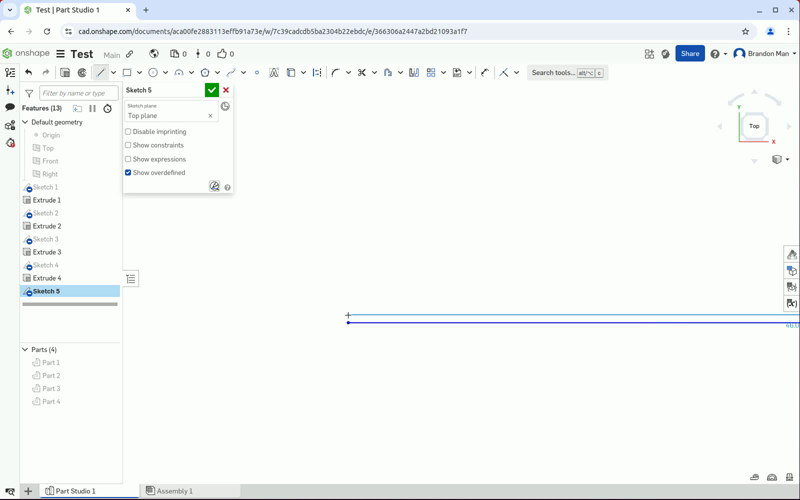
scroll(6)
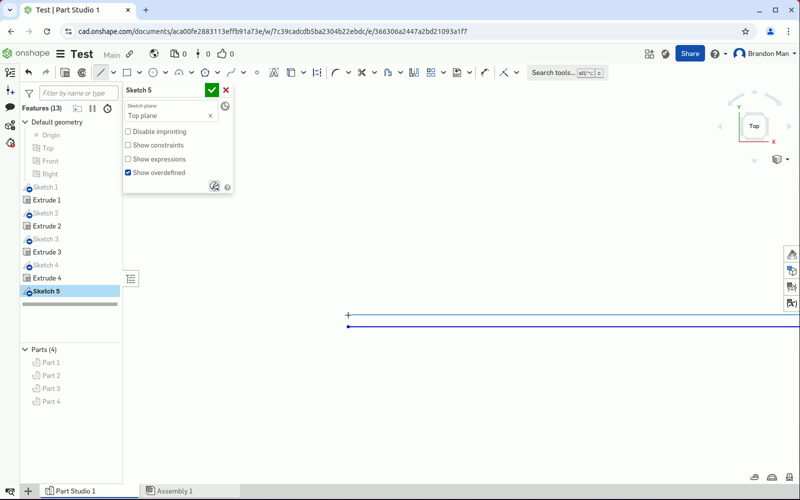
scroll(6)
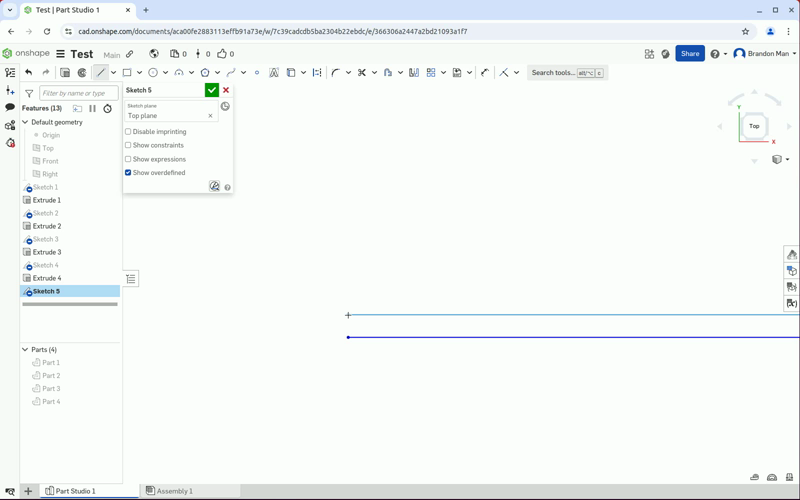
click(348, 314)
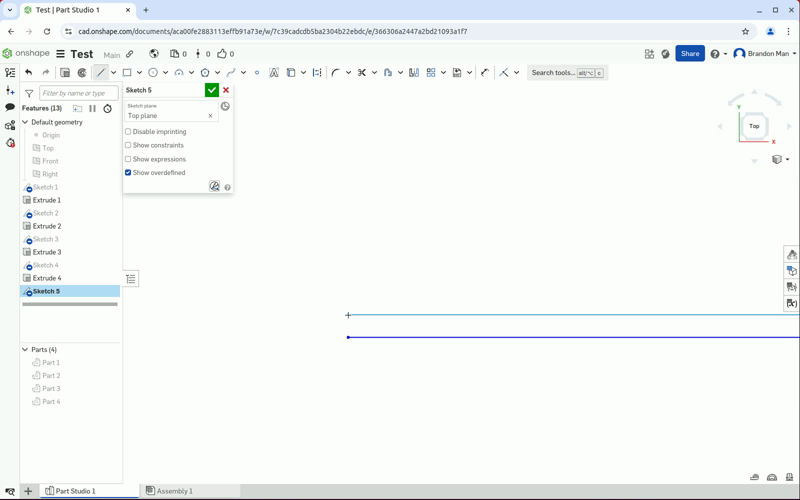
scroll(-6)
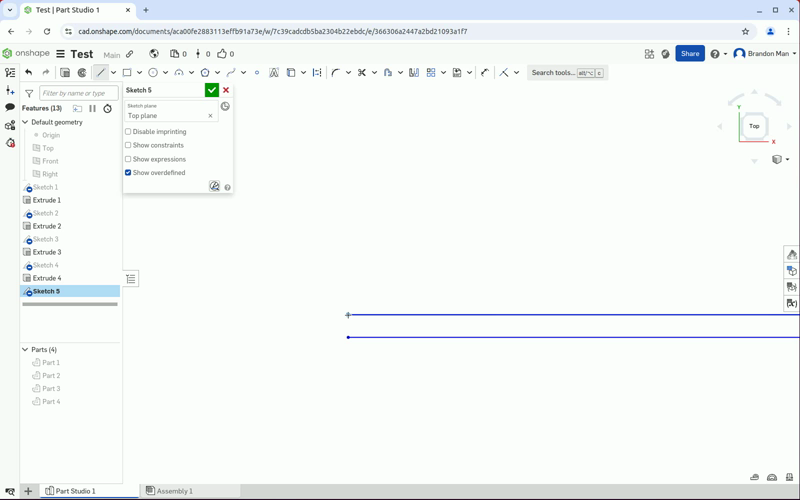
scroll(-6)
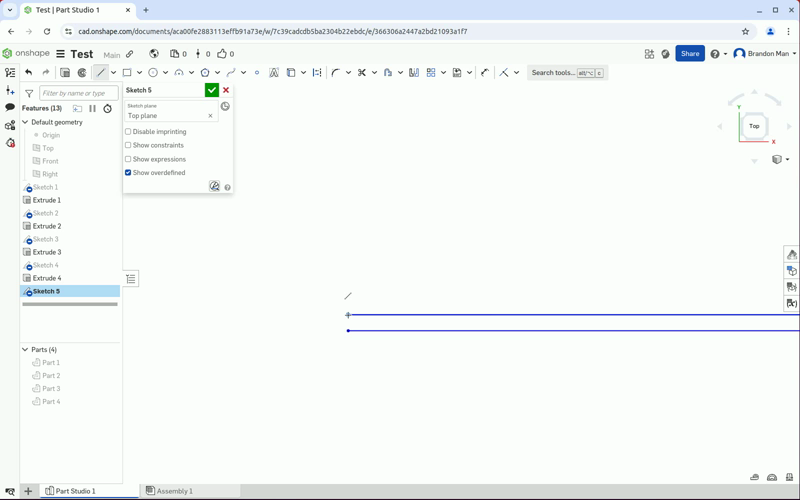
scroll(-6)
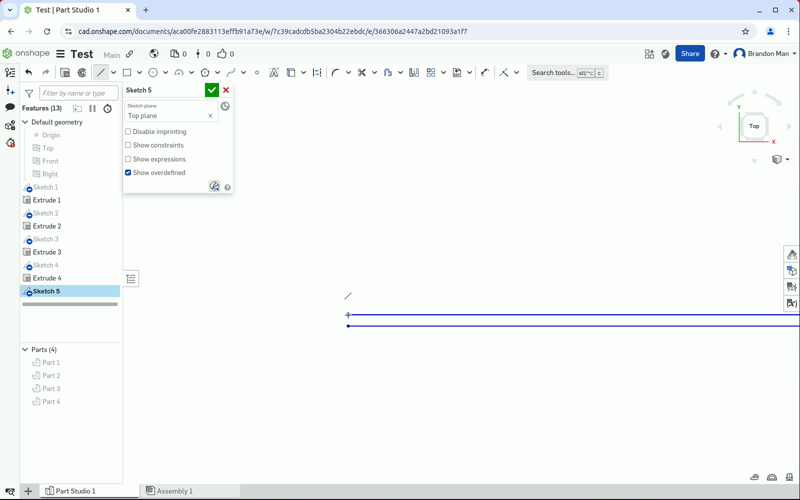
scroll(-6)
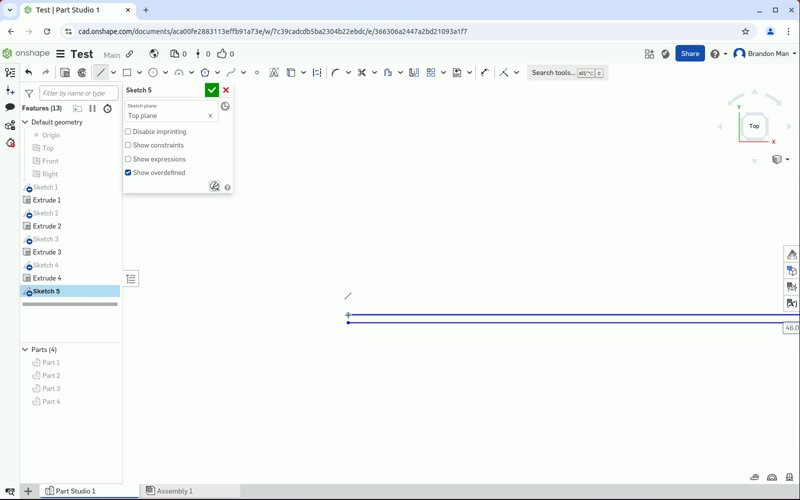
scroll(-6)
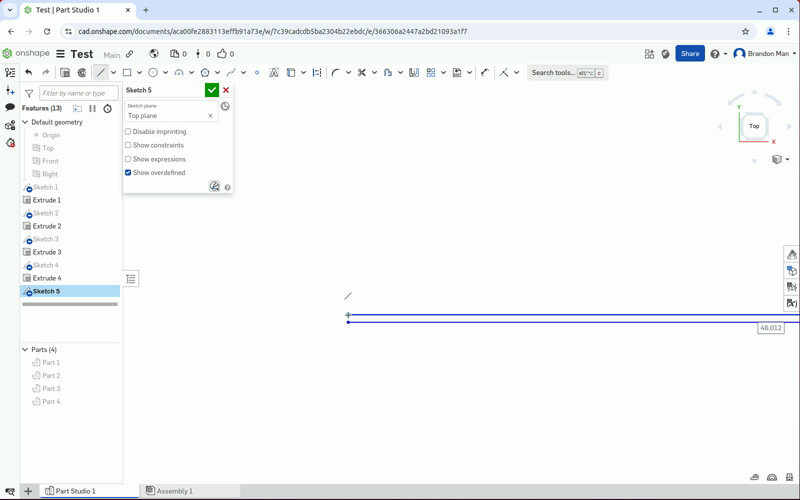
scroll(-6)
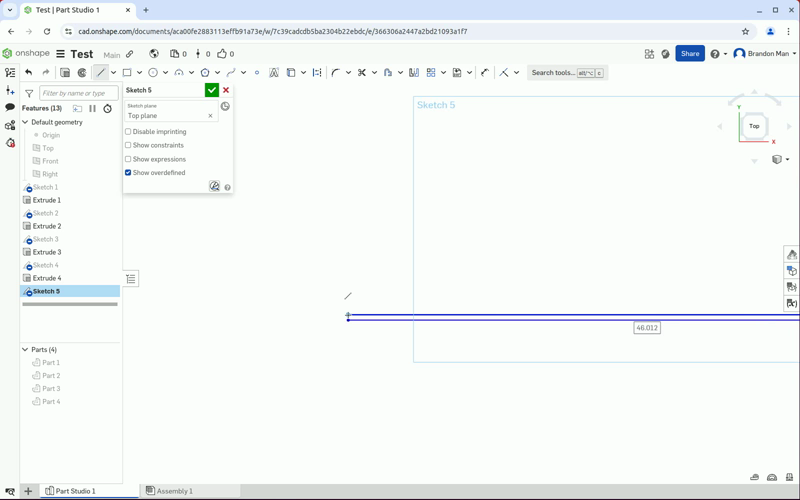
scroll(-6)
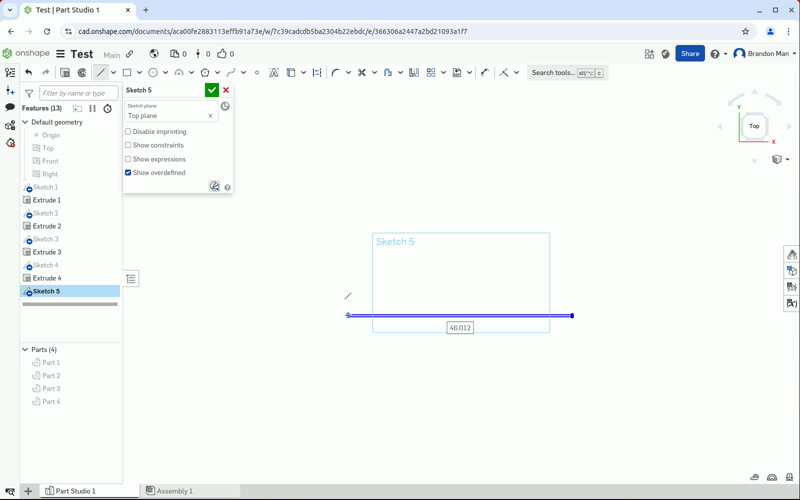
key_up(shift)
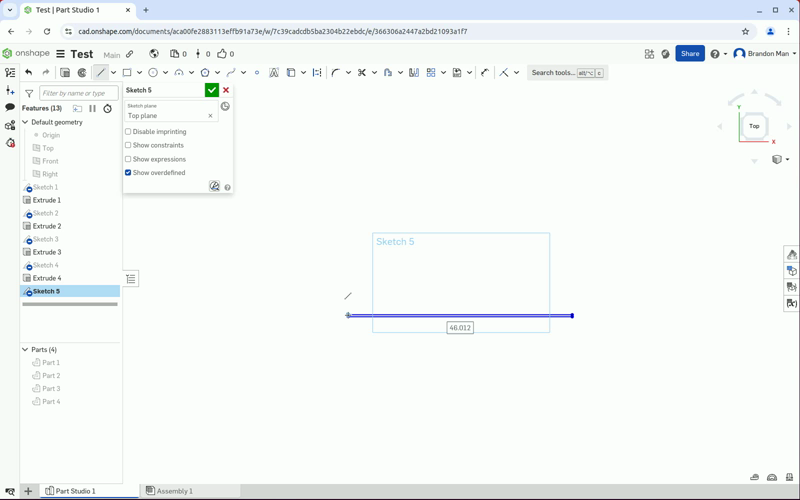
mouse_move(378, 314)
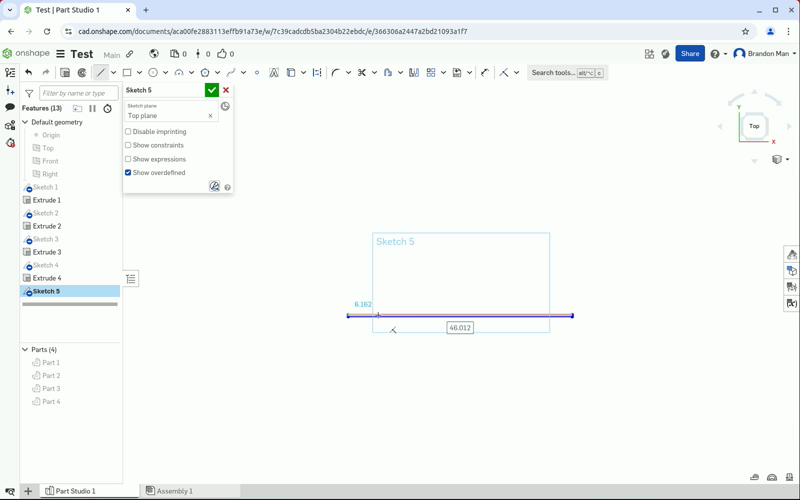
key_down(shift)
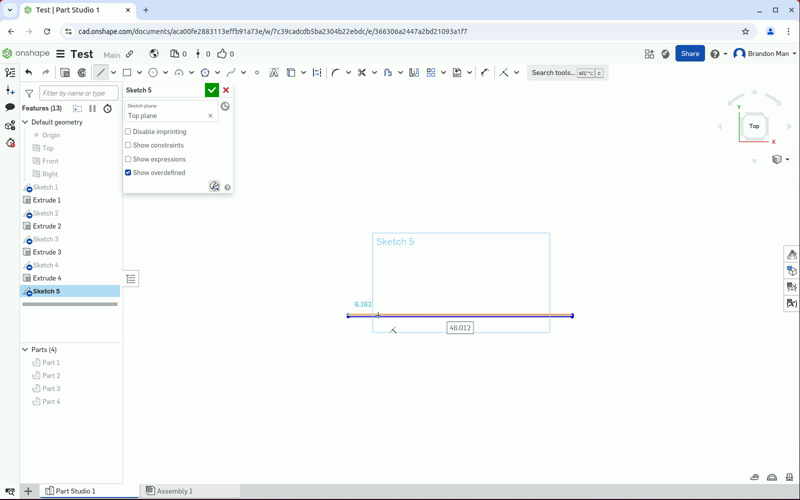
mouse_move(348, 316)
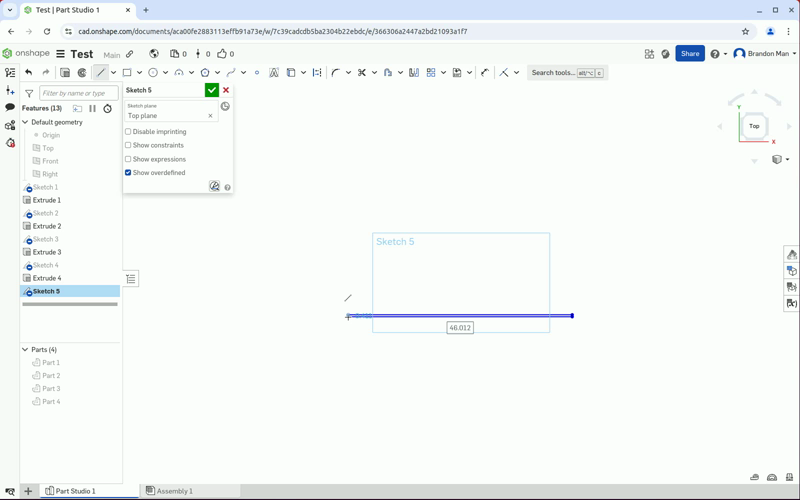
scroll(6)
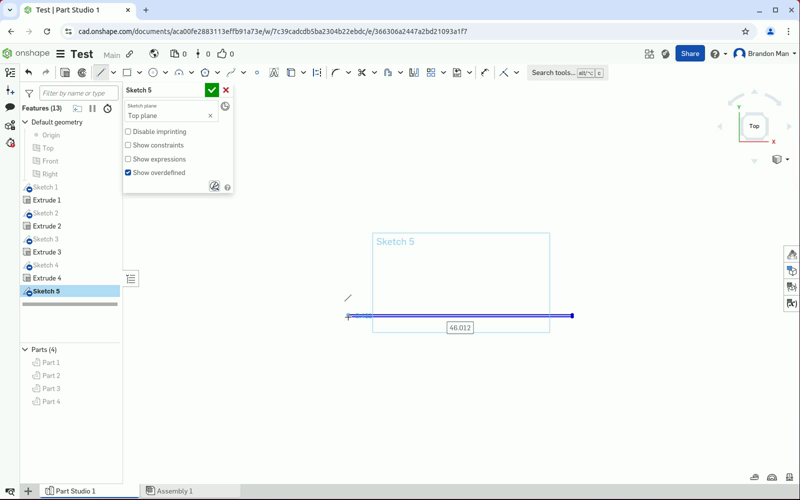
scroll(6)
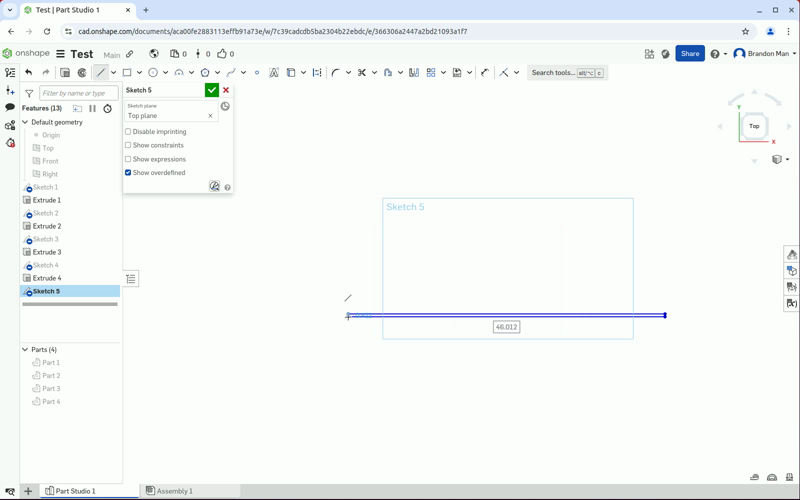
scroll(6)
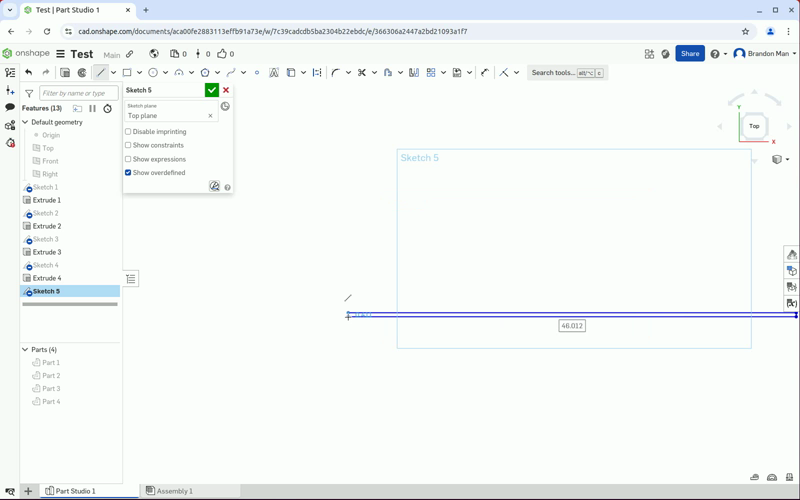
scroll(6)
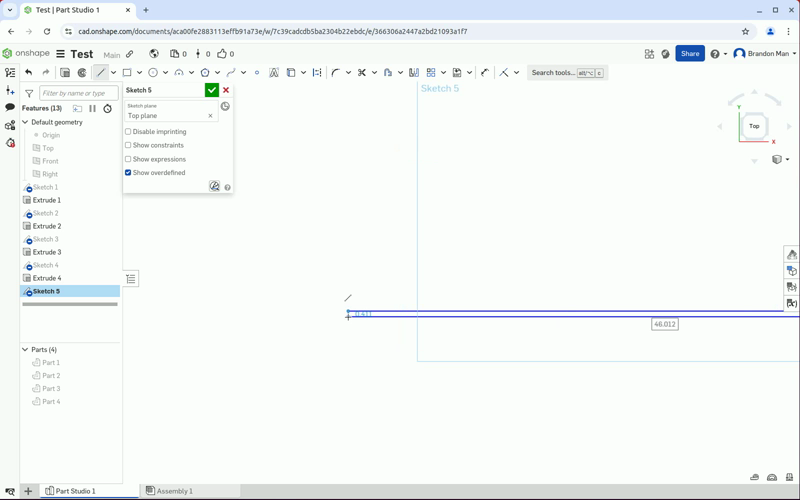
scroll(6)
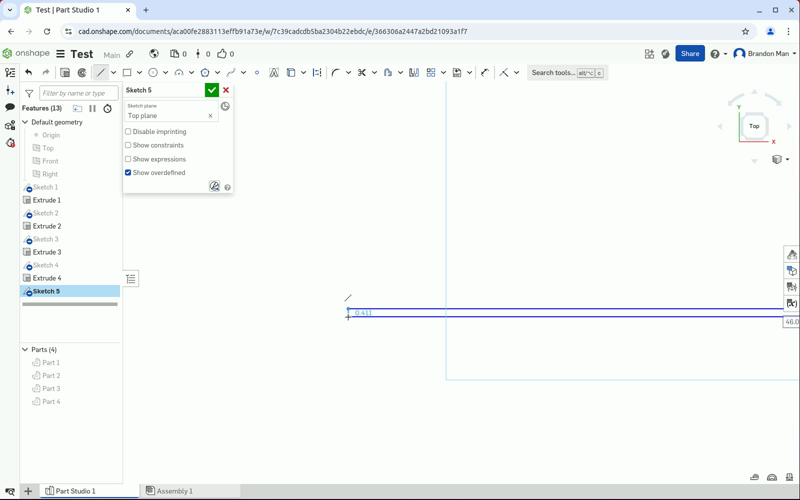
scroll(6)
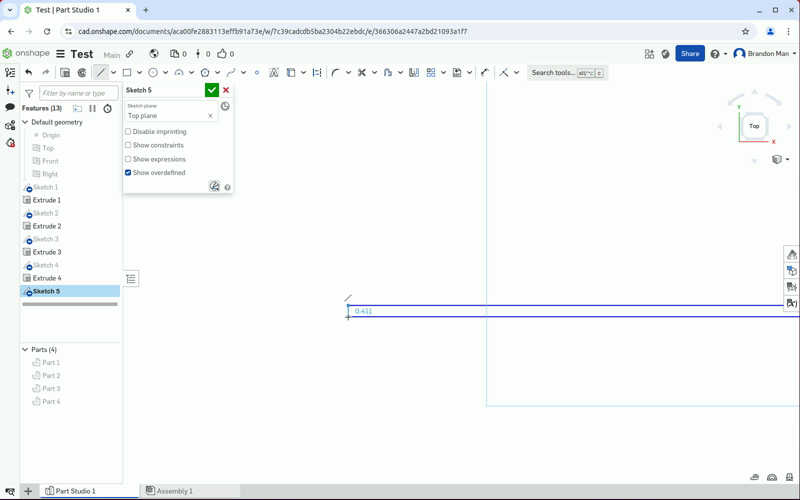
scroll(6)
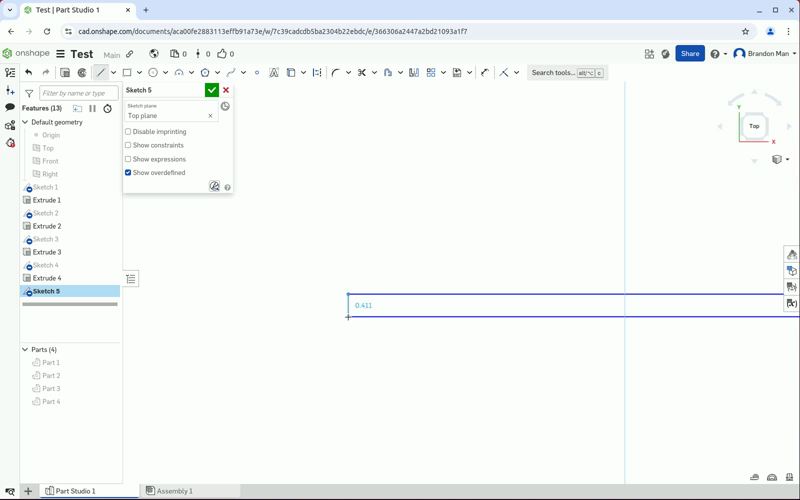
key_up(shift)
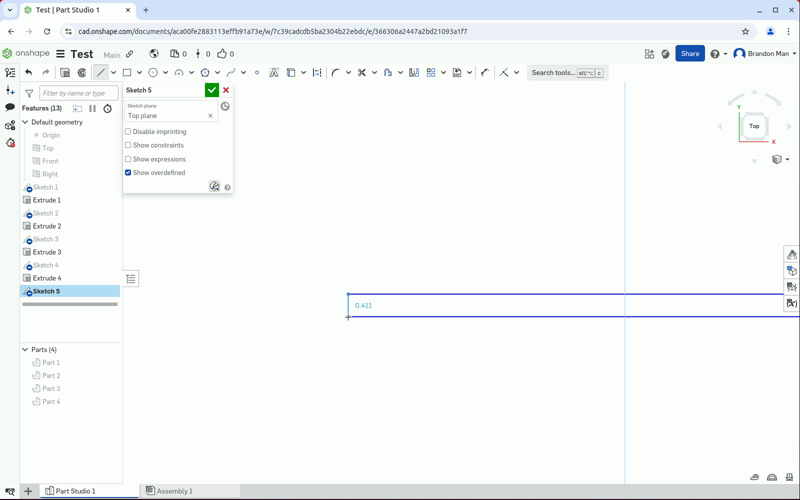
click(348, 316)
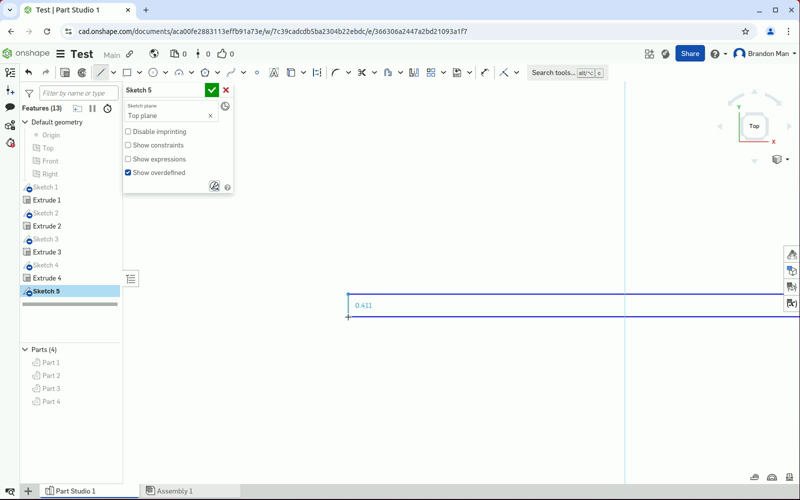
scroll(-6)
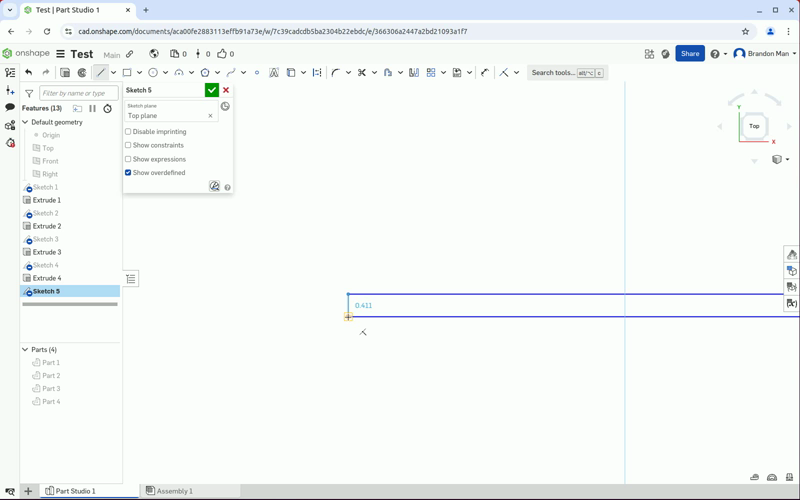
scroll(-6)
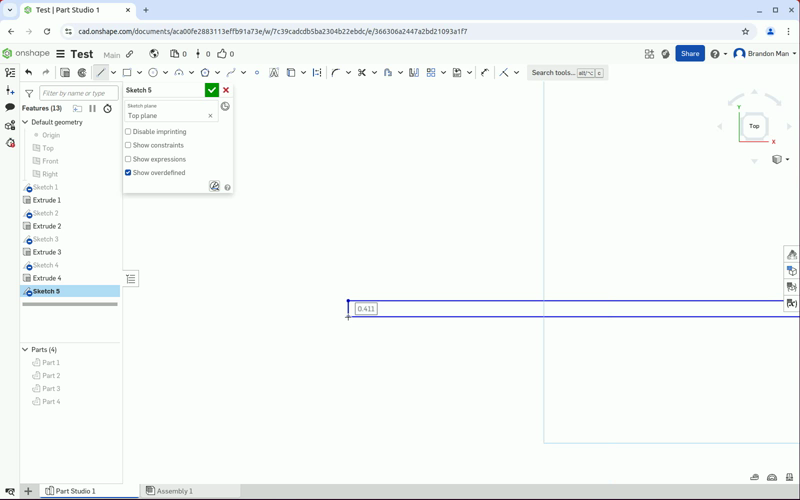
scroll(-6)
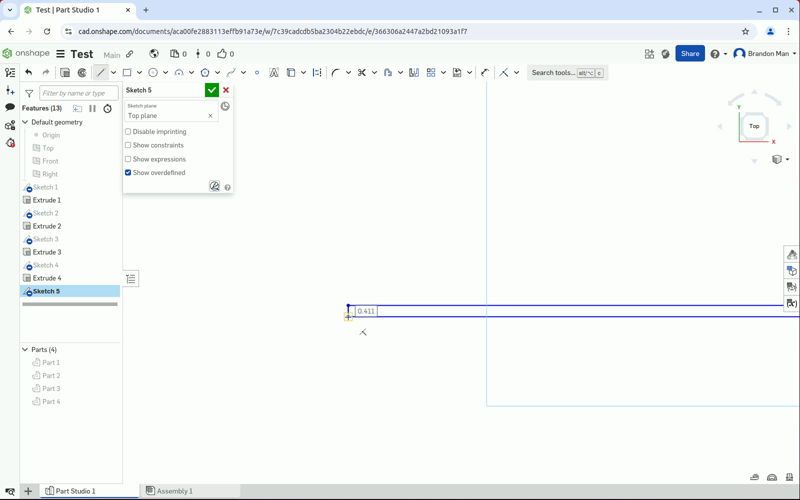
scroll(-6)
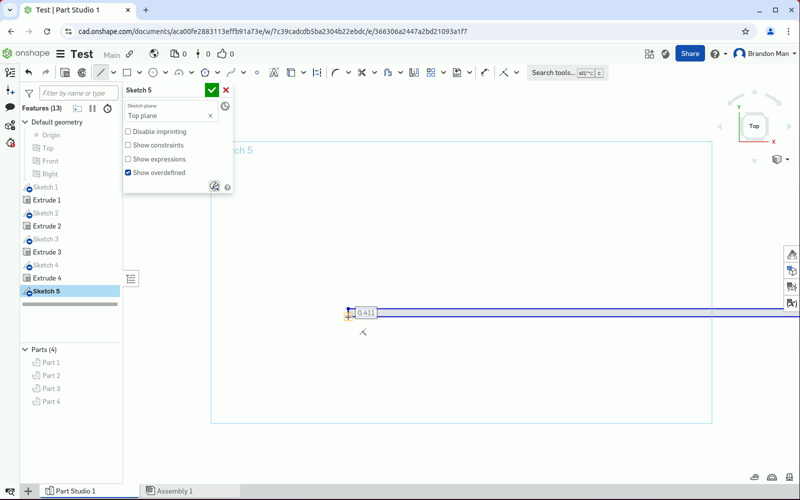
scroll(-6)
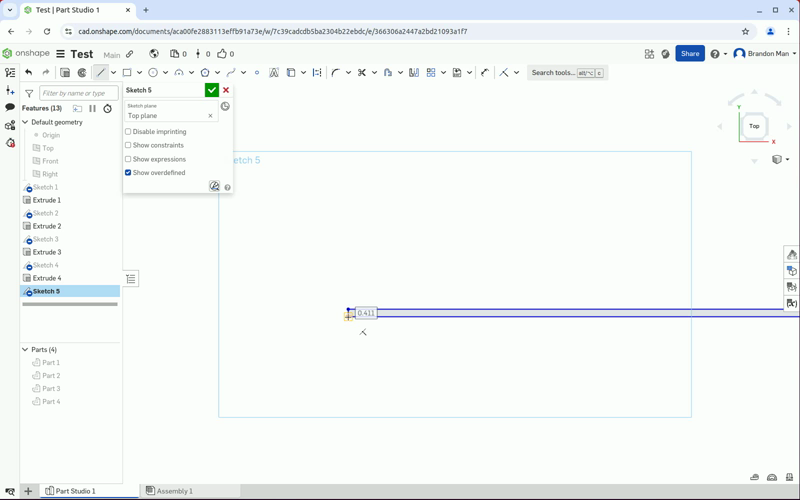
scroll(-6)
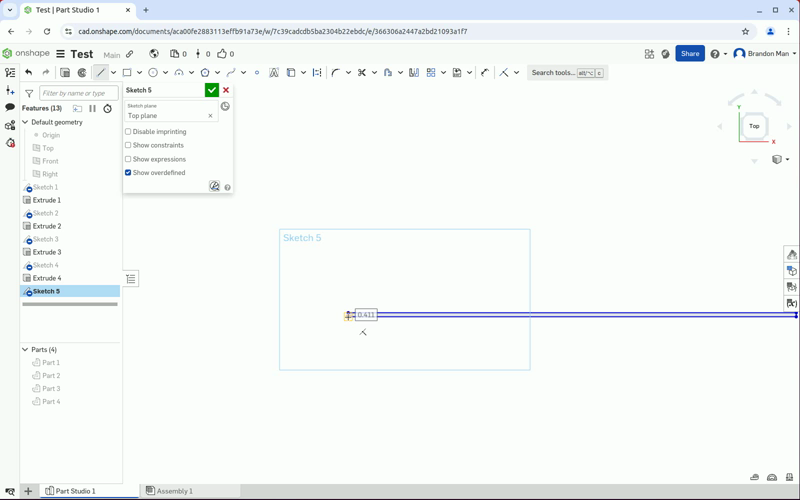
scroll(-6)
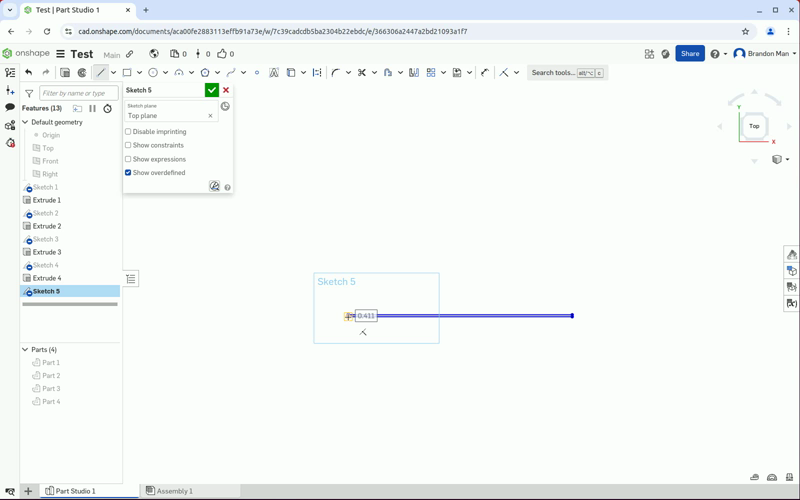
key(esc)
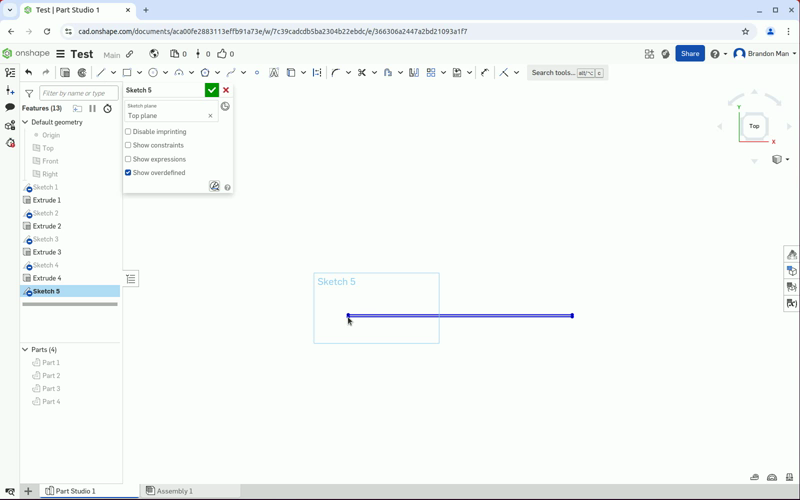
mouse_move(353, 316)
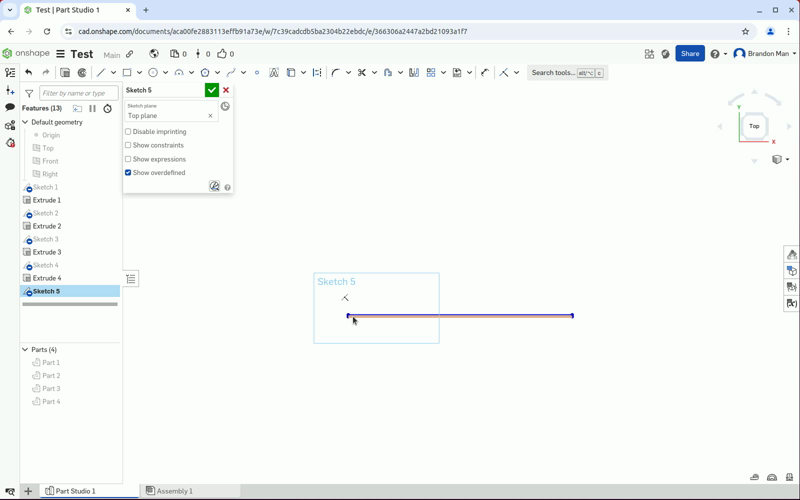
scroll(6)
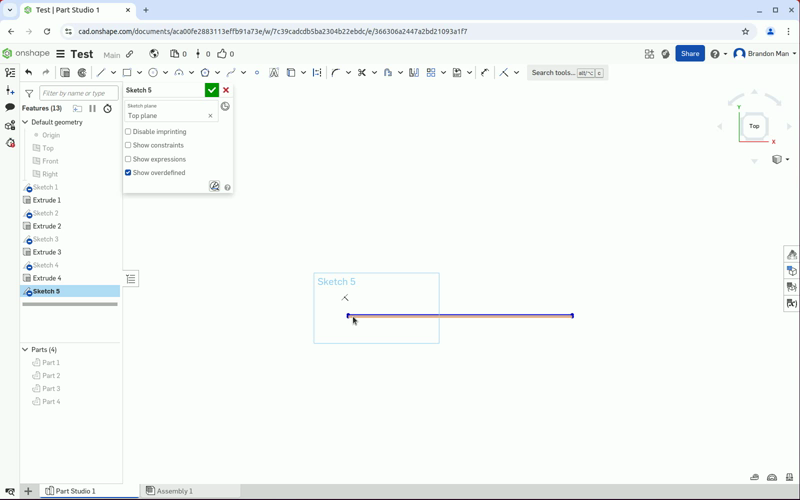
scroll(6)
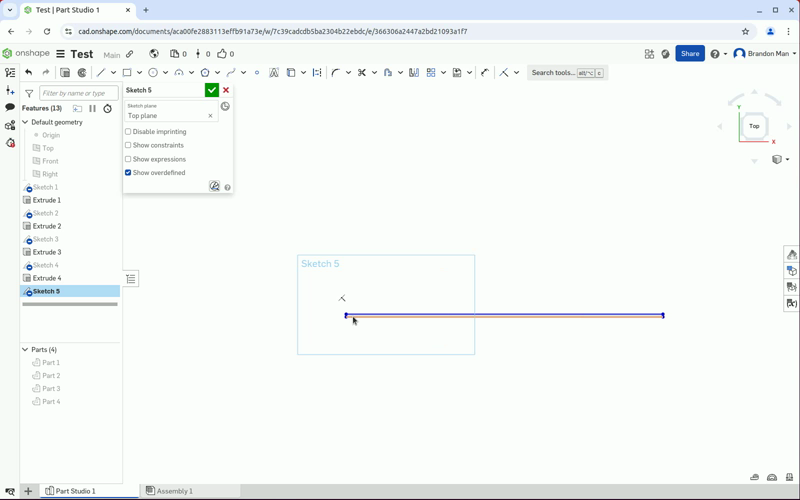
scroll(6)
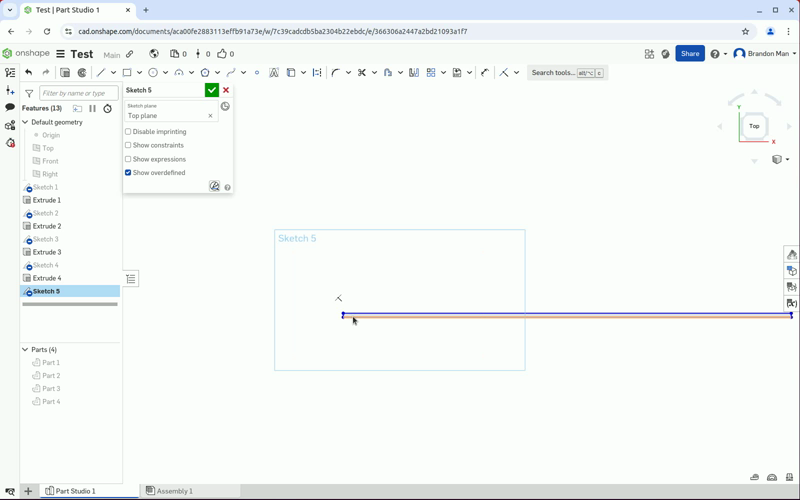
scroll(6)
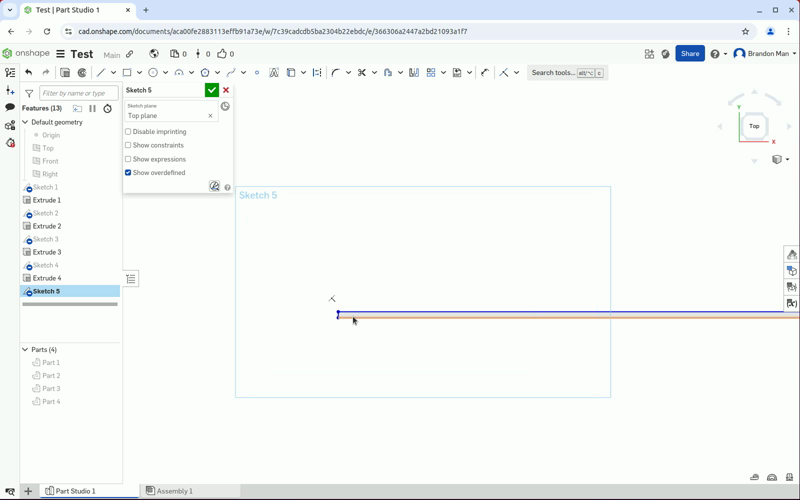
scroll(6)
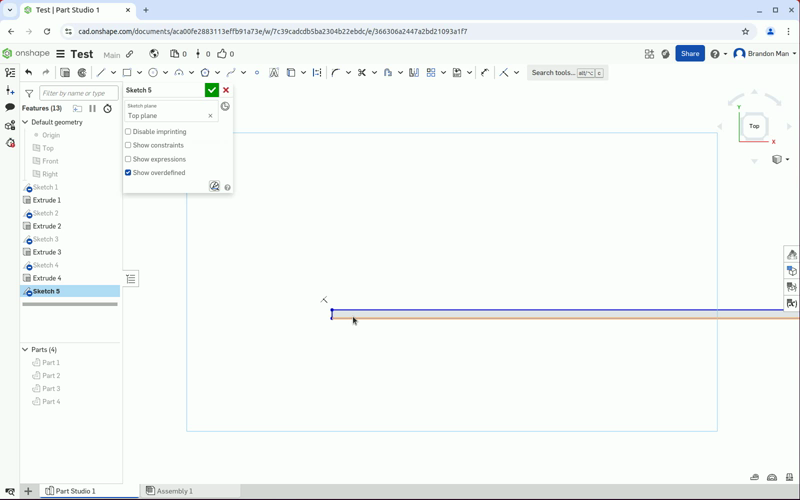
scroll(6)
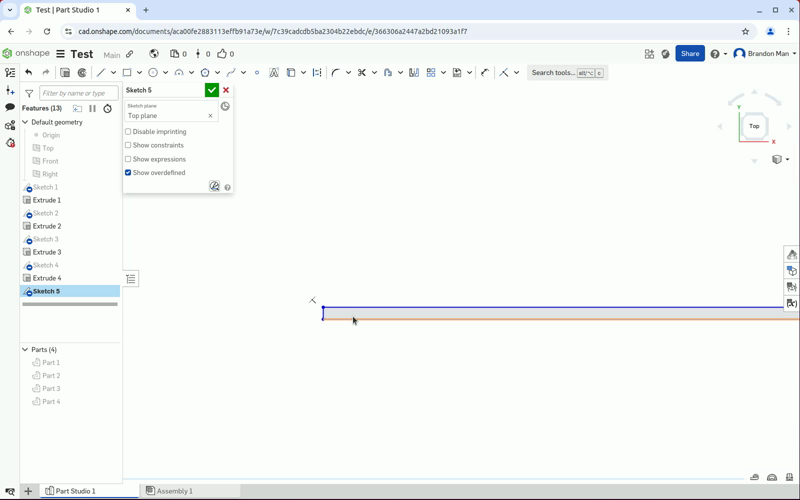
scroll(6)
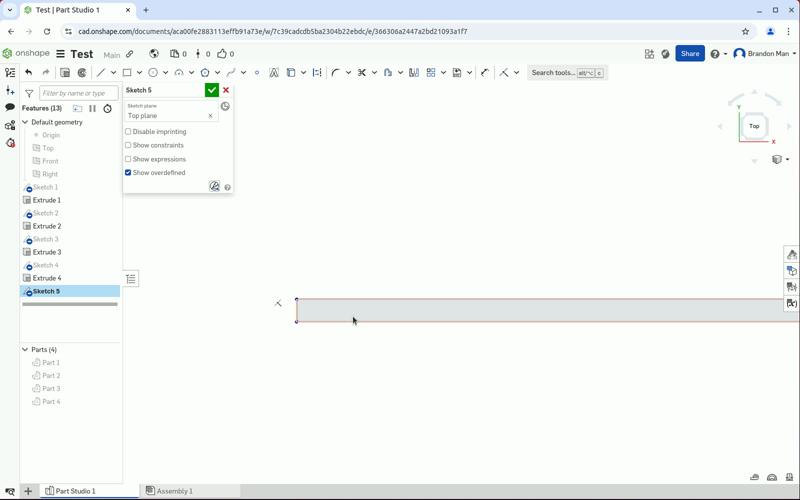
click(353, 316)
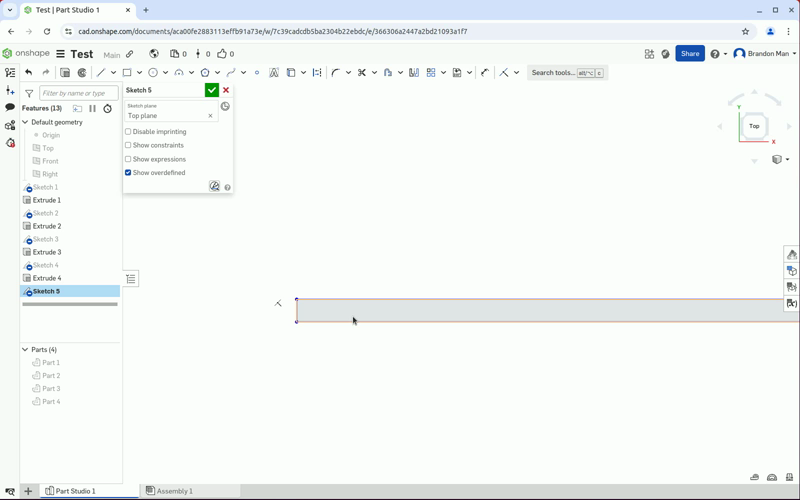
scroll(-6)
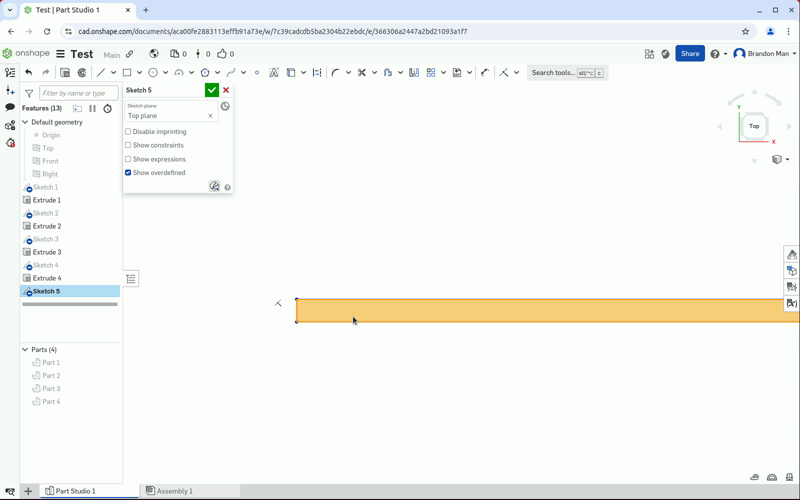
scroll(-6)
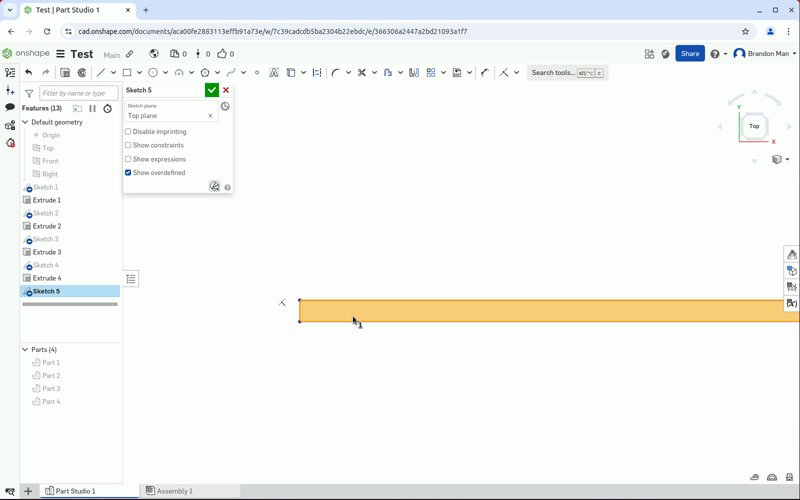
scroll(-6)
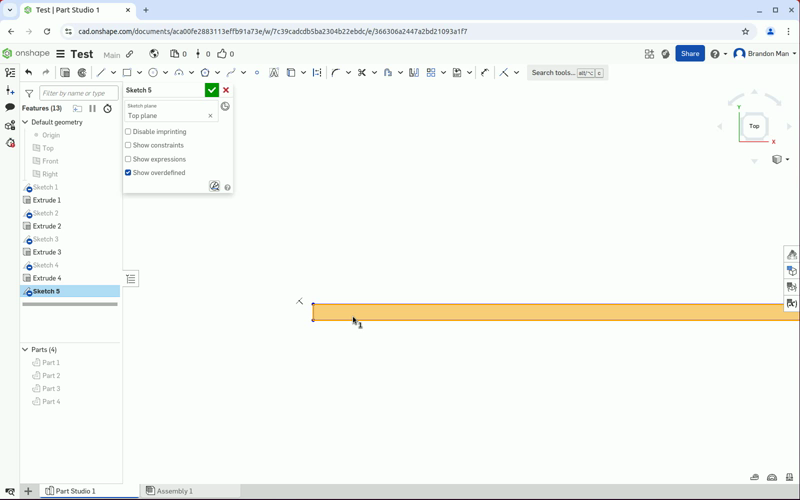
scroll(-6)
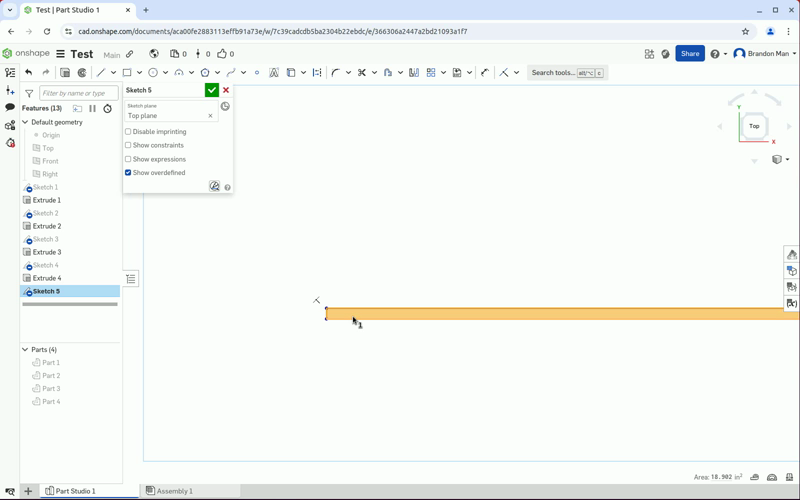
scroll(-6)
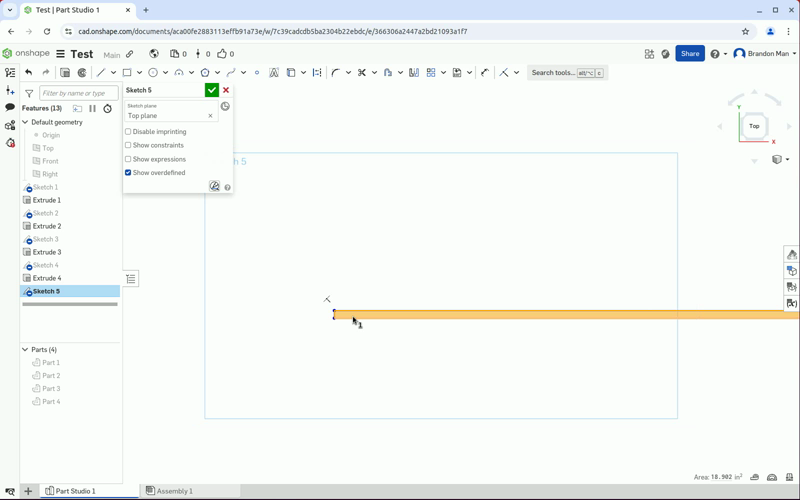
scroll(-6)
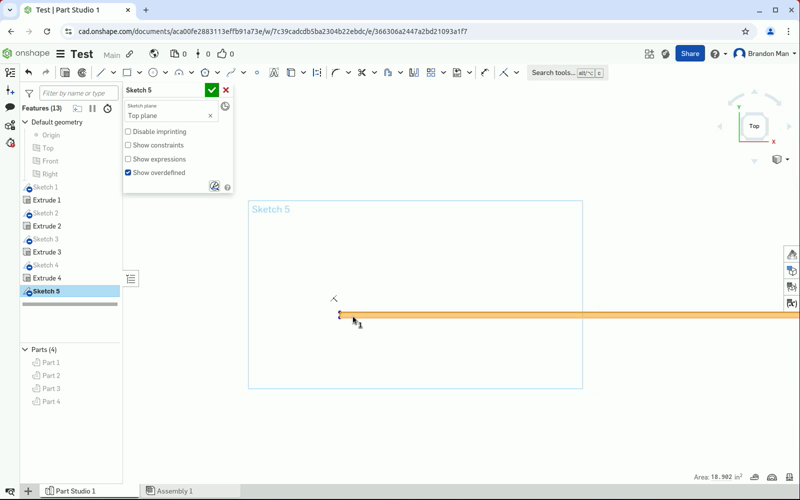
scroll(-6)
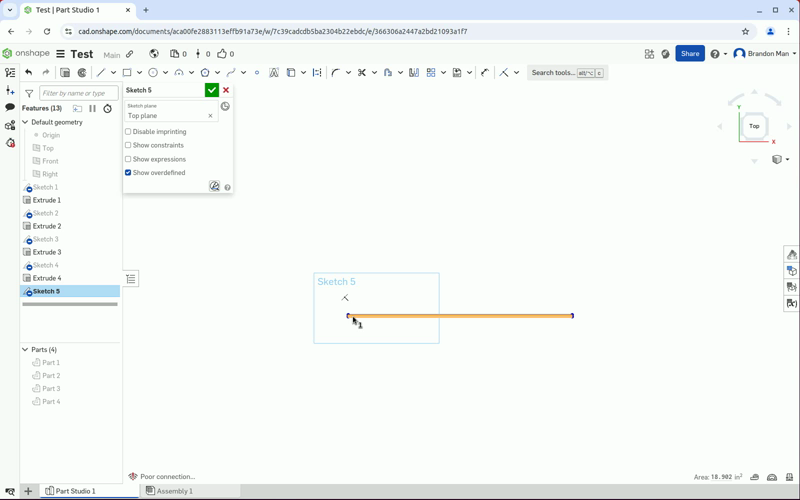
mouse_move(73, 352)
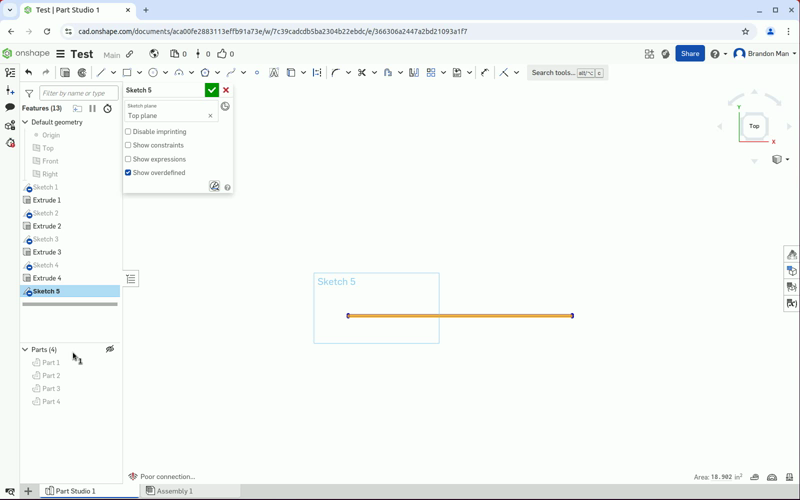
key(shift+y)
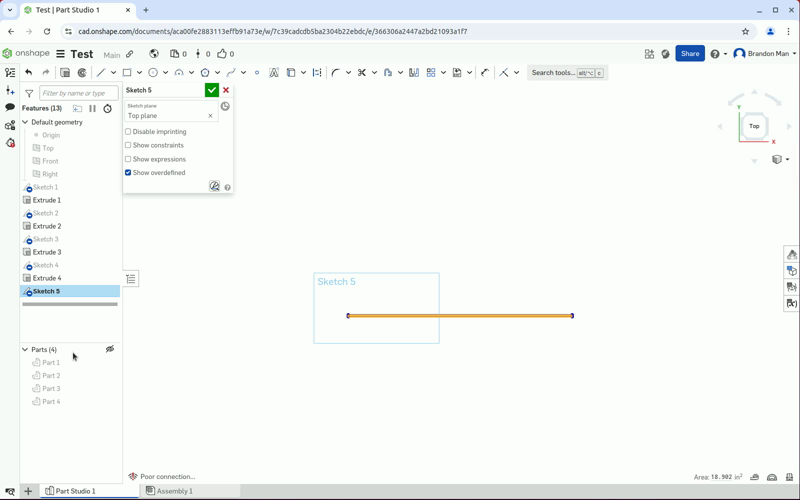
key(shift+e)
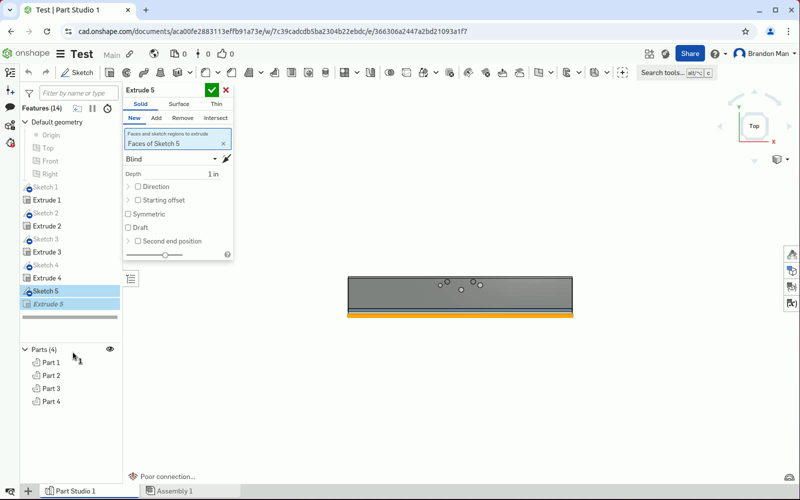
mouse_move(143, 106)
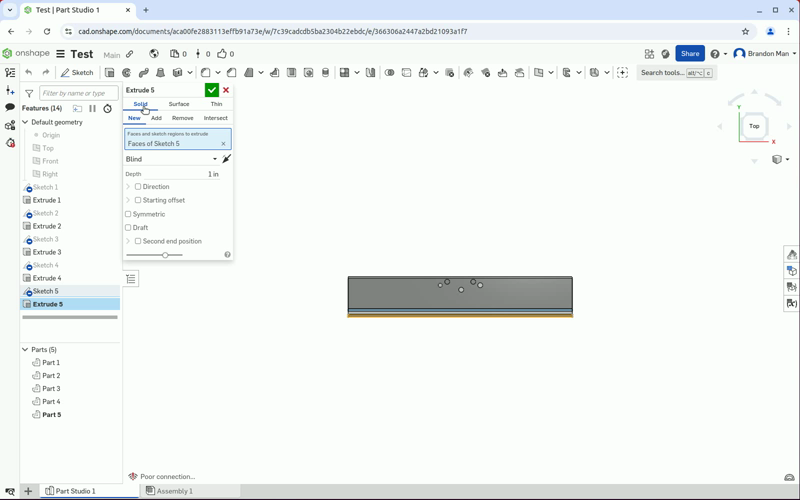
click(143, 106)
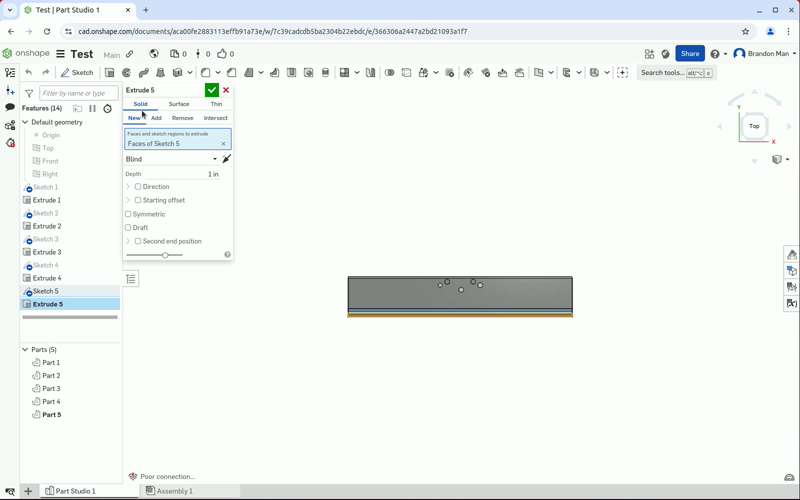
mouse_move(137, 120)
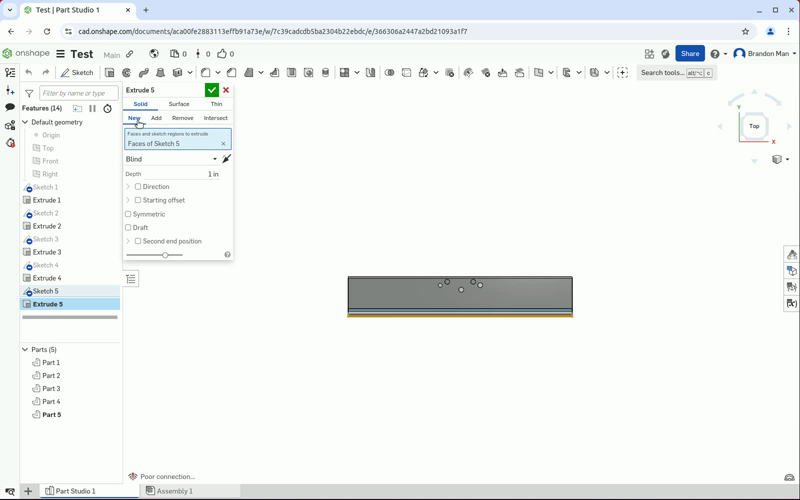
click(137, 120)
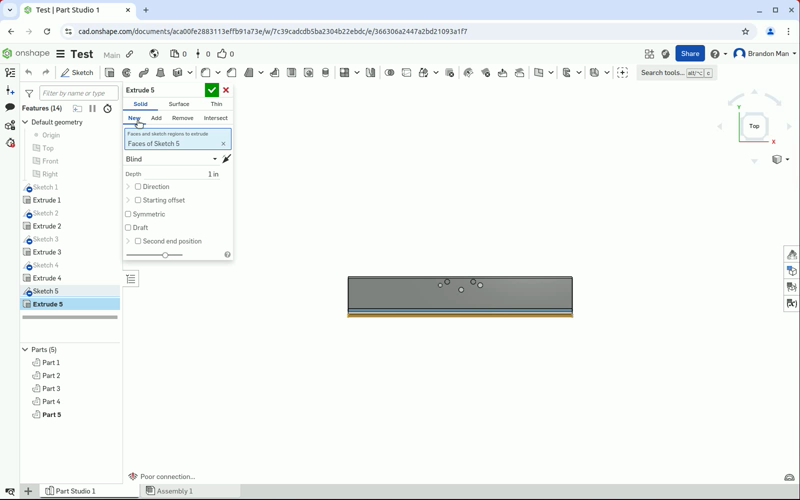
key(tab, 4)
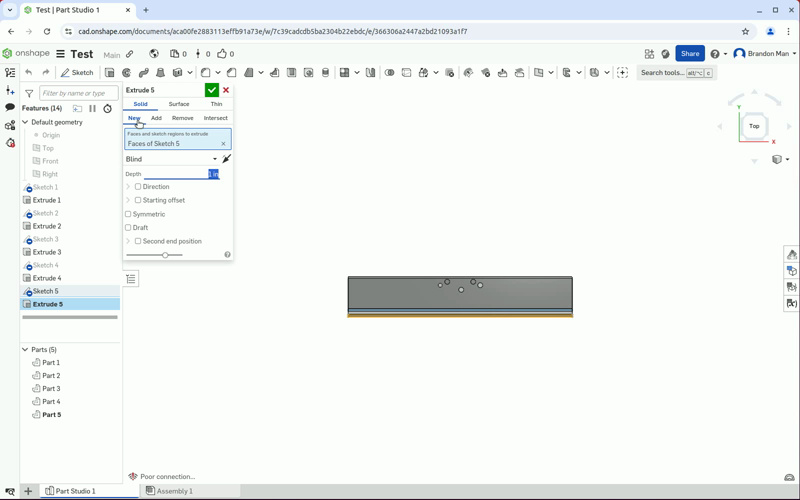
text(-0.481)
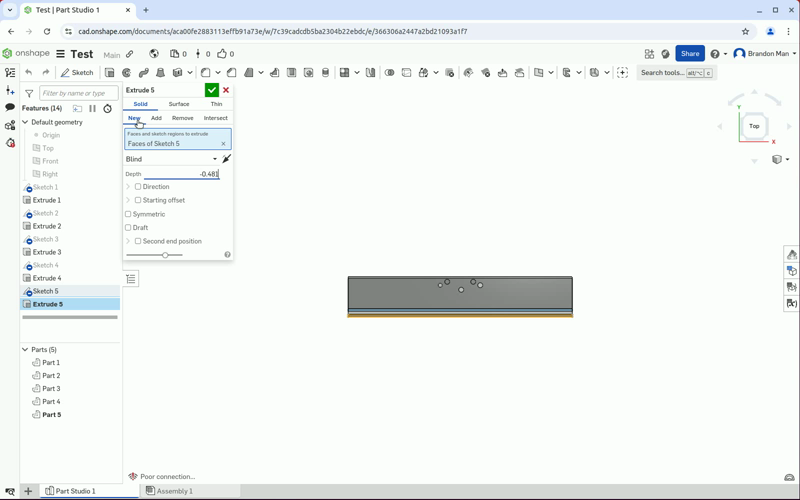
key(tab, 3)
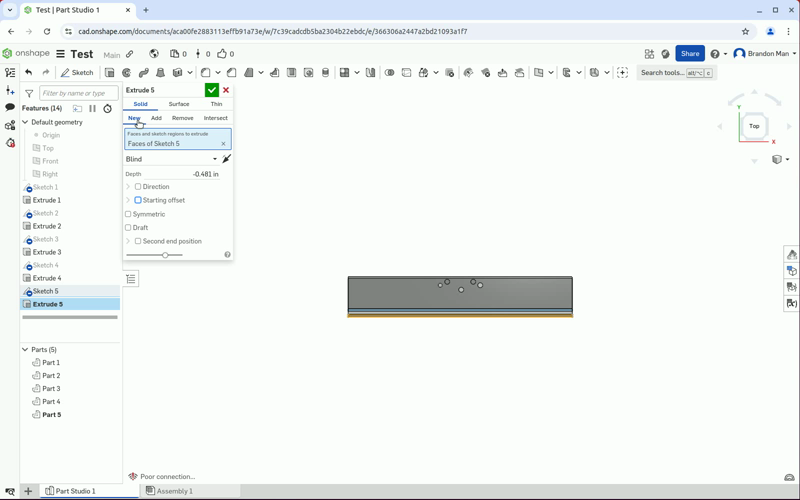
key(tab, 2)
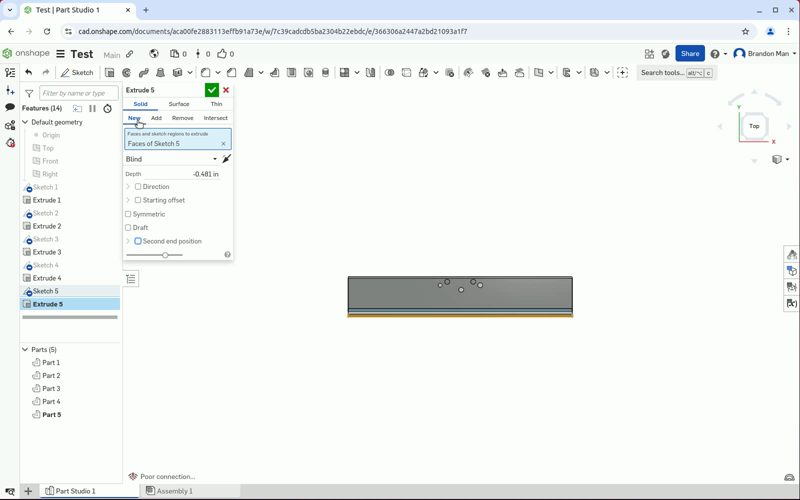
key(space)
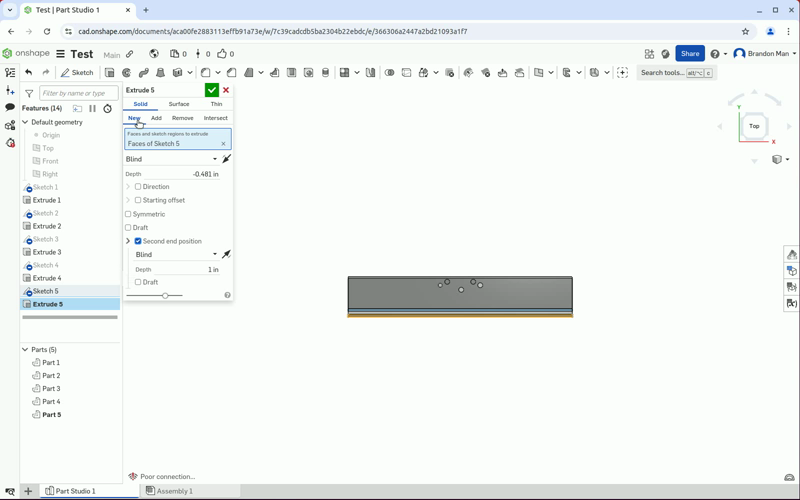
key(tab, 3)
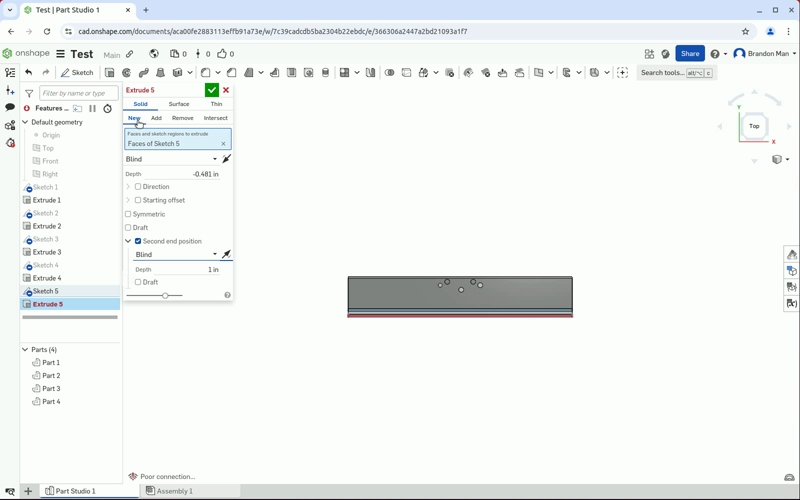
text(0.241)
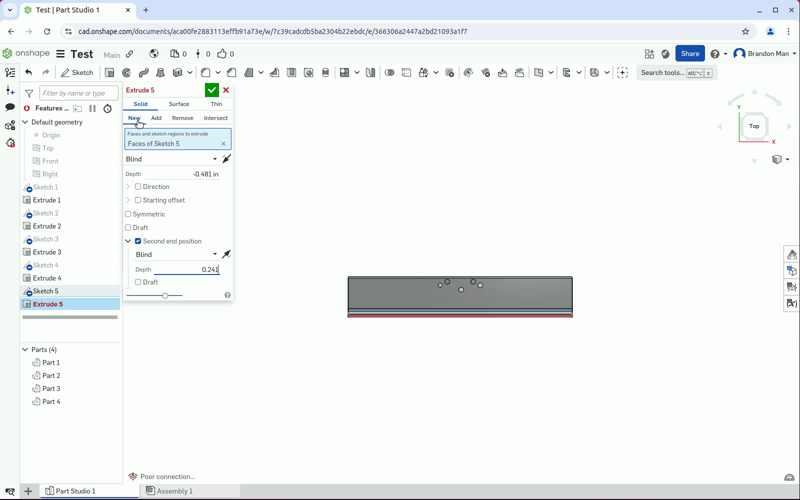
key(enter)
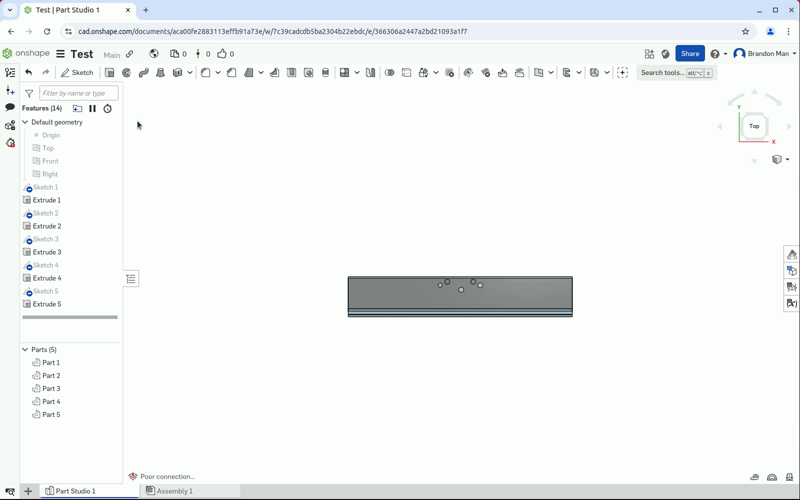
key(shift+h)
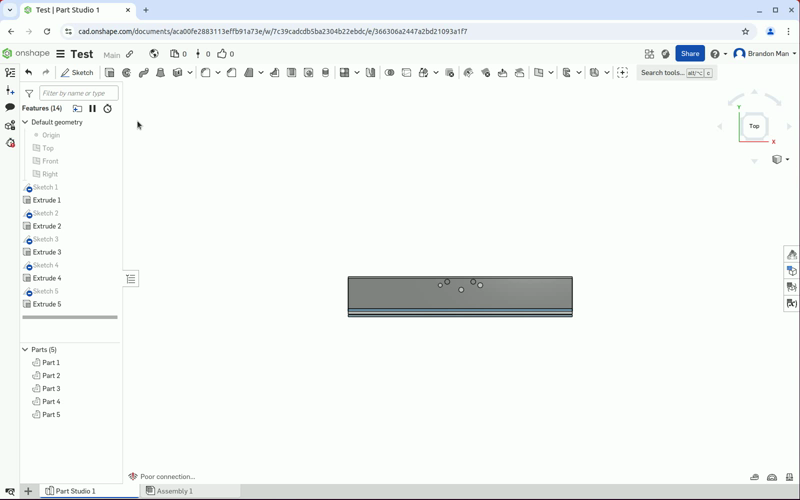
key(shift+h)
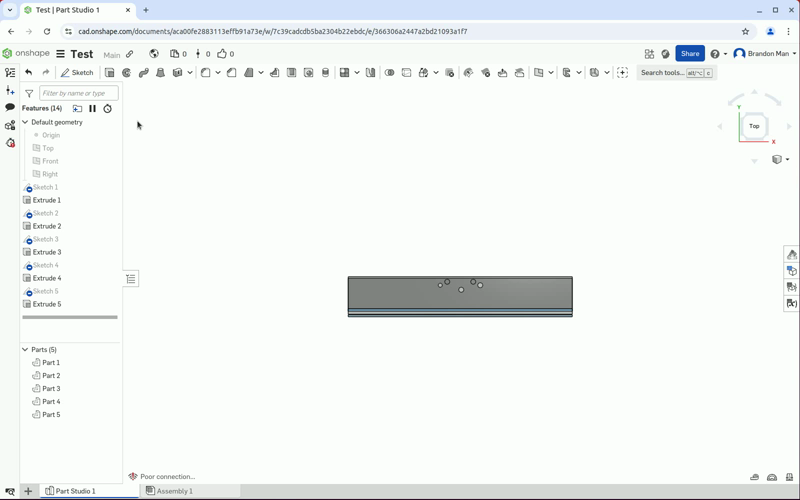
key(shift+7)
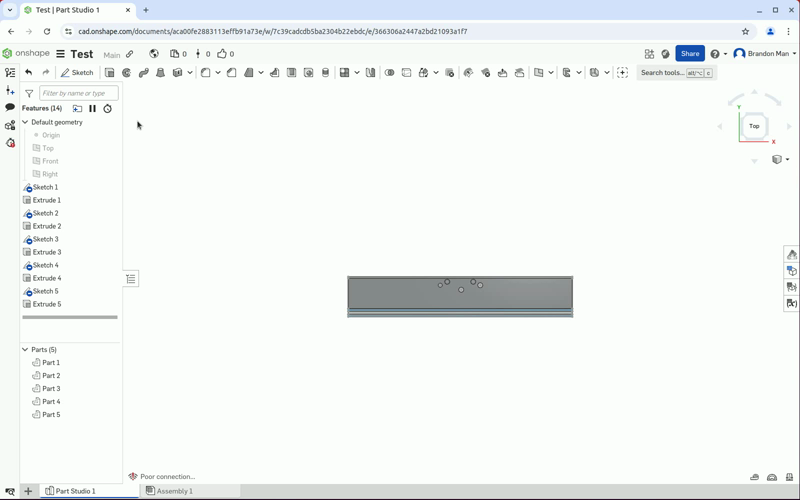
key(up, 3)
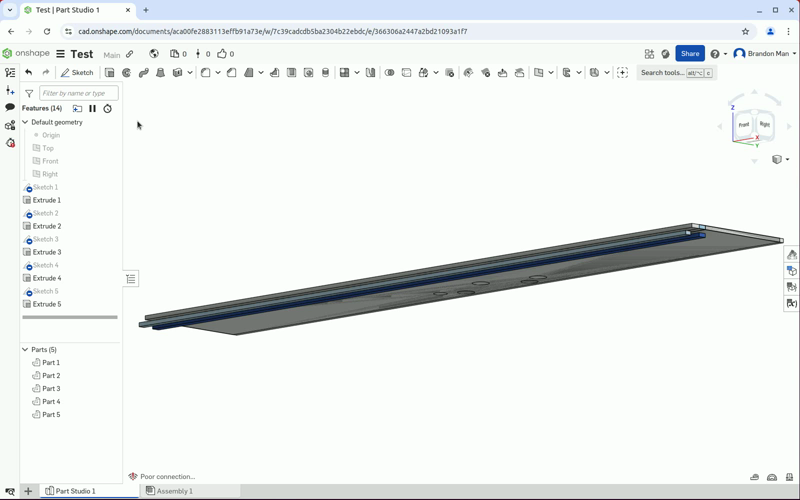
key(left, 3)
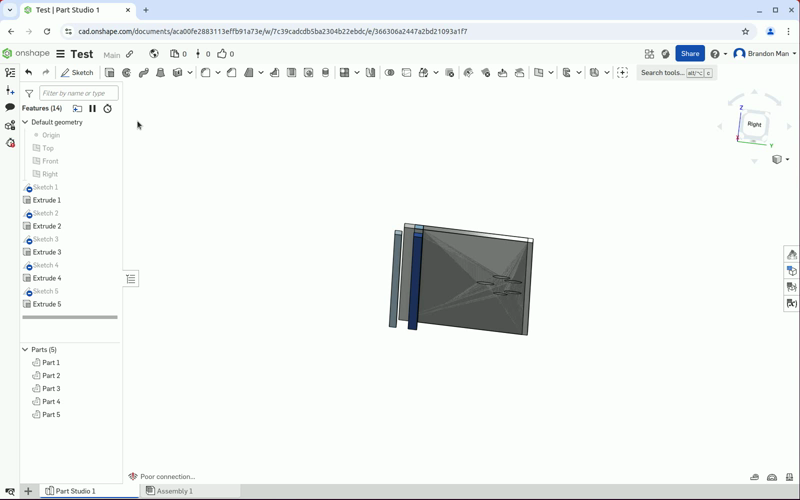
key(right, 3)
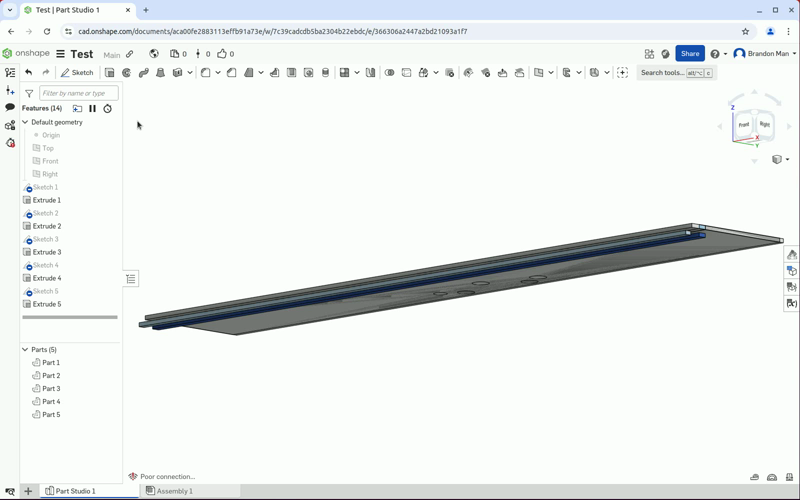
key(down, 3)
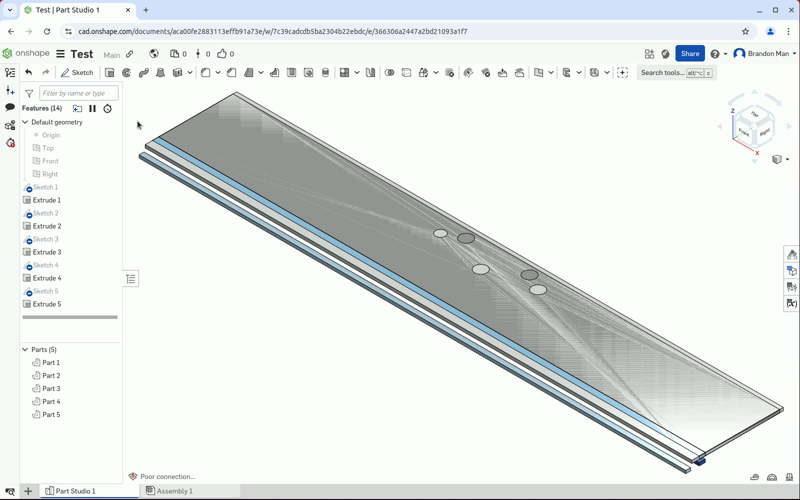
mouse_move(73, 189)
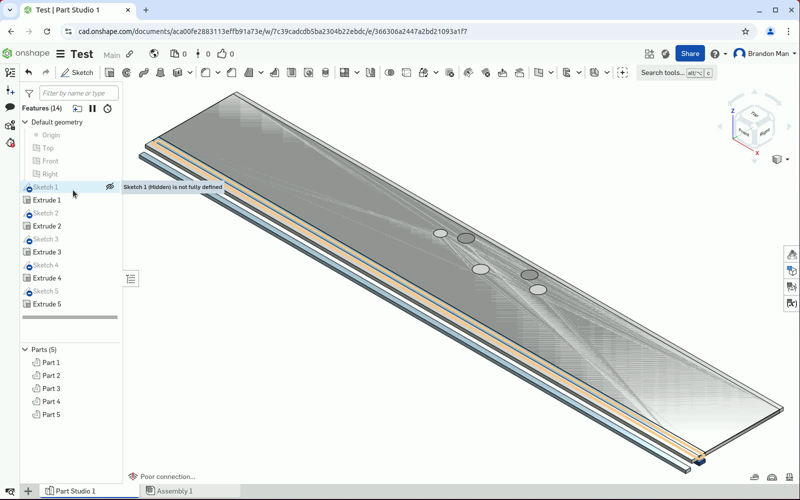
click(73, 189)